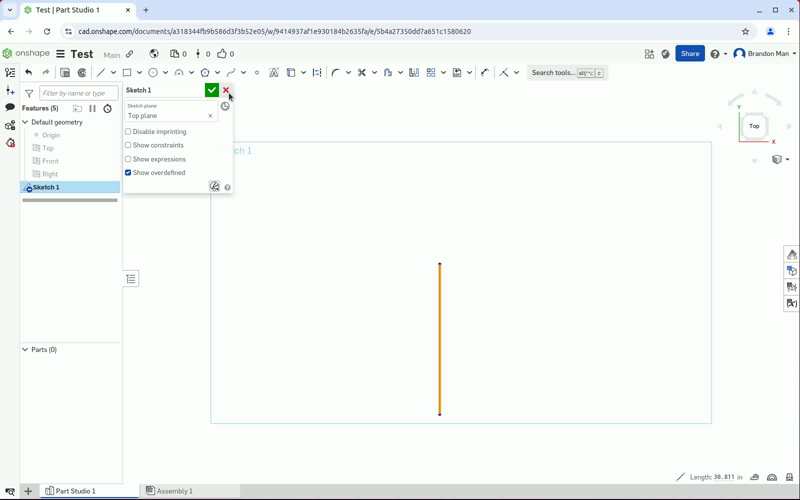
key(shift+h)
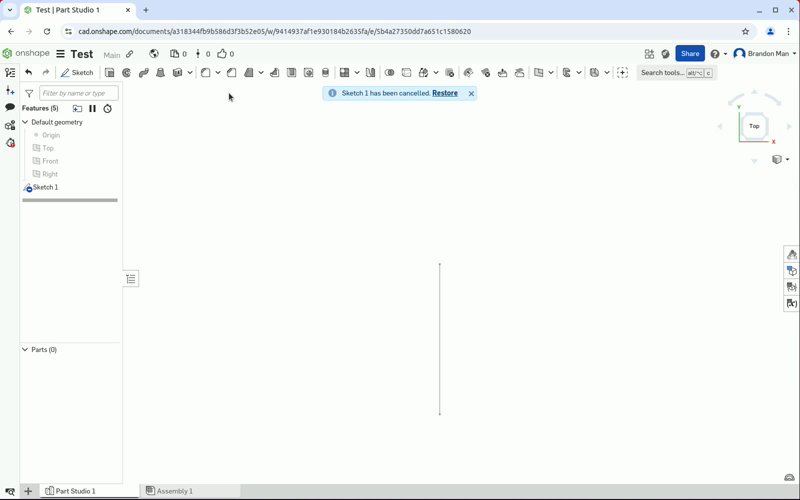
mouse_move(73, 352)
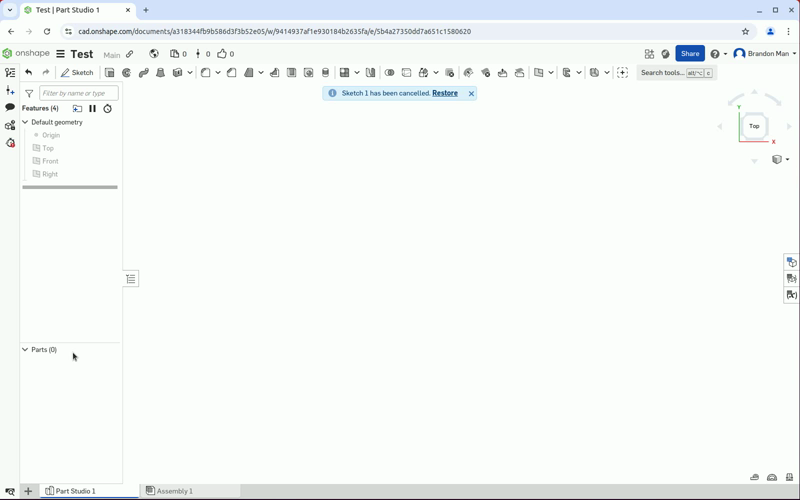
key(y)
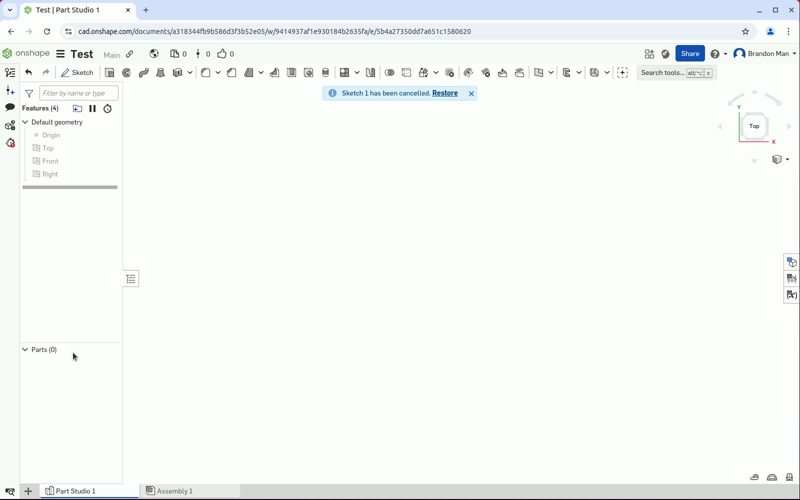
key(shift+p)
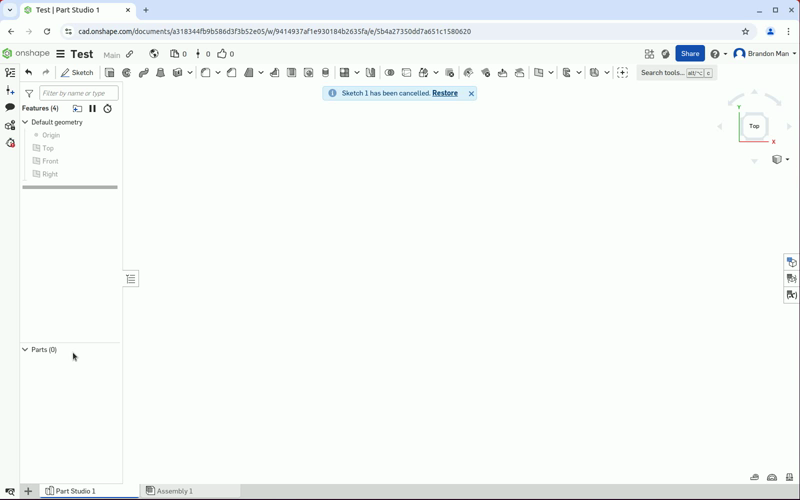
key(space)
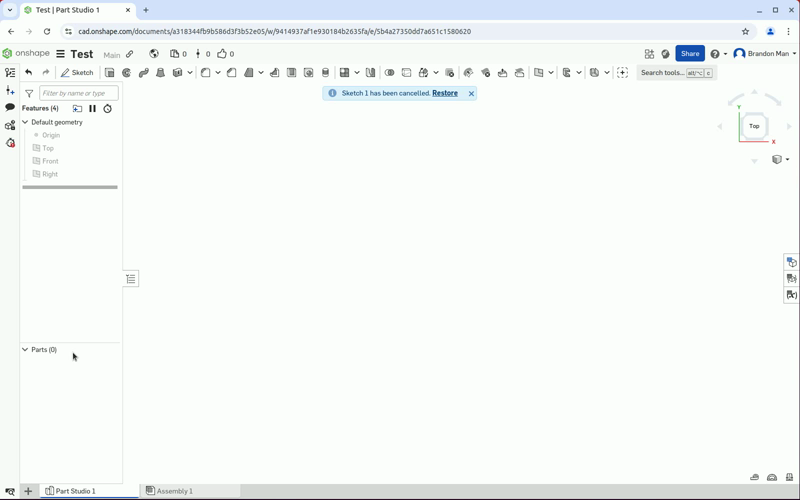
key_down(shift)
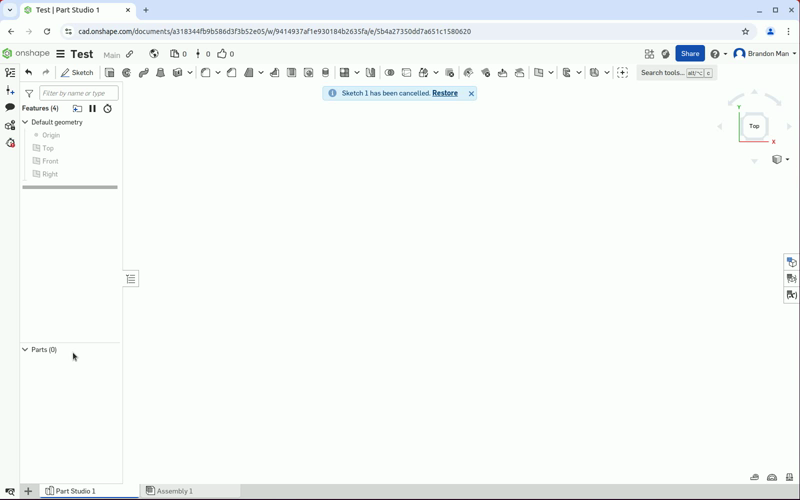
key(up)
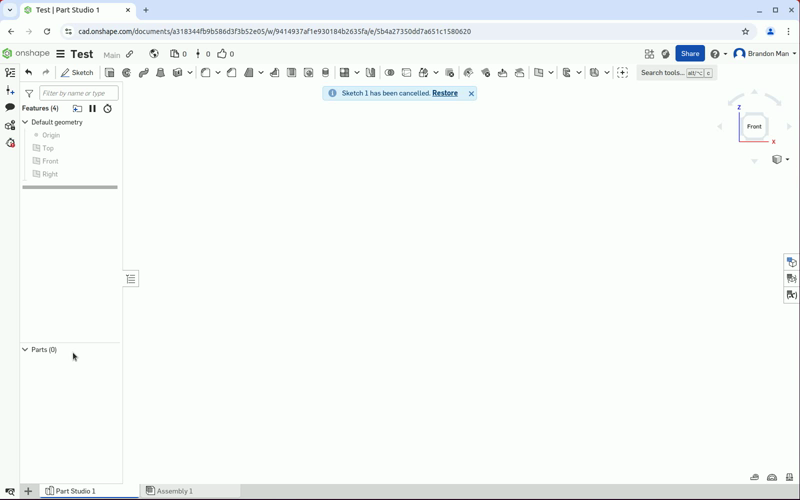
key_up(shift)
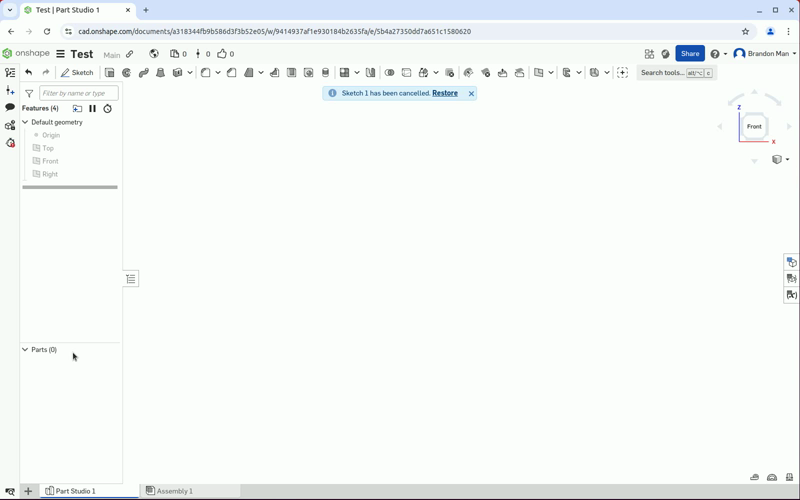
mouse_move(73, 352)
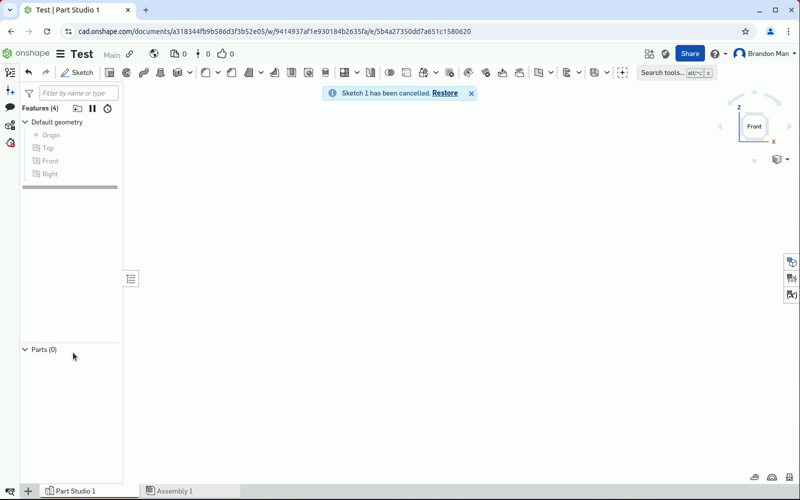
key(shift+y)
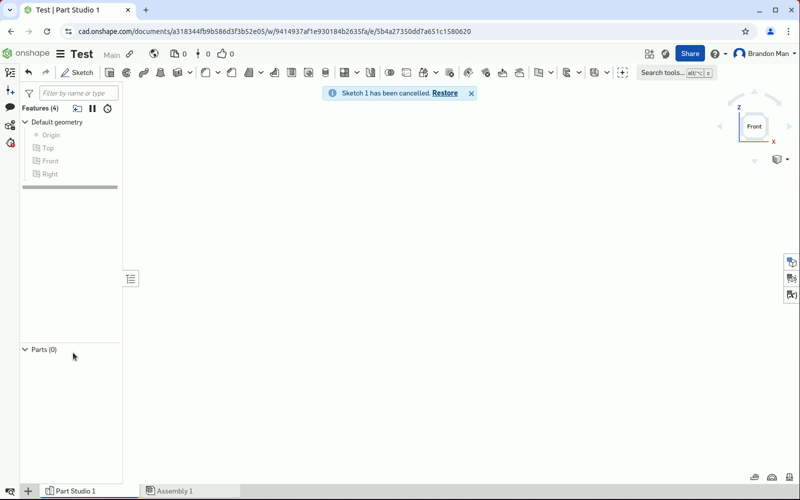
key(shift+s)
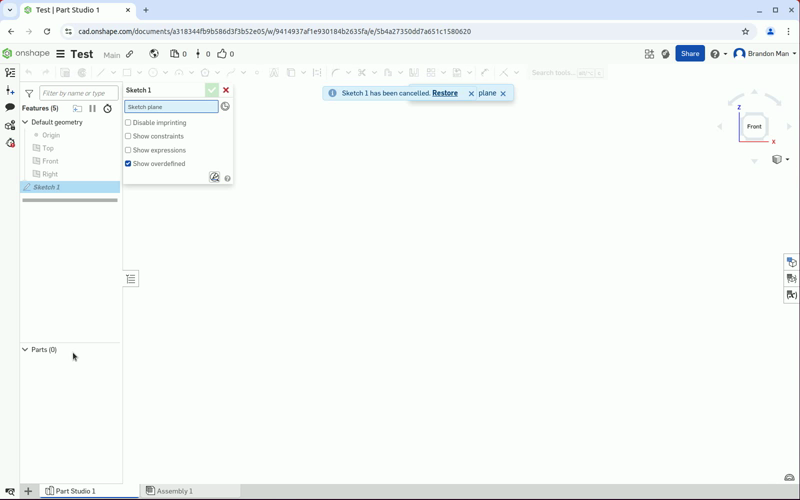
mouse_move(73, 163)
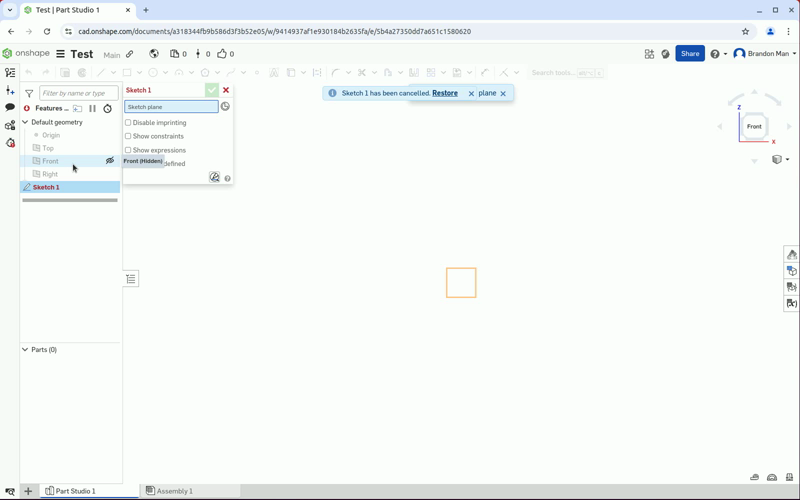
click(73, 163)
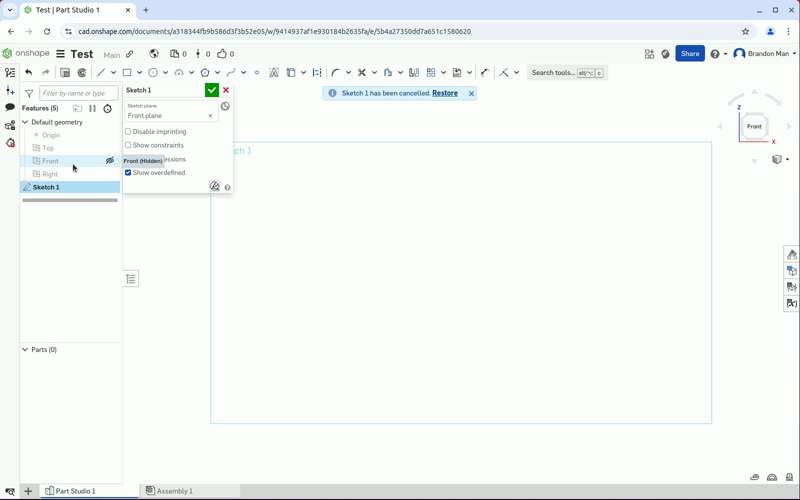
mouse_move(73, 352)
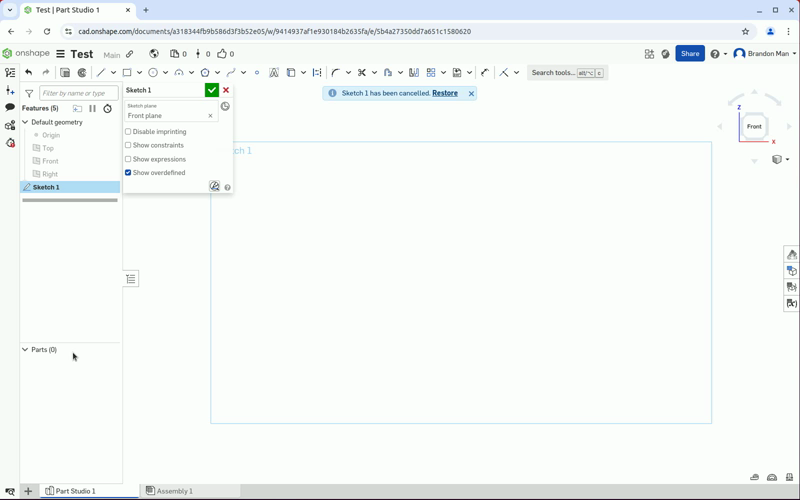
key(y)
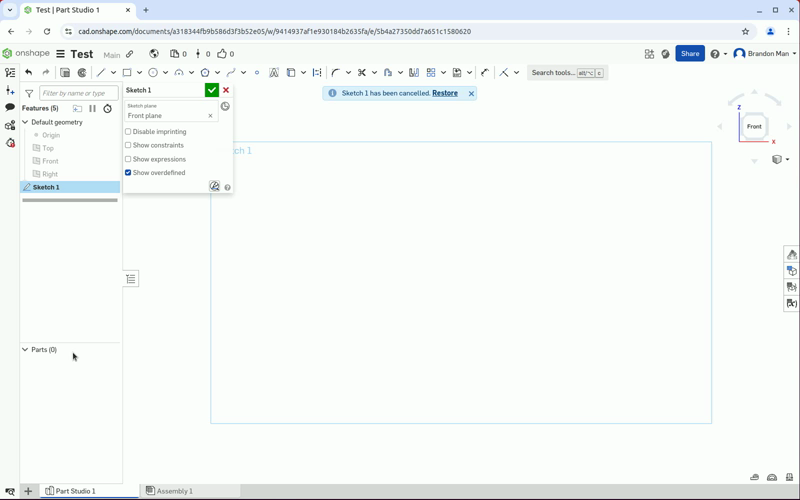
key(c)
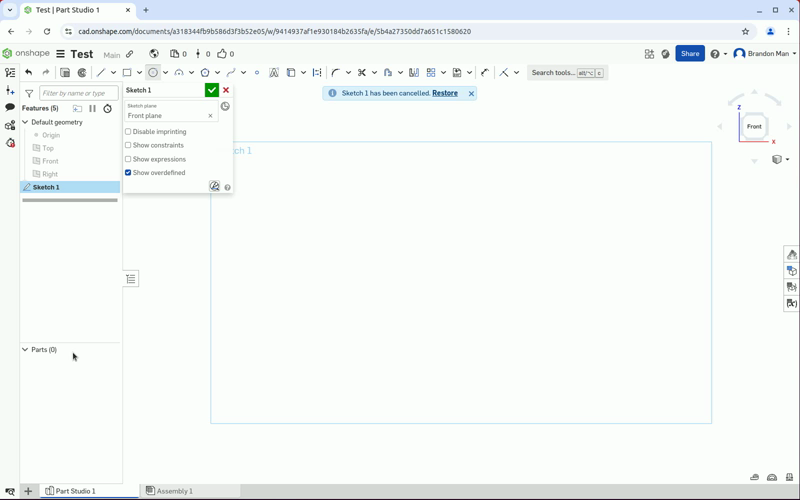
key_down(shift)
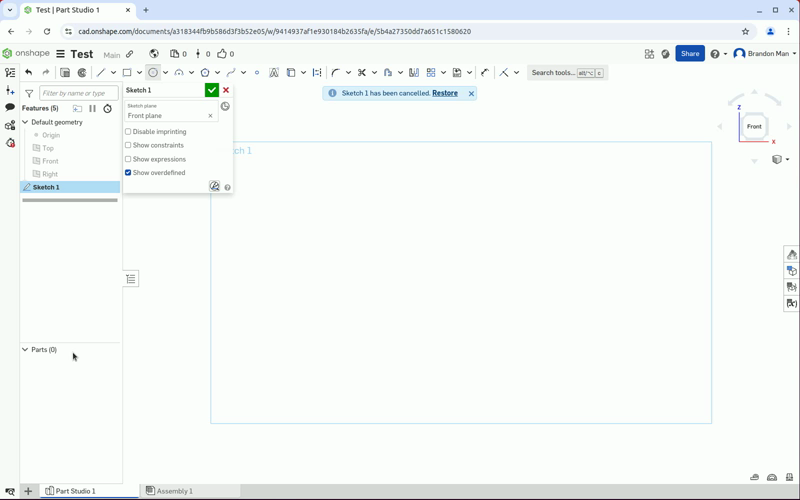
mouse_move(460, 226)
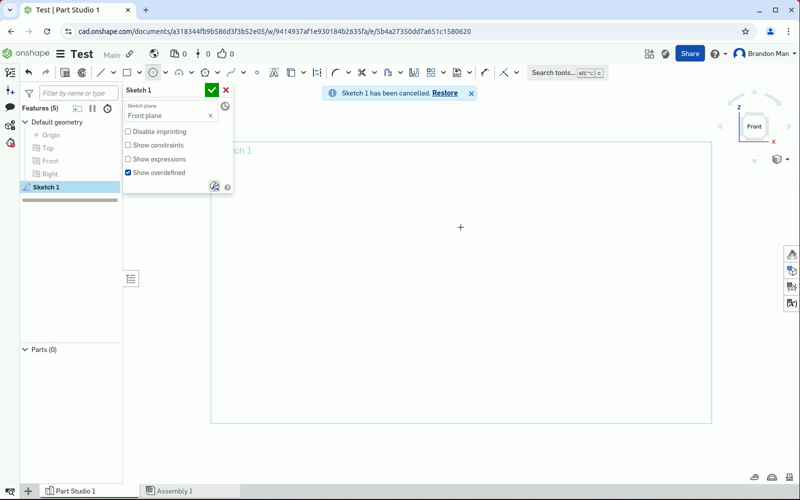
click(460, 226)
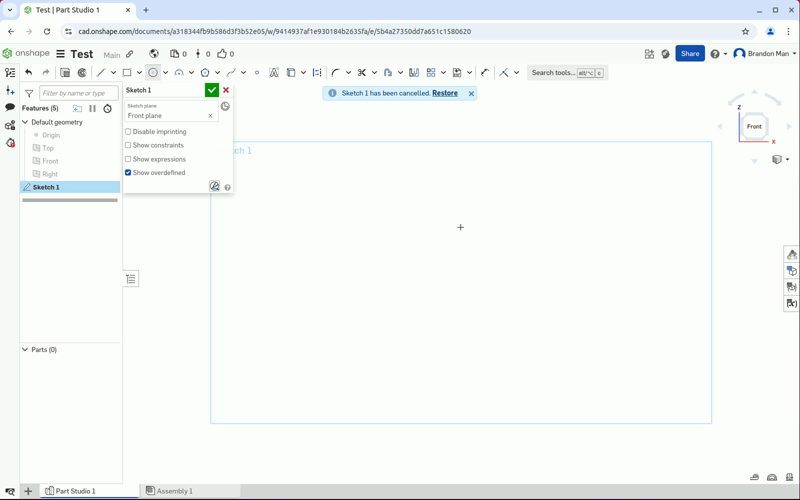
key_up(shift)
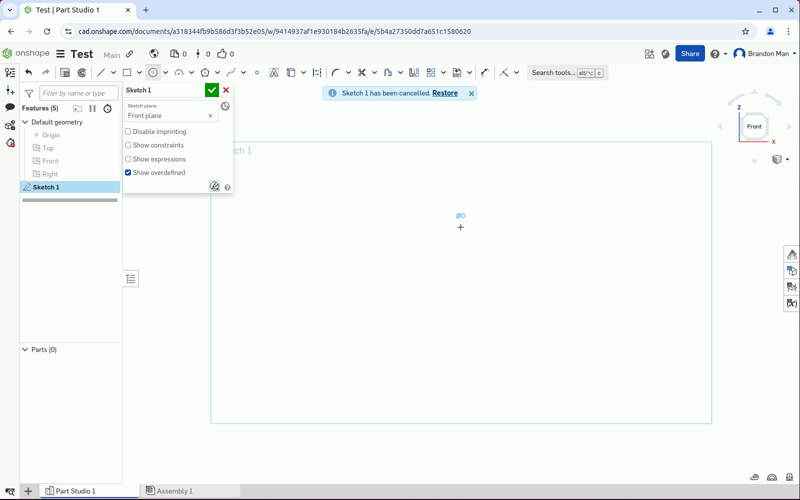
mouse_move(499, 226)
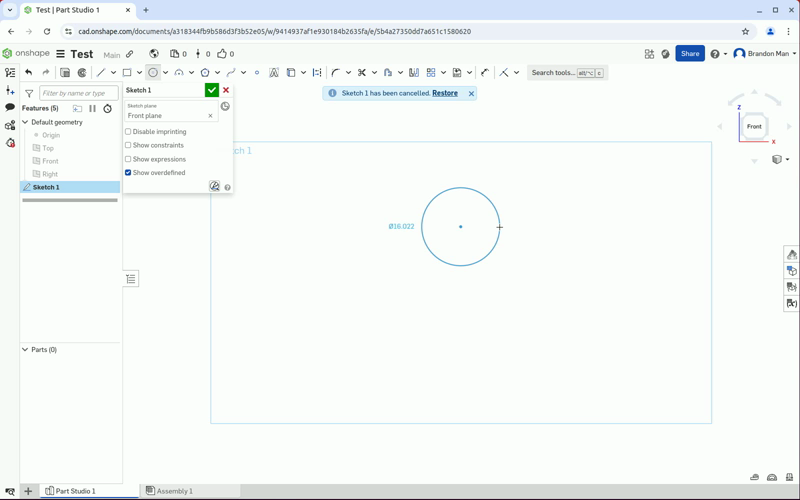
click(499, 226)
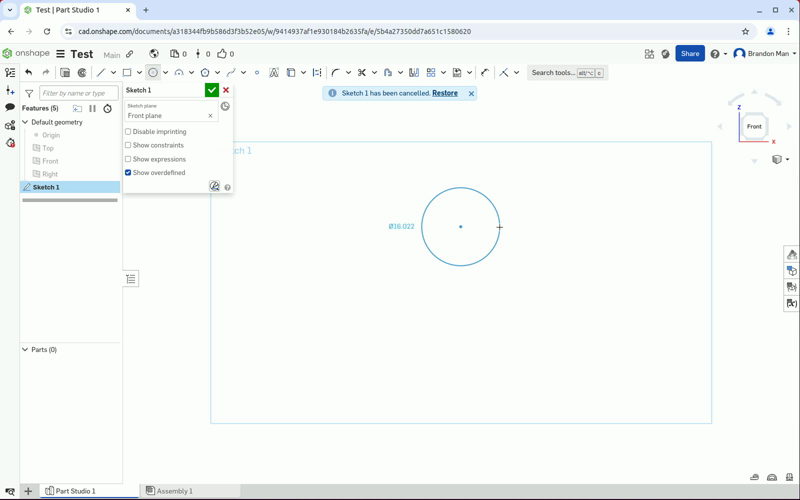
key(esc)
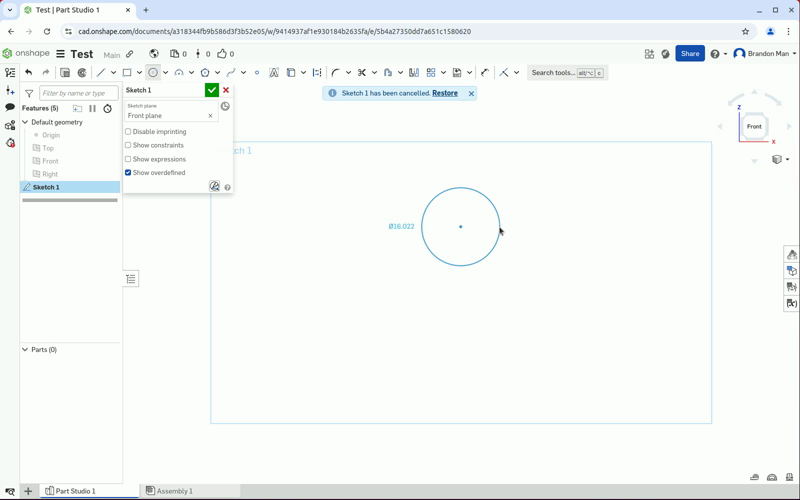
mouse_move(460, 191)
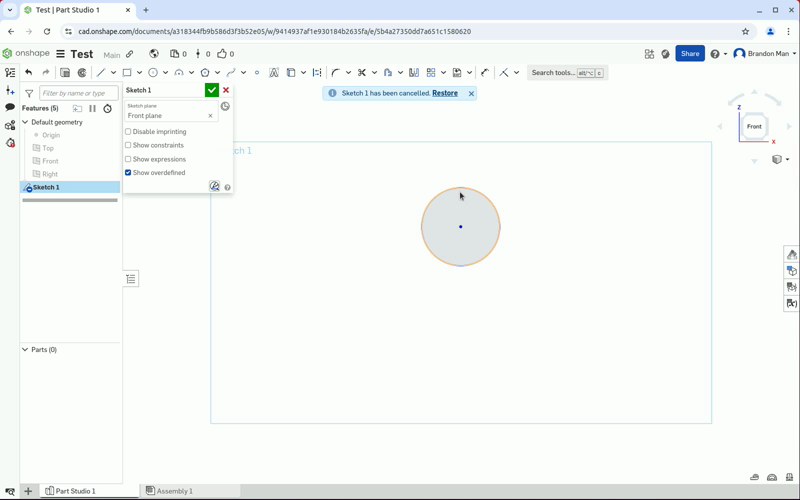
click(460, 191)
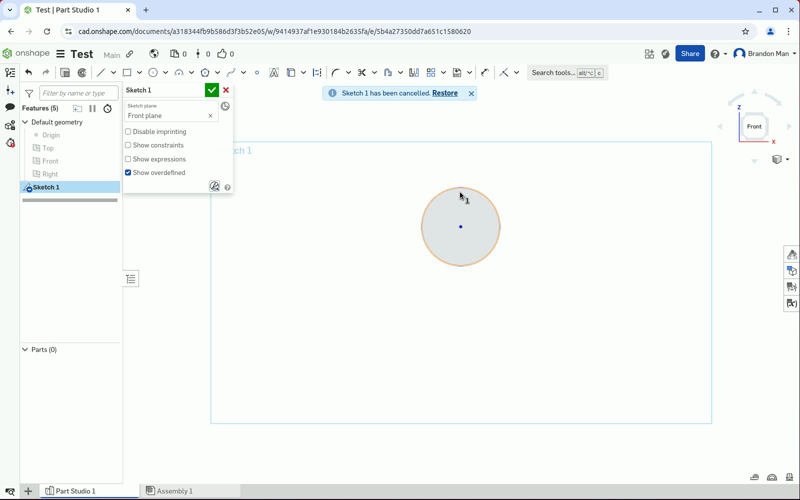
mouse_move(73, 352)
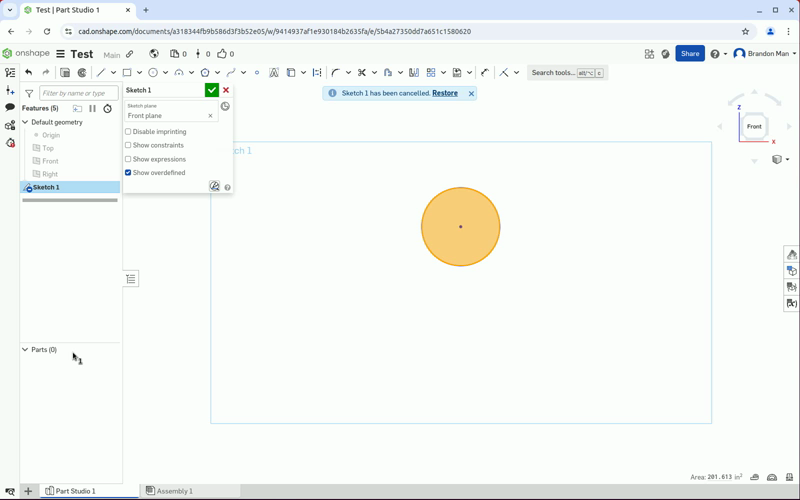
key(shift+y)
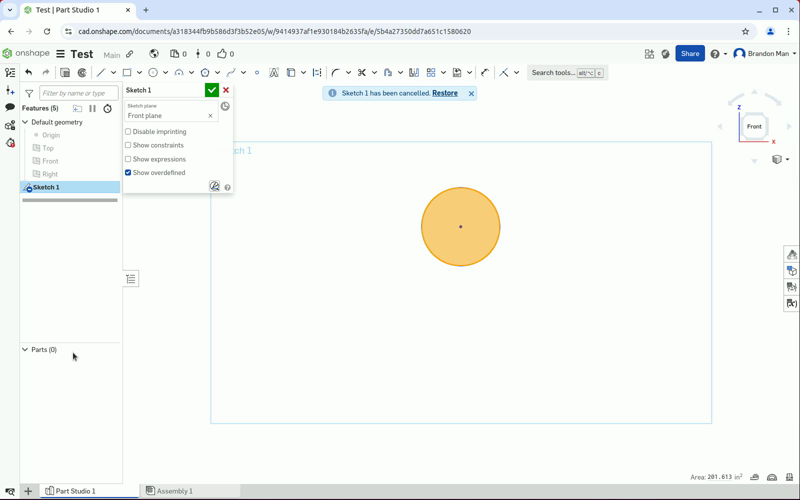
key(shift+e)
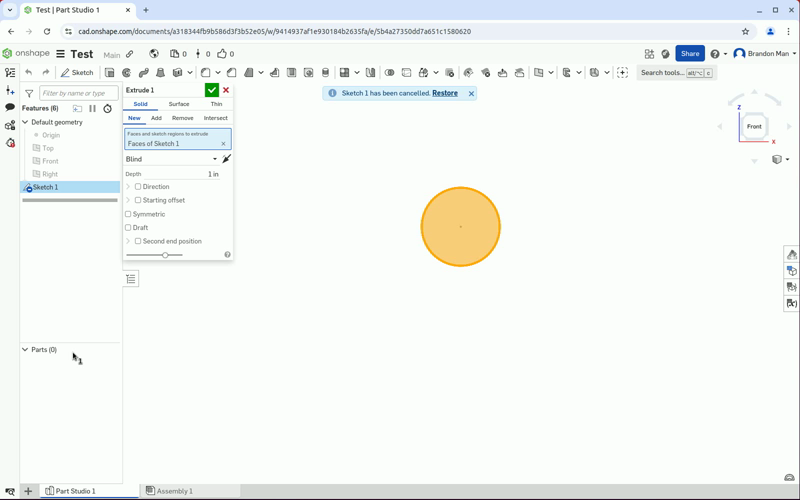
mouse_move(143, 106)
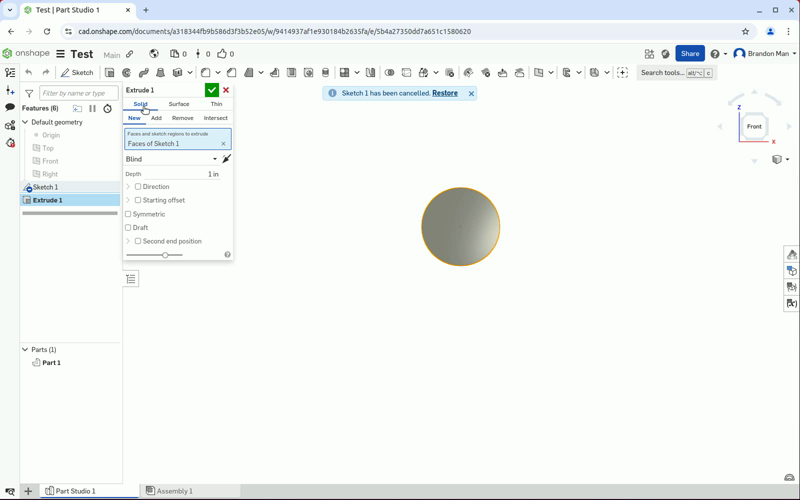
click(143, 106)
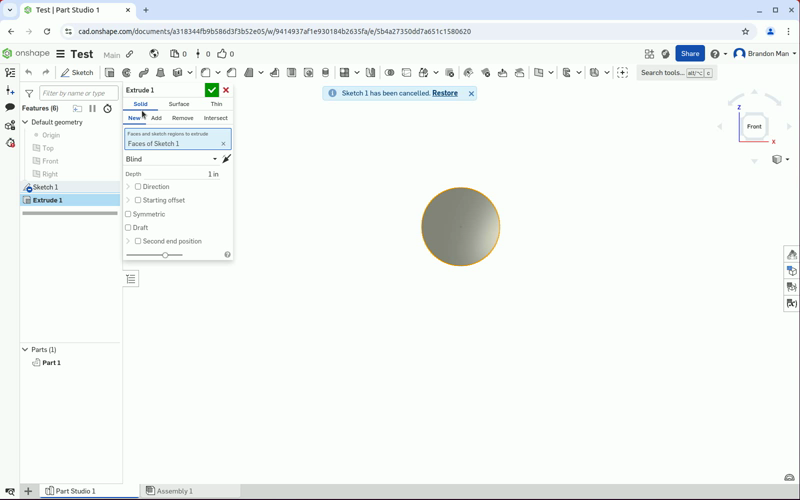
mouse_move(137, 120)
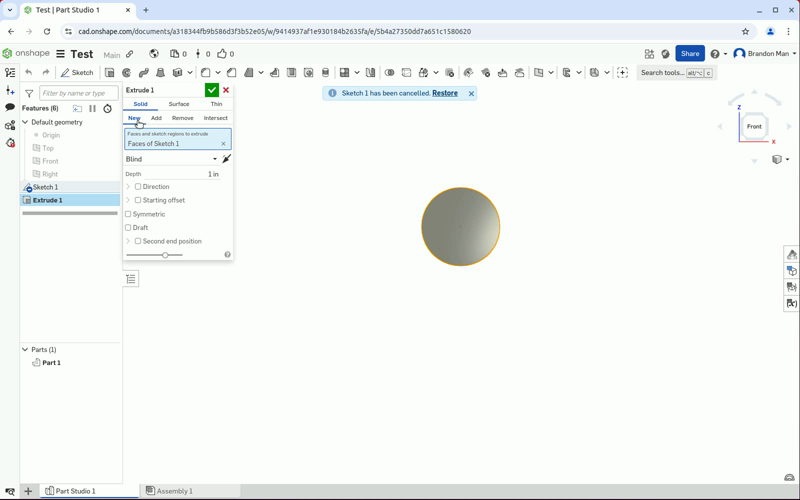
click(137, 120)
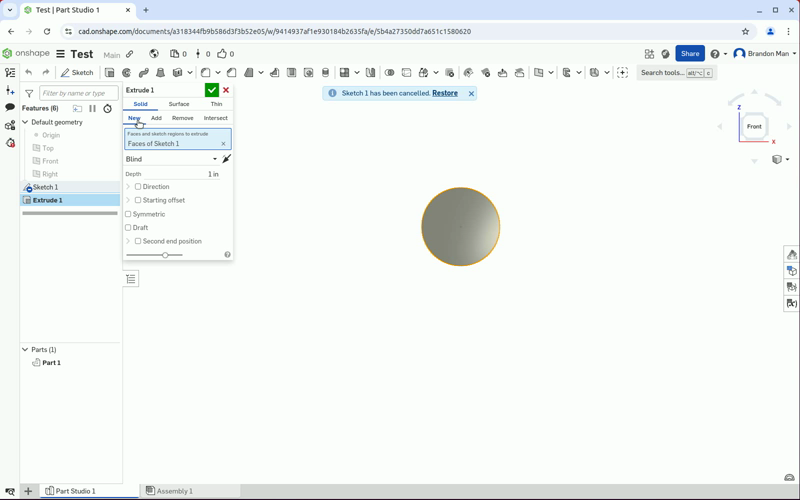
key(tab, 4)
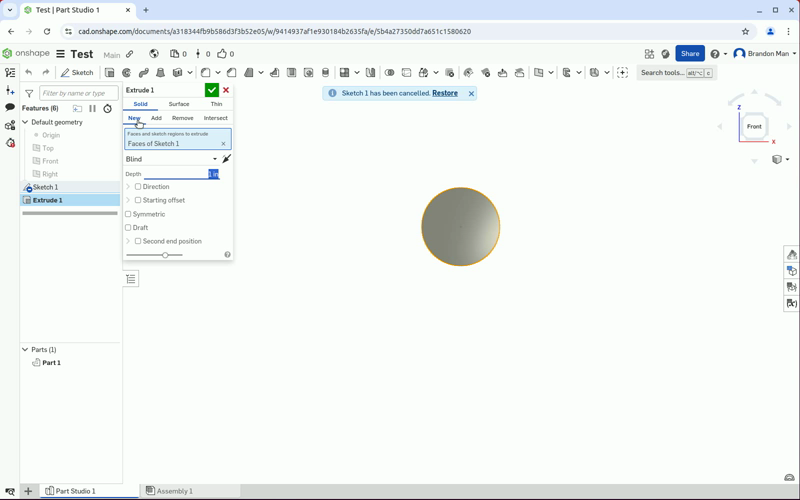
text(5.055)
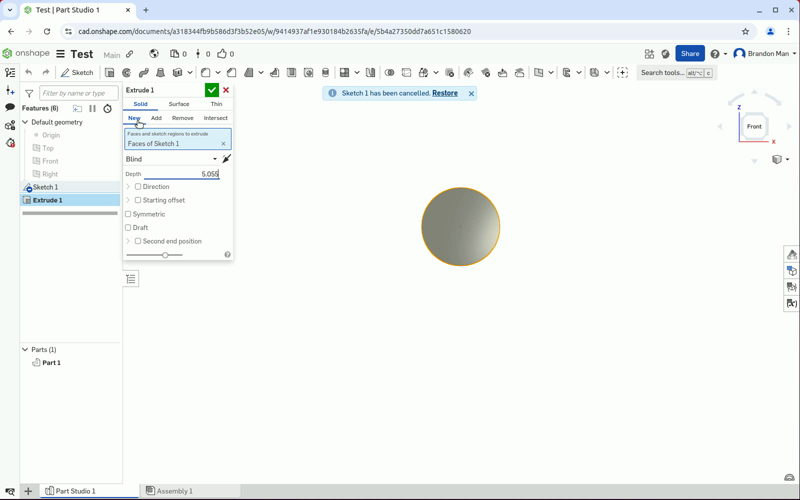
key(enter)
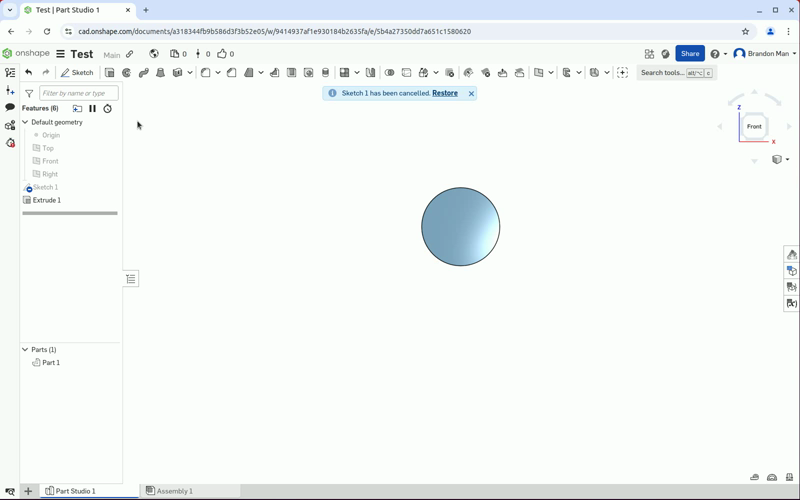
key(shift+h)
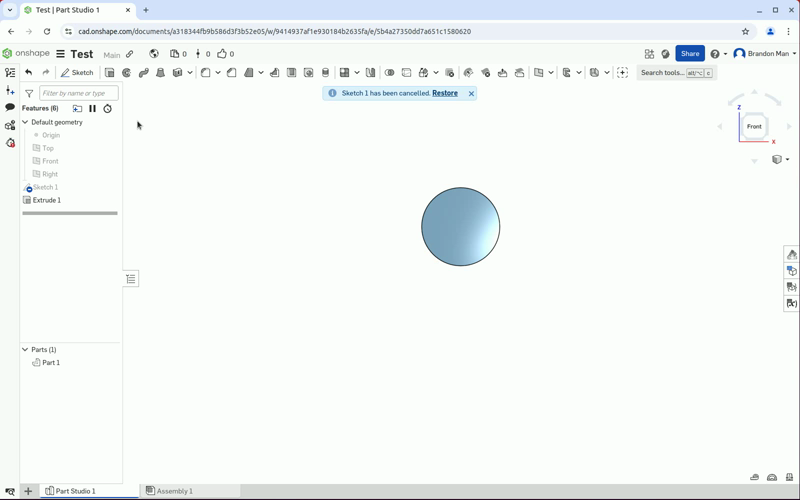
key(shift+h)
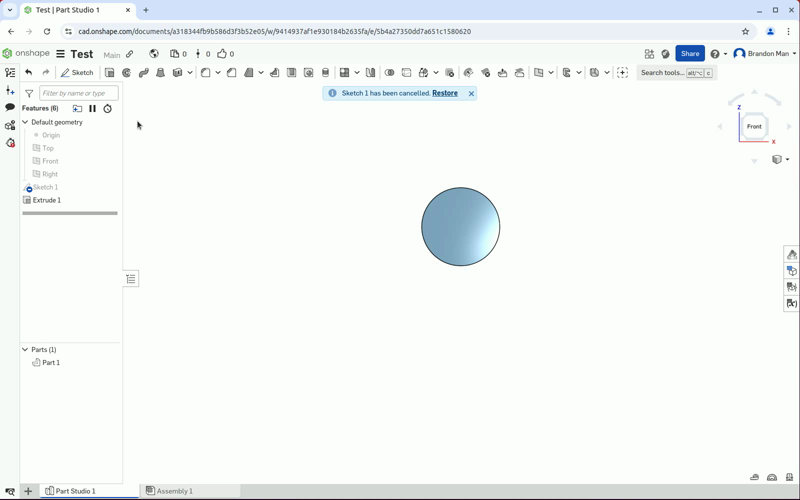
mouse_move(73, 189)
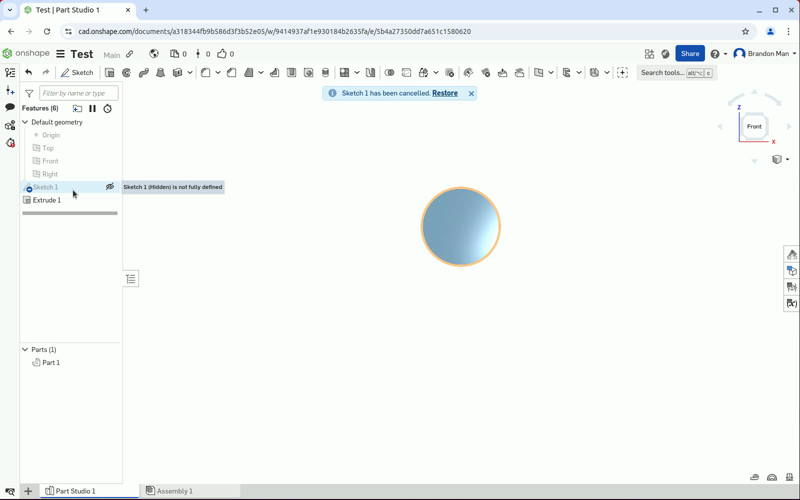
click(73, 189)
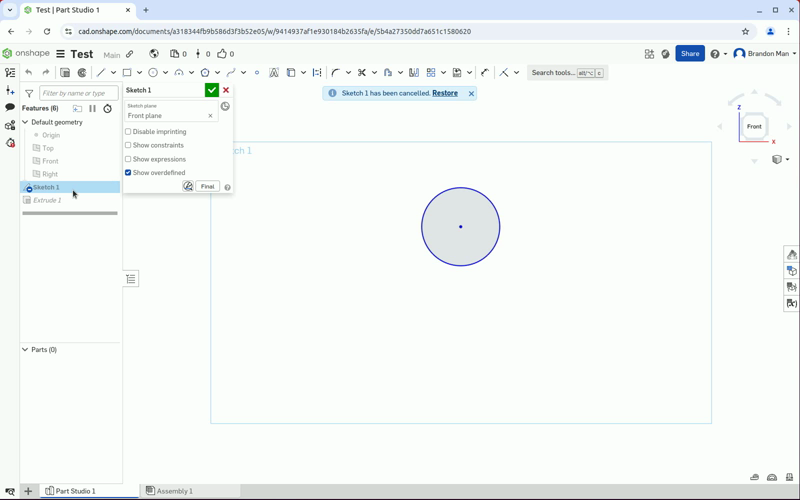
mouse_move(229, 92)
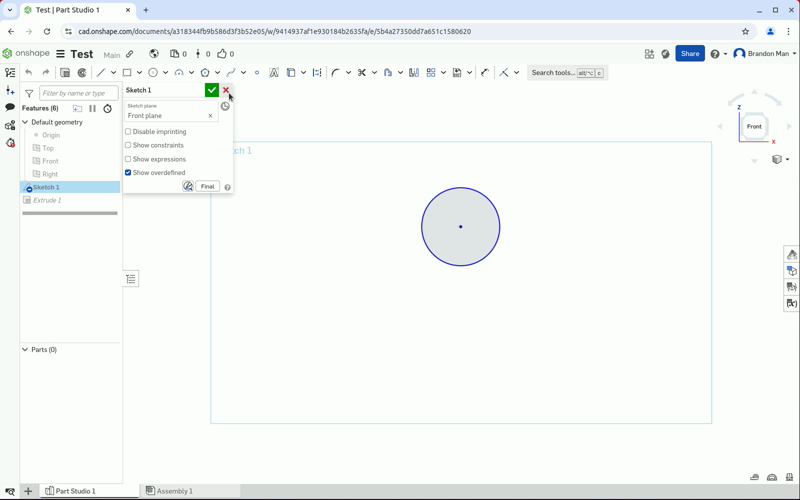
click(229, 92)
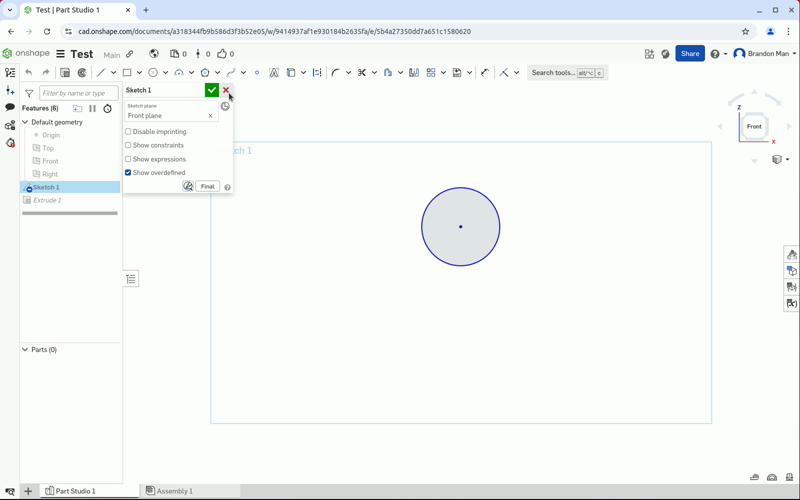
key(shift+s)
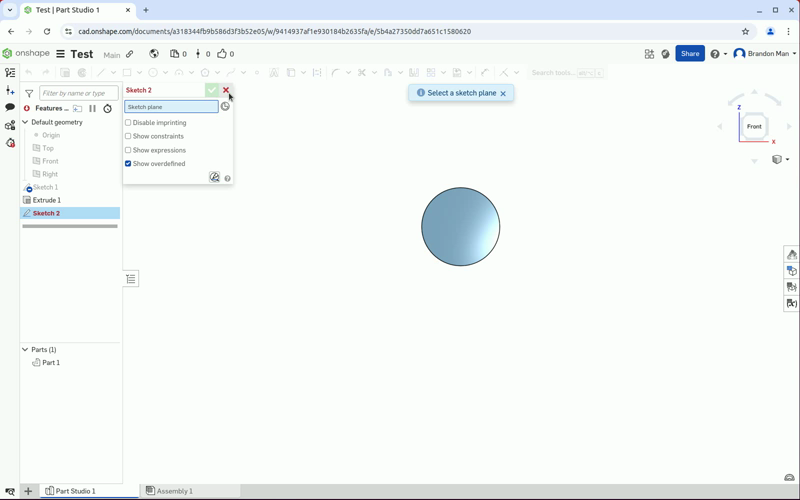
mouse_move(73, 163)
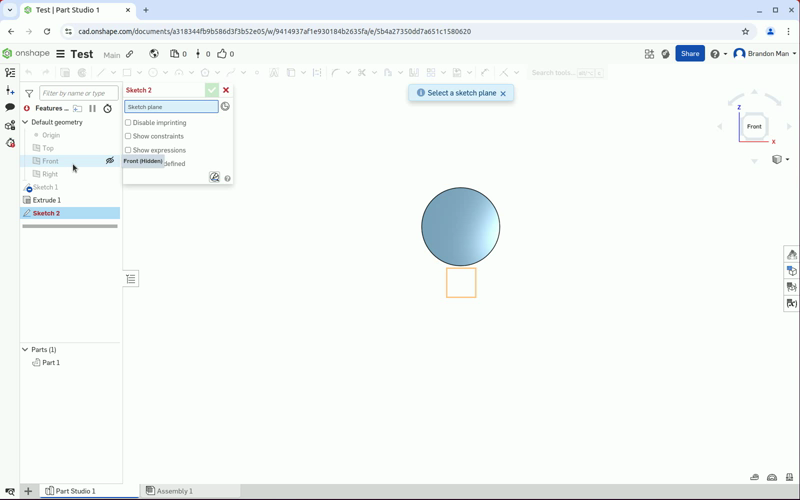
click(73, 163)
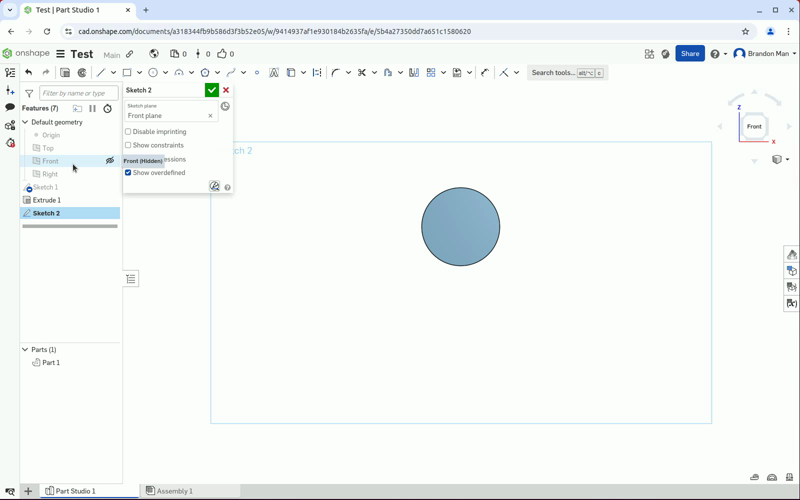
mouse_move(73, 352)
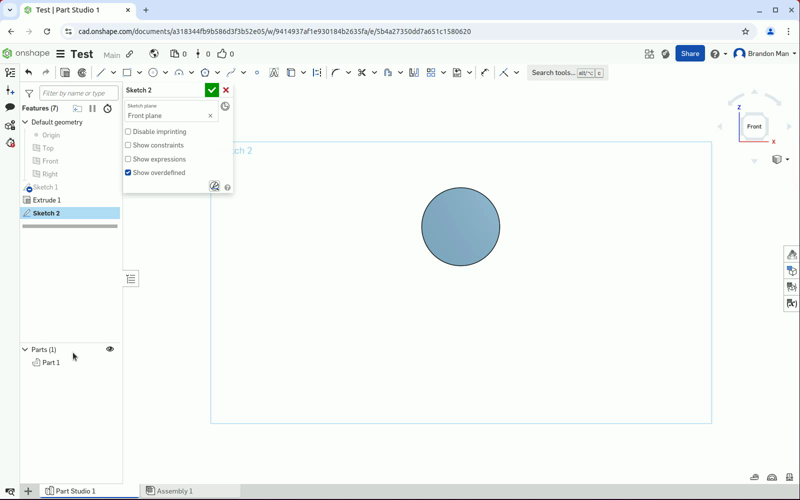
key(y)
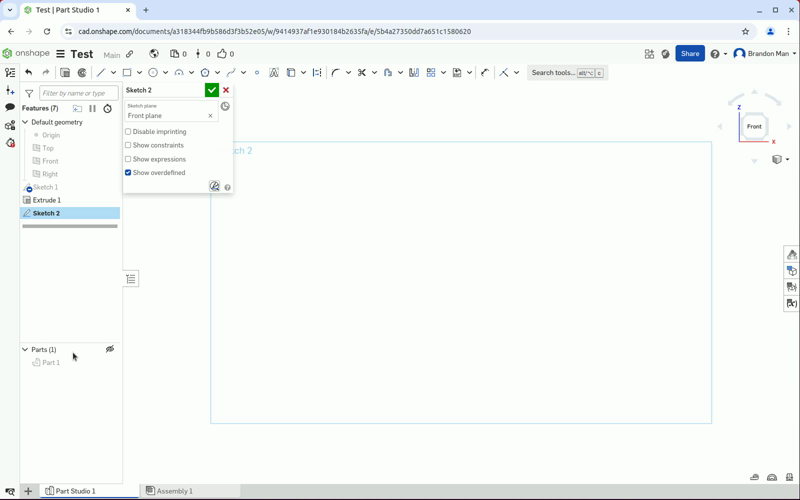
key(l)
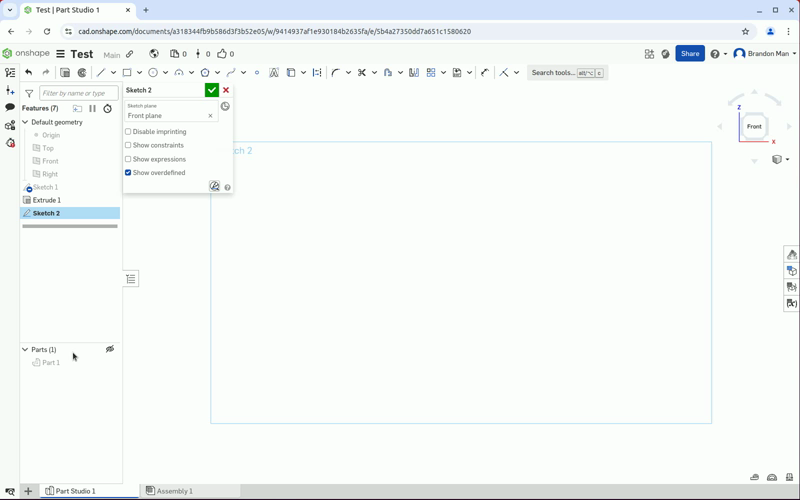
key_down(shift)
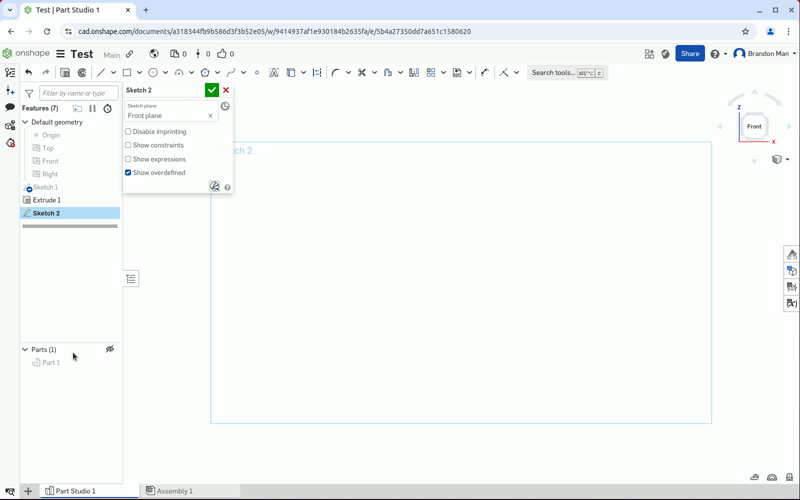
mouse_move(445, 356)
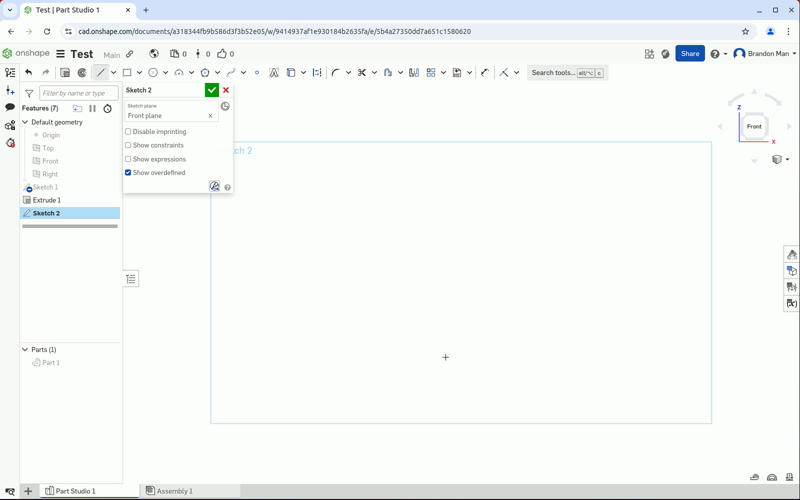
click(445, 356)
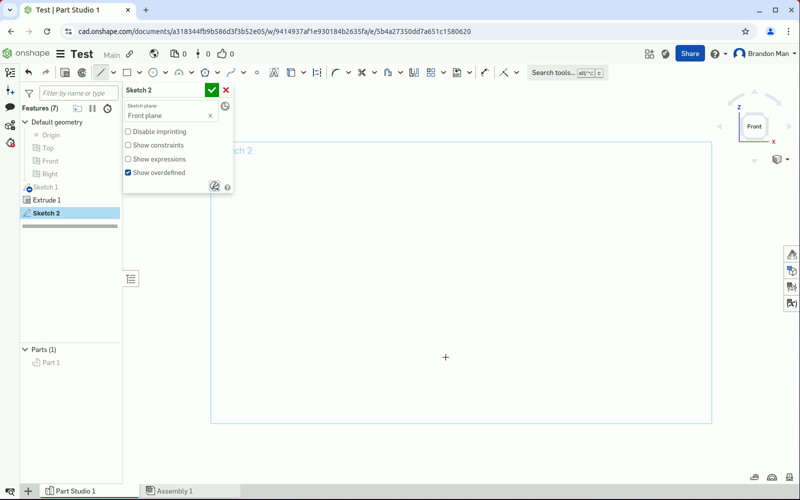
key_up(shift)
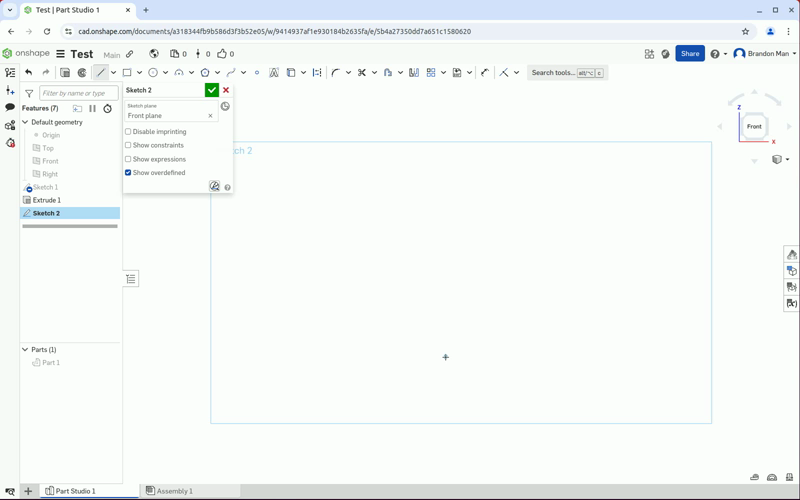
key_down(shift)
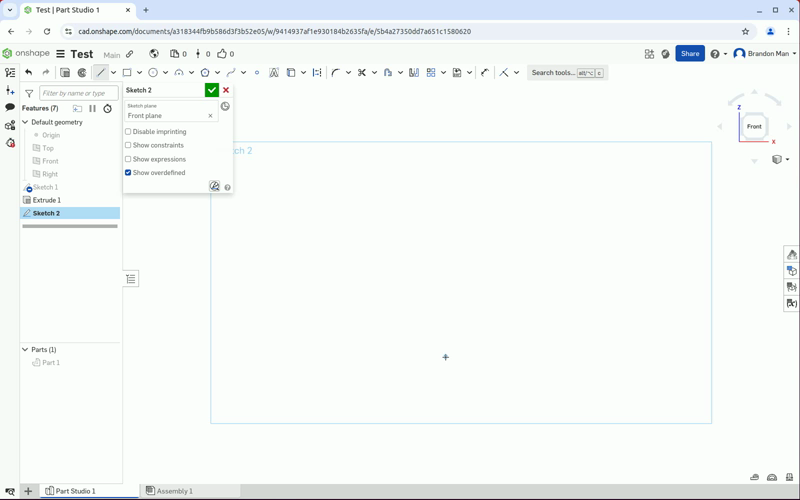
mouse_move(475, 356)
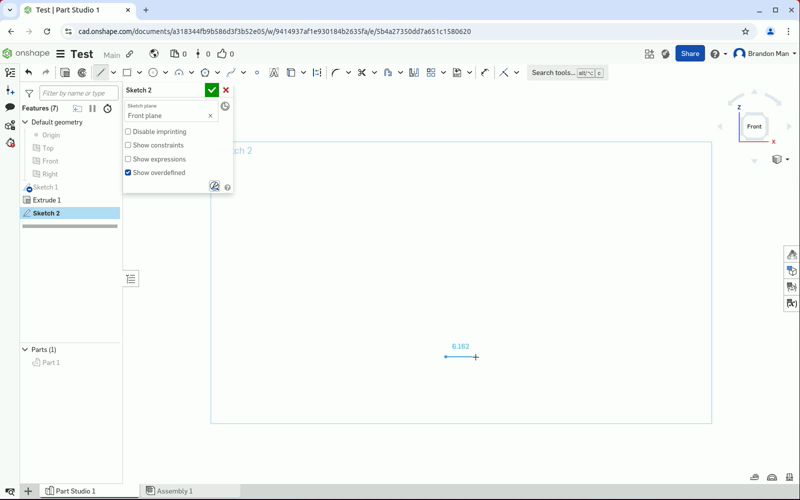
mouse_move(481, 356)
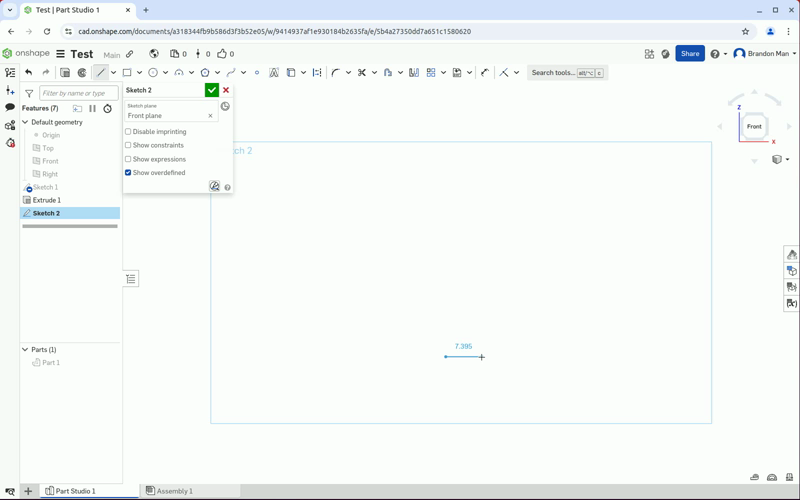
click(481, 356)
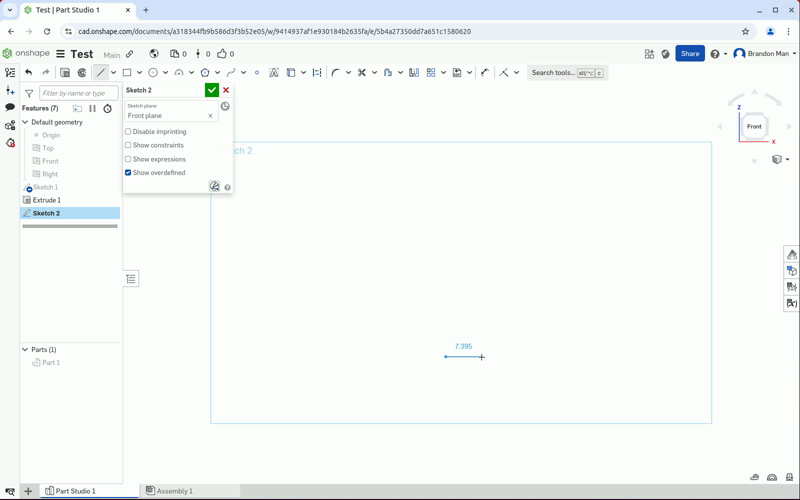
key_up(shift)
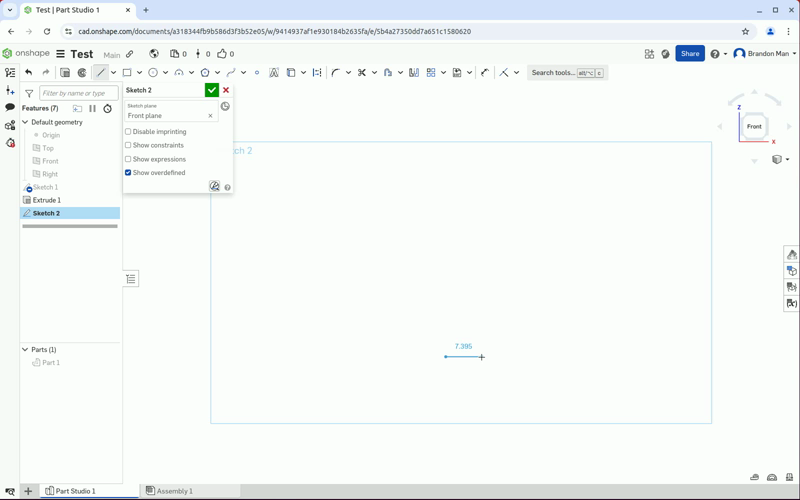
key_down(shift)
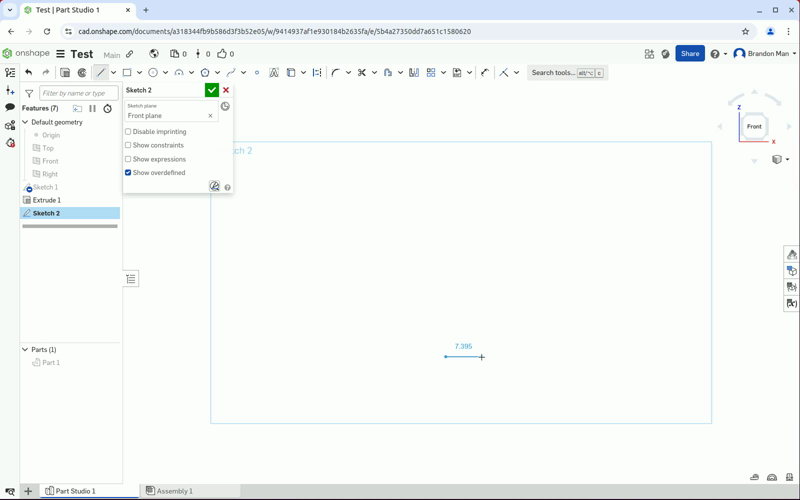
mouse_move(481, 259)
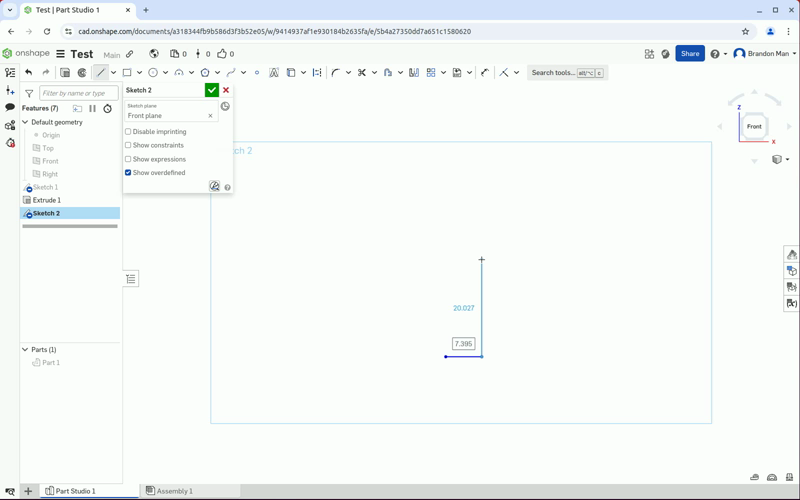
click(481, 259)
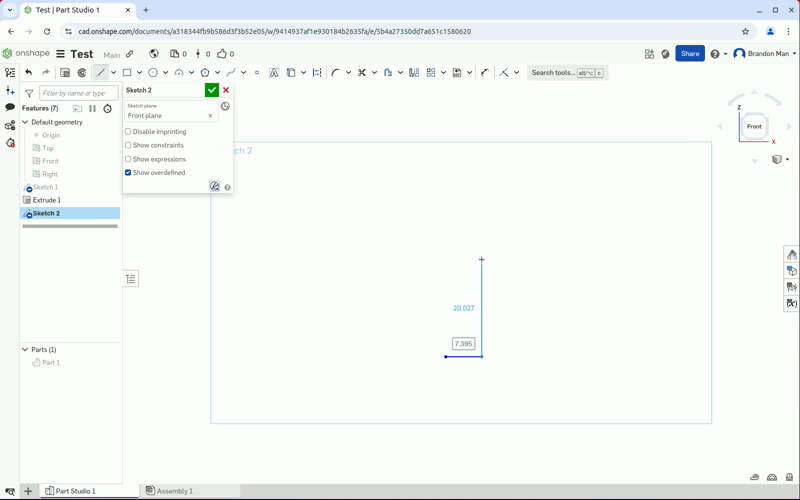
key_up(shift)
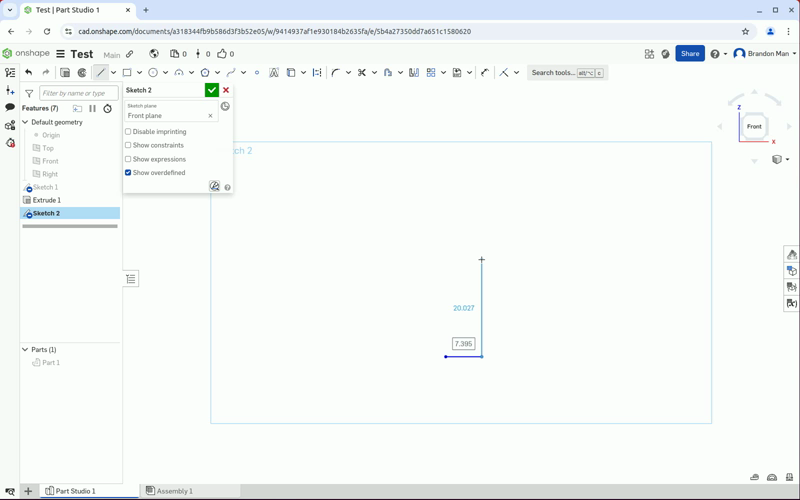
key_down(shift)
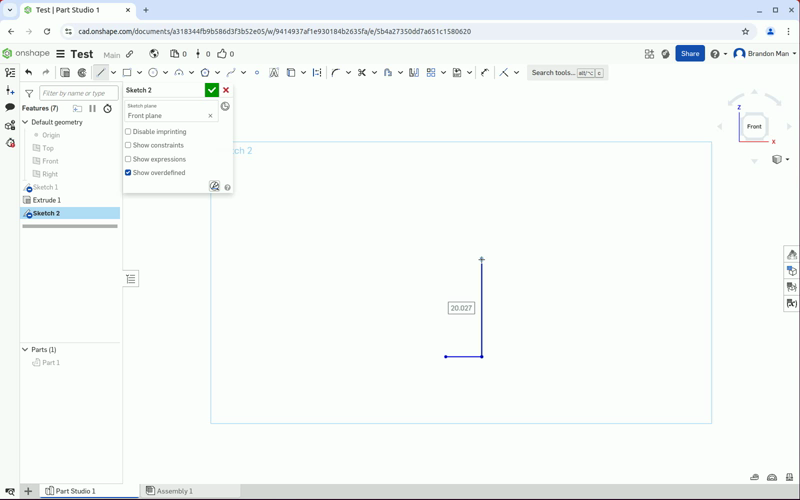
mouse_move(511, 259)
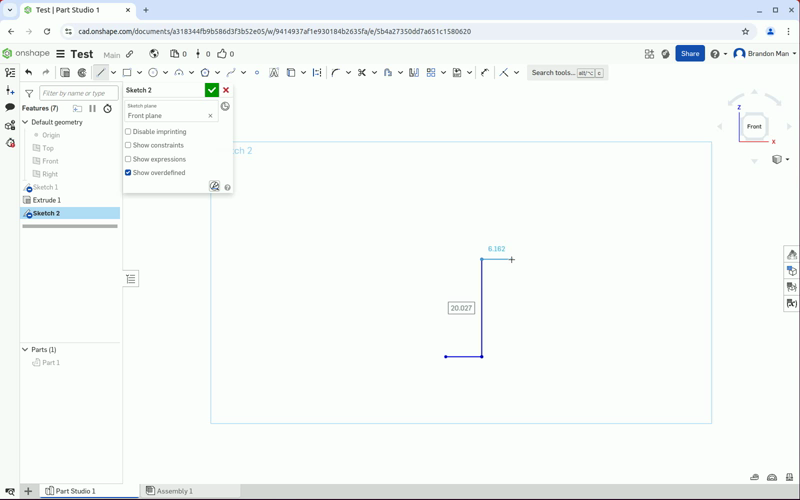
mouse_move(445, 259)
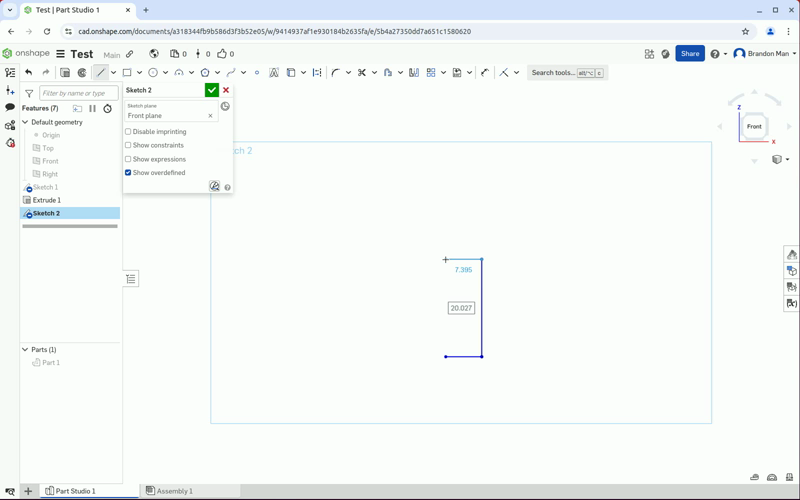
click(445, 259)
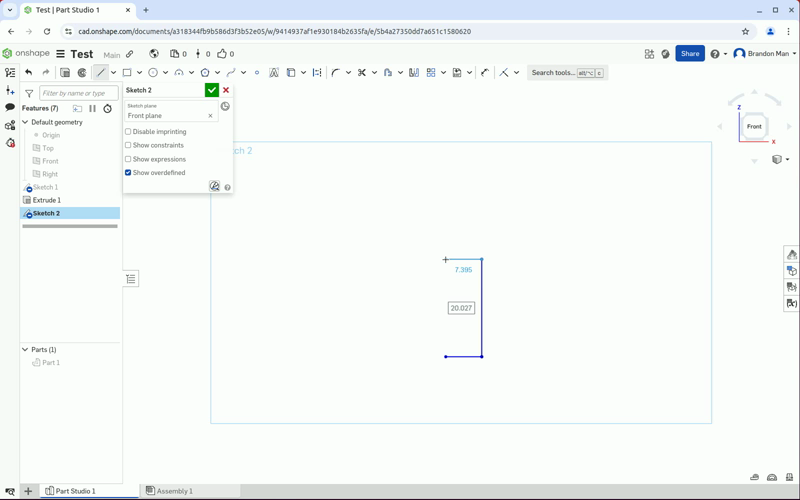
key_up(shift)
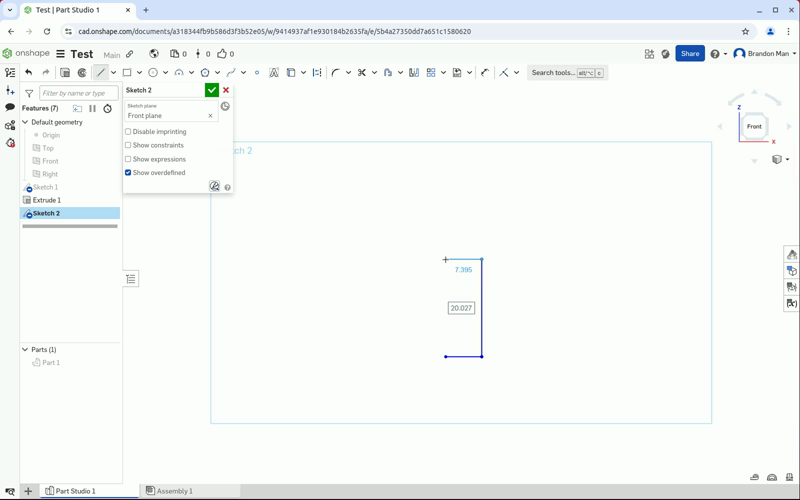
key_down(shift)
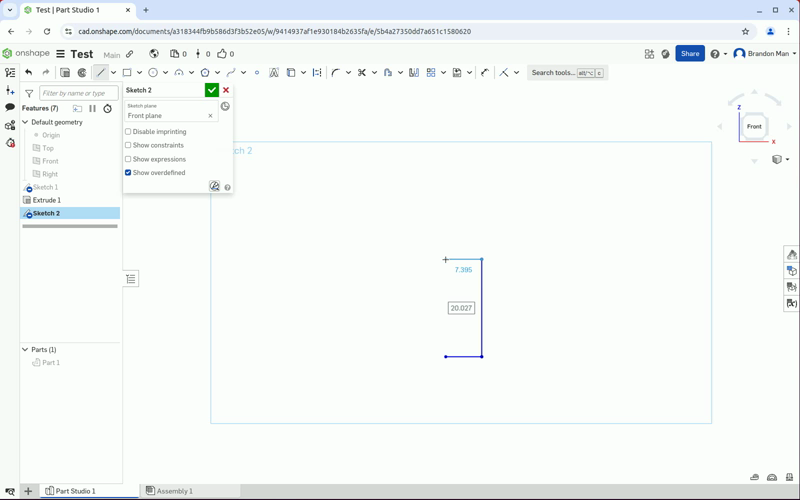
mouse_move(445, 356)
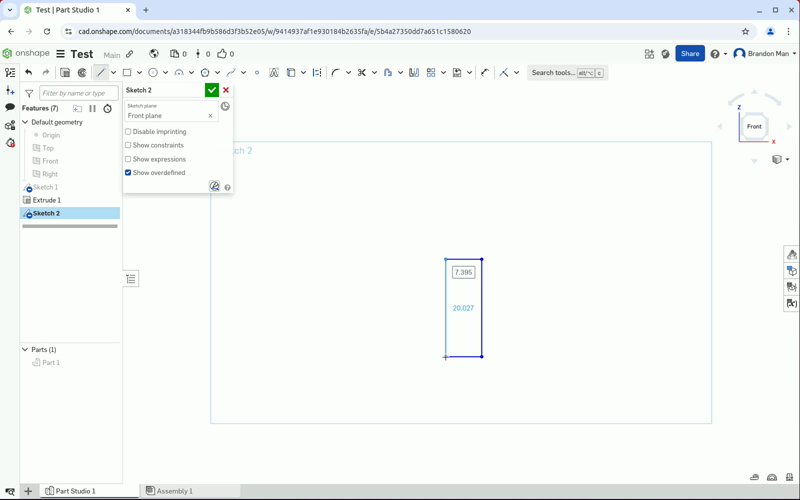
key_up(shift)
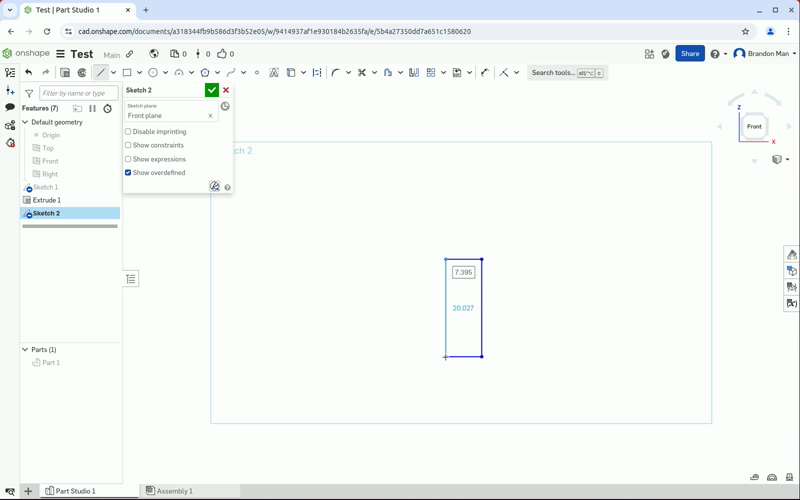
click(445, 356)
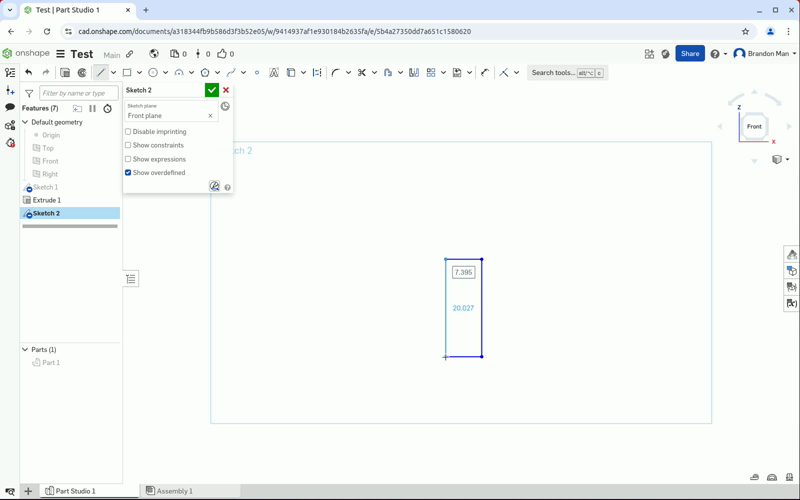
key(esc)
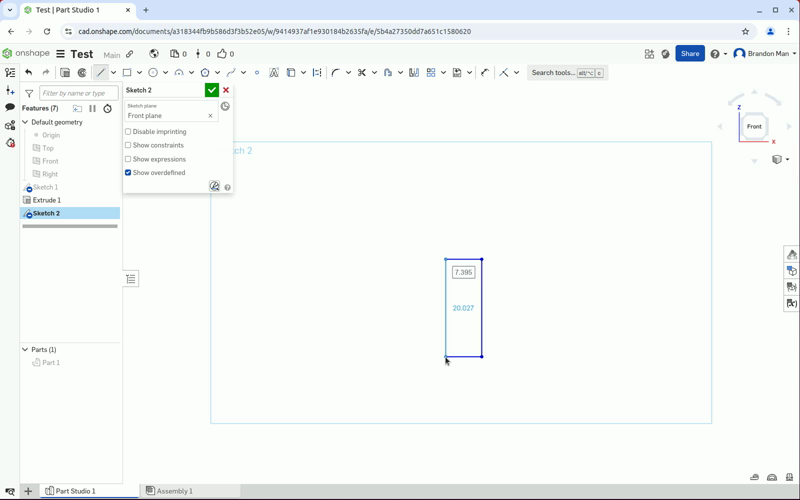
mouse_move(450, 332)
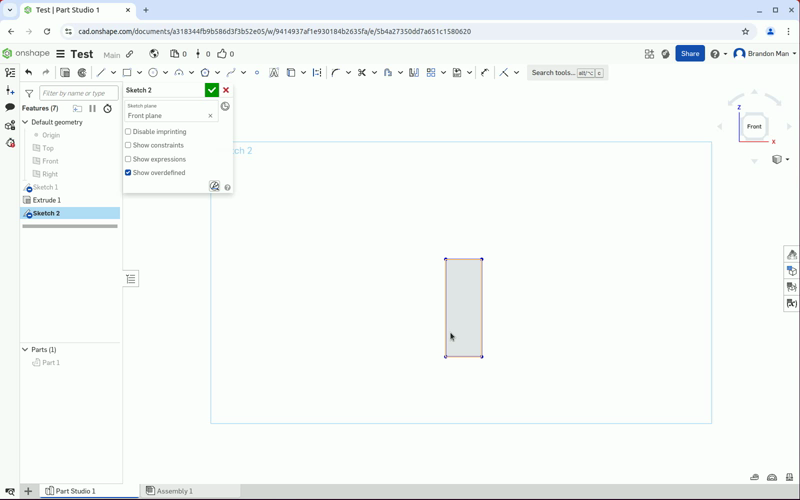
click(450, 332)
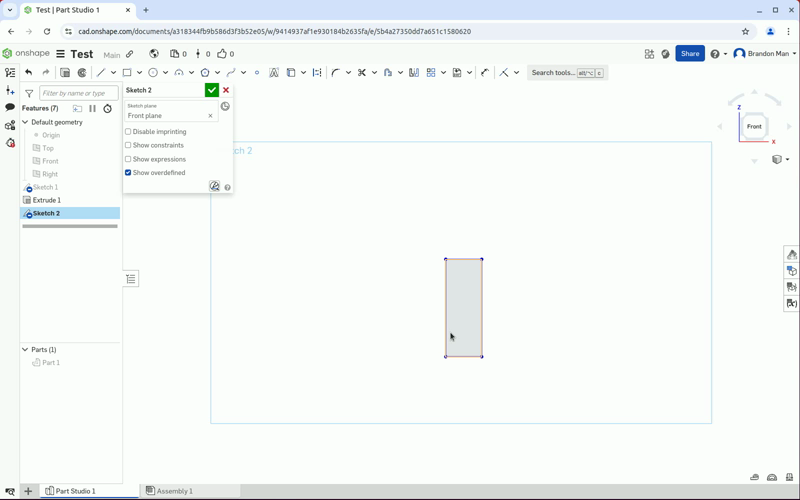
mouse_move(73, 352)
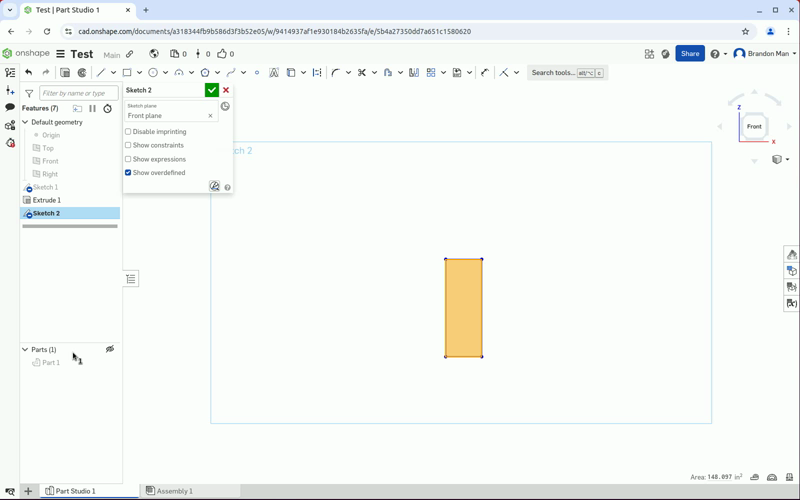
key(shift+y)
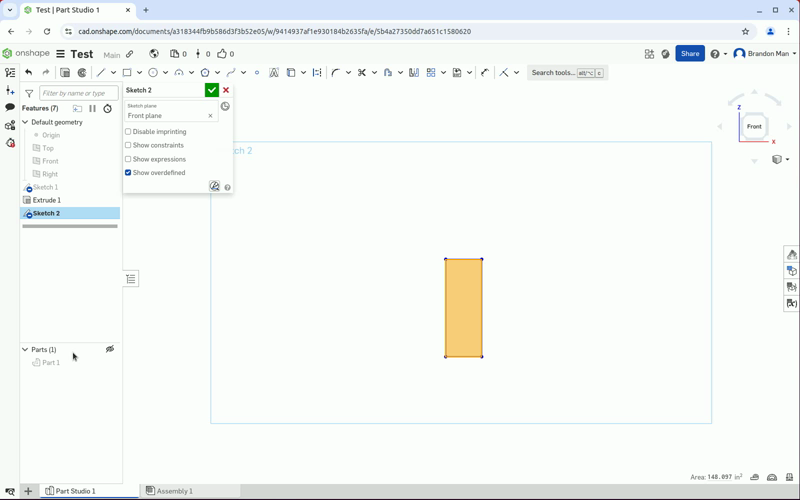
key(shift+e)
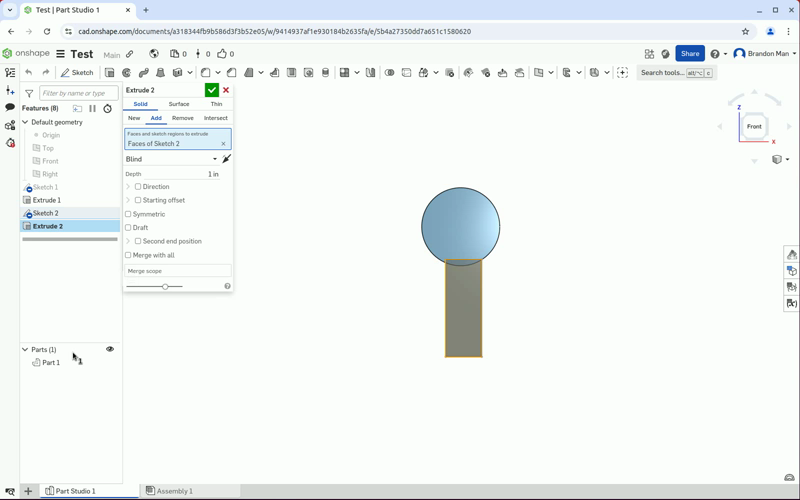
mouse_move(143, 106)
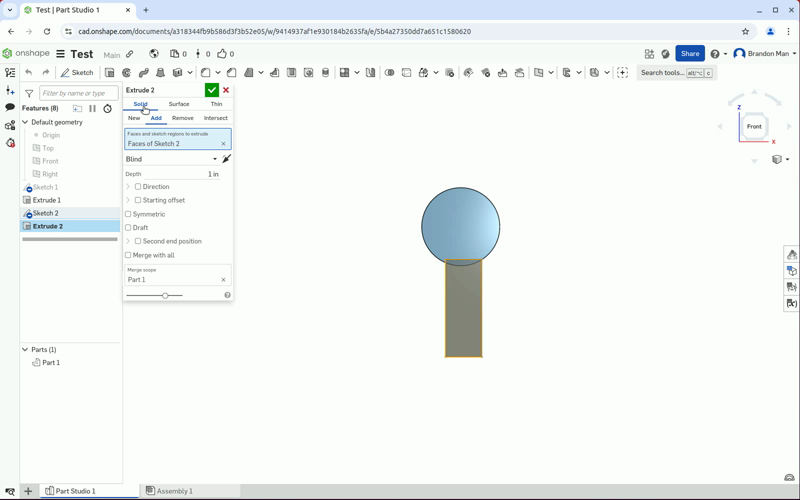
click(143, 106)
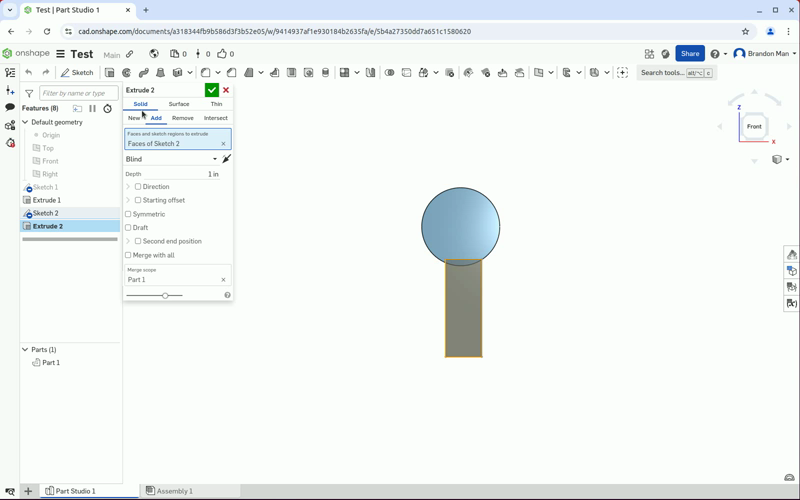
mouse_move(137, 120)
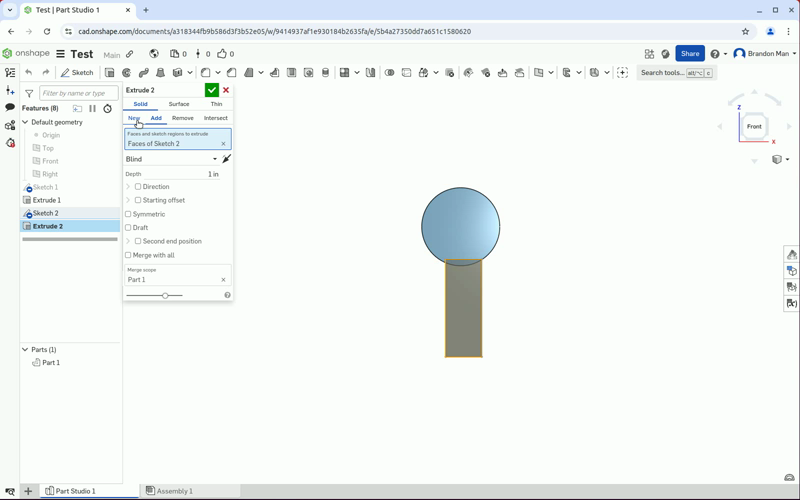
click(137, 120)
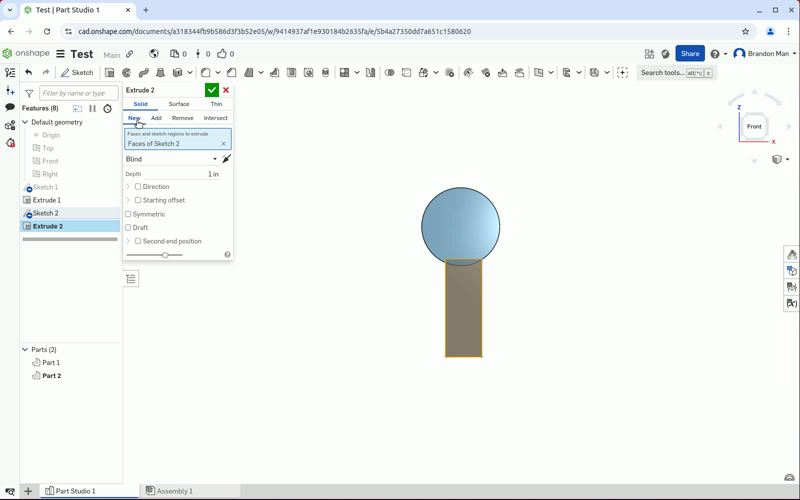
key(tab, 4)
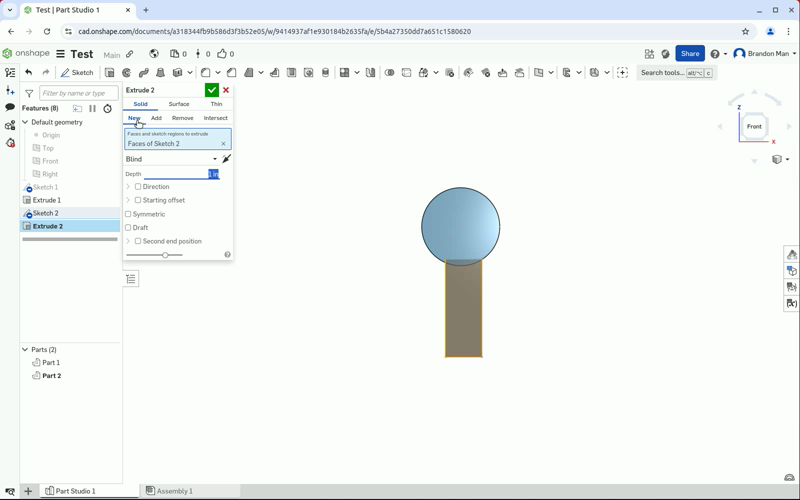
text(5.055)
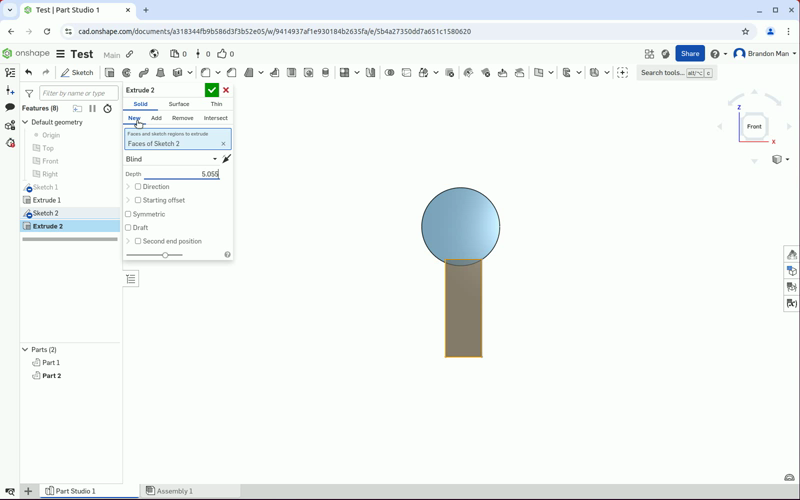
key(enter)
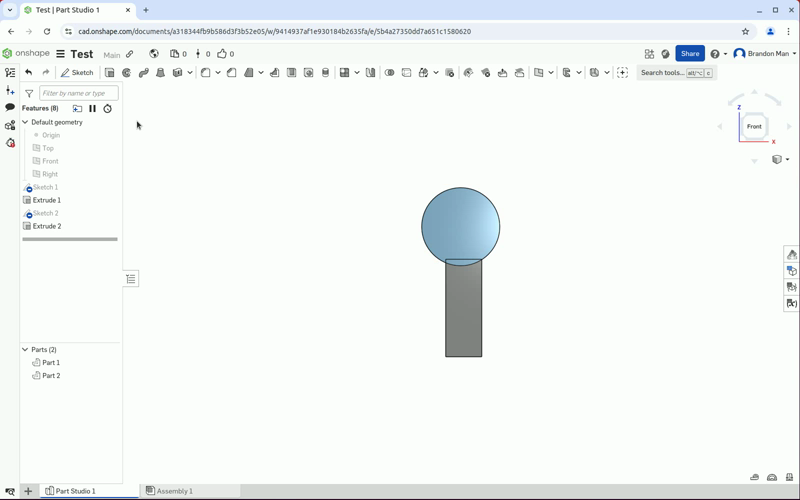
key(shift+h)
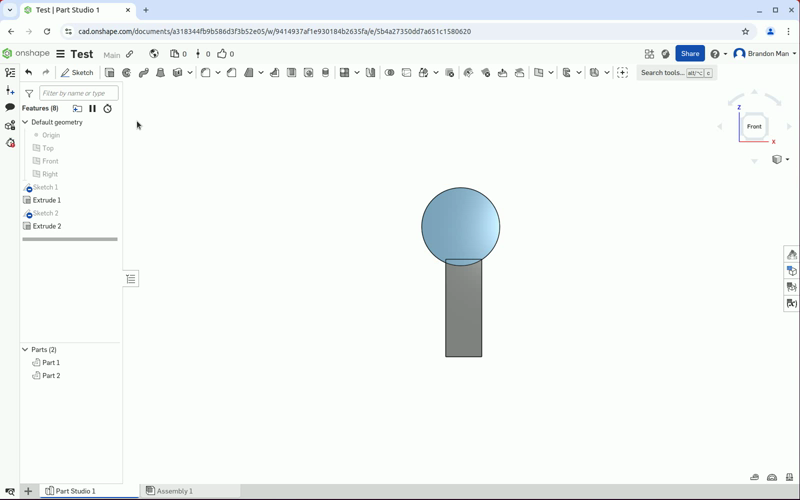
key(shift+h)
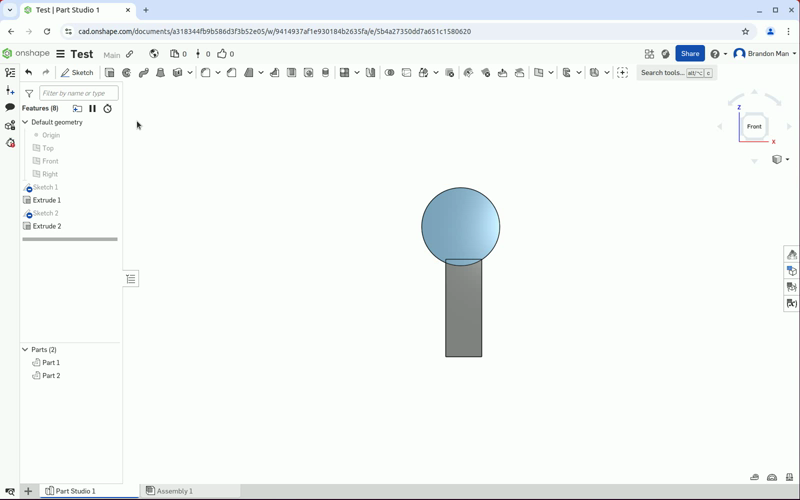
mouse_move(73, 189)
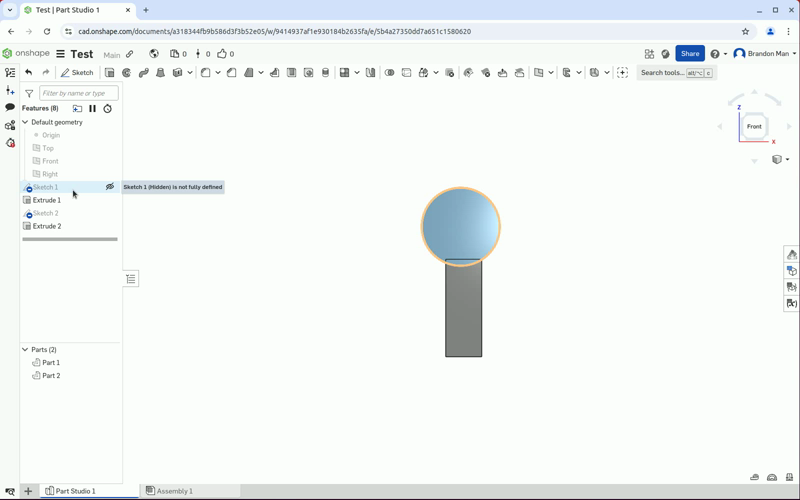
click(73, 189)
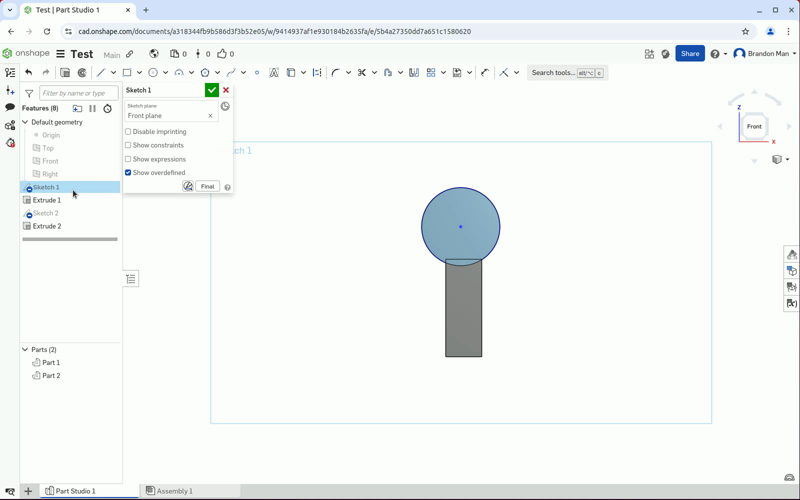
mouse_move(229, 92)
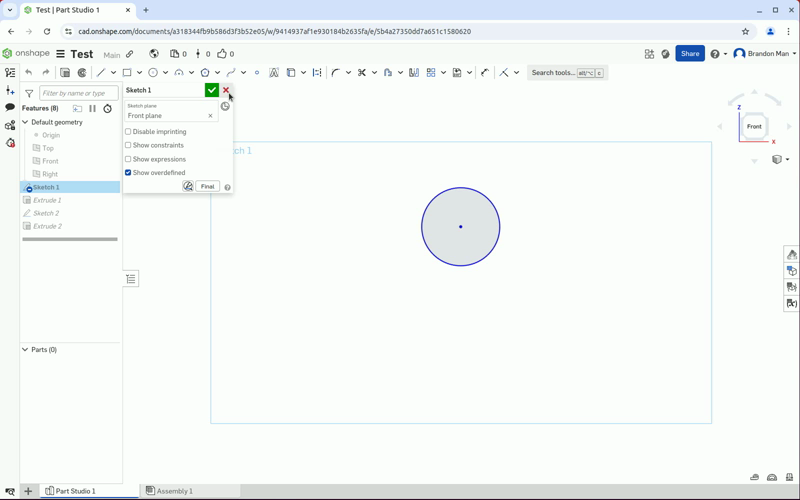
click(229, 92)
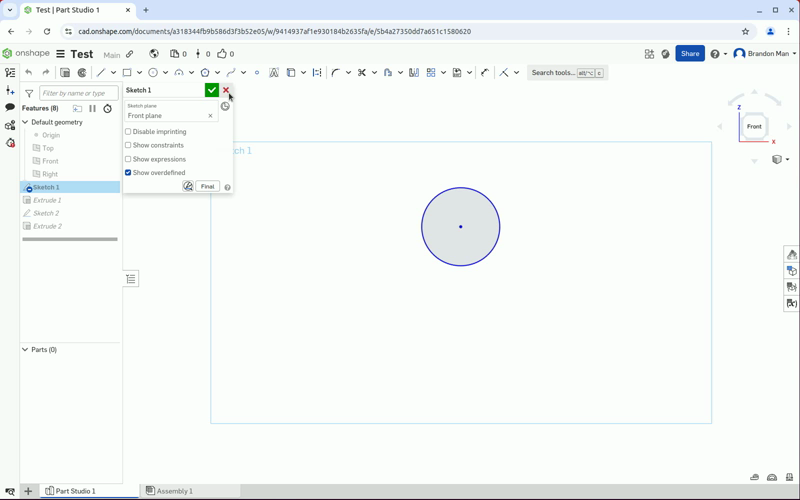
key(shift+s)
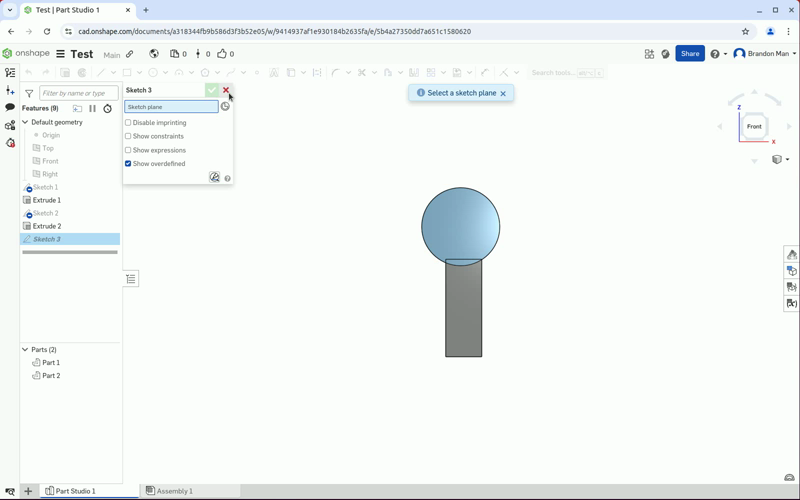
mouse_move(73, 163)
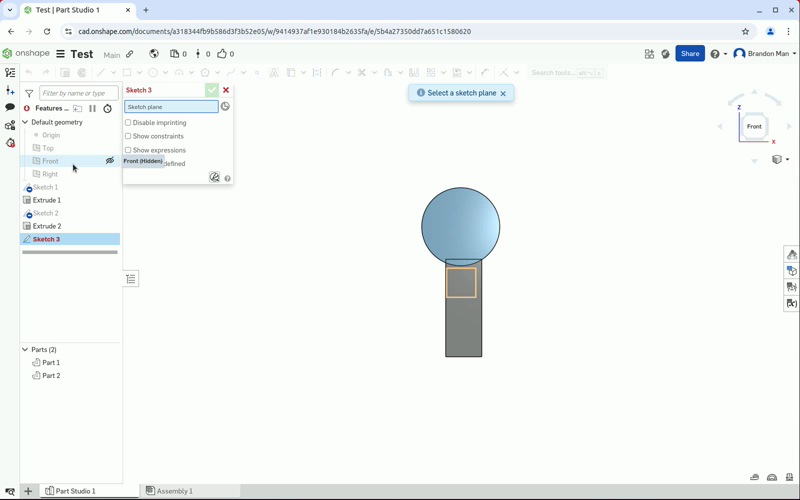
click(73, 163)
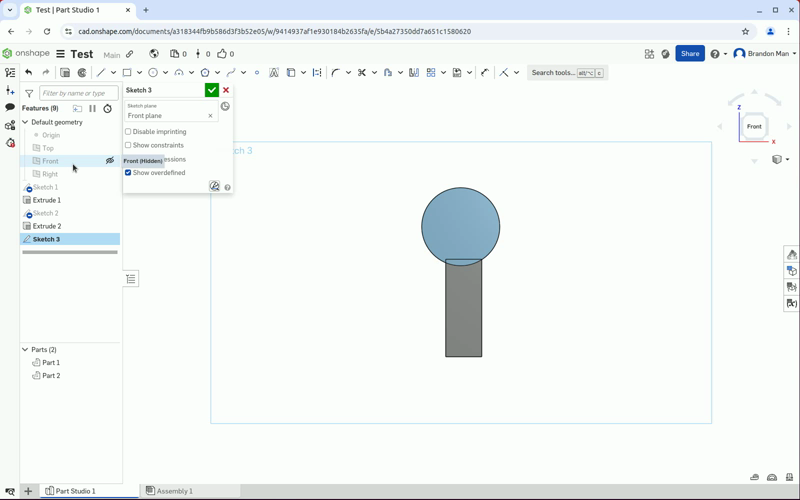
mouse_move(73, 352)
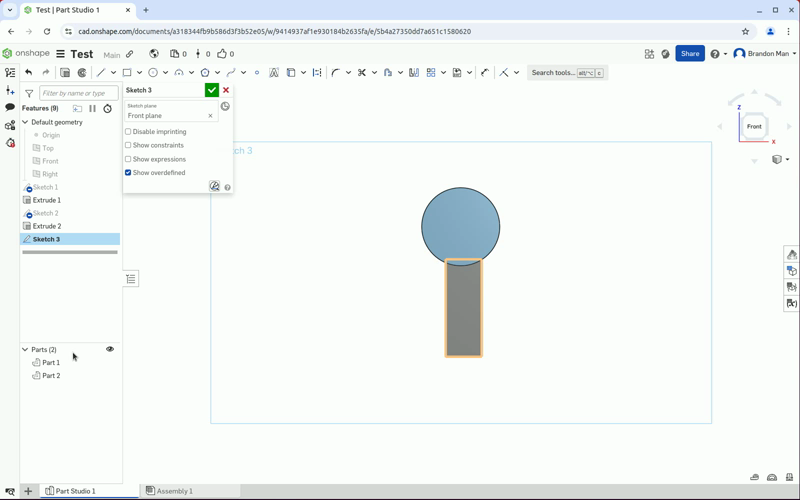
key(y)
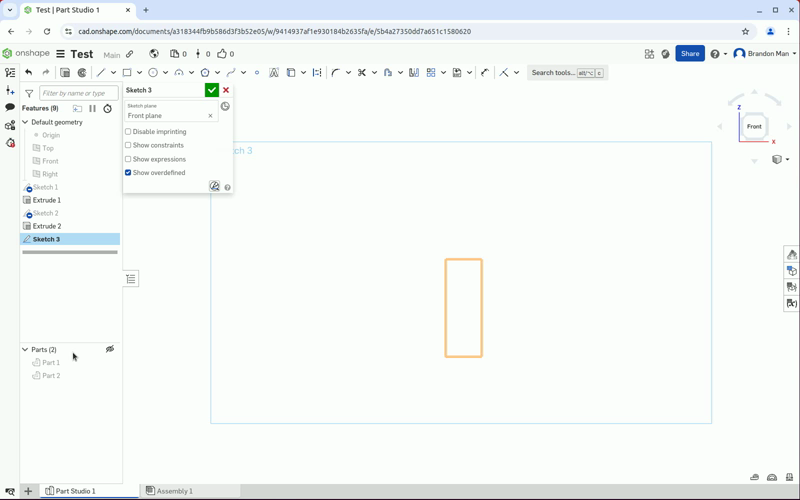
key(l)
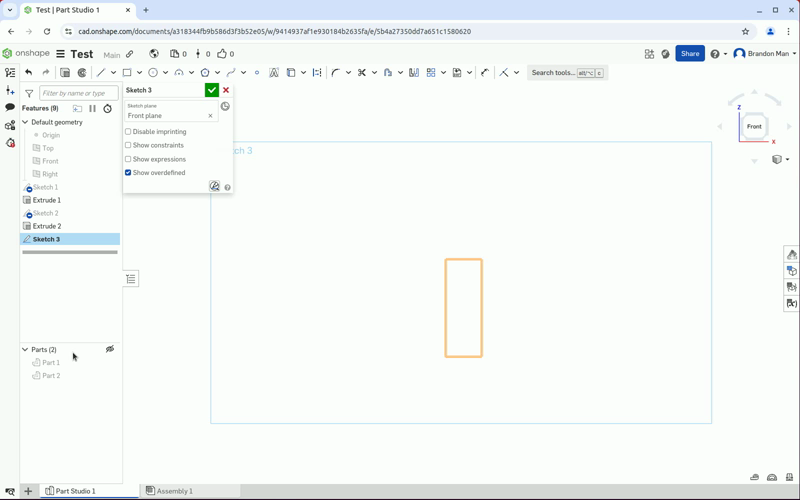
key_down(shift)
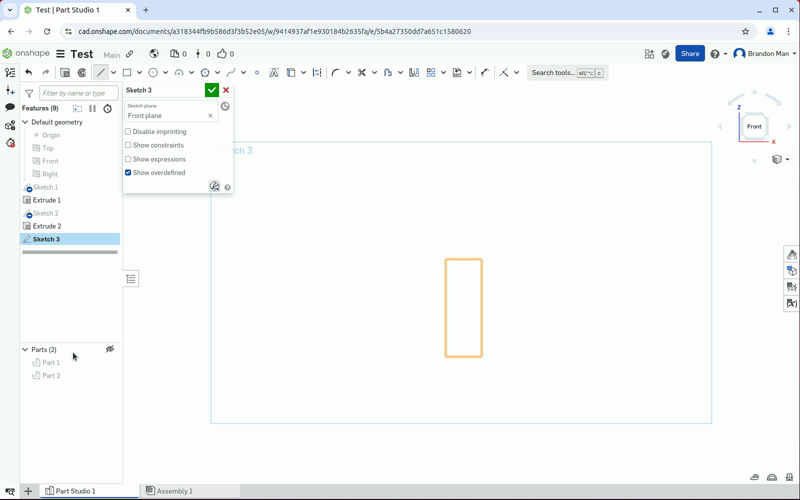
mouse_move(407, 312)
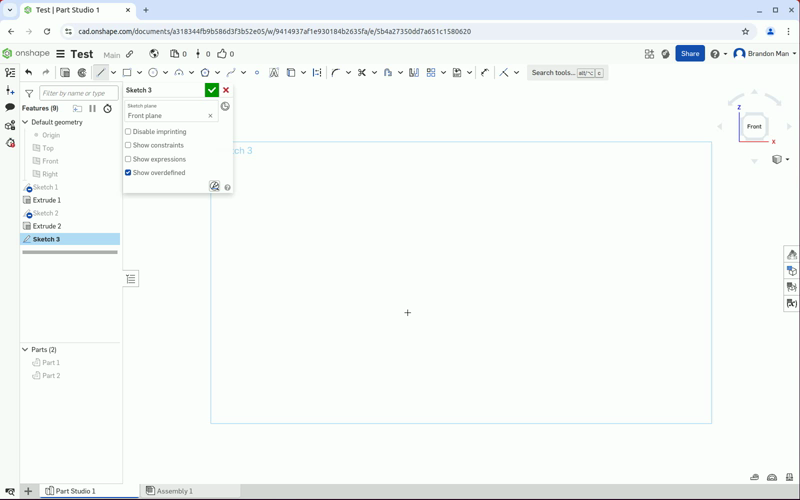
click(407, 312)
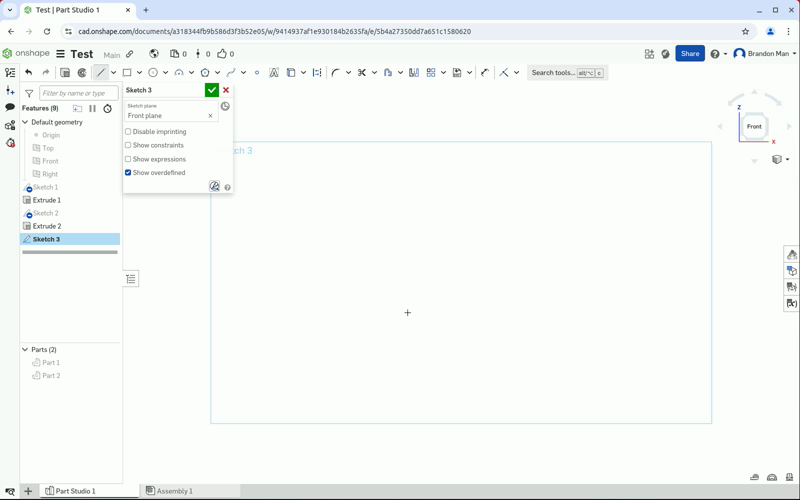
key_up(shift)
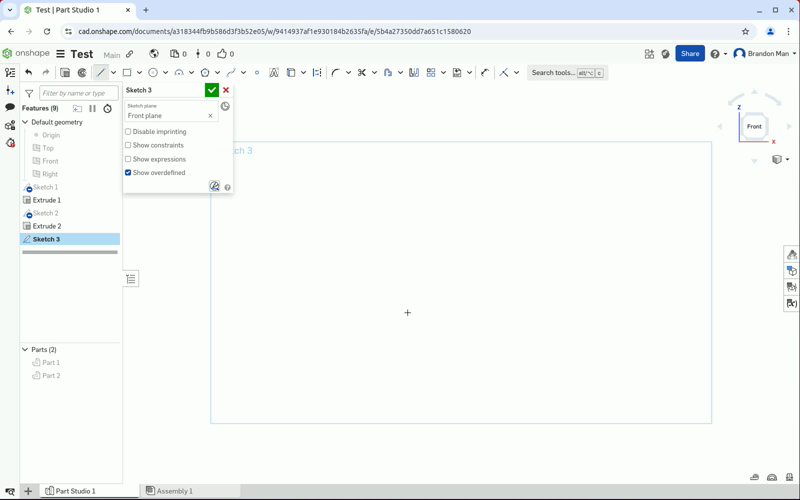
key_down(shift)
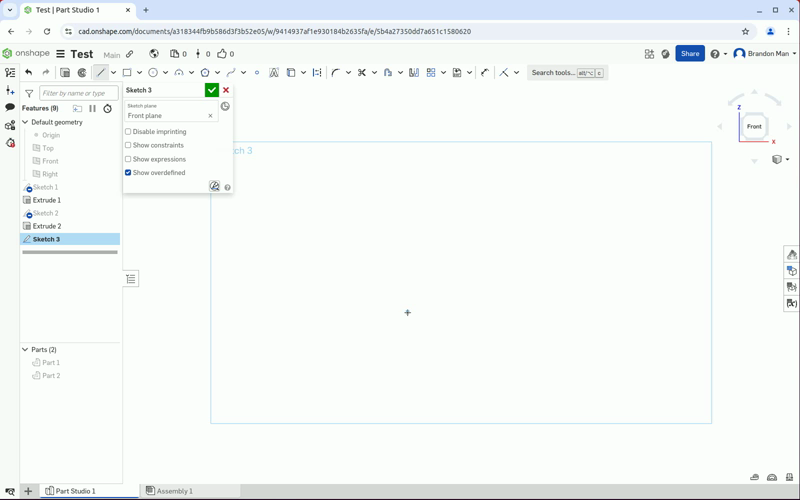
mouse_move(437, 312)
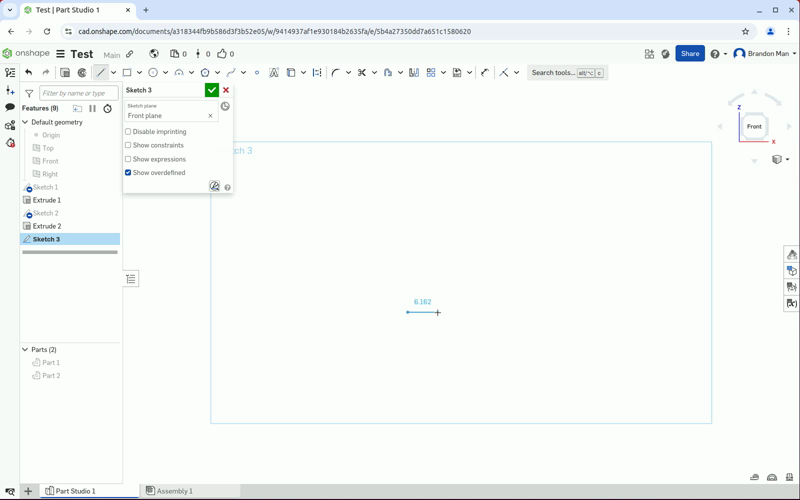
mouse_move(415, 319)
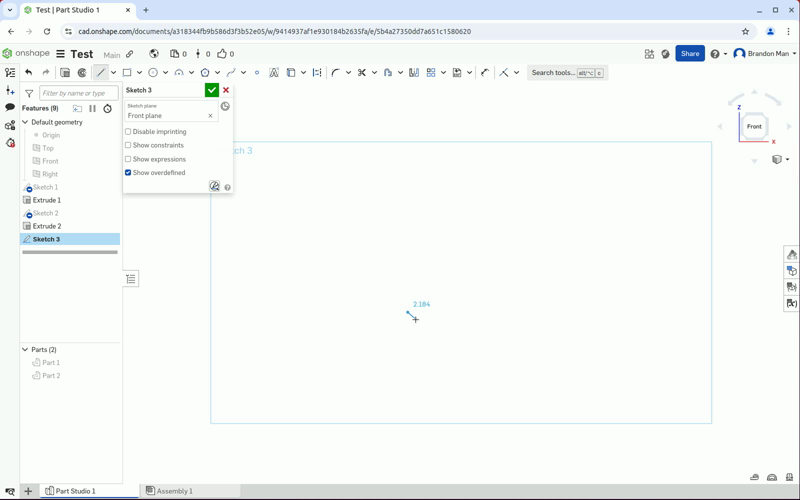
click(415, 319)
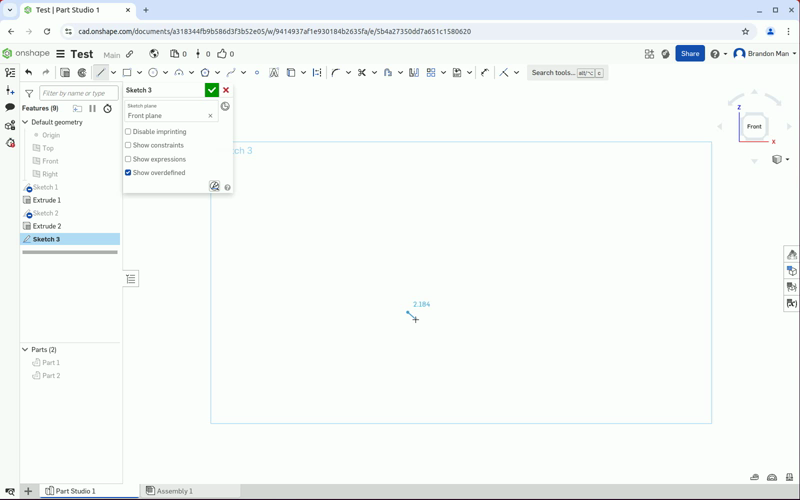
key_up(shift)
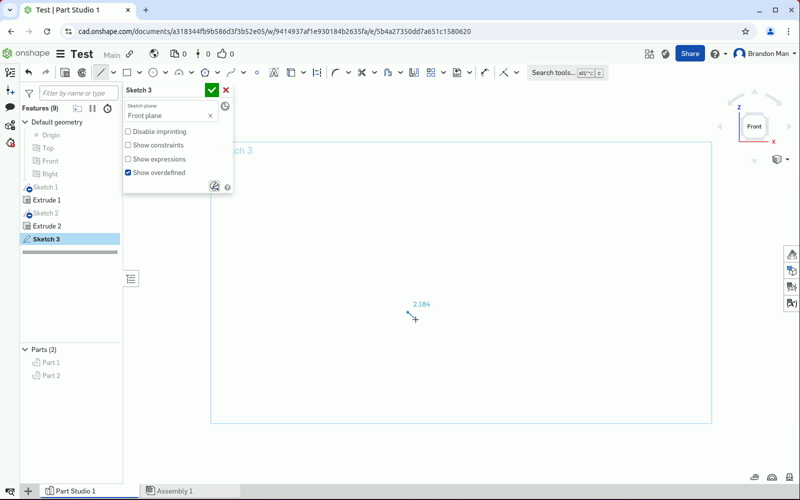
key_down(shift)
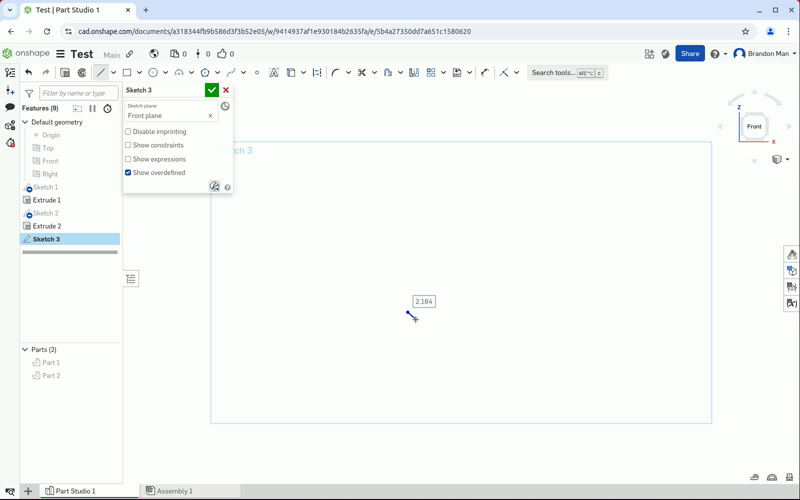
mouse_move(445, 319)
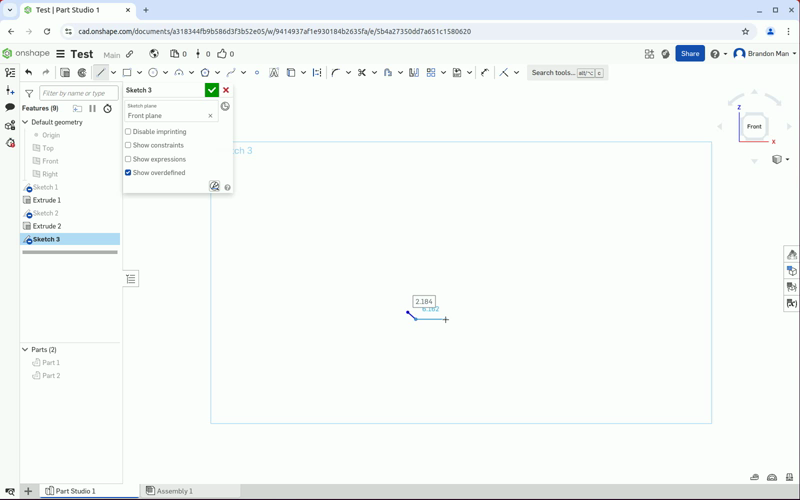
mouse_move(449, 282)
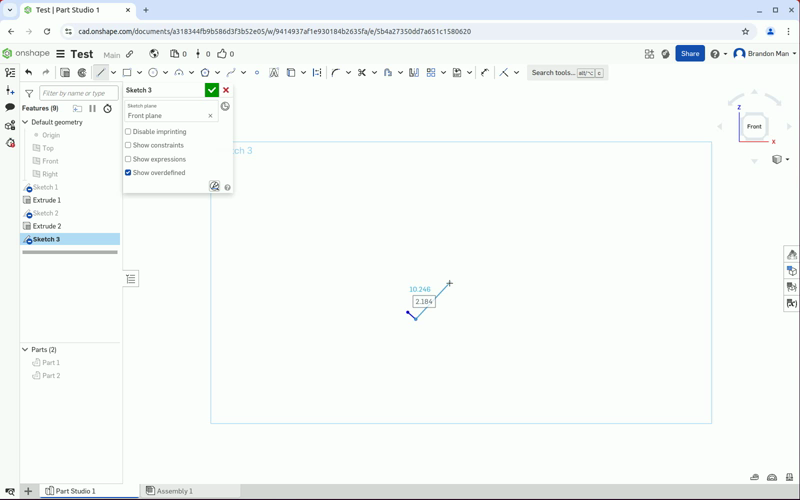
click(449, 282)
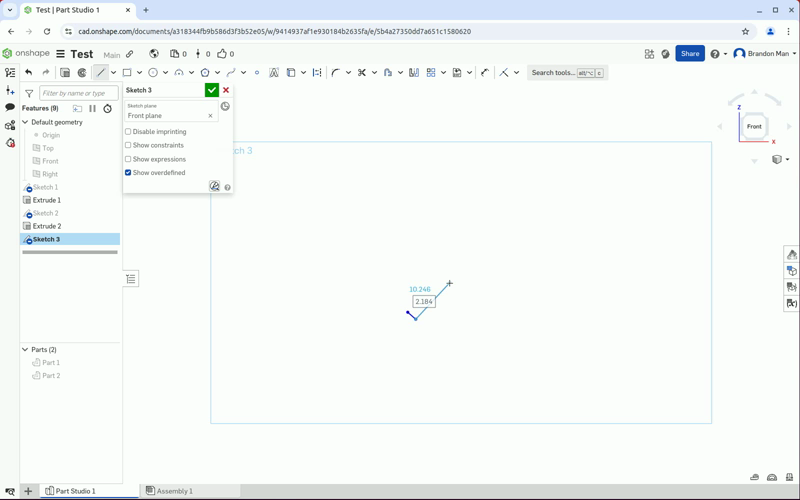
key_up(shift)
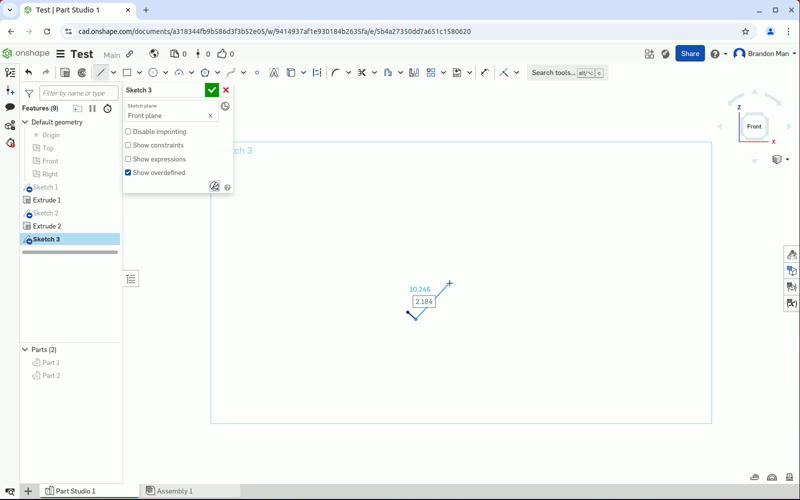
key_down(shift)
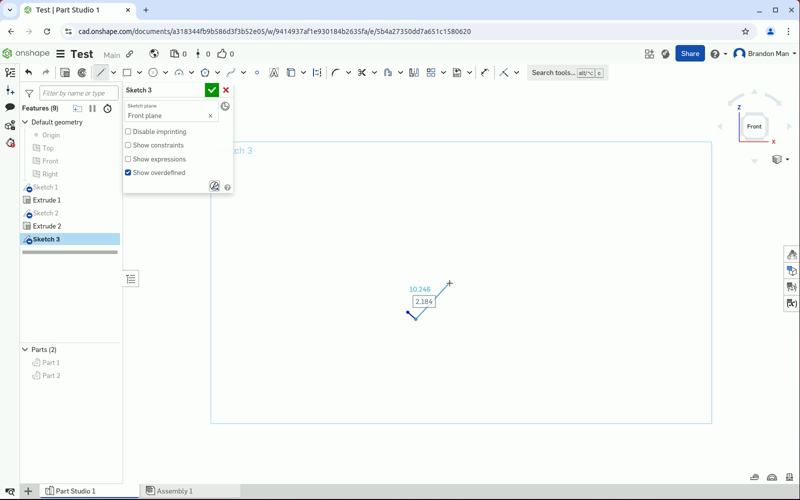
mouse_move(479, 282)
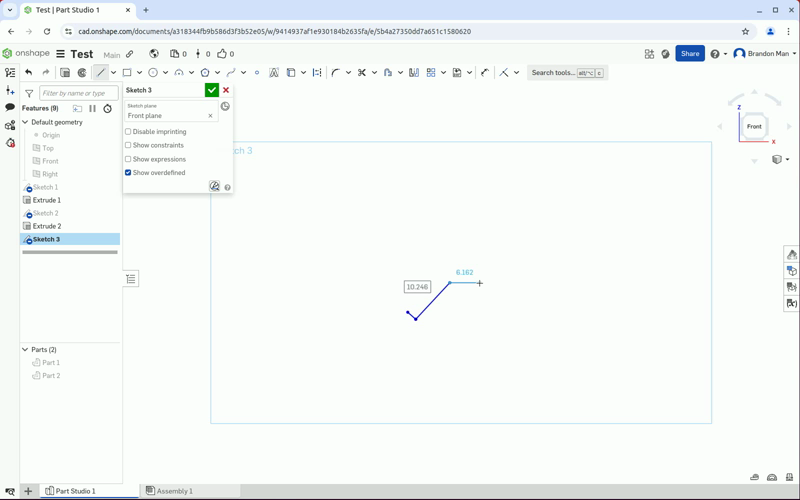
mouse_move(445, 271)
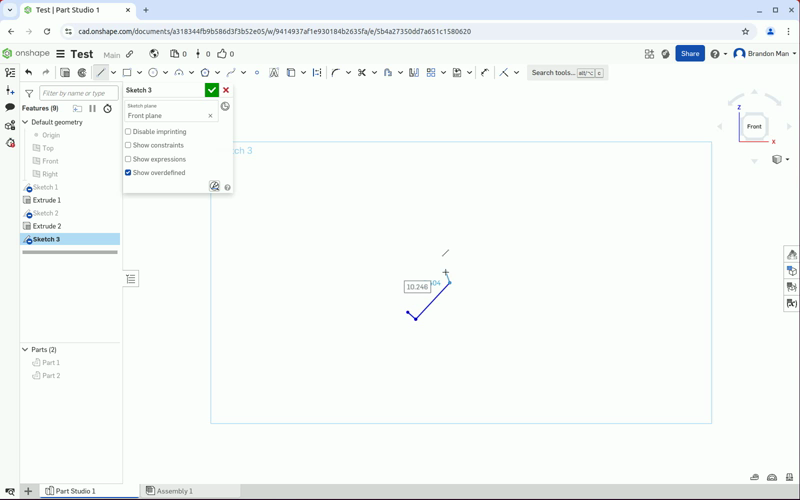
click(445, 271)
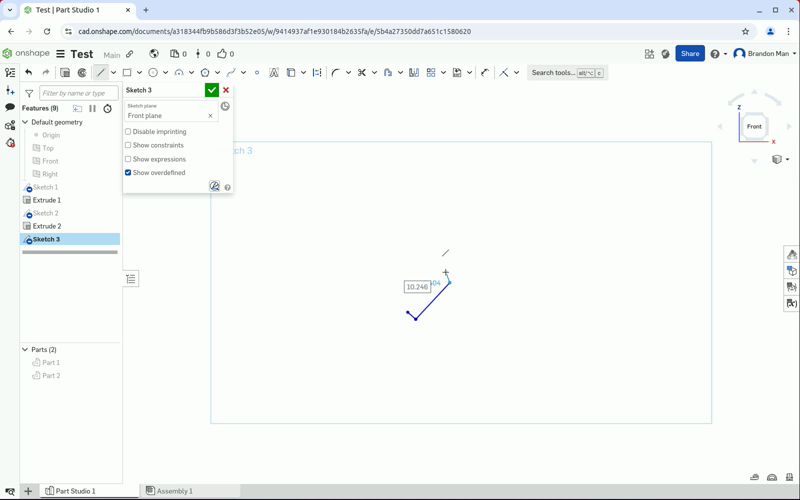
key_up(shift)
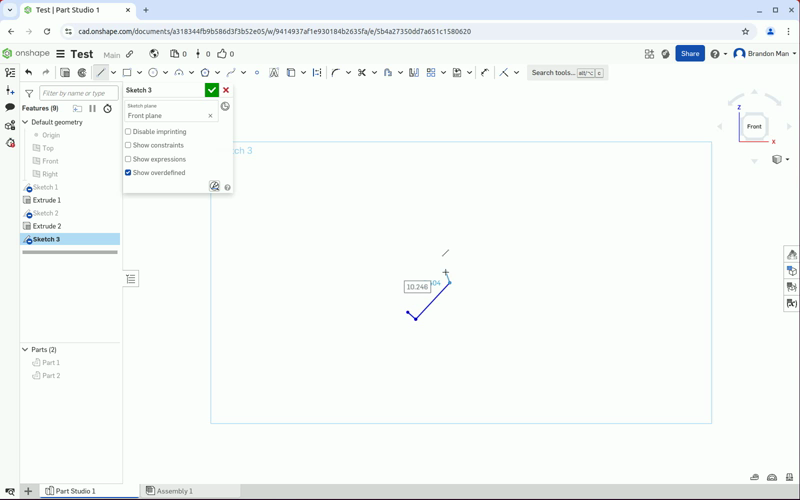
mouse_move(475, 271)
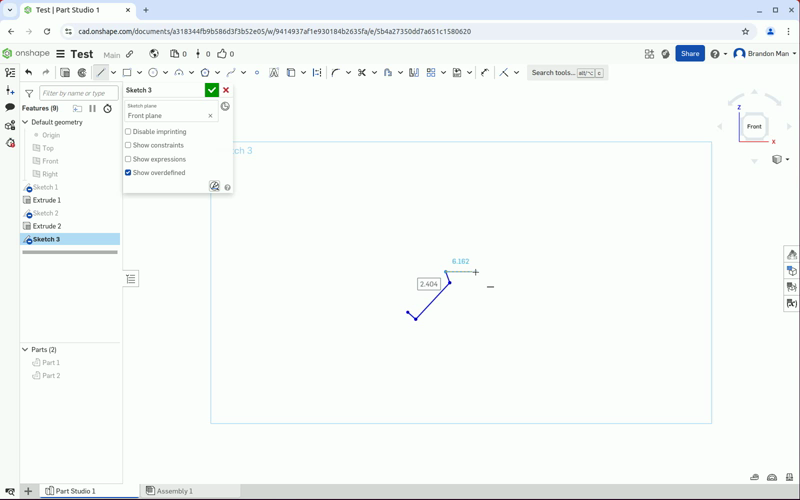
key_down(shift)
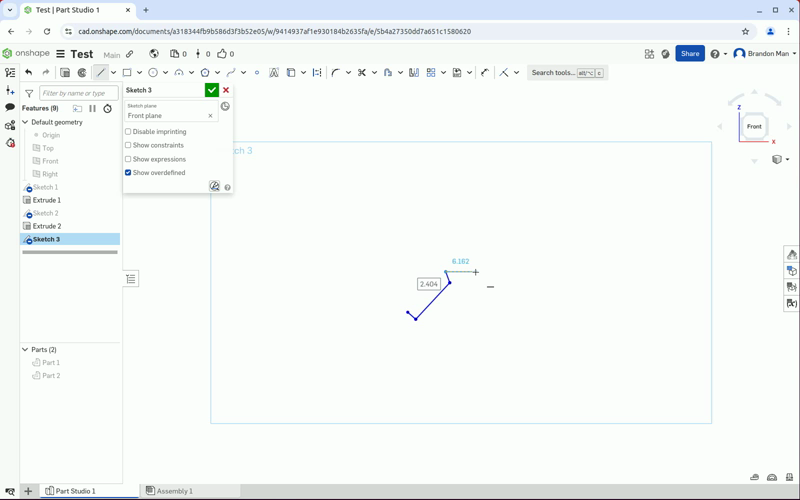
mouse_move(407, 312)
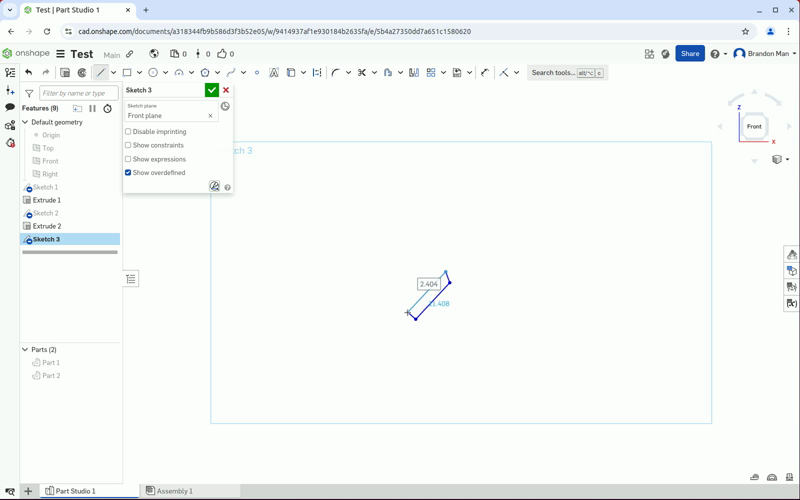
key_up(shift)
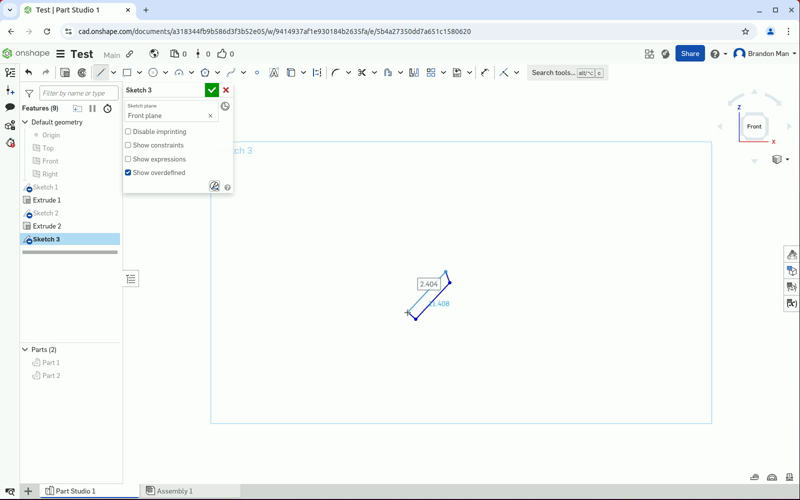
click(407, 312)
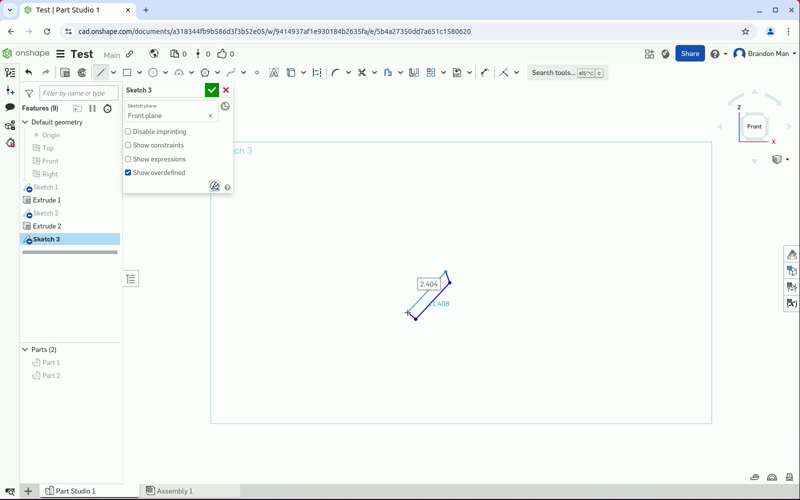
key(esc)
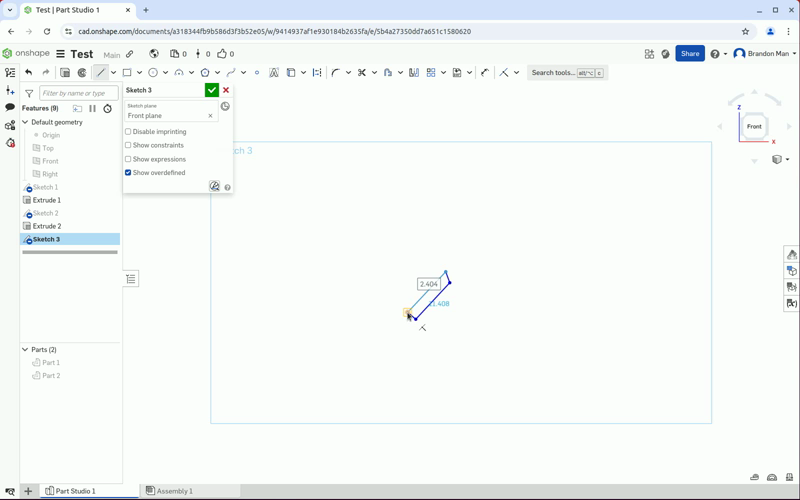
mouse_move(423, 296)
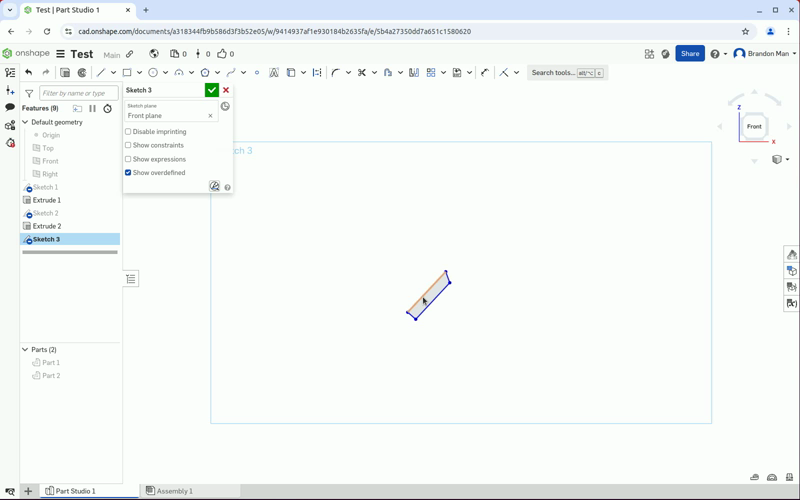
scroll(6)
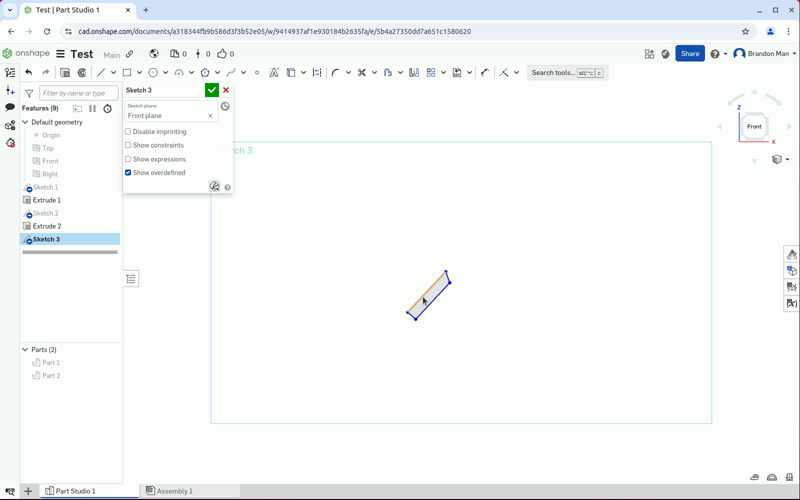
scroll(6)
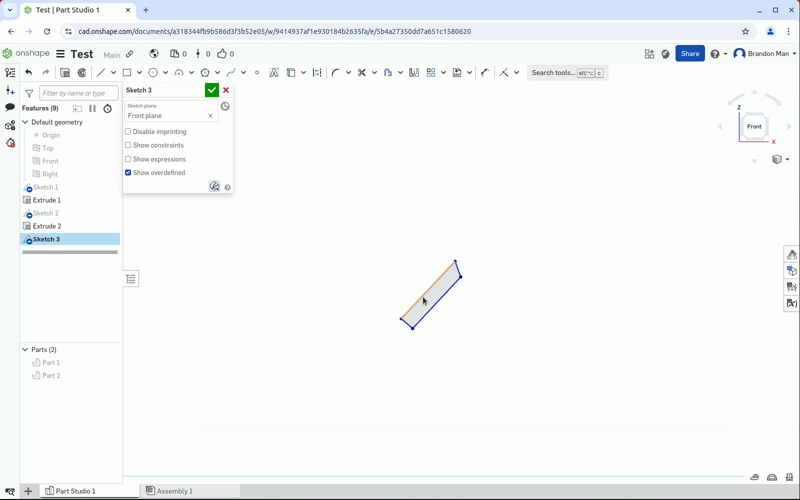
scroll(6)
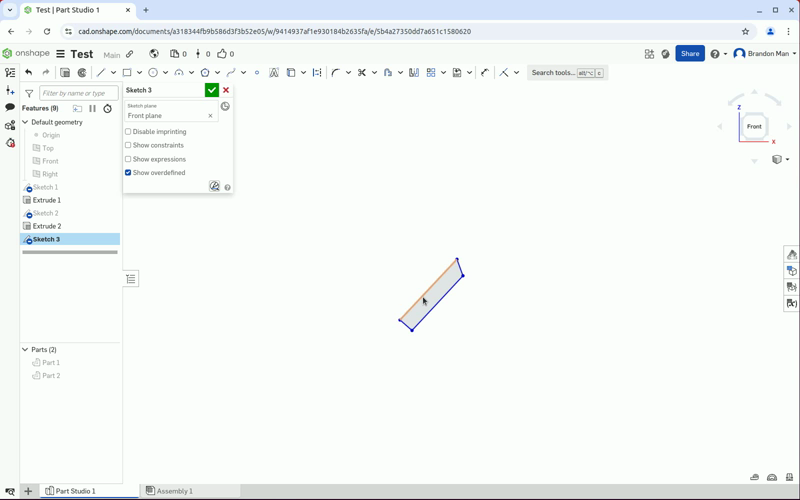
scroll(6)
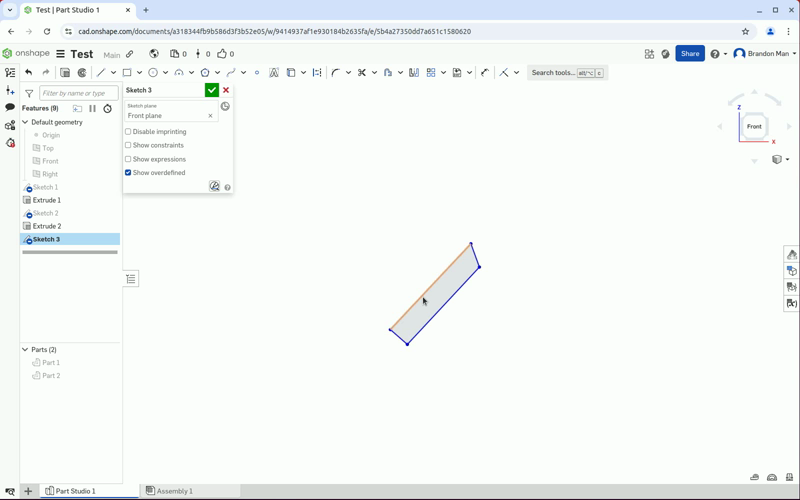
scroll(6)
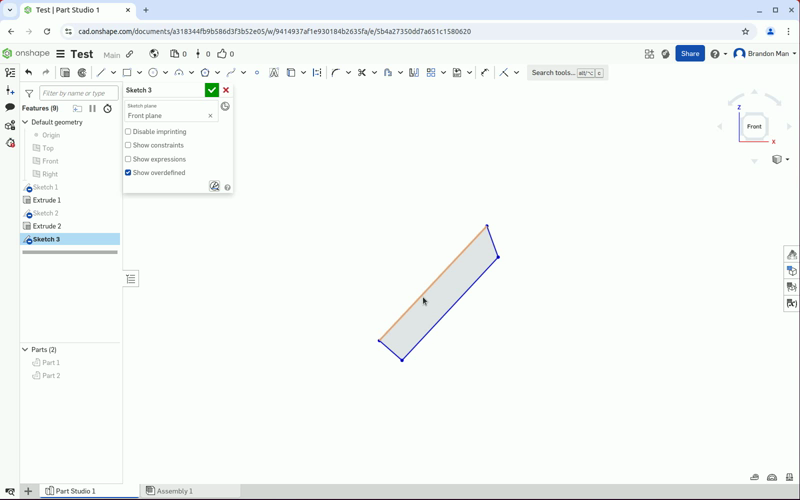
scroll(6)
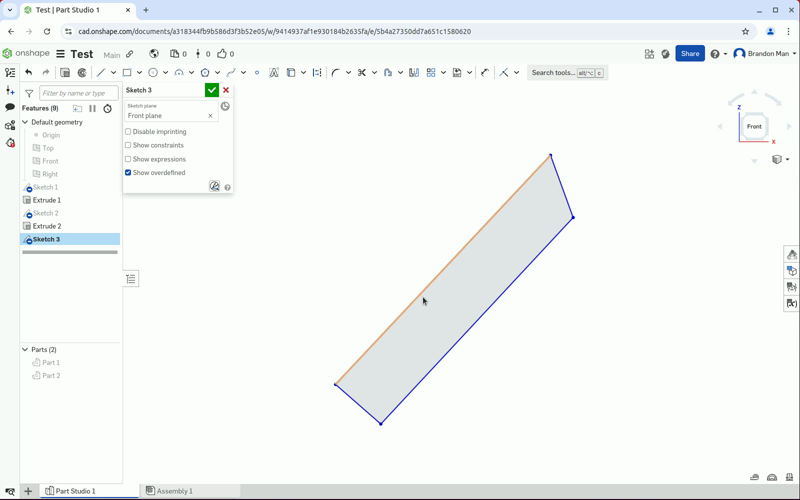
scroll(6)
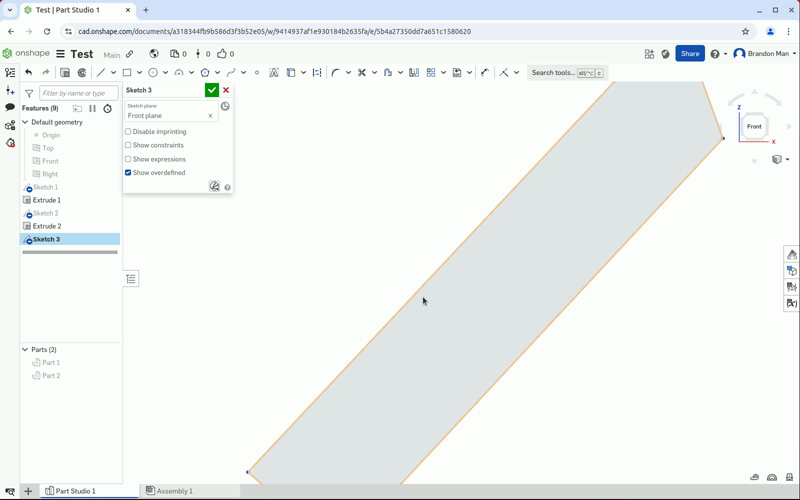
click(423, 296)
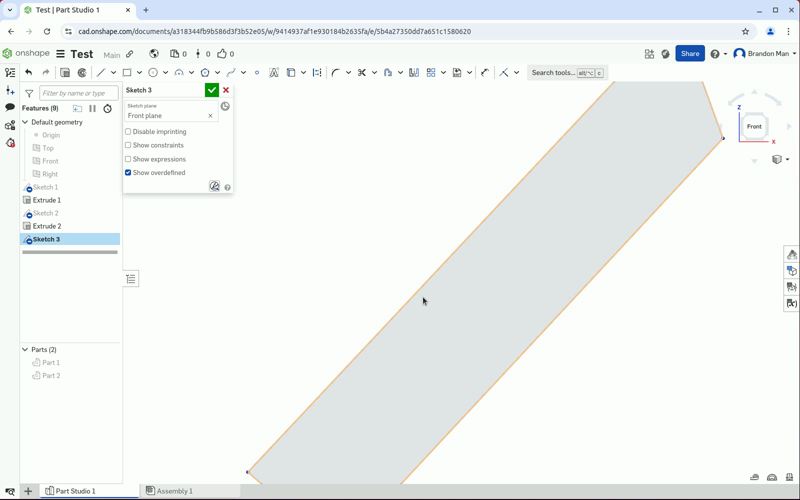
scroll(-6)
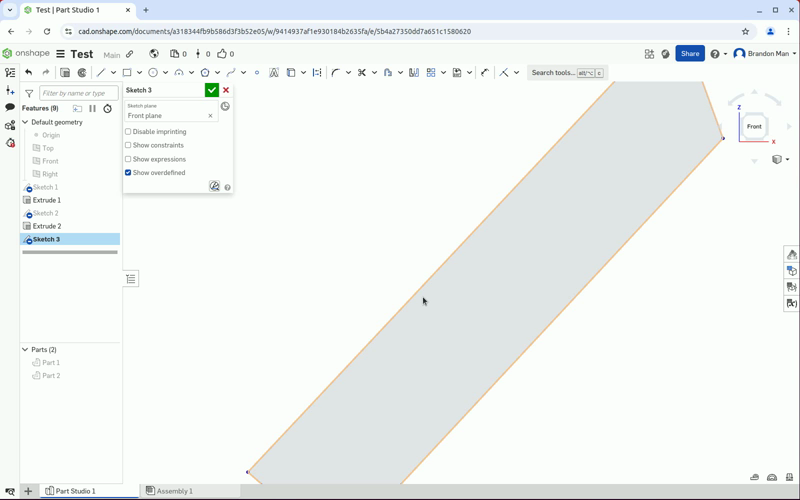
scroll(-6)
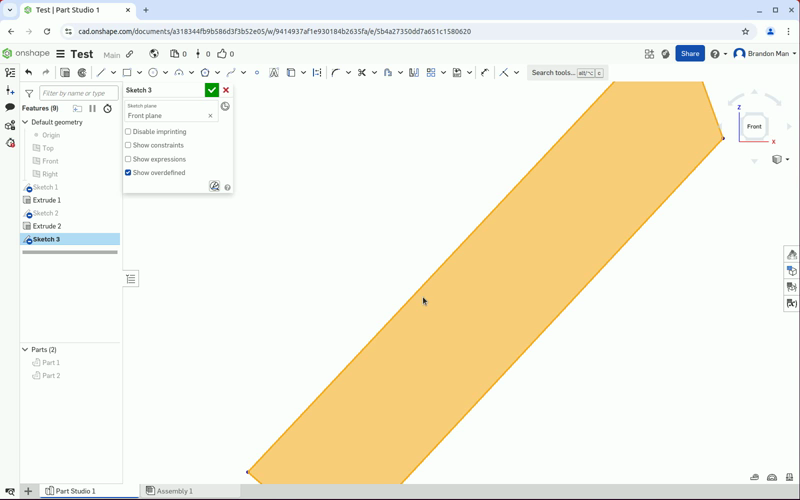
scroll(-6)
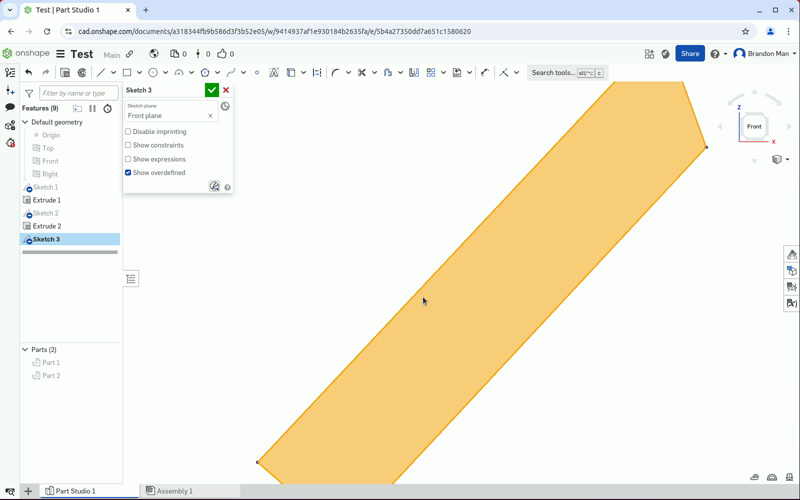
scroll(-6)
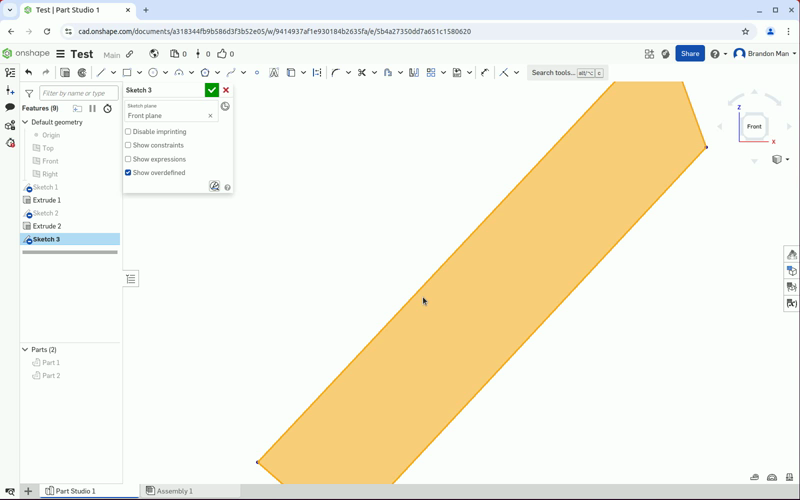
scroll(-6)
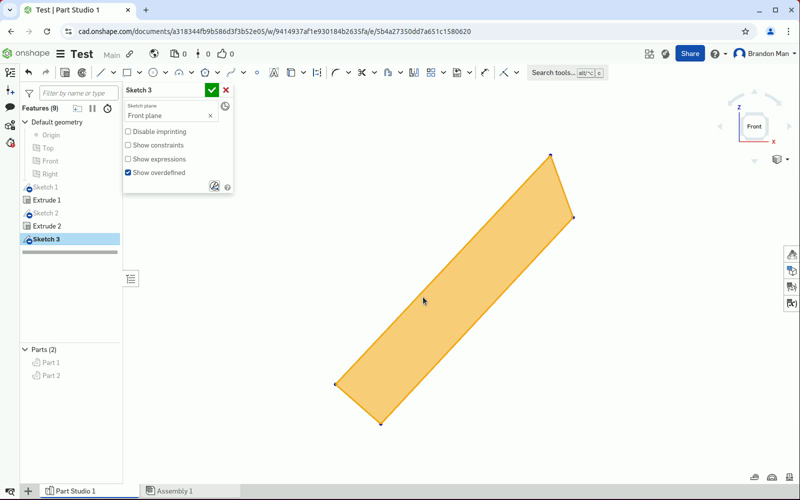
scroll(-6)
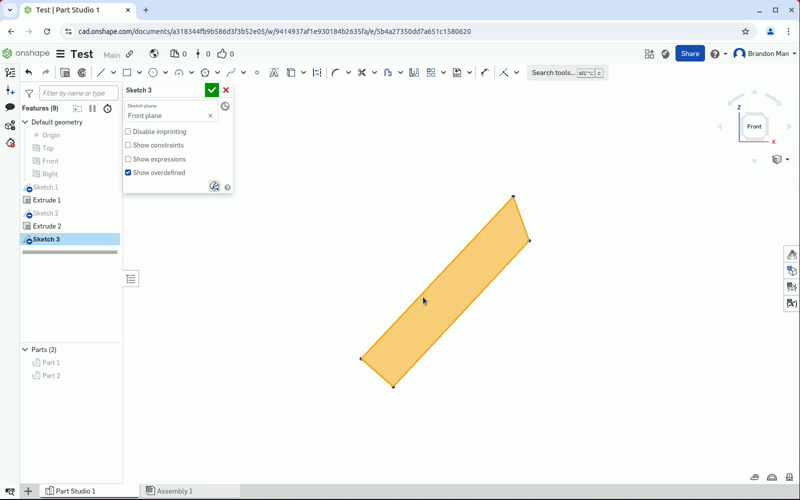
scroll(-6)
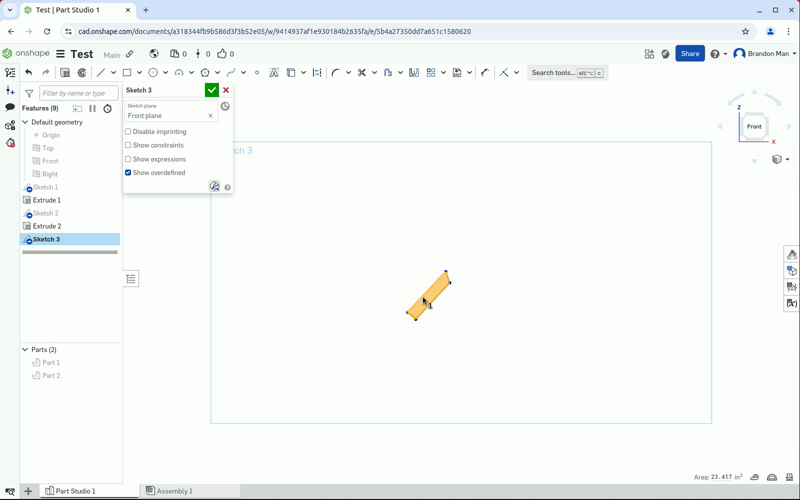
mouse_move(73, 352)
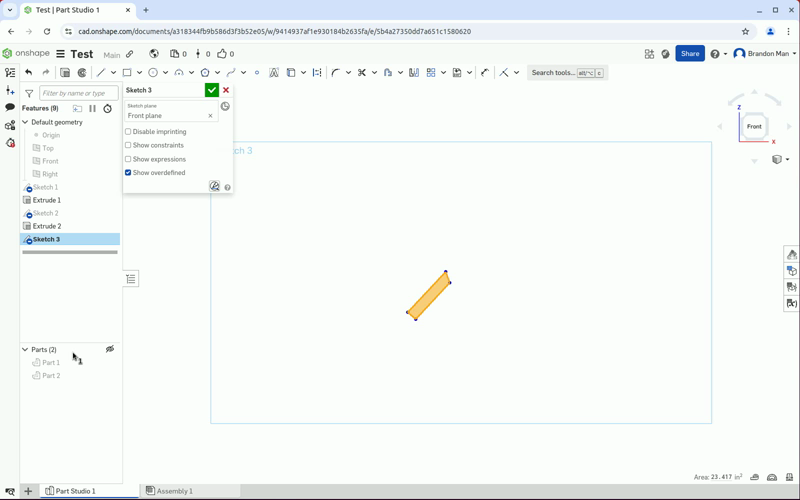
key(shift+y)
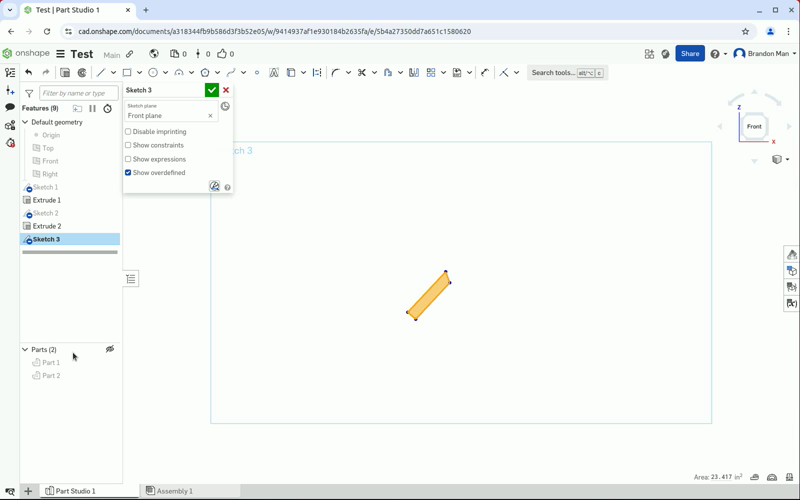
key(shift+e)
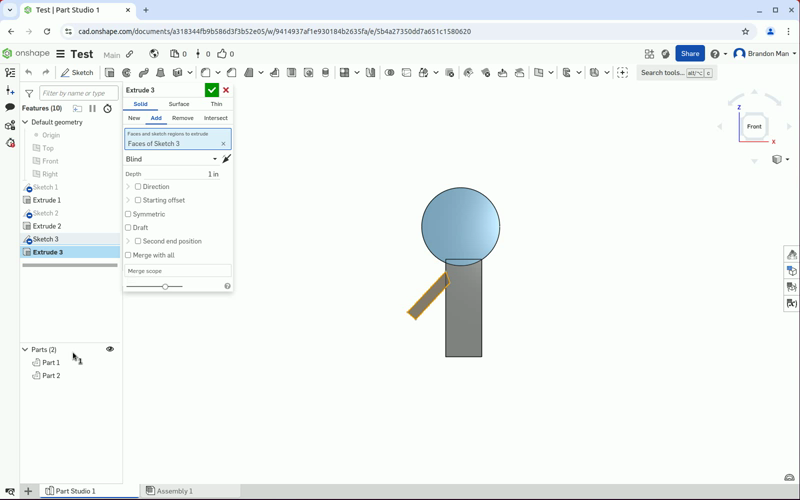
mouse_move(143, 106)
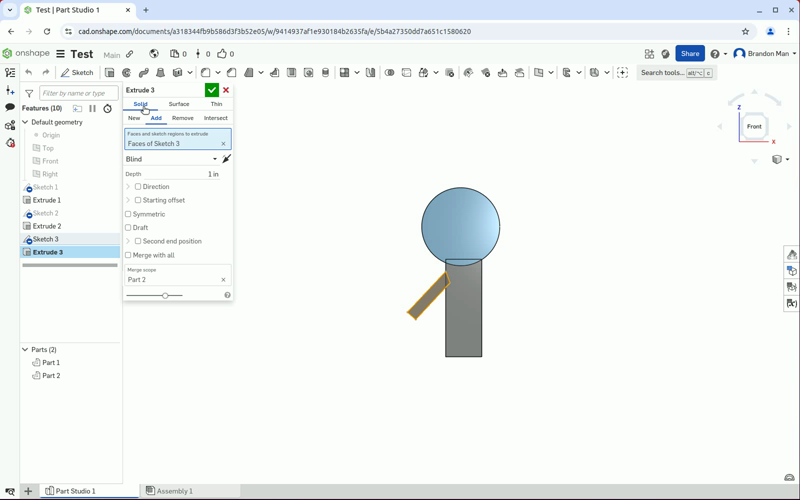
click(143, 106)
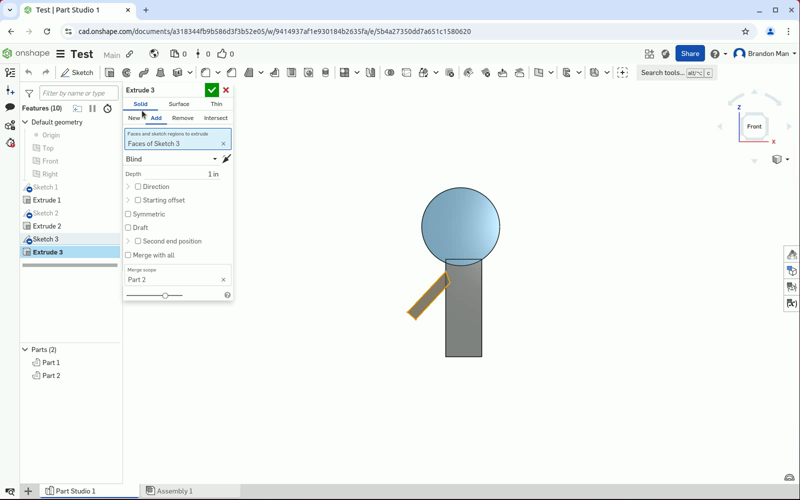
mouse_move(137, 120)
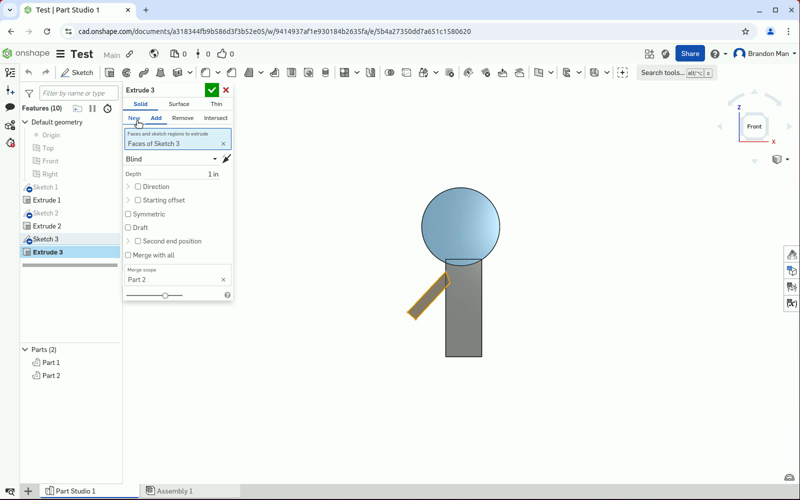
click(137, 120)
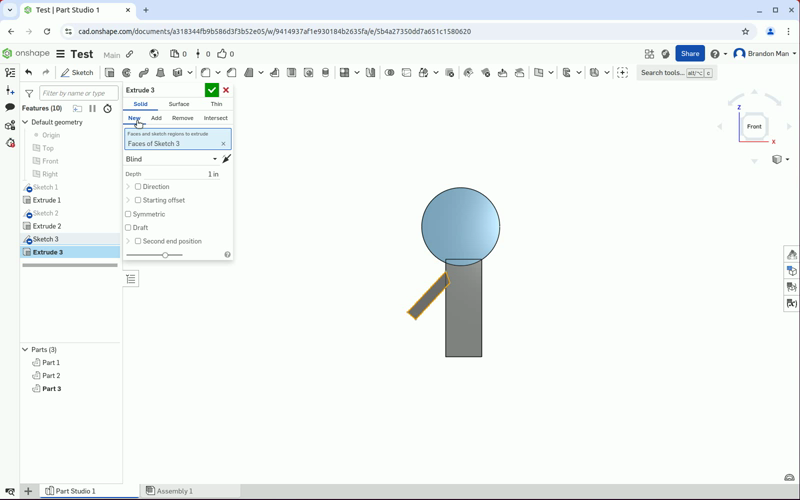
key(tab, 4)
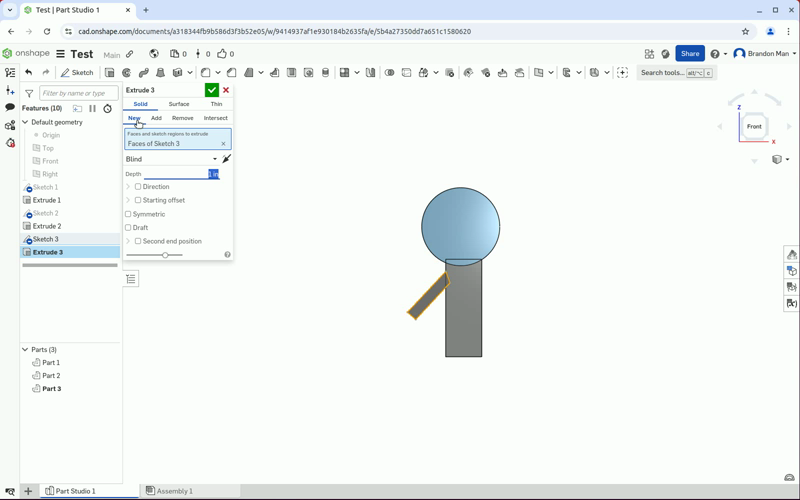
text(5.055)
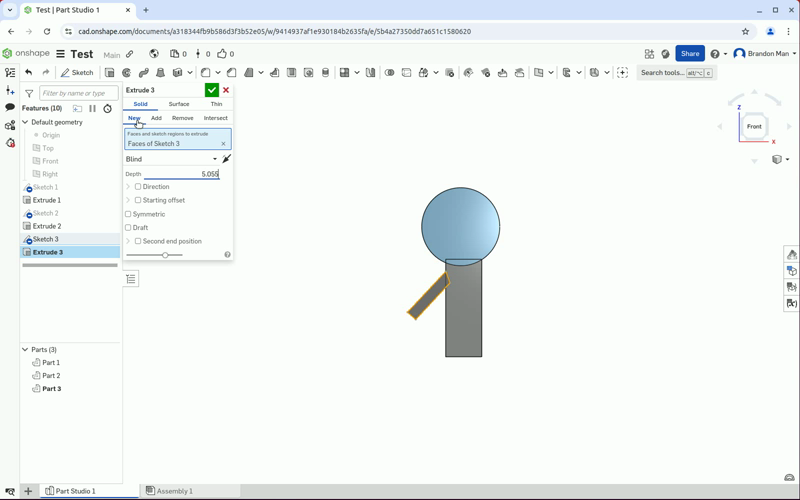
key(enter)
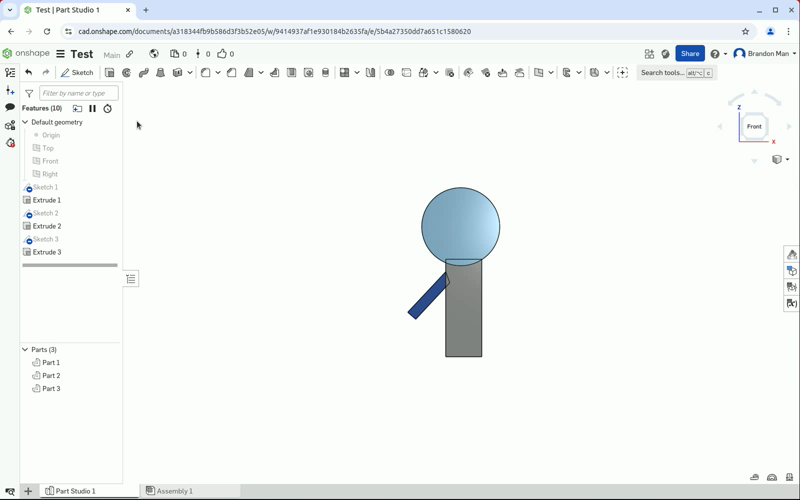
key(shift+h)
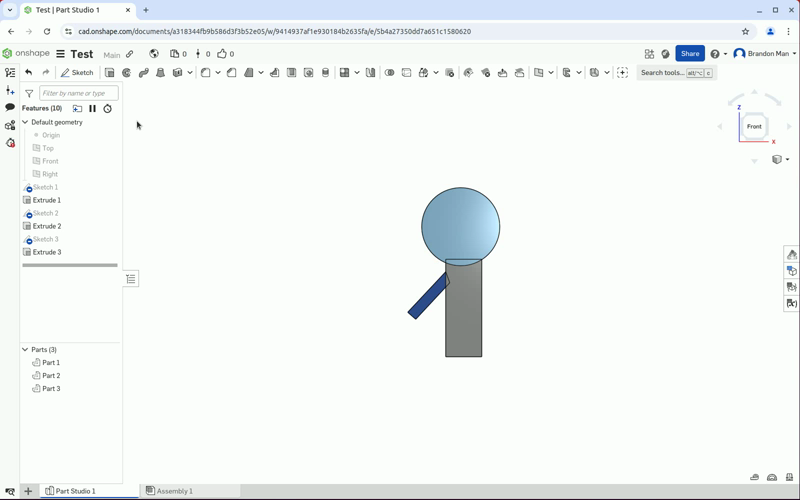
key(shift+h)
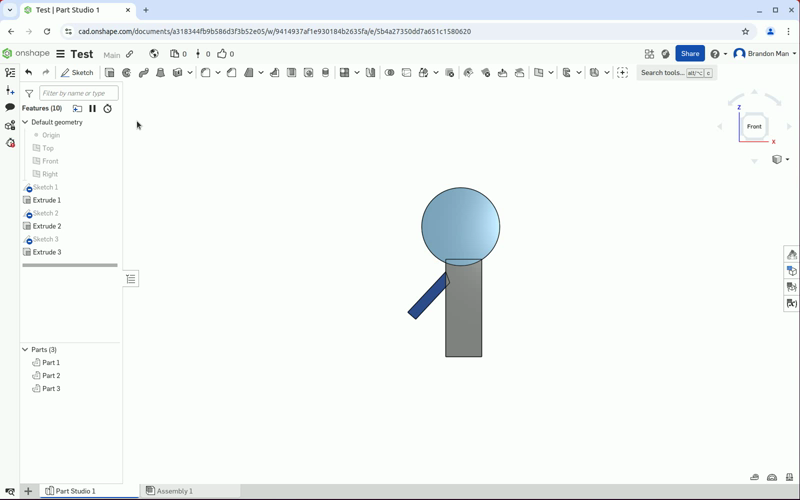
mouse_move(73, 189)
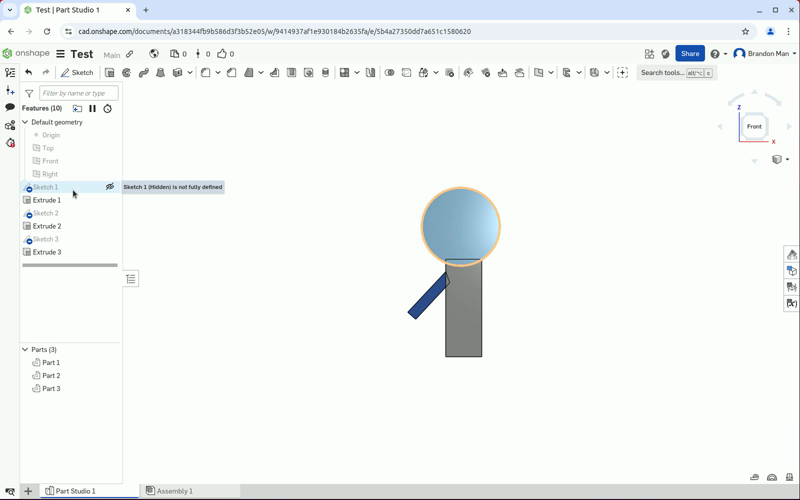
click(73, 189)
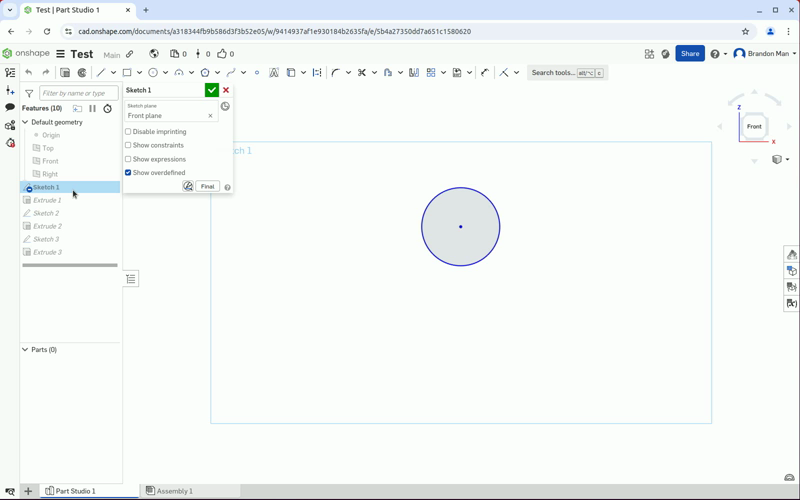
mouse_move(229, 92)
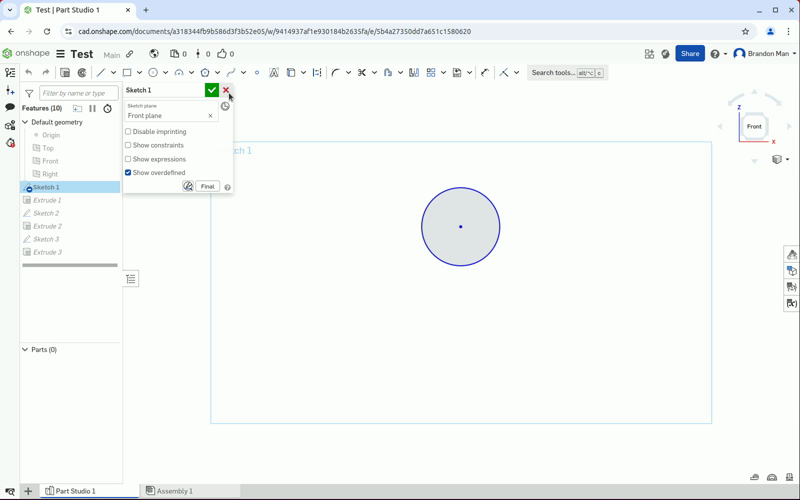
click(229, 92)
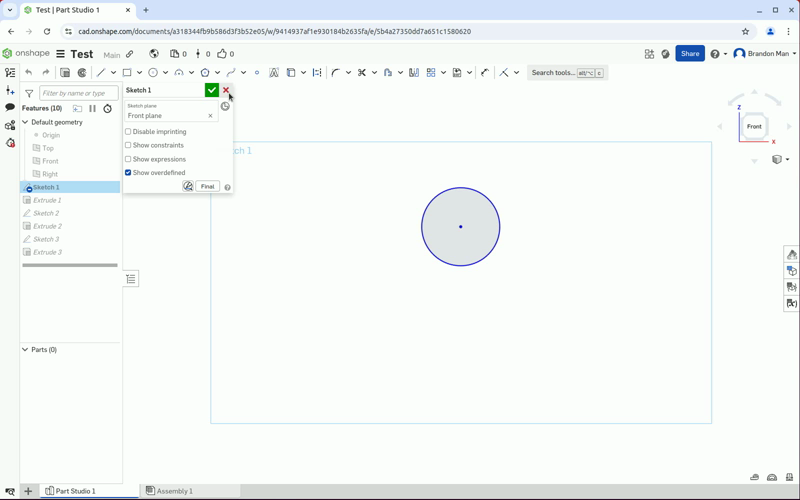
key(shift+s)
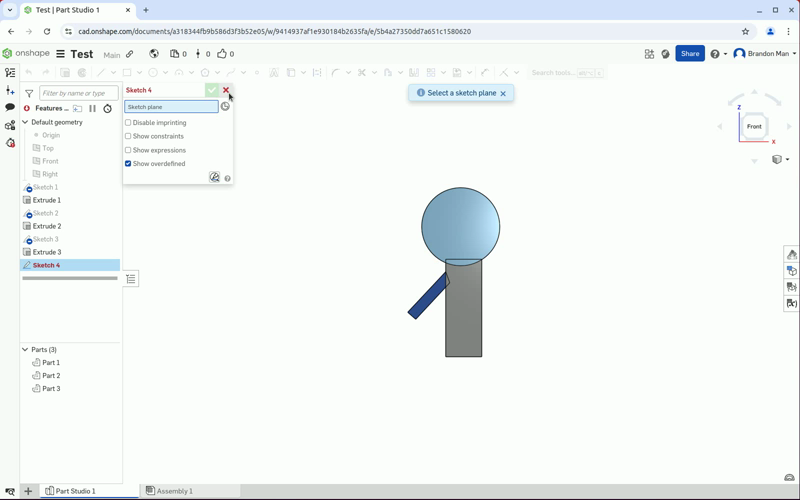
mouse_move(73, 163)
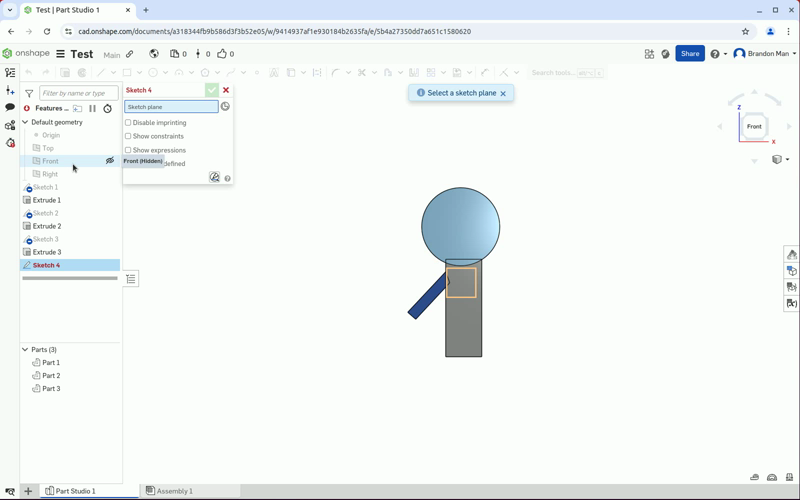
click(73, 163)
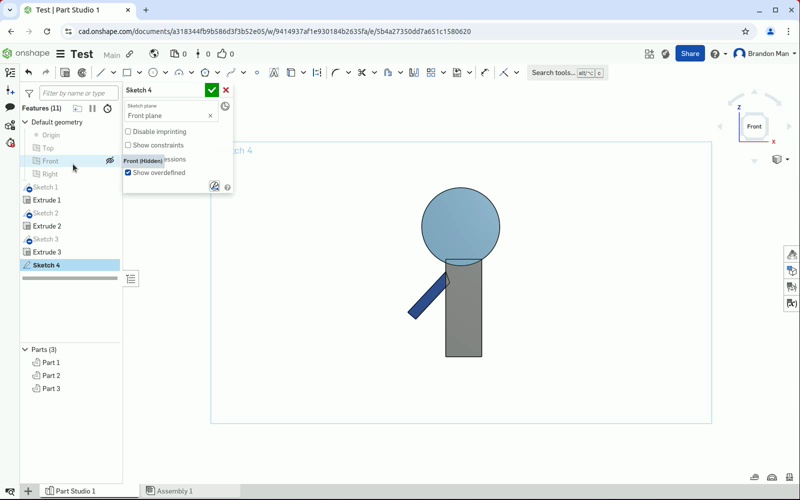
mouse_move(73, 352)
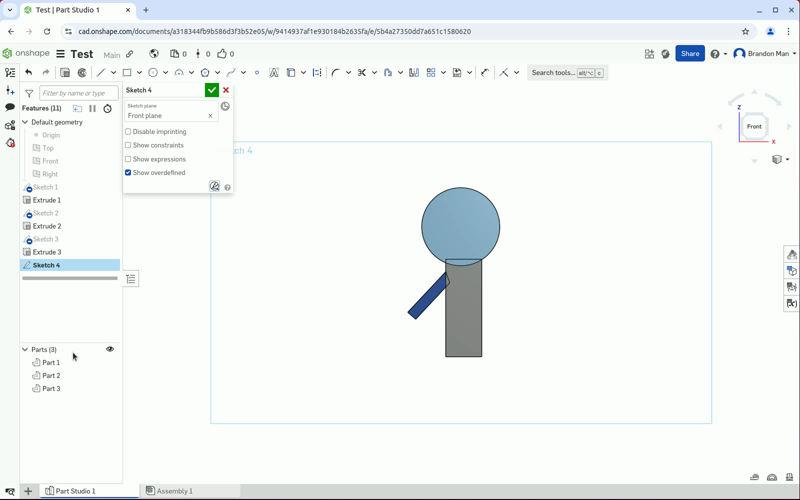
key(y)
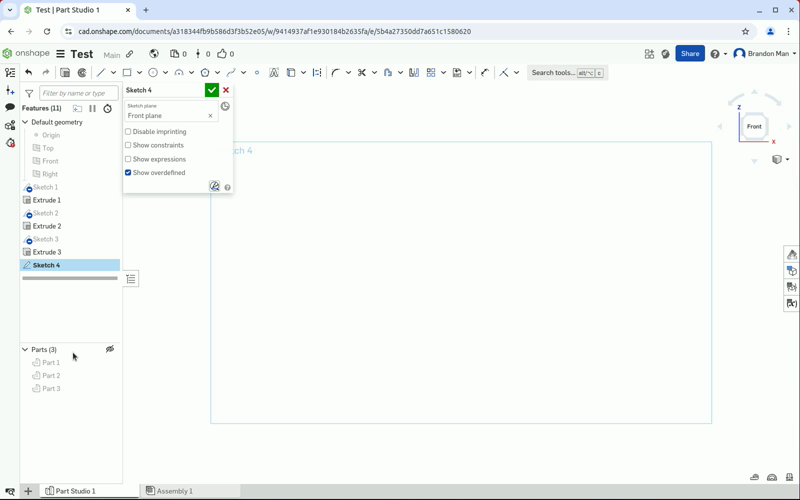
key(l)
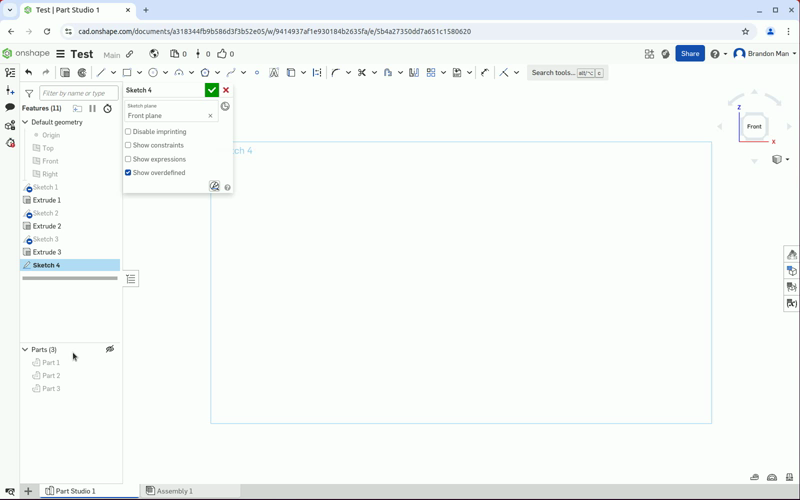
key_down(shift)
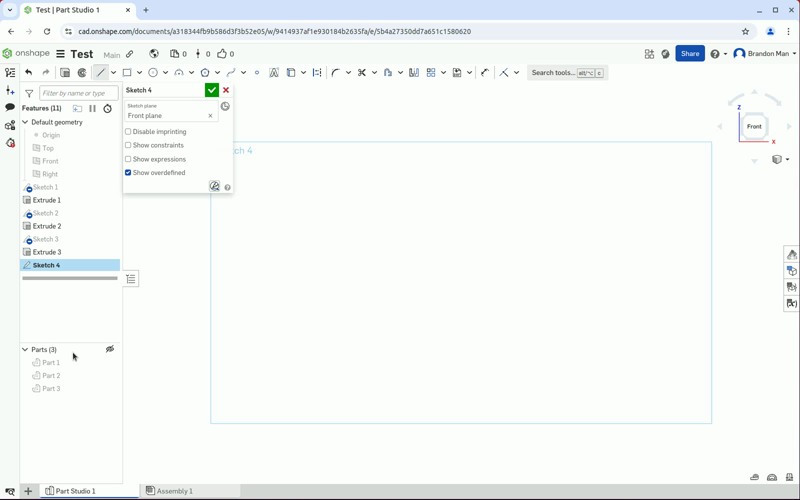
mouse_move(476, 282)
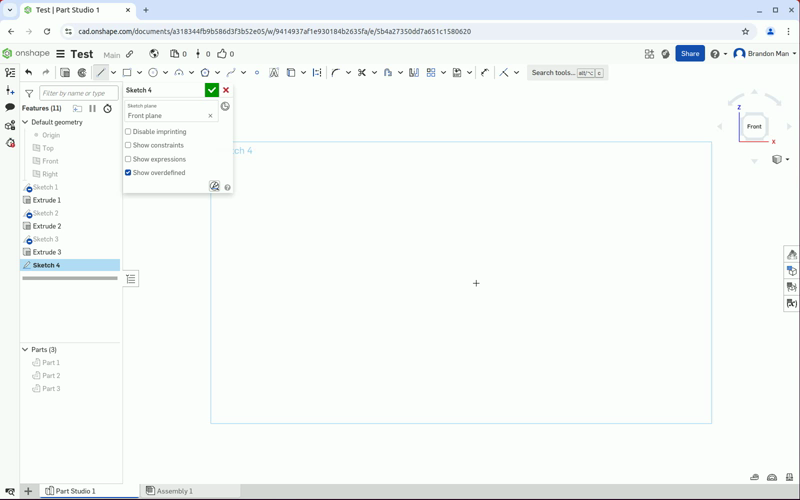
click(476, 282)
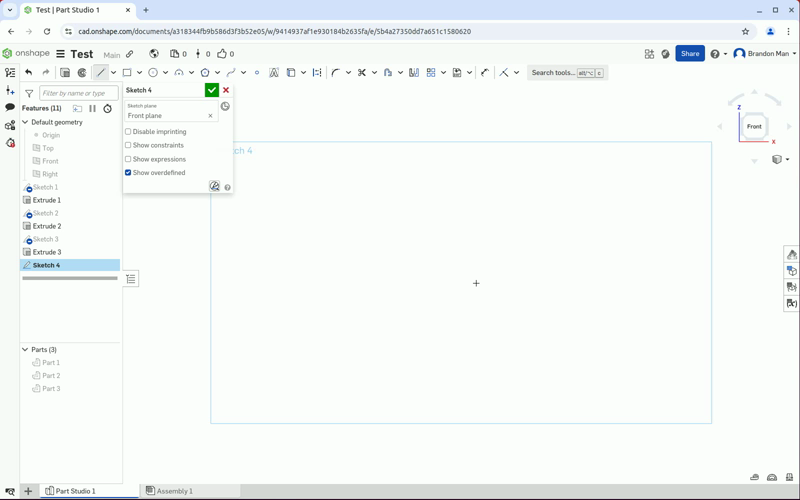
key_up(shift)
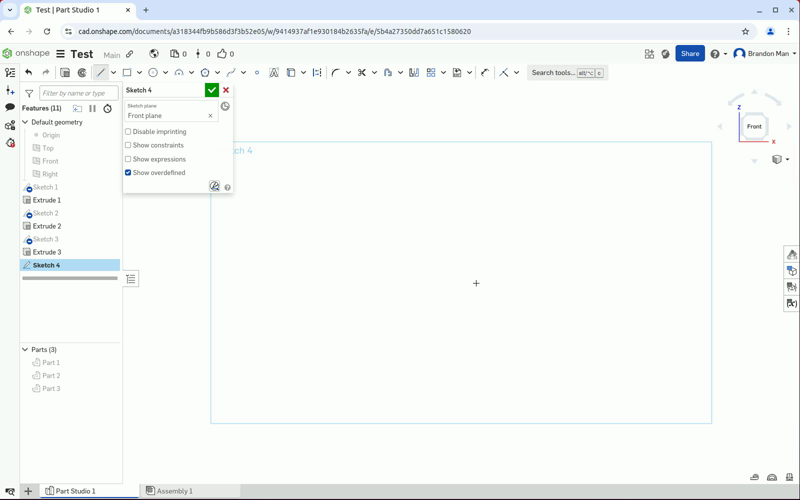
key_down(shift)
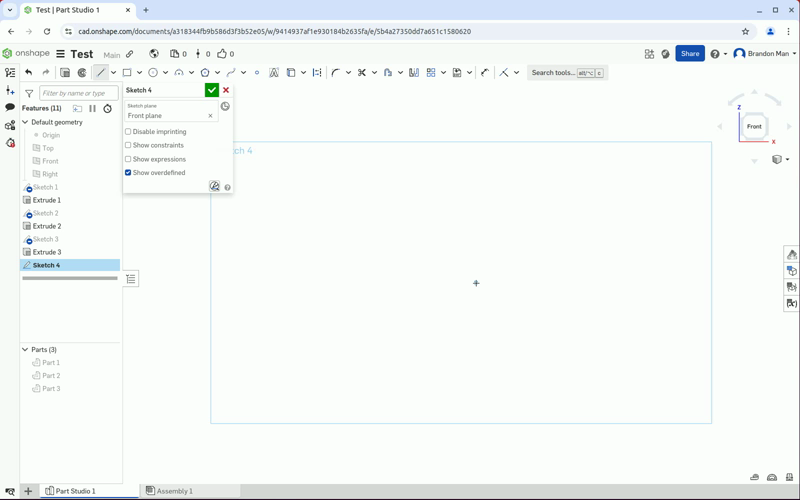
mouse_move(506, 282)
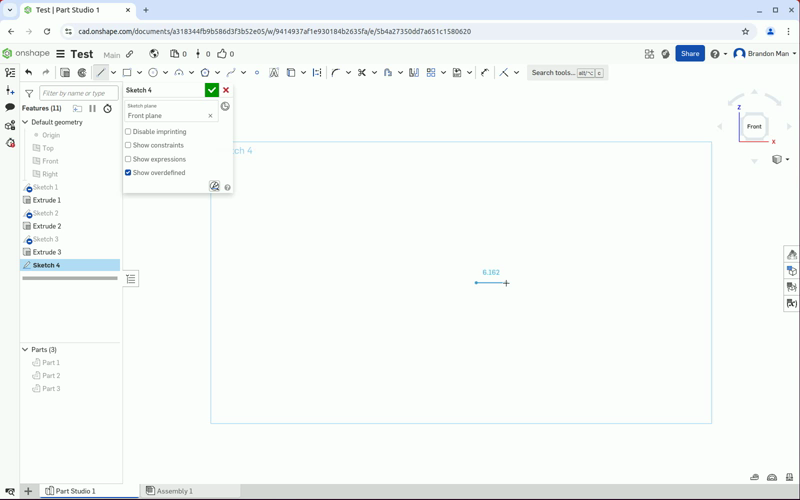
mouse_move(505, 313)
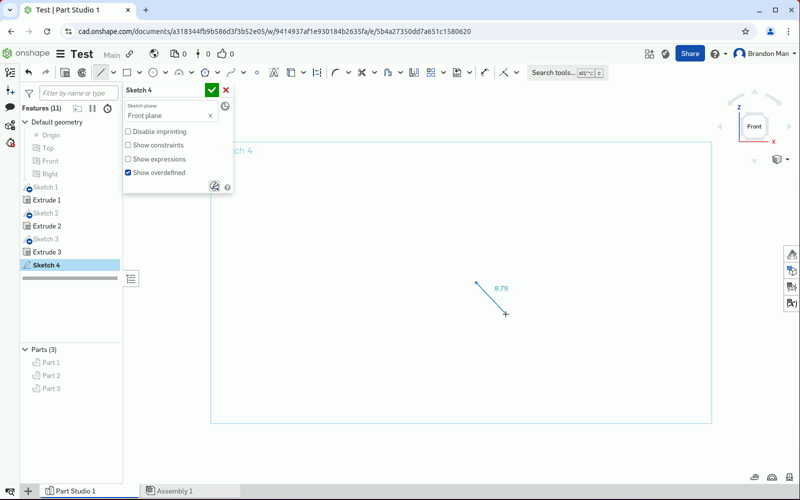
click(505, 313)
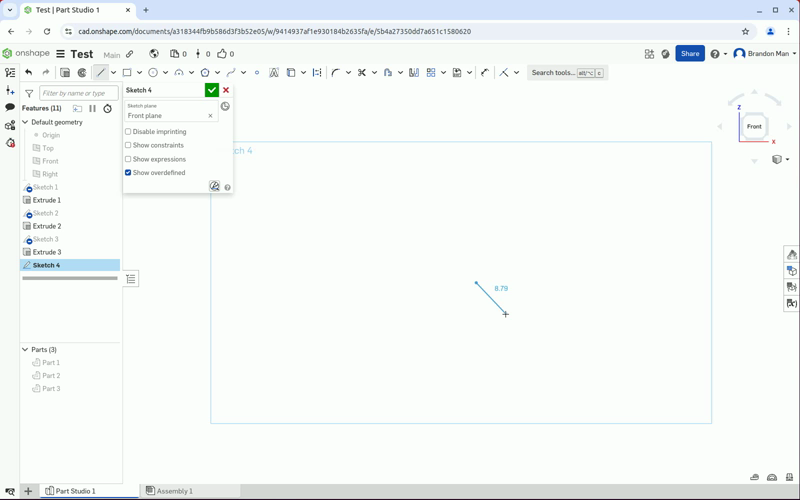
key_up(shift)
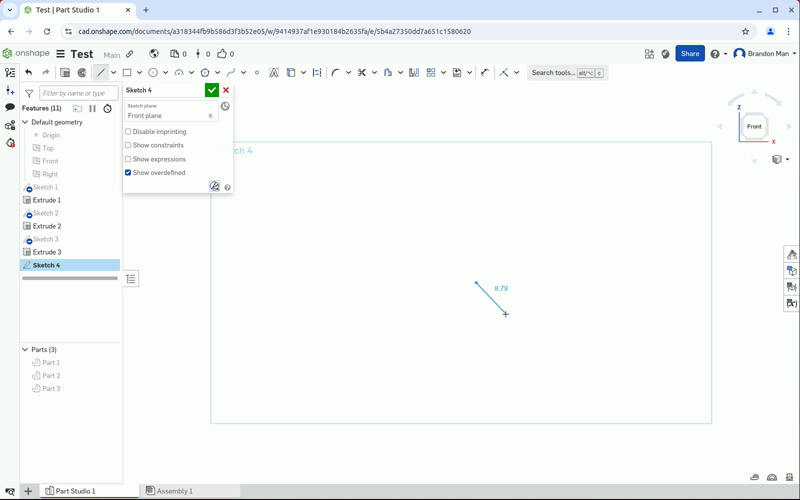
key_down(shift)
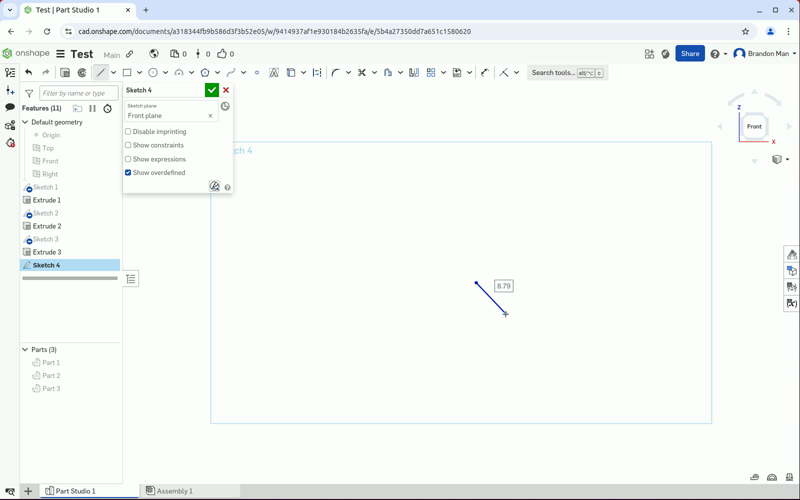
mouse_move(535, 313)
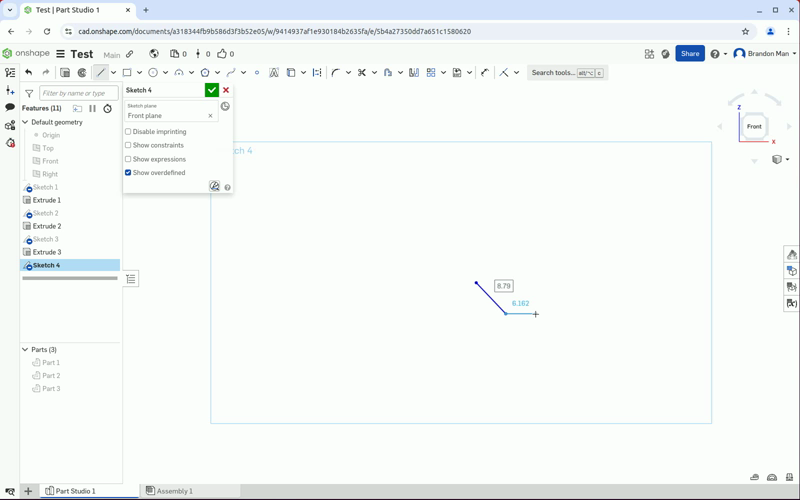
mouse_move(512, 307)
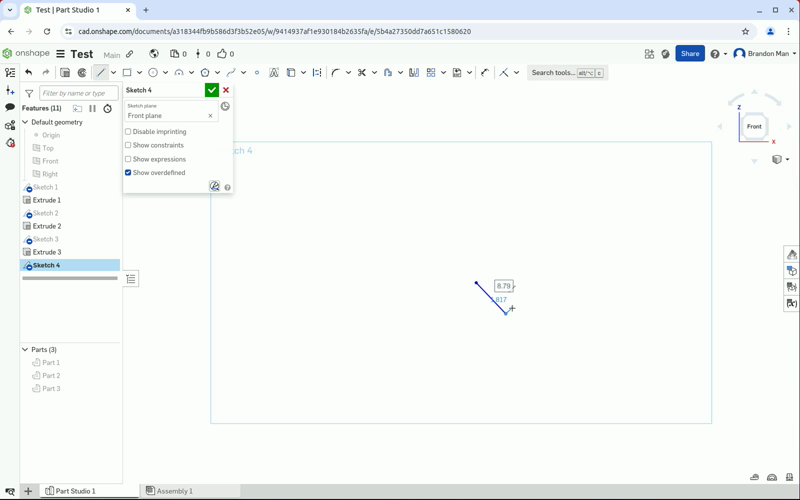
click(512, 307)
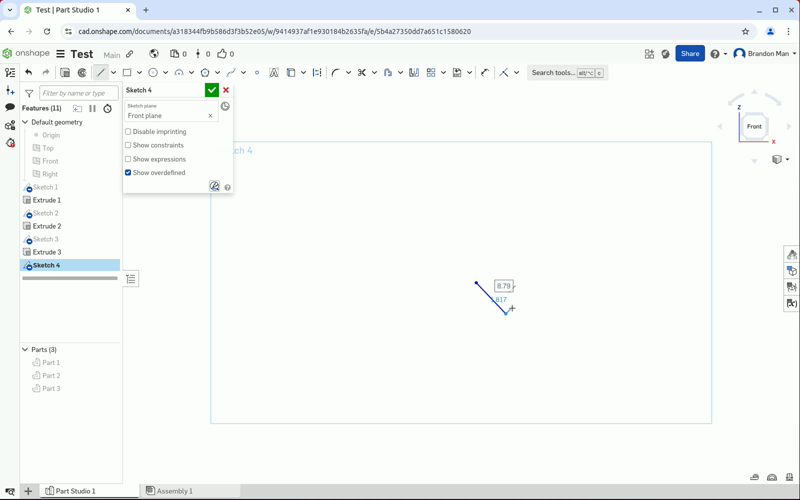
key_up(shift)
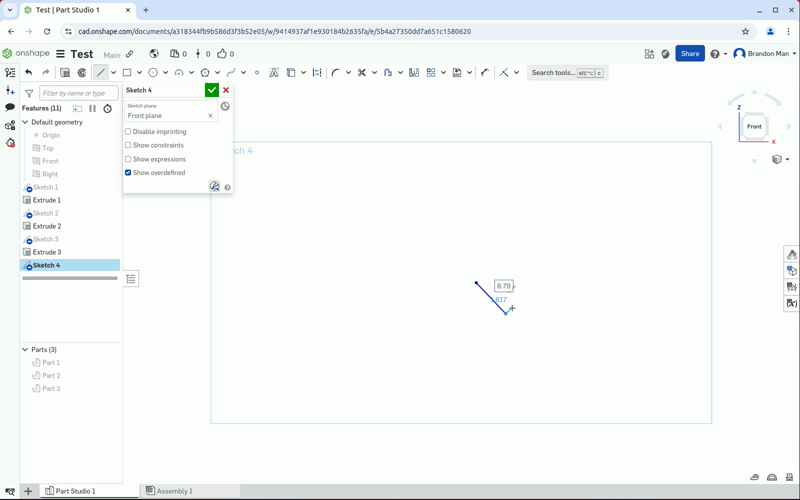
key_down(shift)
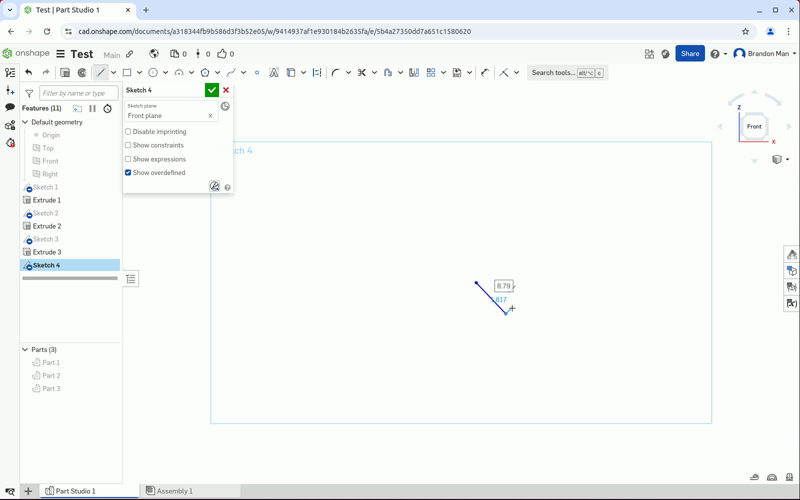
mouse_move(542, 307)
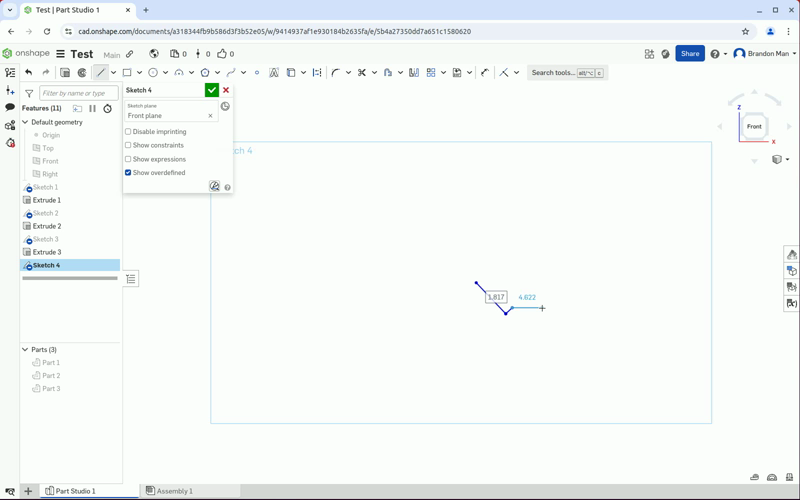
mouse_move(480, 274)
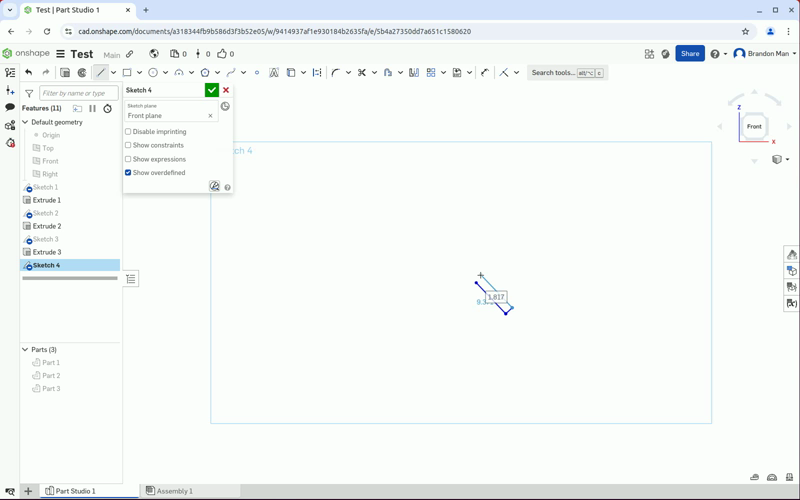
click(480, 274)
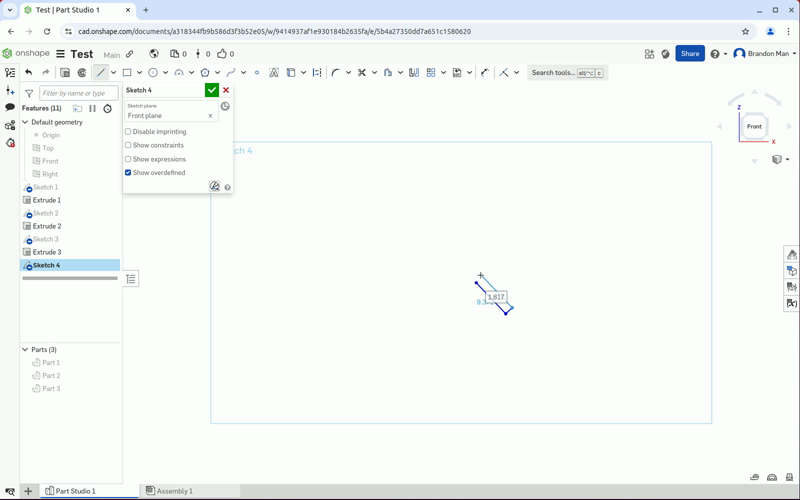
key_up(shift)
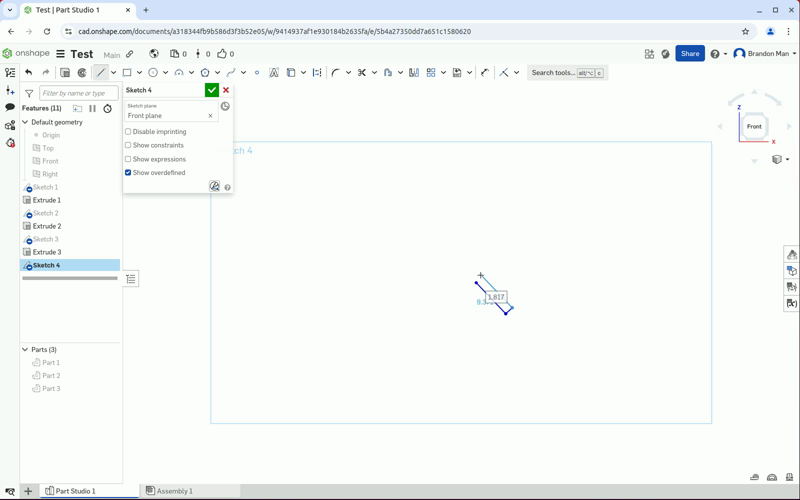
mouse_move(510, 274)
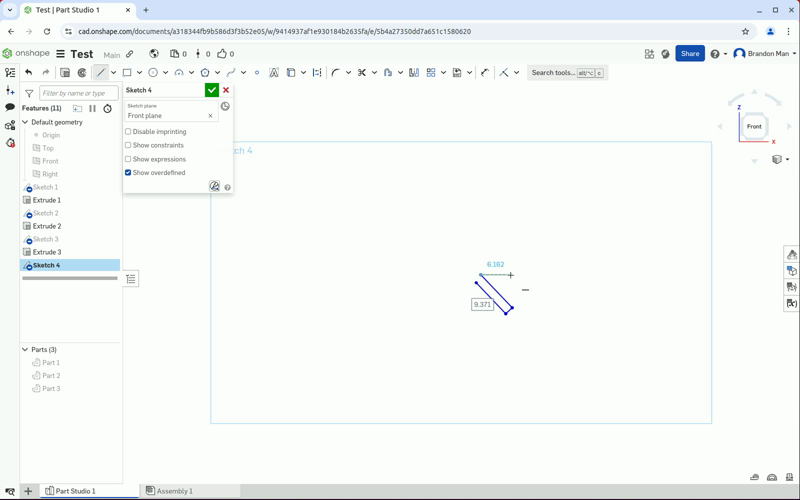
key_down(shift)
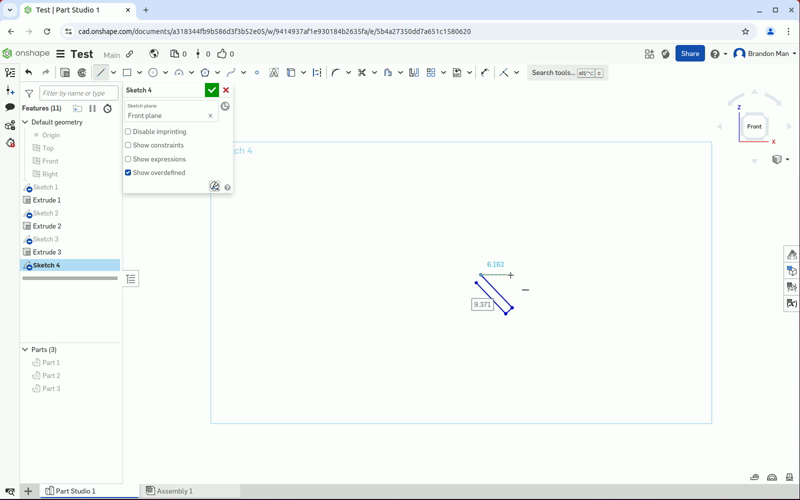
mouse_move(476, 282)
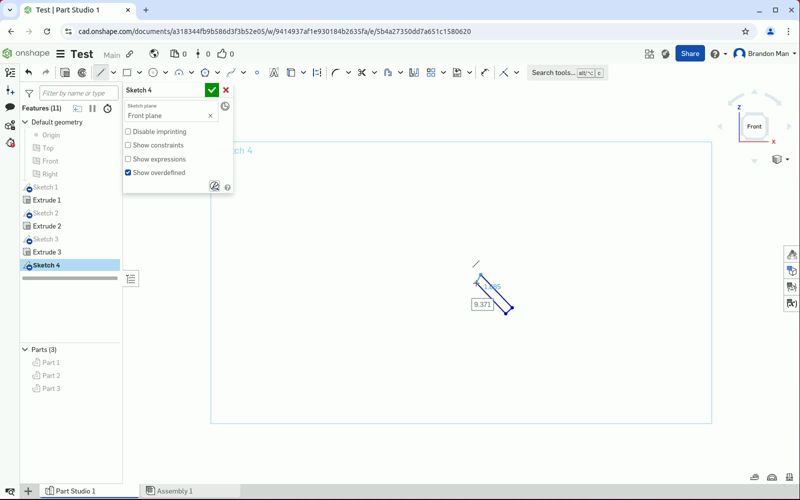
key_up(shift)
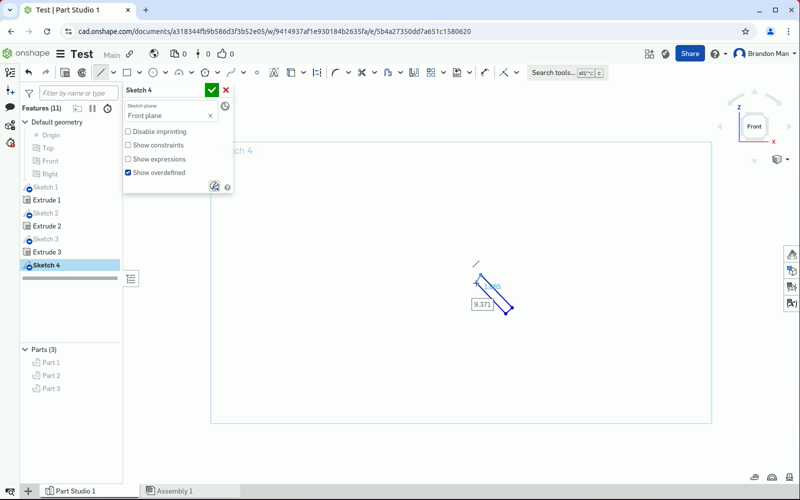
click(476, 282)
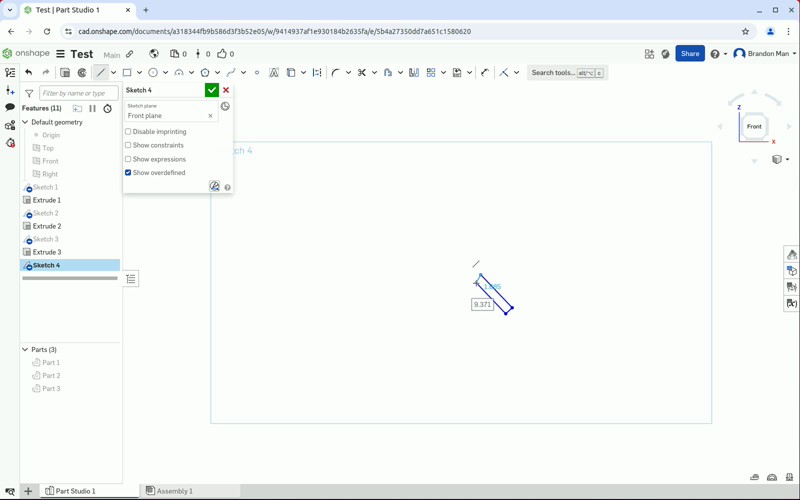
key(esc)
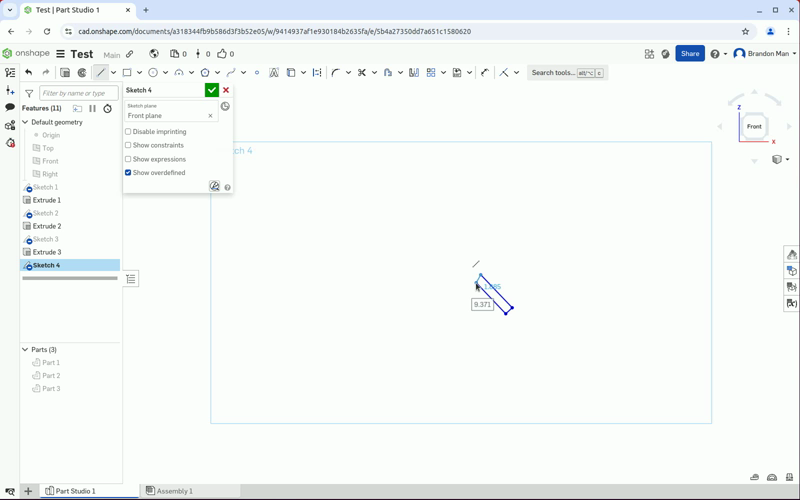
mouse_move(500, 306)
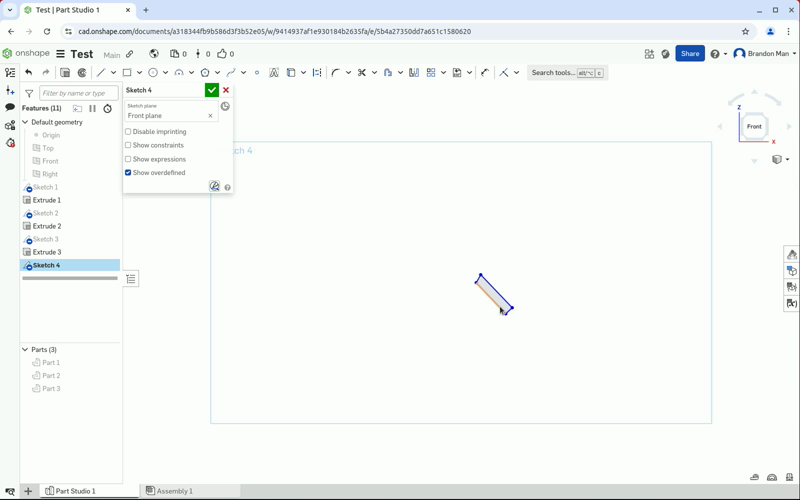
scroll(6)
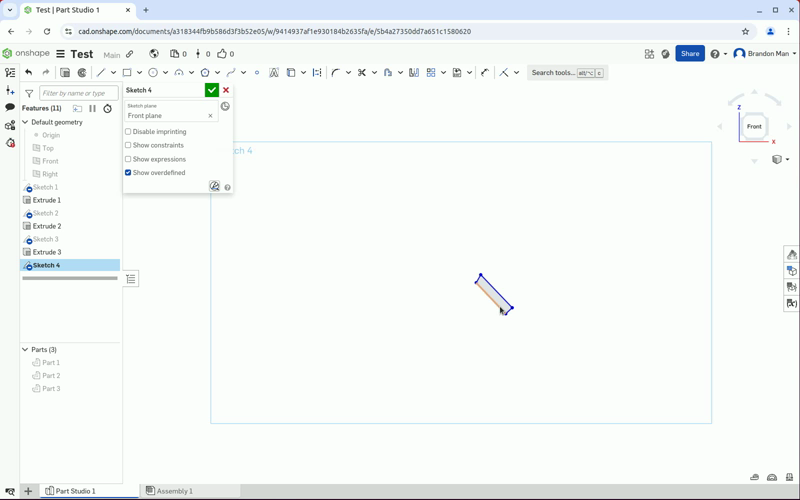
scroll(6)
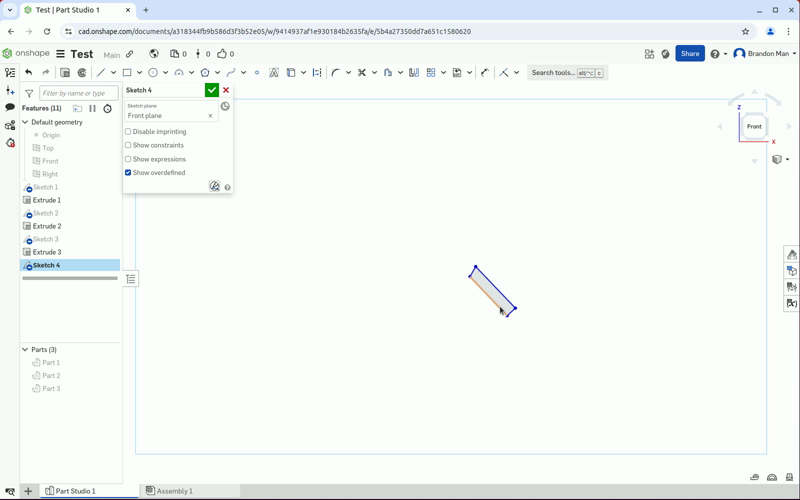
scroll(6)
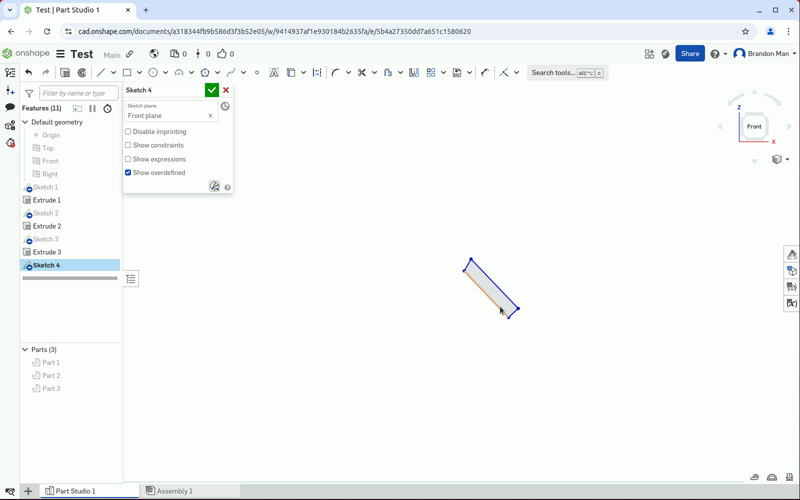
scroll(6)
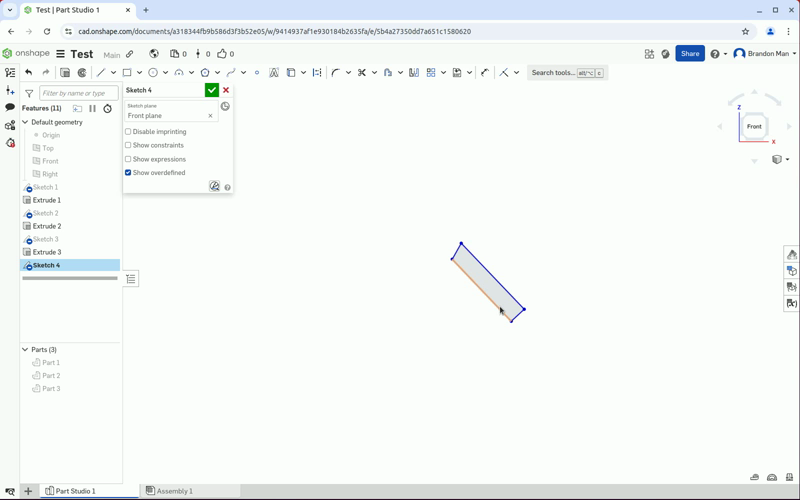
scroll(6)
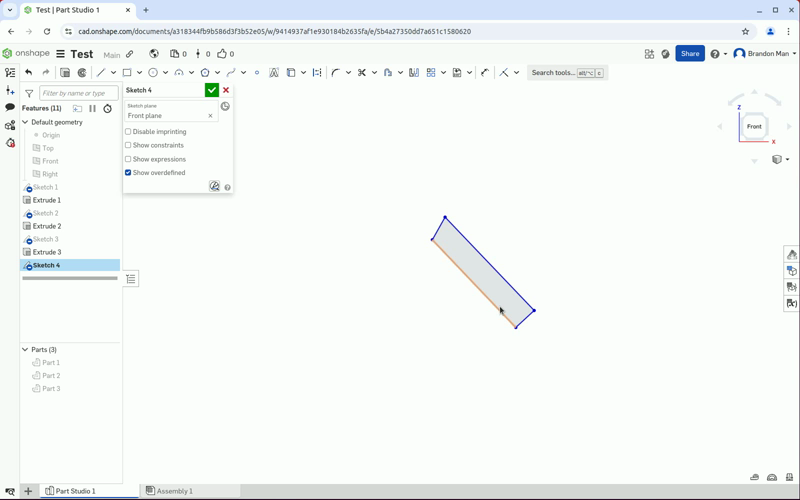
scroll(6)
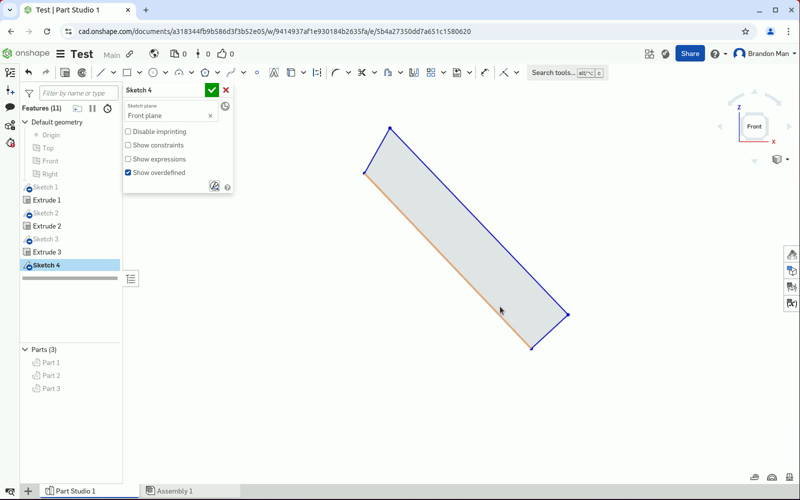
scroll(6)
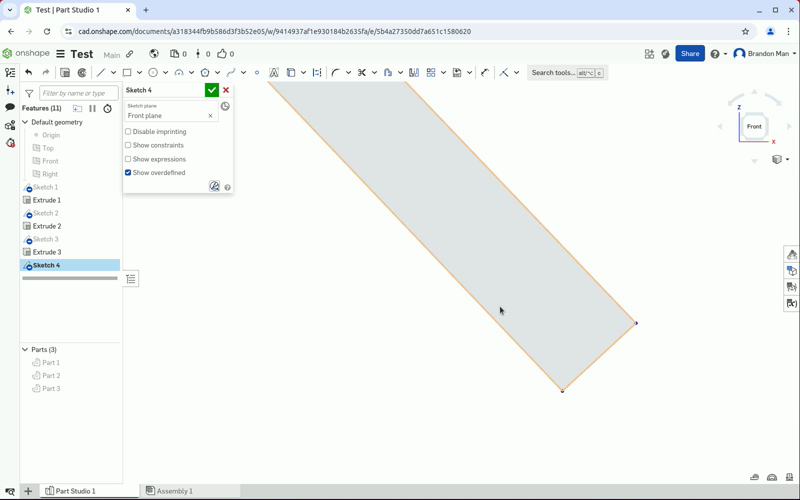
click(500, 306)
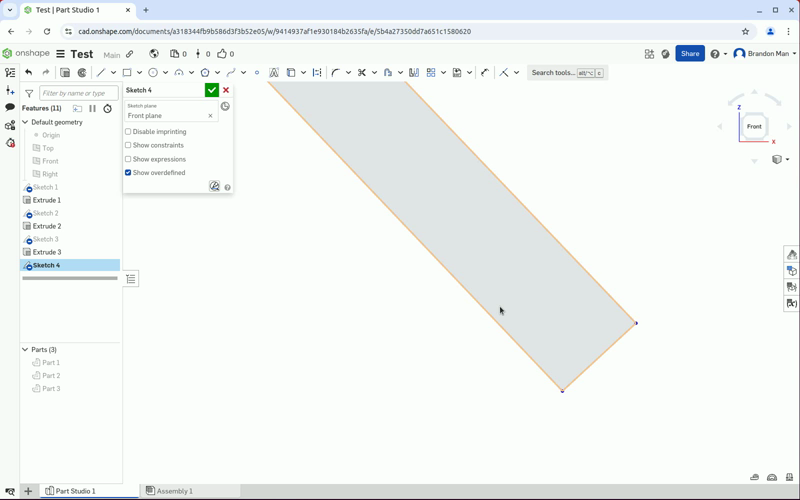
scroll(-6)
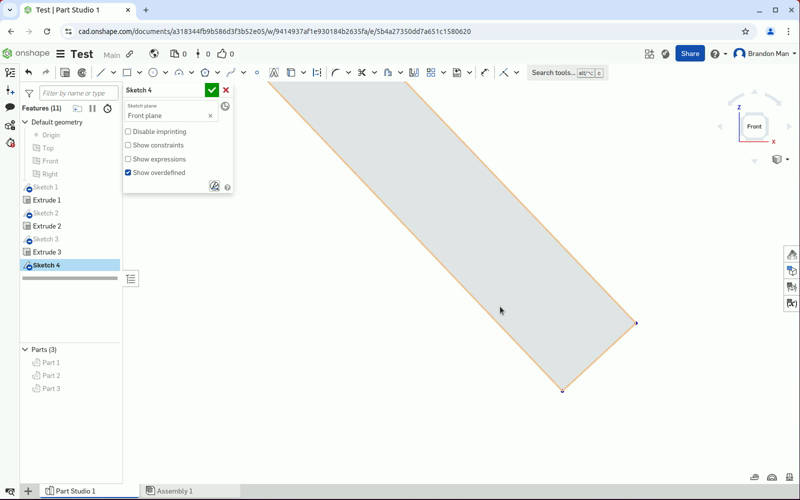
scroll(-6)
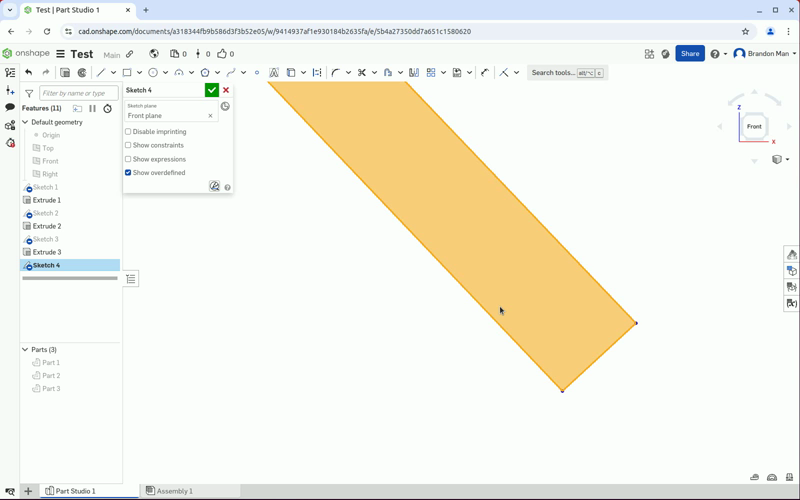
scroll(-6)
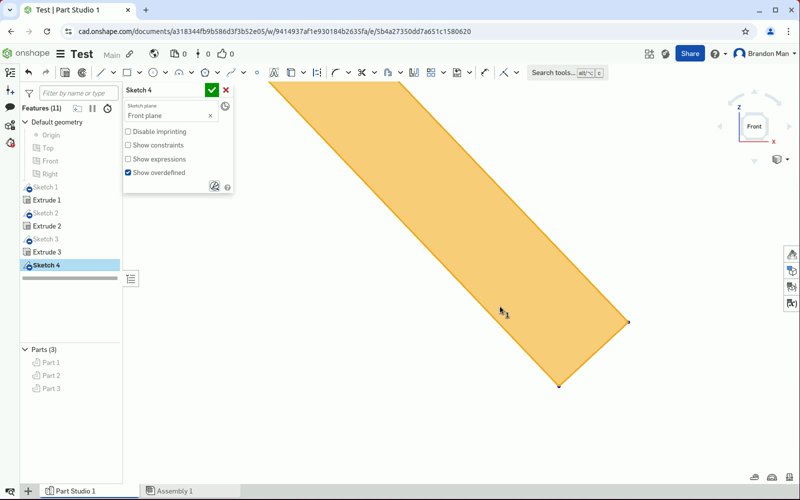
scroll(-6)
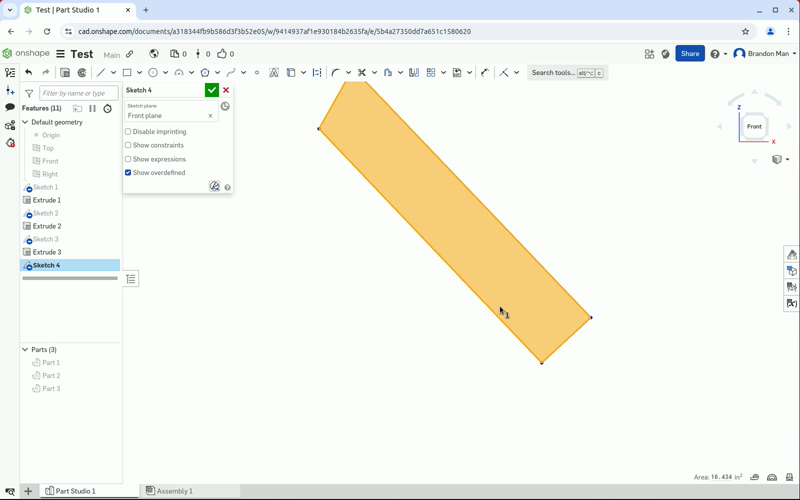
scroll(-6)
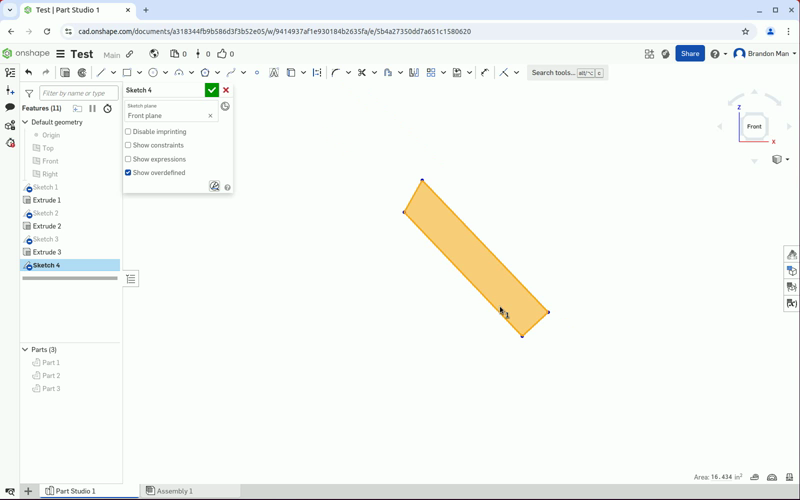
scroll(-6)
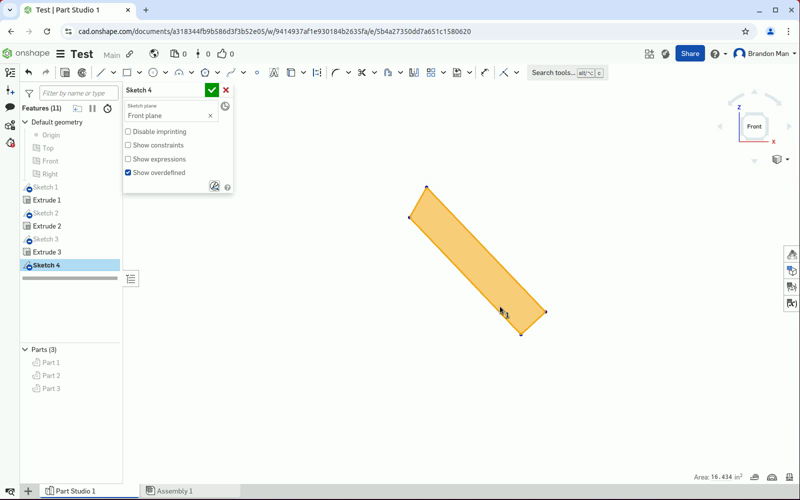
scroll(-6)
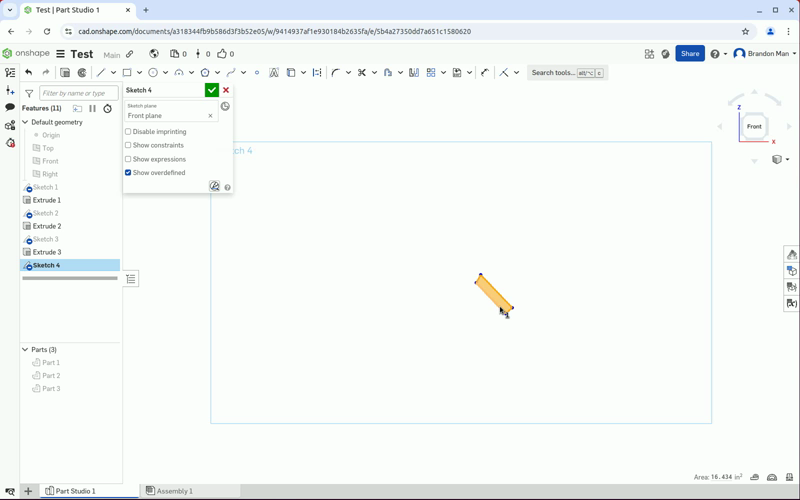
mouse_move(73, 352)
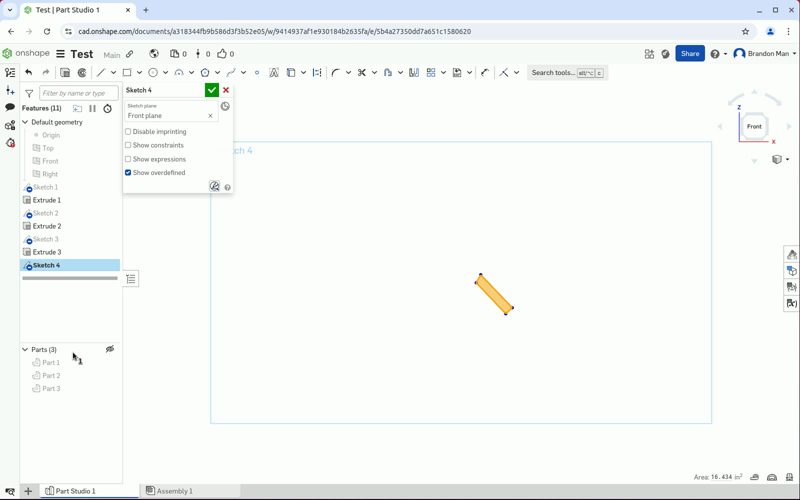
key(shift+y)
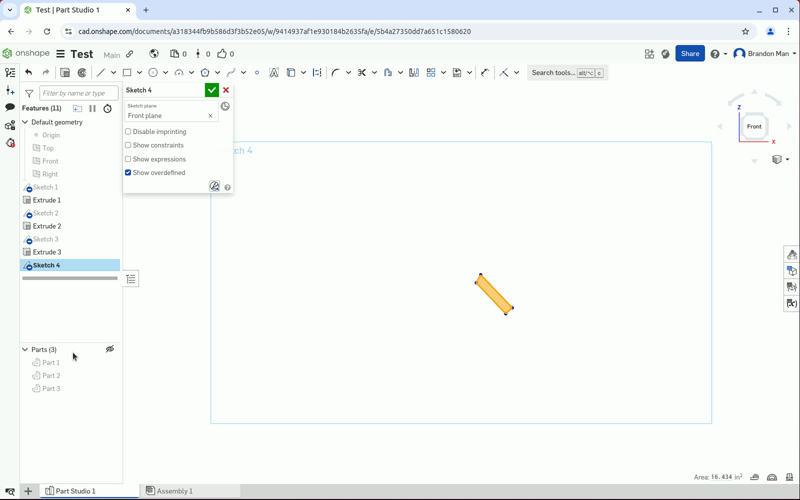
key(shift+e)
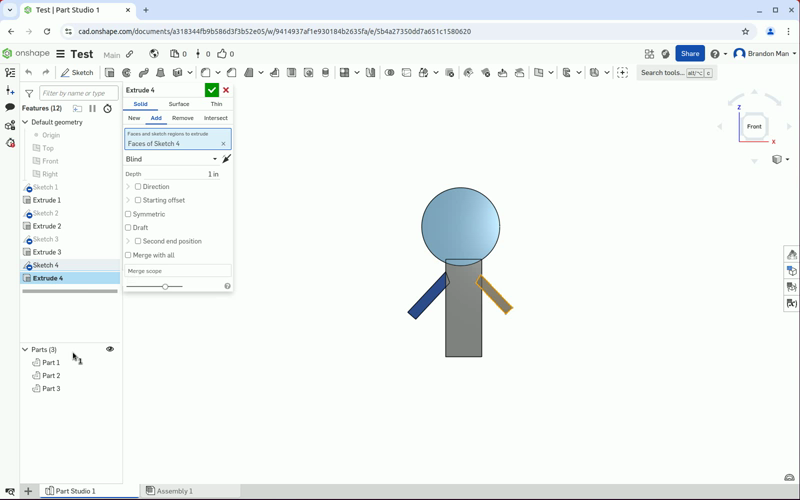
mouse_move(143, 106)
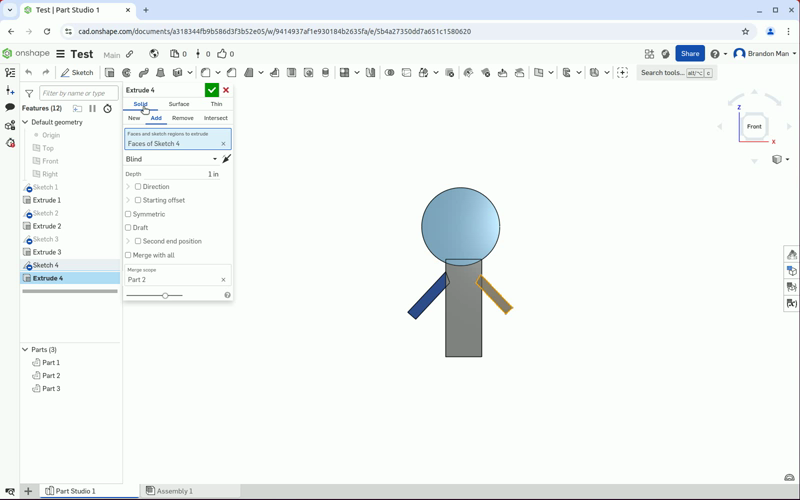
click(143, 106)
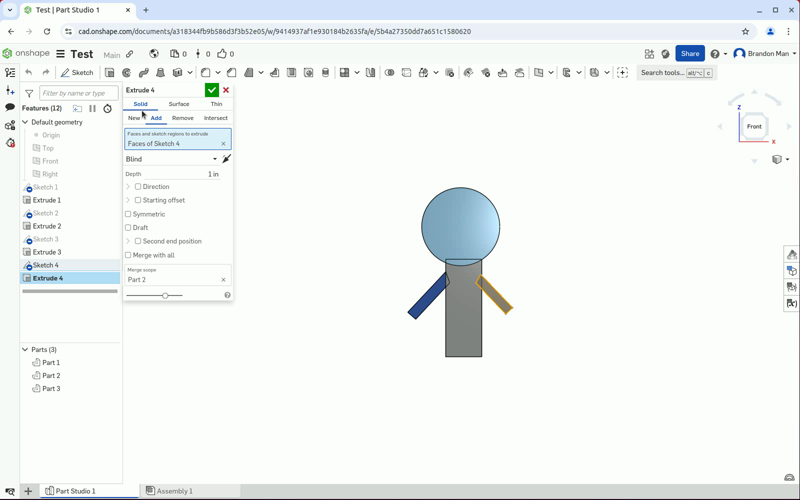
mouse_move(137, 120)
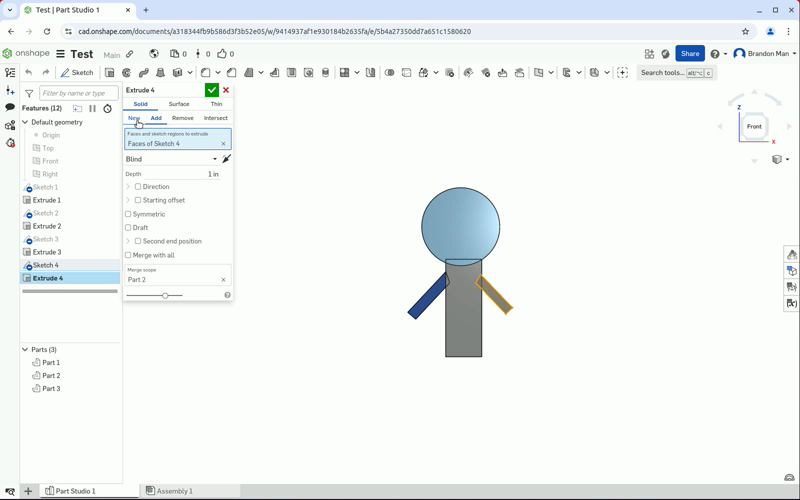
click(137, 120)
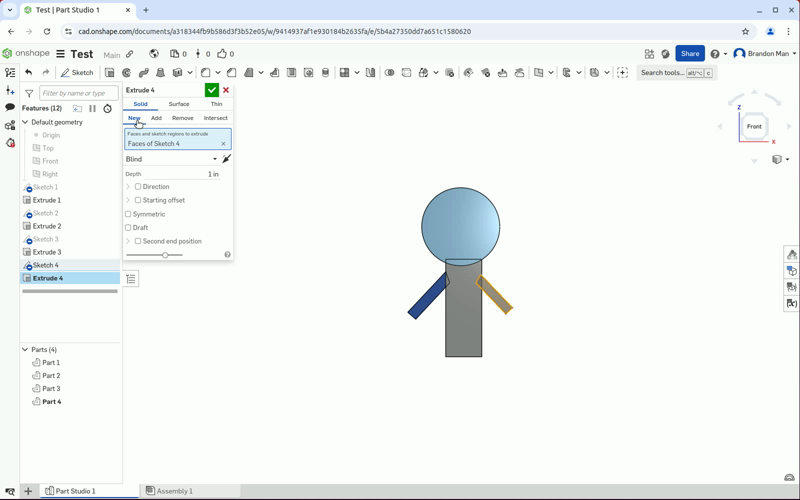
key(tab, 4)
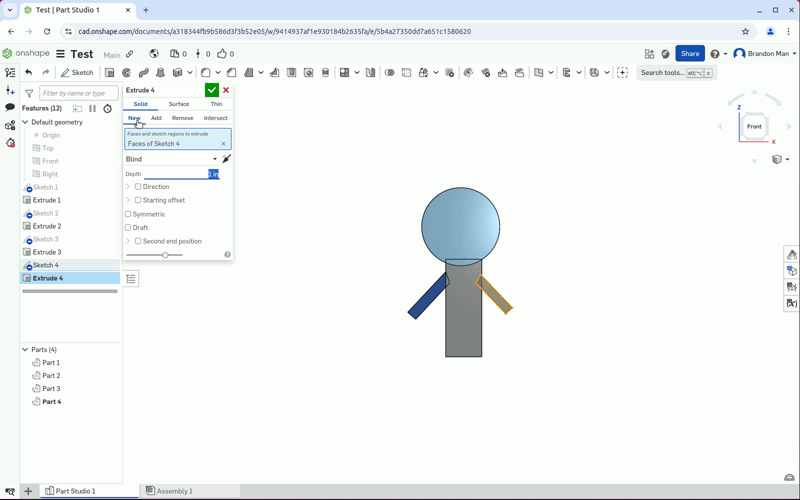
text(5.055)
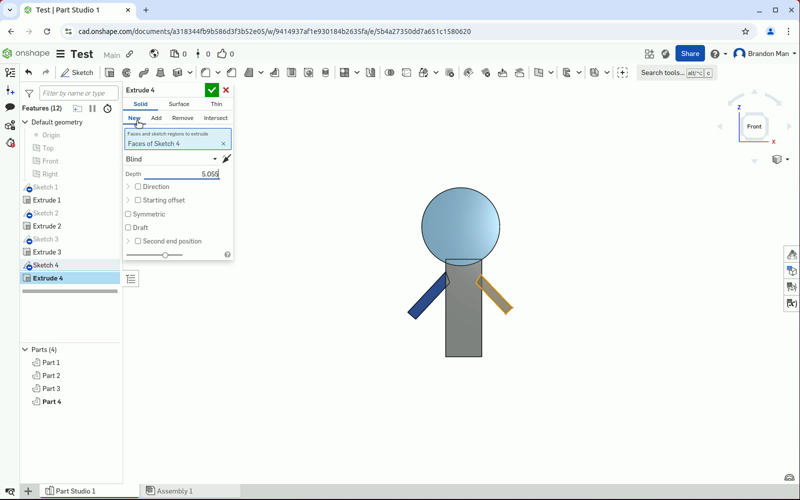
key(enter)
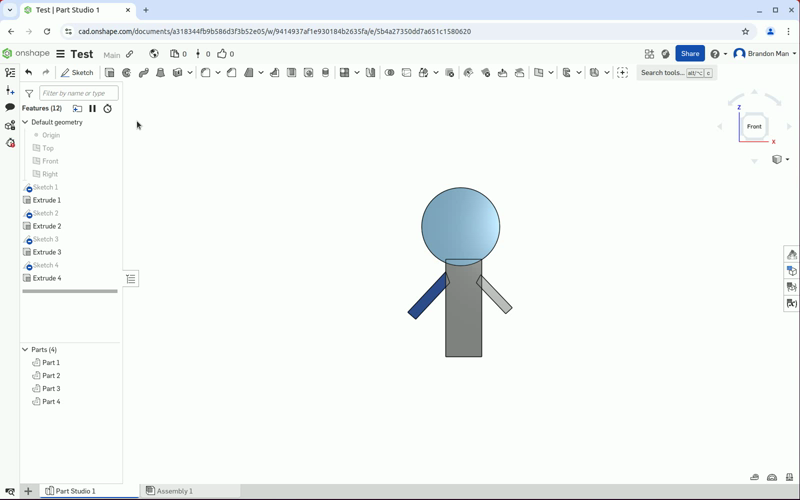
key(shift+h)
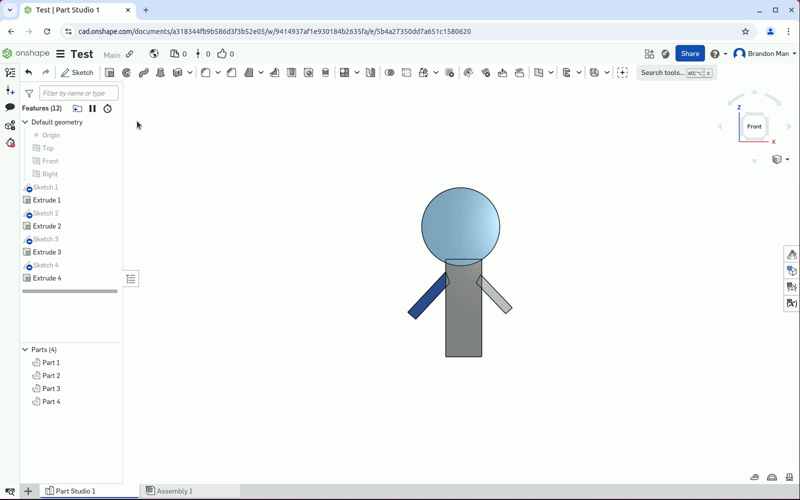
key(shift+h)
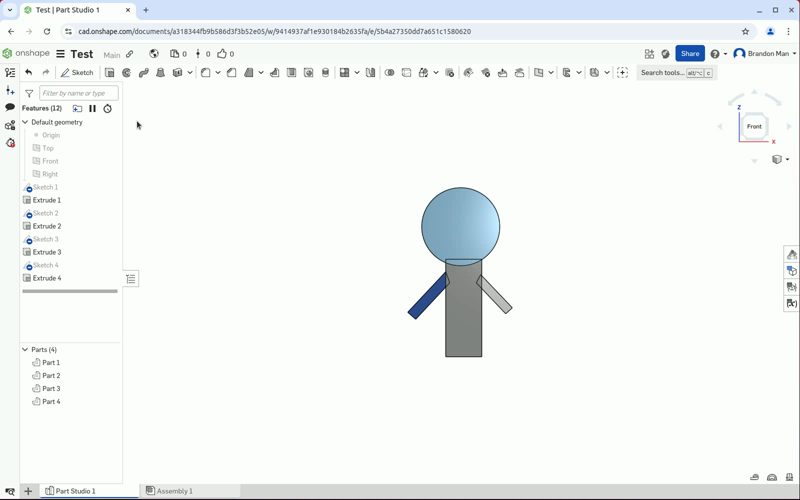
mouse_move(73, 189)
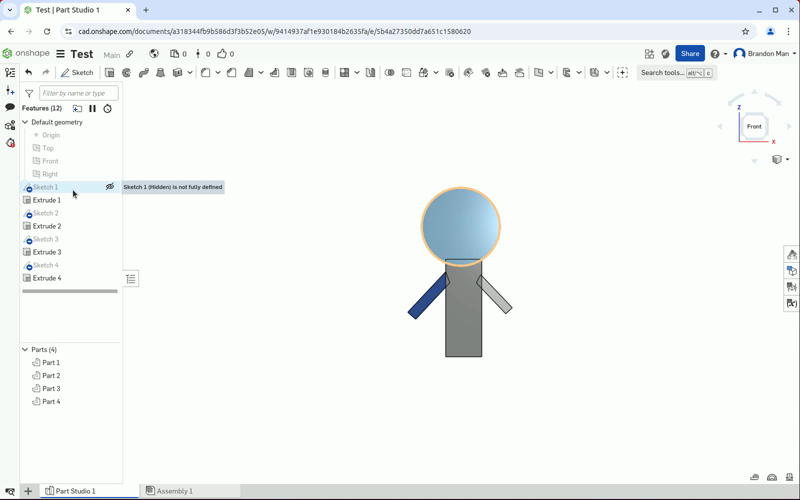
click(73, 189)
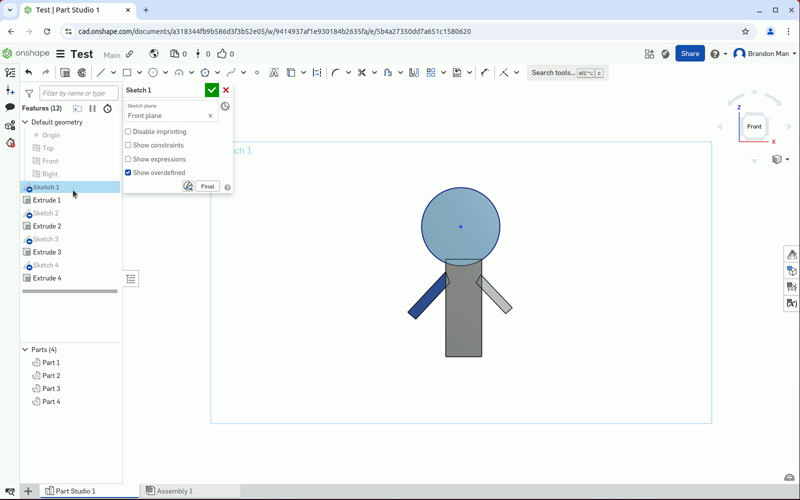
mouse_move(229, 92)
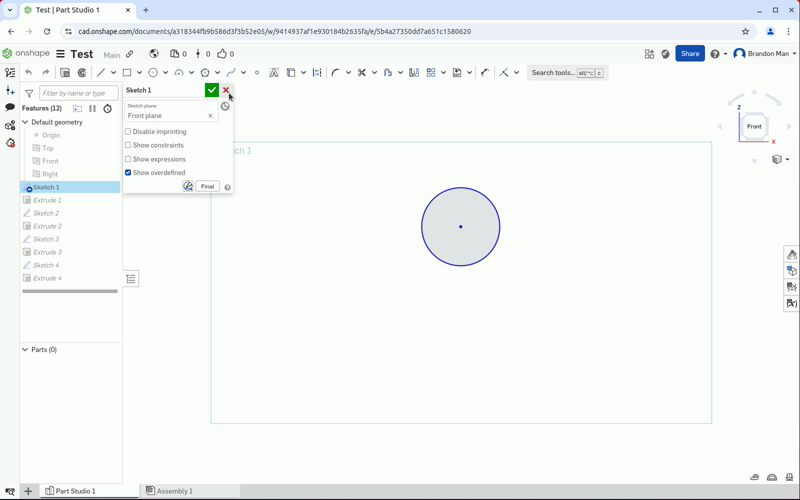
click(229, 92)
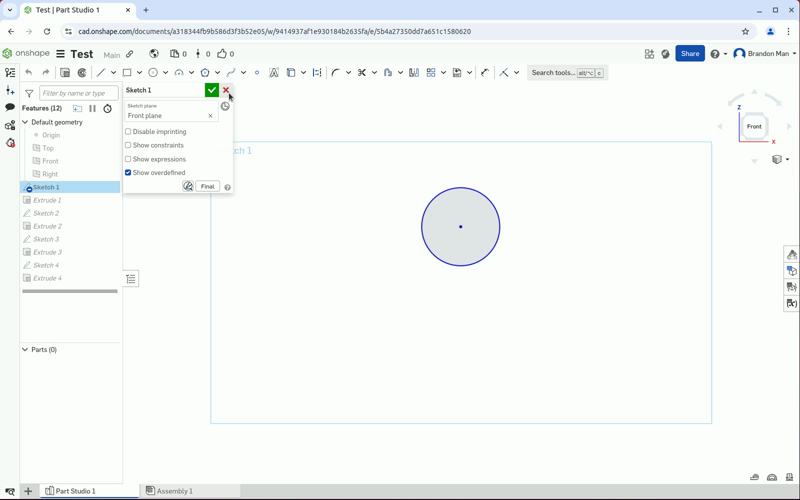
key(shift+s)
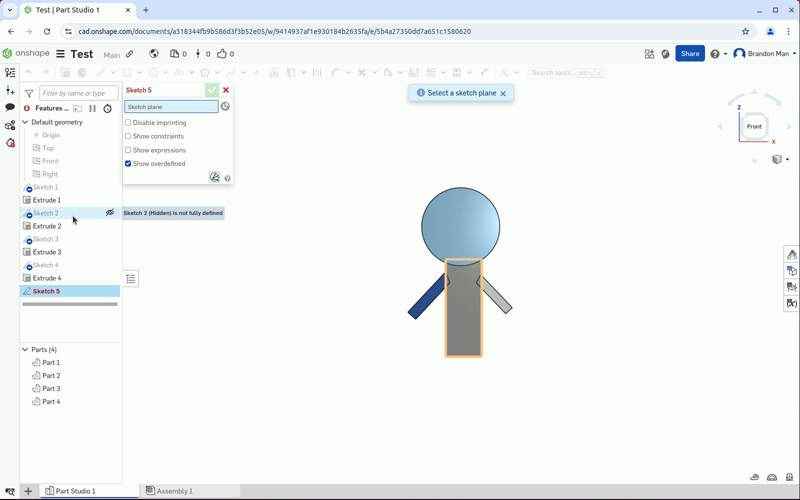
scroll(3)
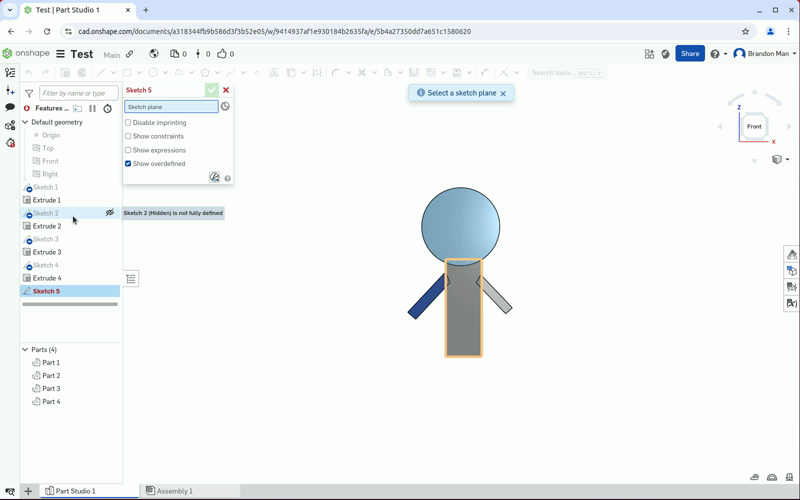
mouse_move(73, 163)
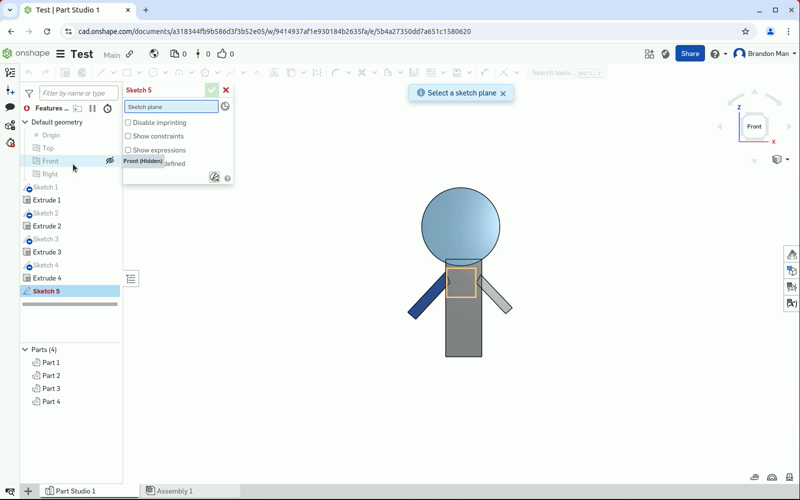
click(73, 163)
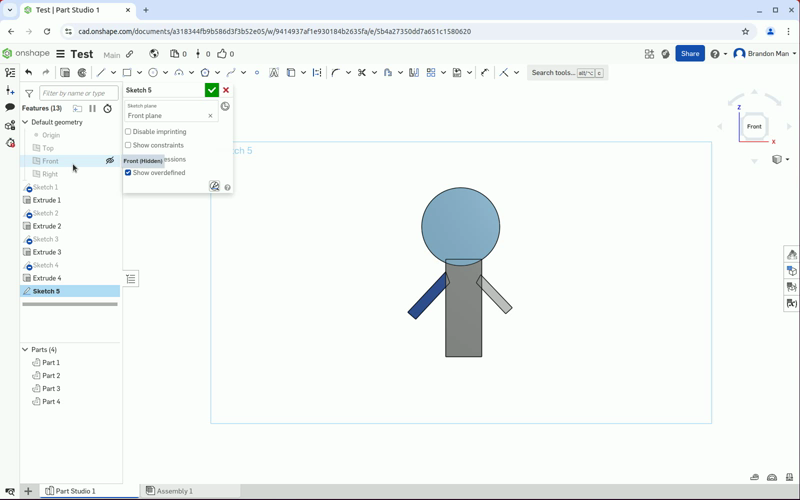
mouse_move(73, 352)
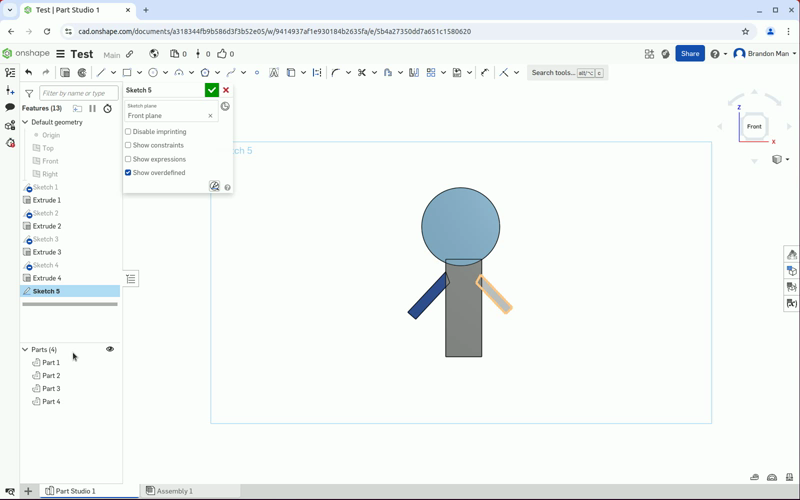
key(y)
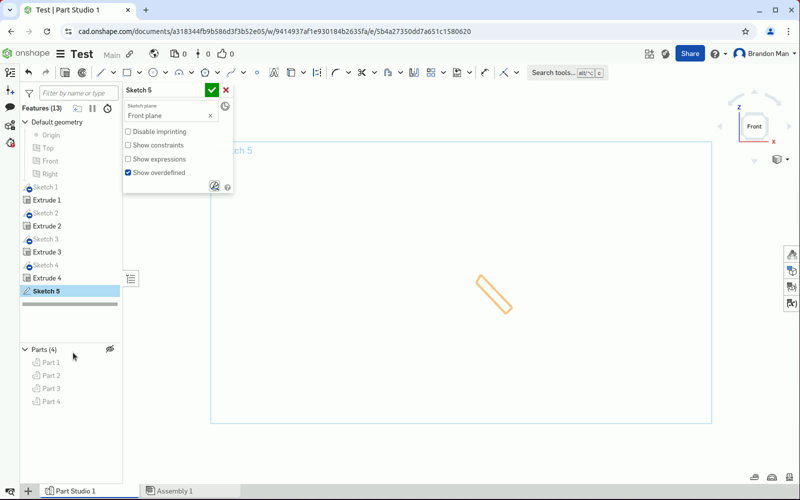
key(l)
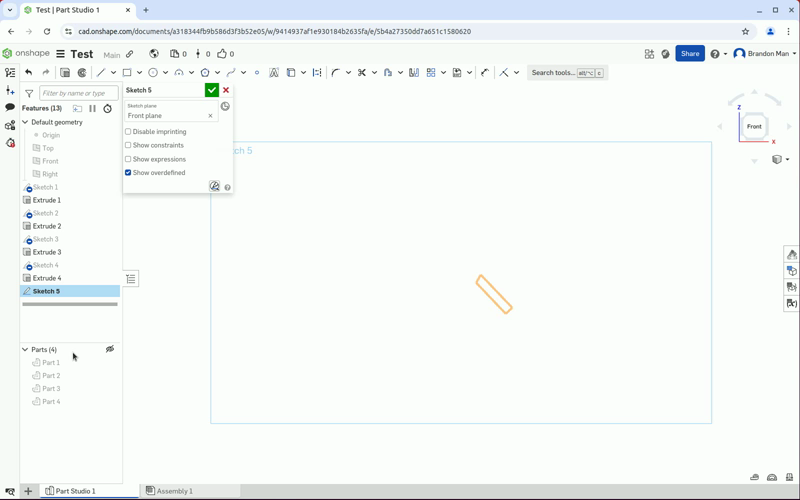
key_down(shift)
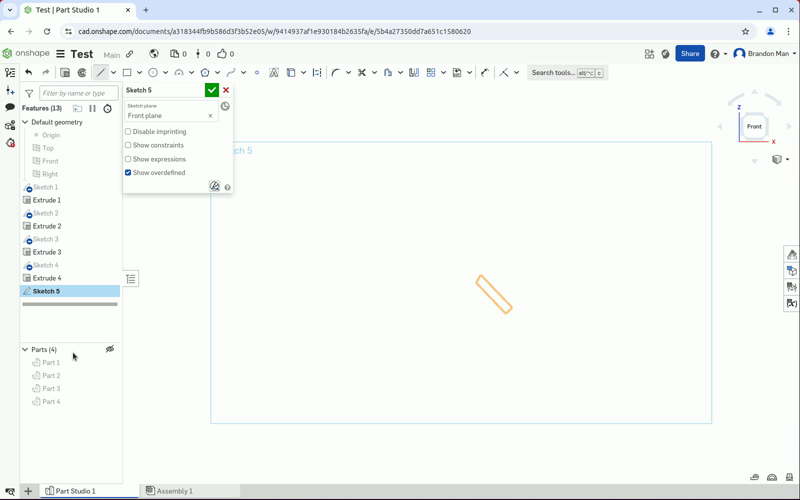
mouse_move(423, 395)
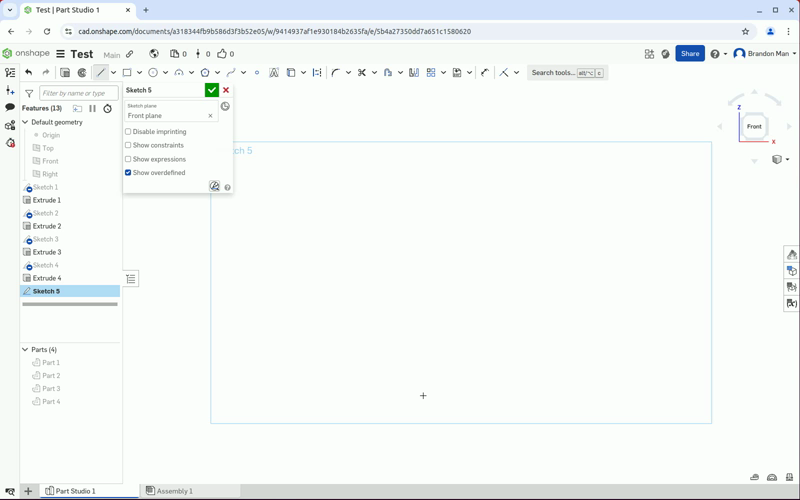
click(423, 395)
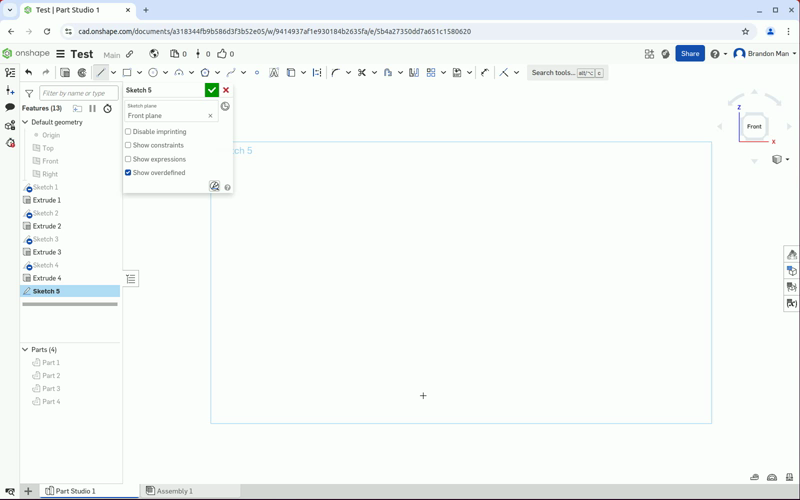
key_up(shift)
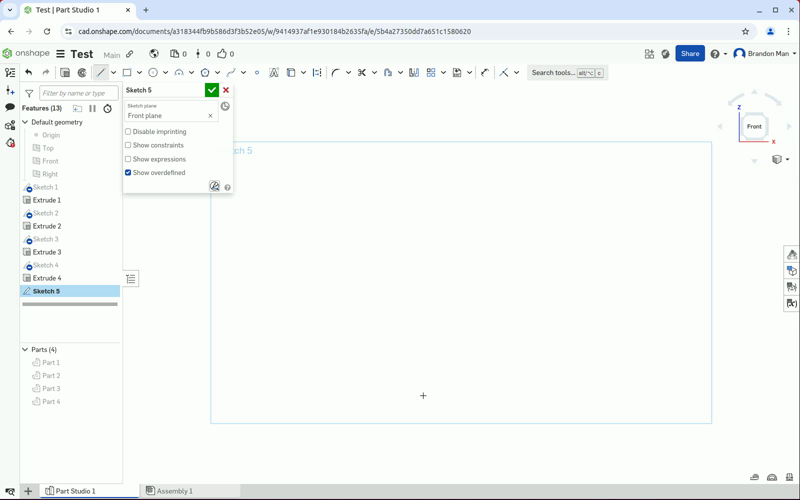
key_down(shift)
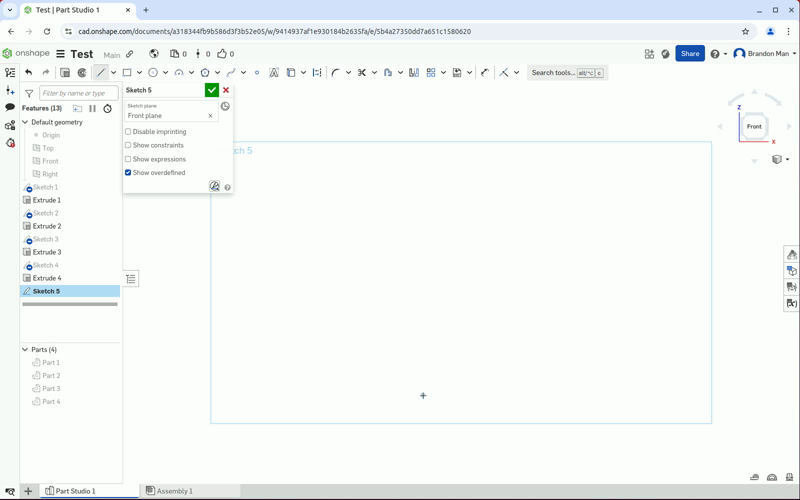
mouse_move(453, 395)
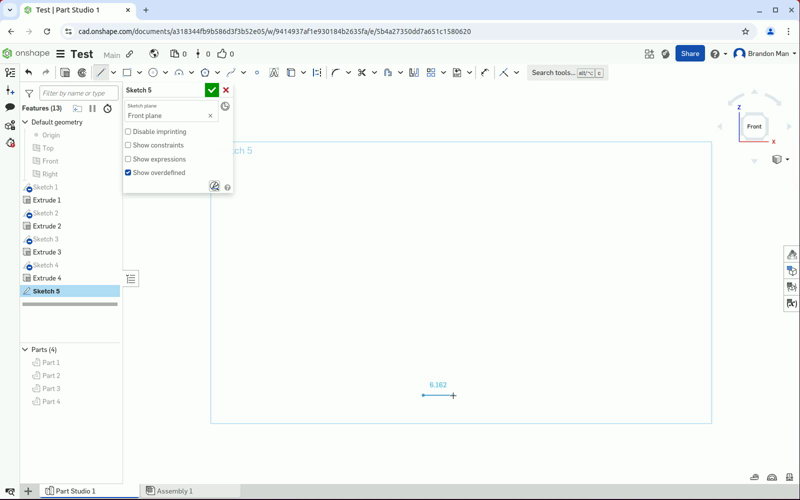
mouse_move(446, 395)
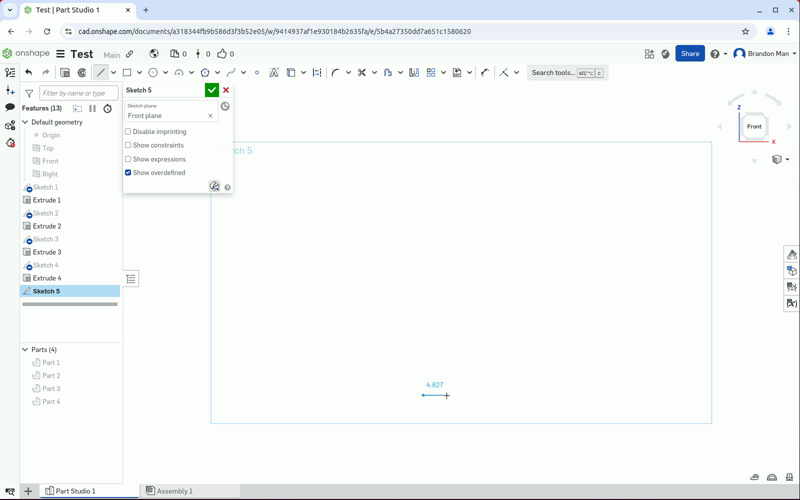
click(446, 395)
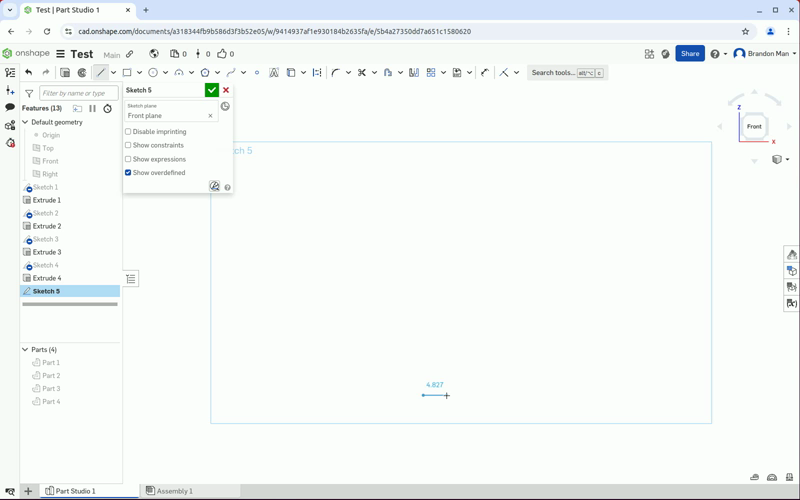
key_up(shift)
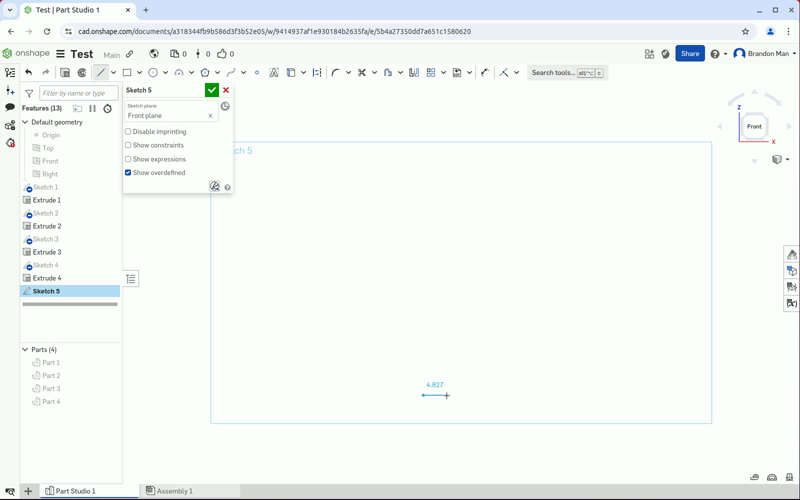
key_down(shift)
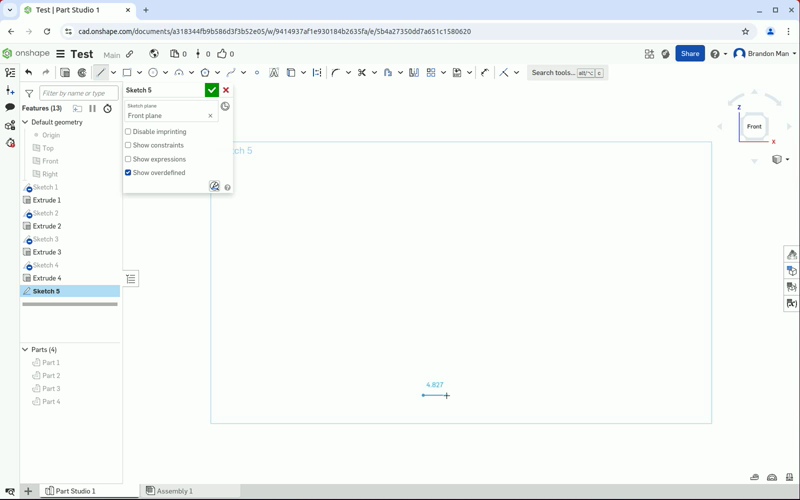
mouse_move(476, 395)
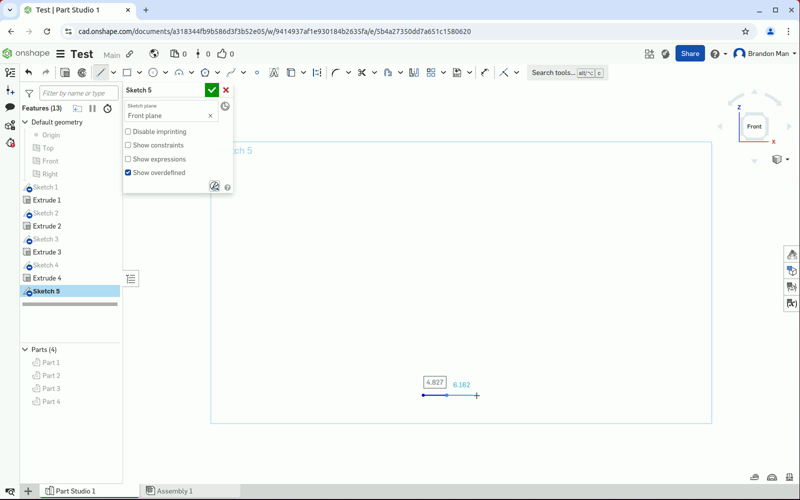
mouse_move(461, 362)
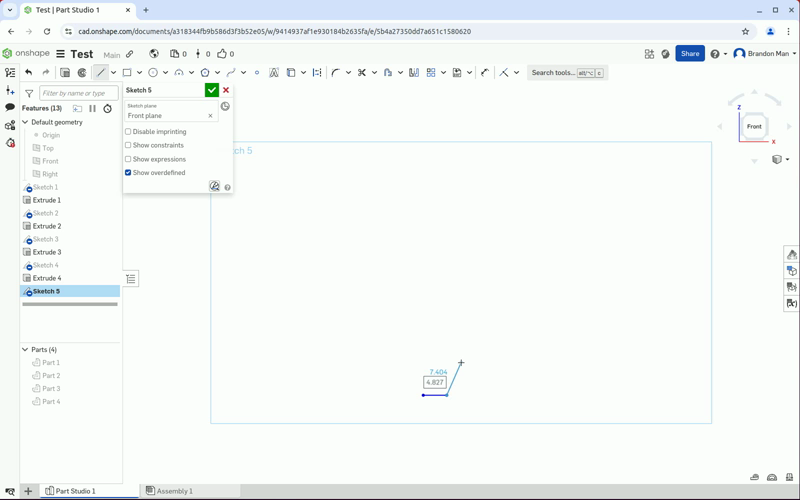
click(461, 362)
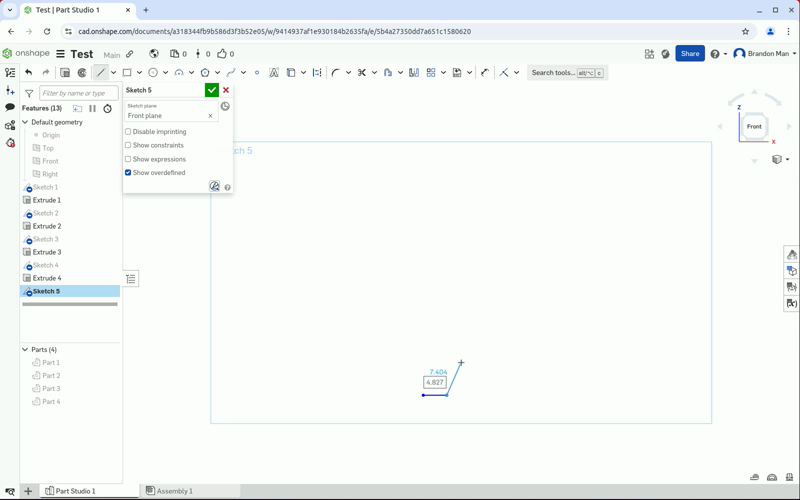
key_up(shift)
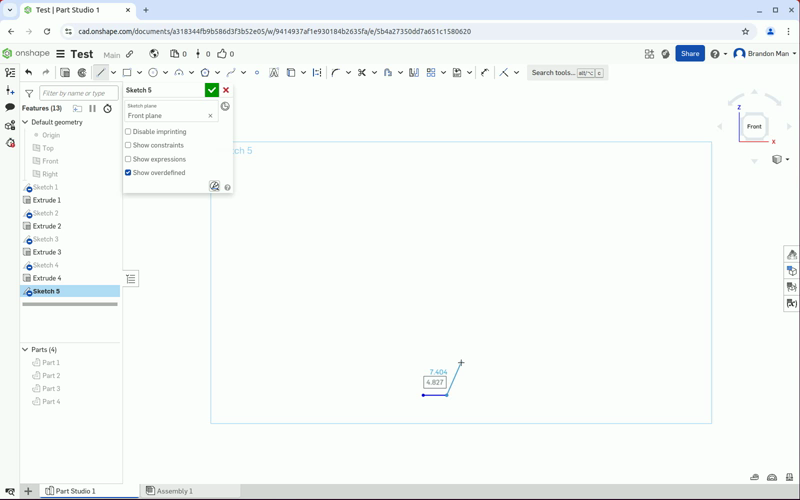
key_down(shift)
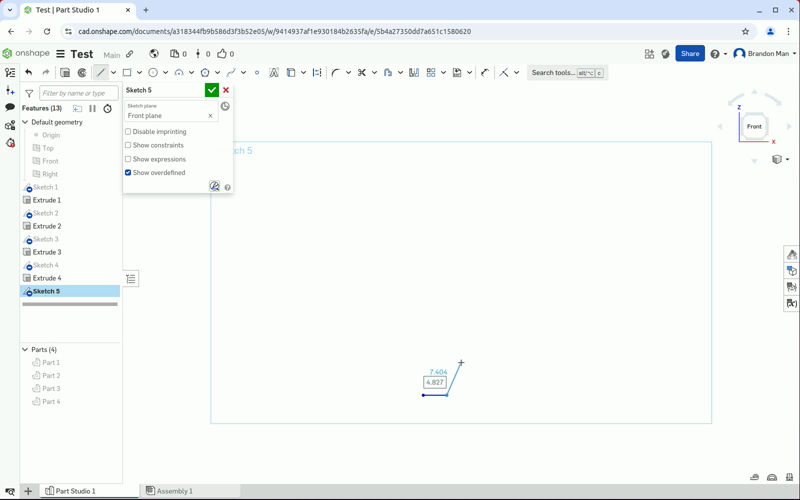
mouse_move(491, 362)
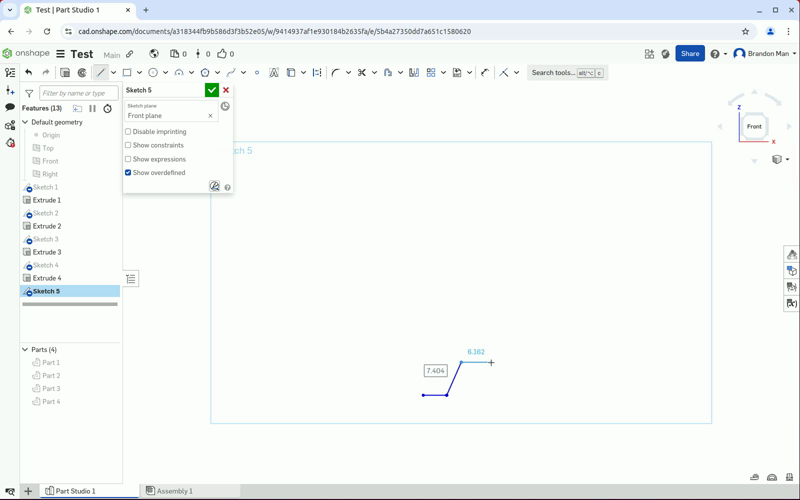
mouse_move(461, 350)
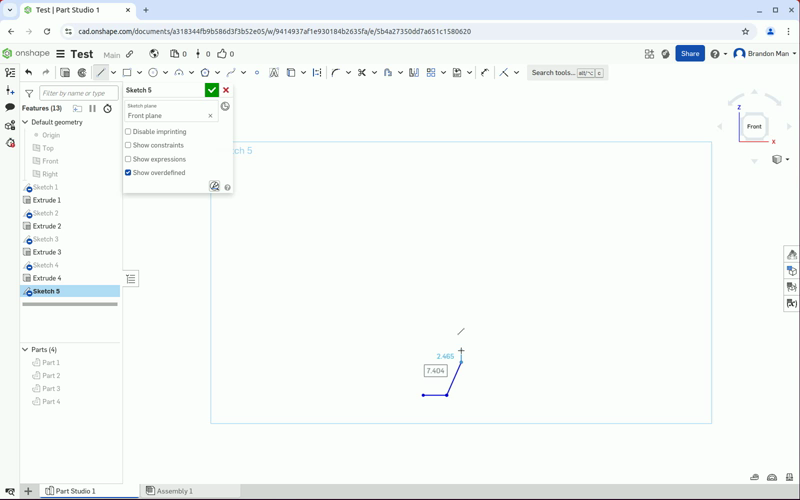
click(461, 350)
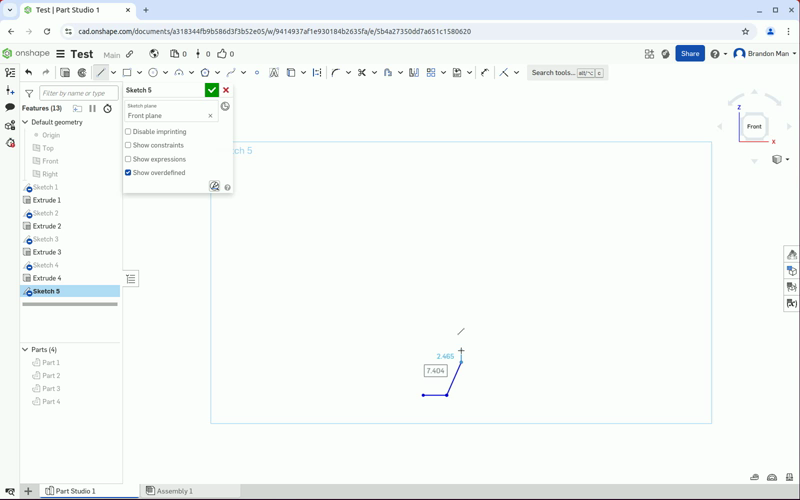
key_up(shift)
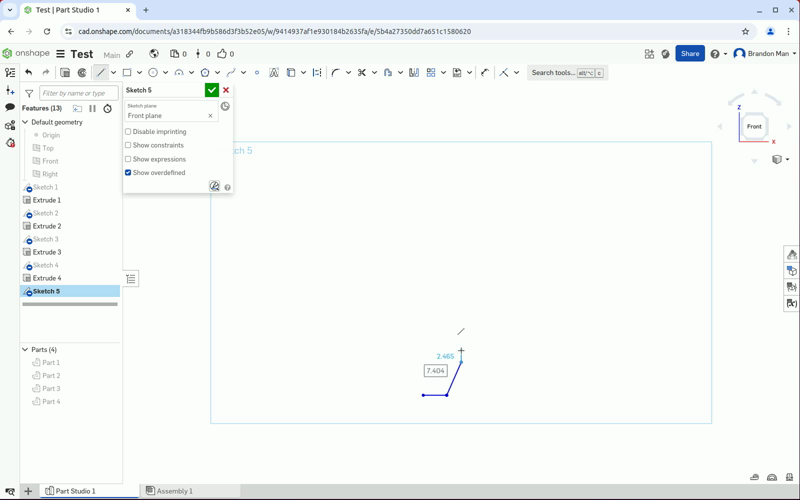
key_down(shift)
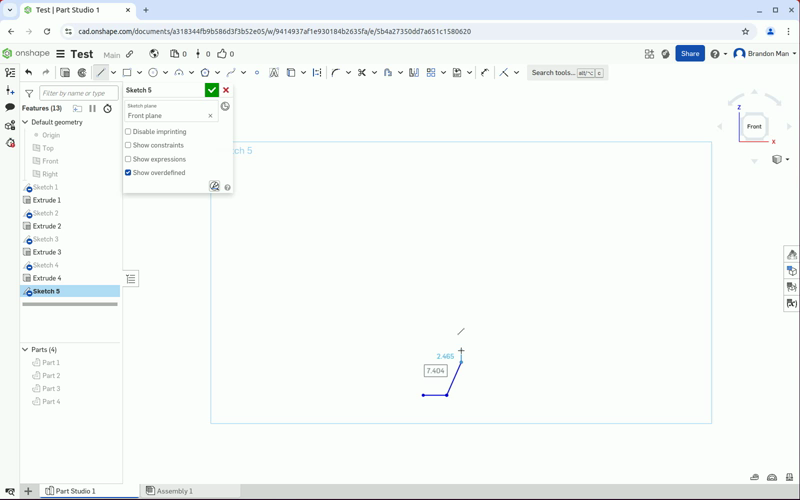
mouse_move(491, 350)
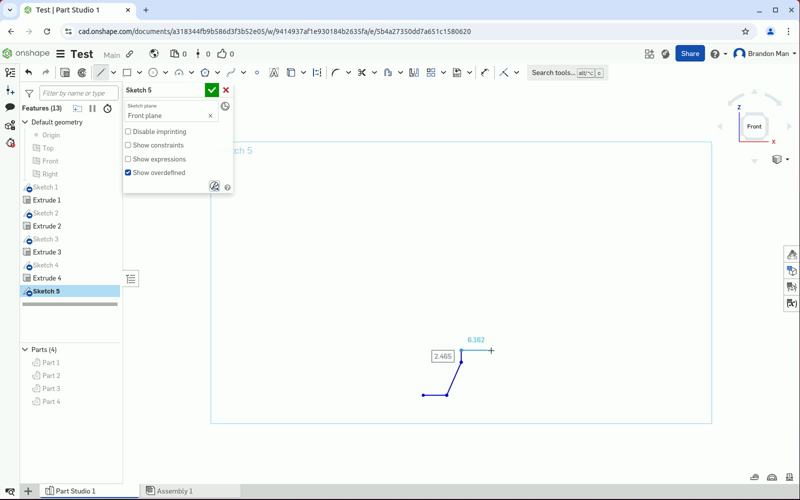
mouse_move(449, 350)
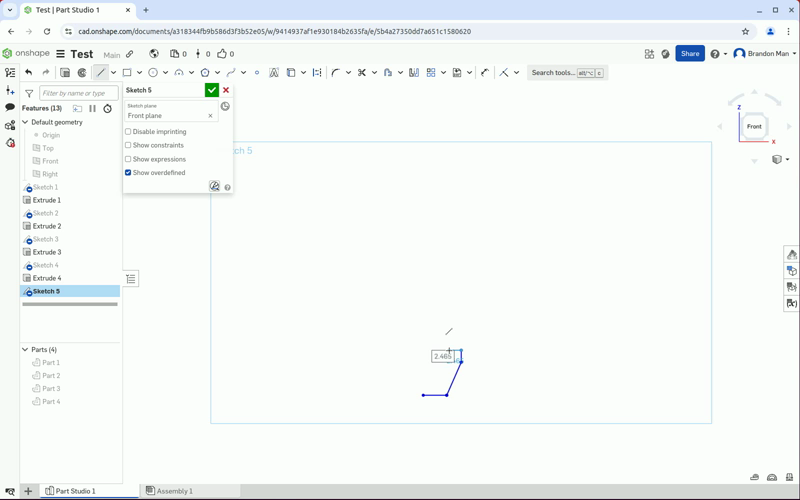
click(449, 350)
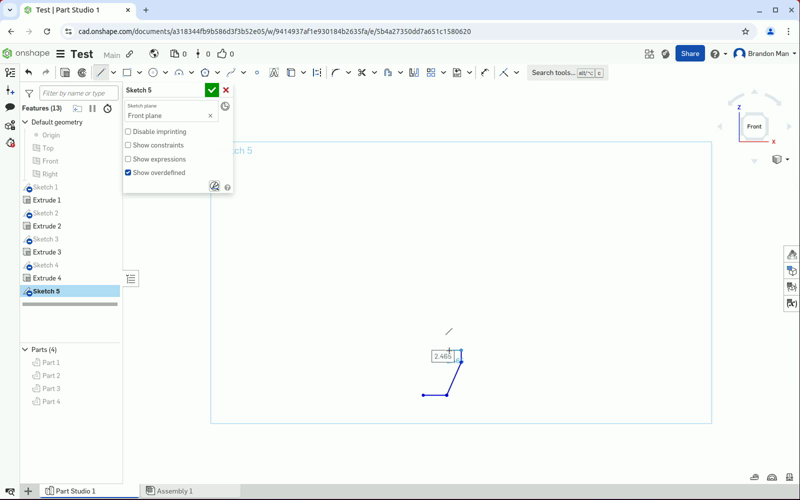
key_up(shift)
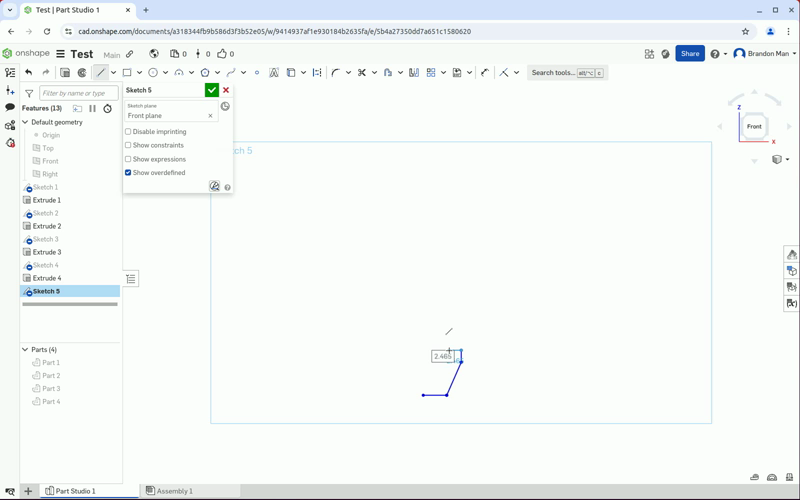
key_down(shift)
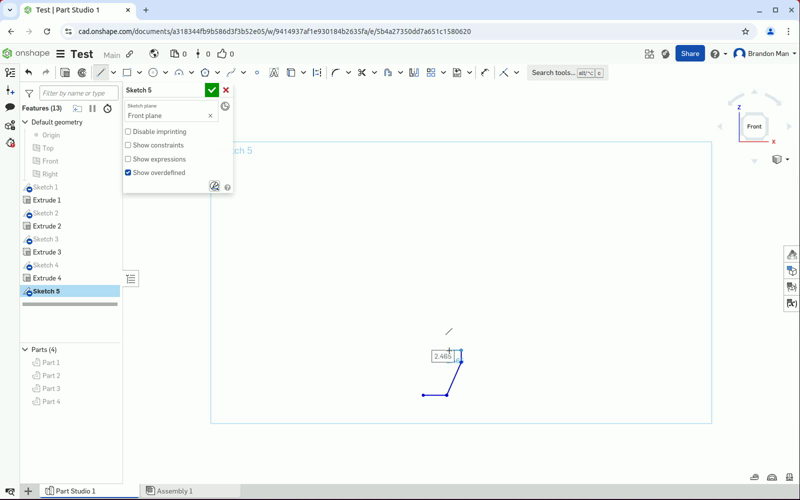
mouse_move(479, 350)
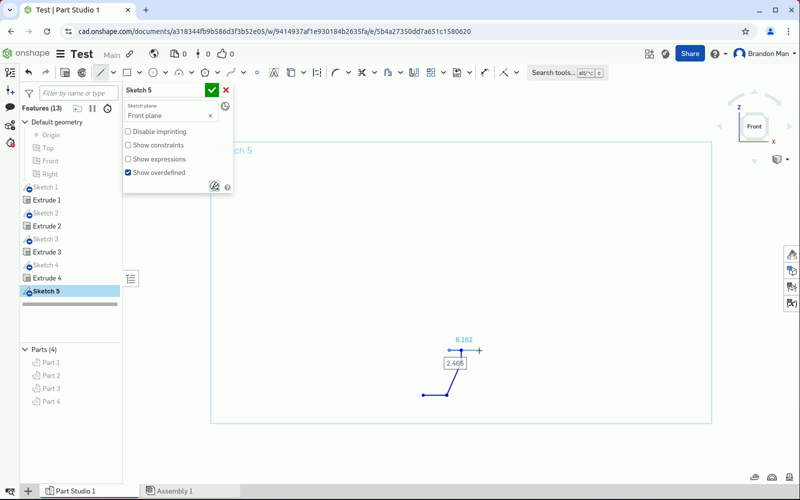
mouse_move(447, 359)
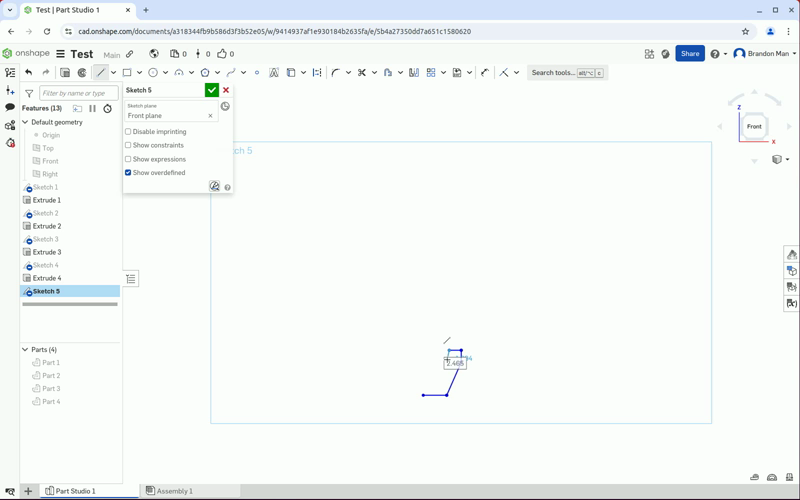
click(447, 359)
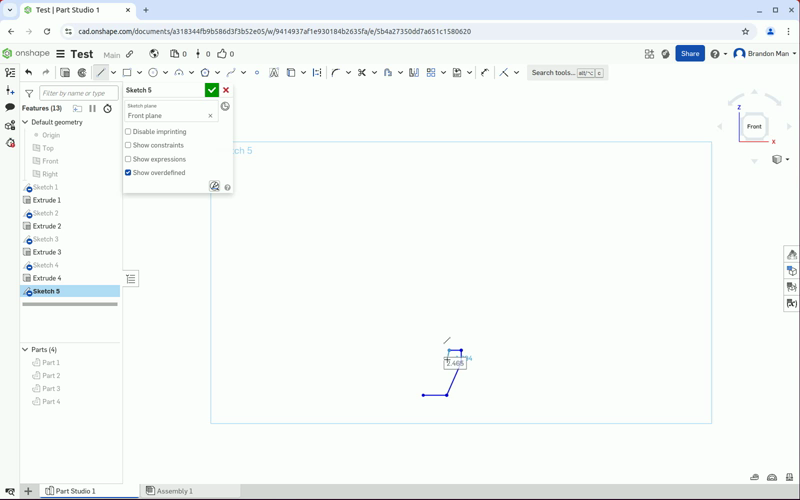
key_up(shift)
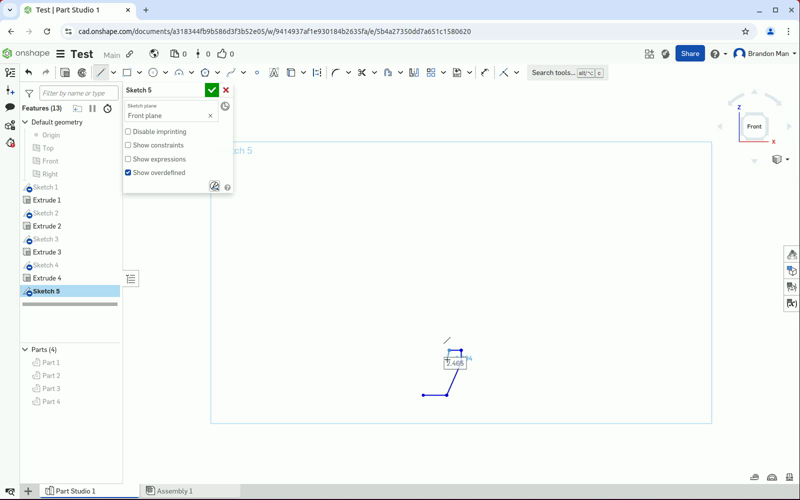
mouse_move(477, 359)
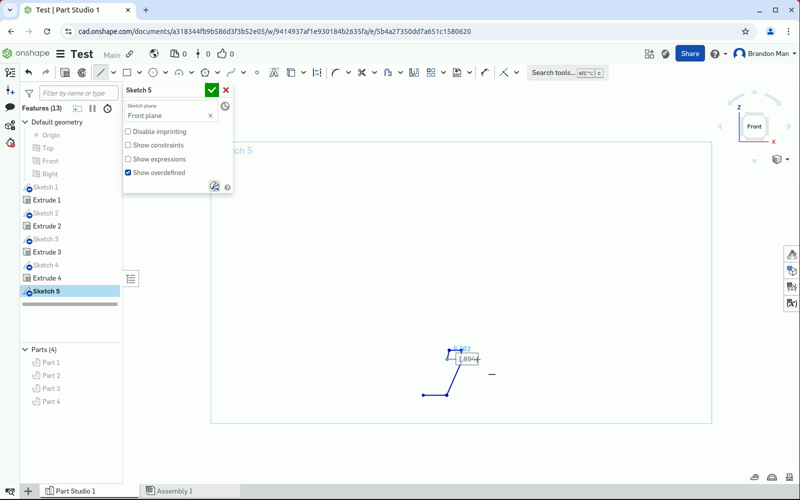
key_down(shift)
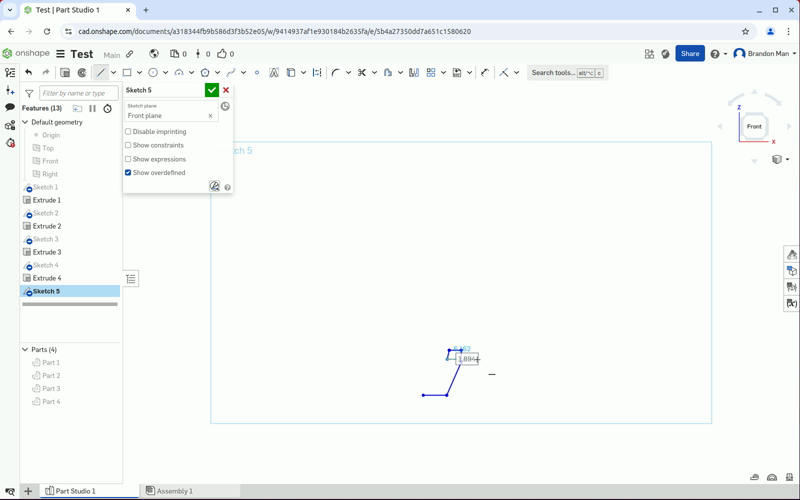
mouse_move(423, 395)
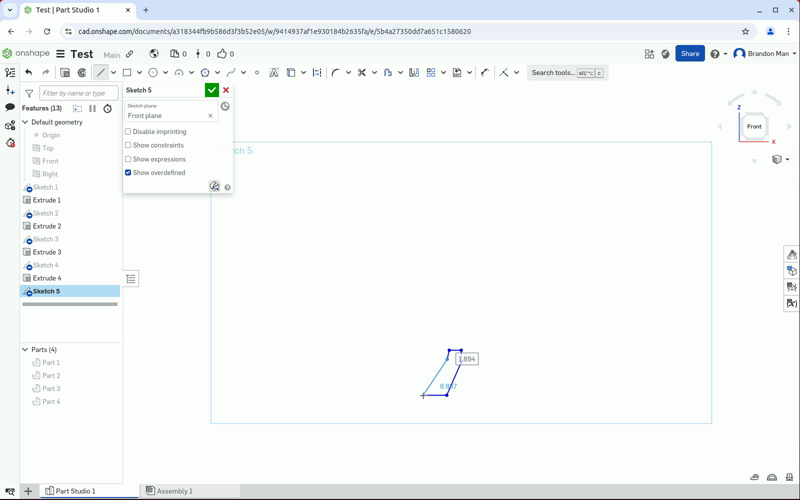
key_up(shift)
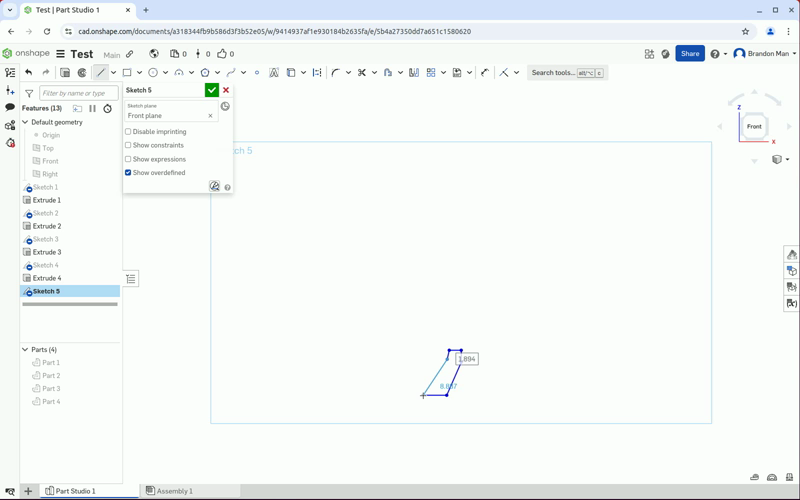
click(423, 395)
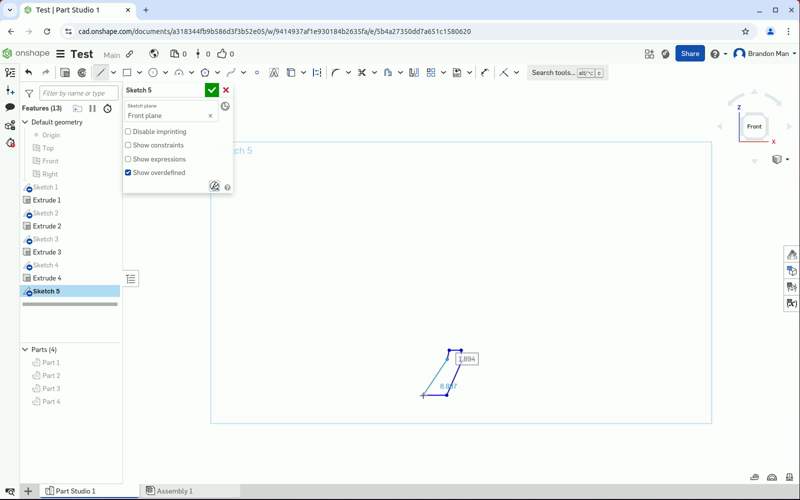
key(esc)
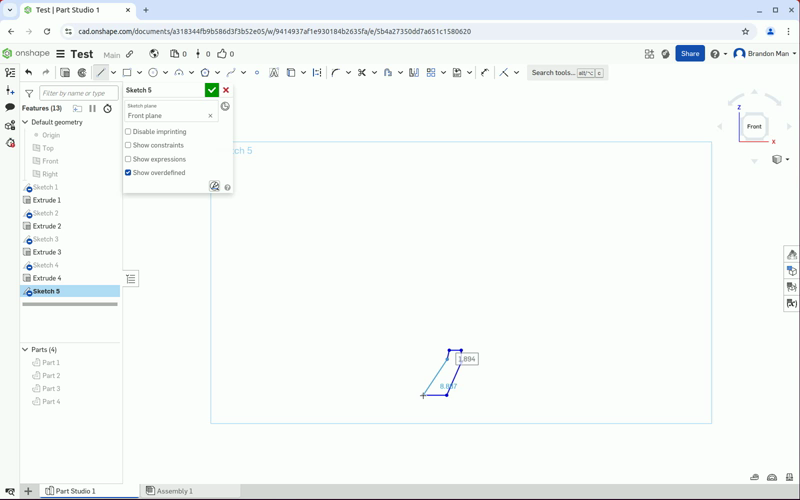
mouse_move(456, 366)
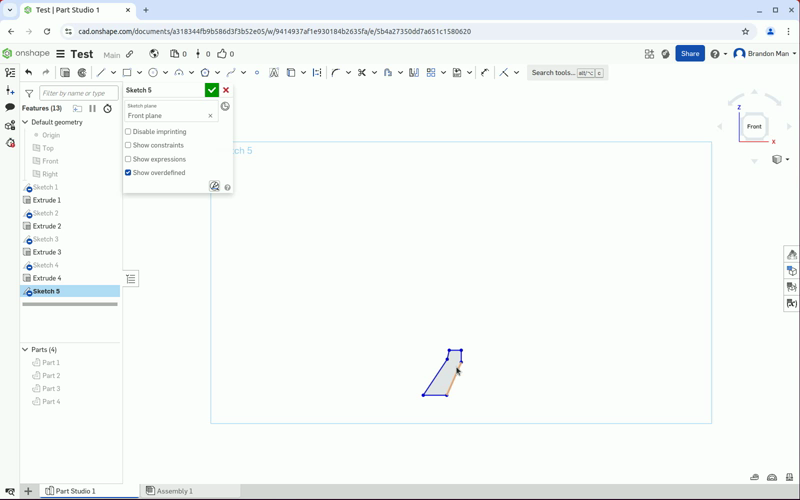
scroll(6)
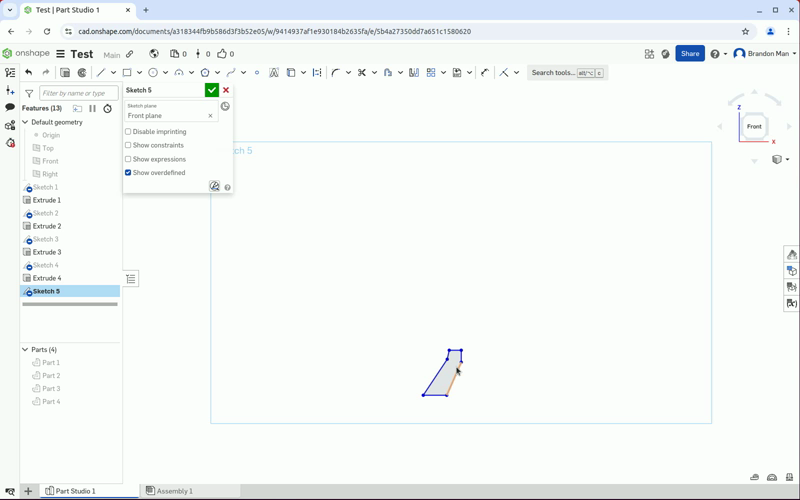
scroll(6)
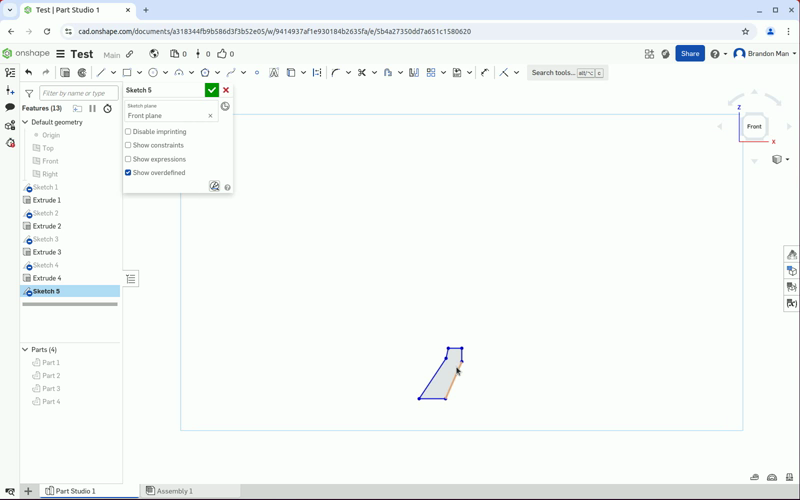
scroll(6)
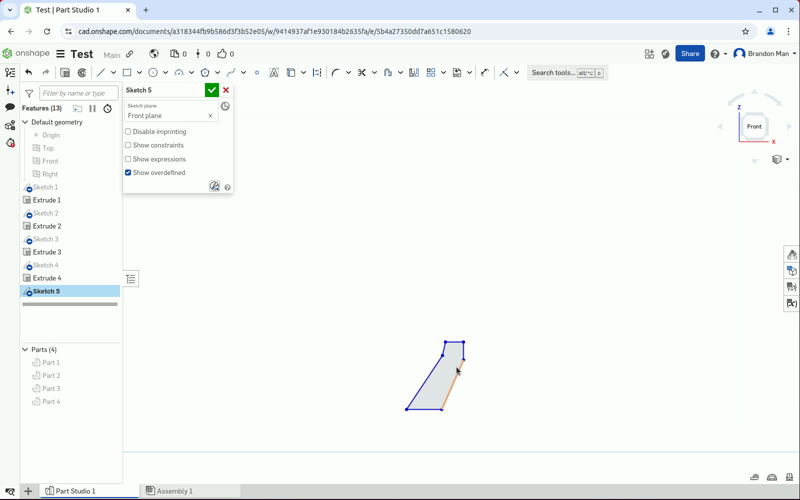
scroll(6)
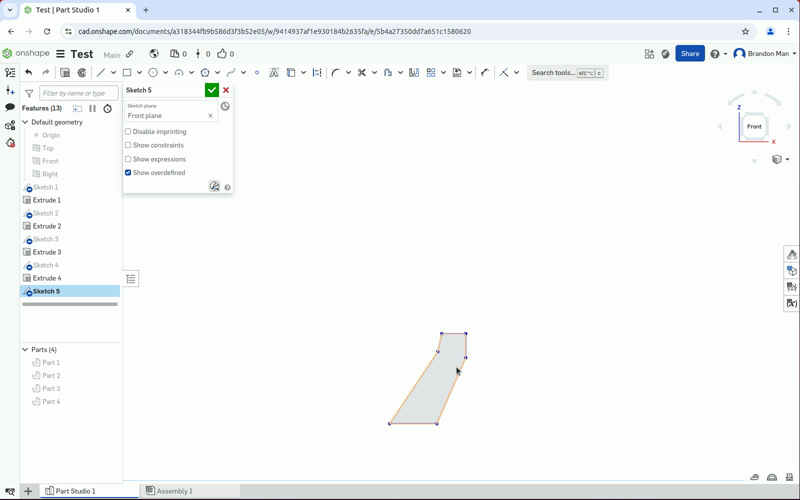
scroll(6)
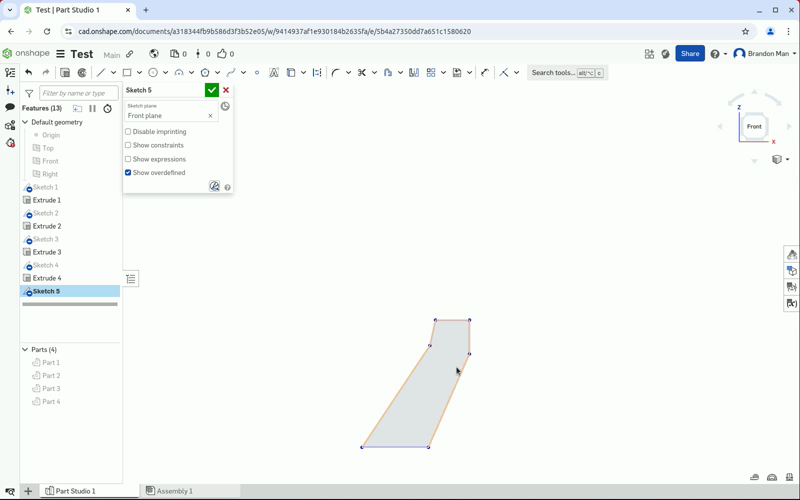
scroll(6)
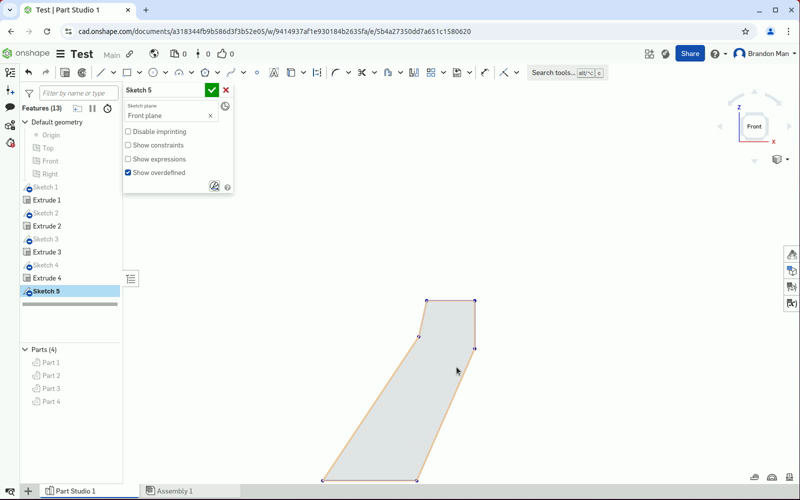
scroll(6)
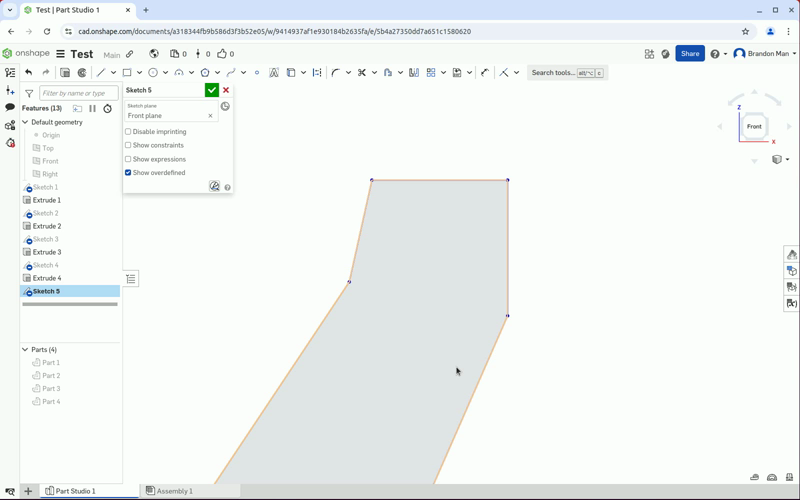
click(456, 366)
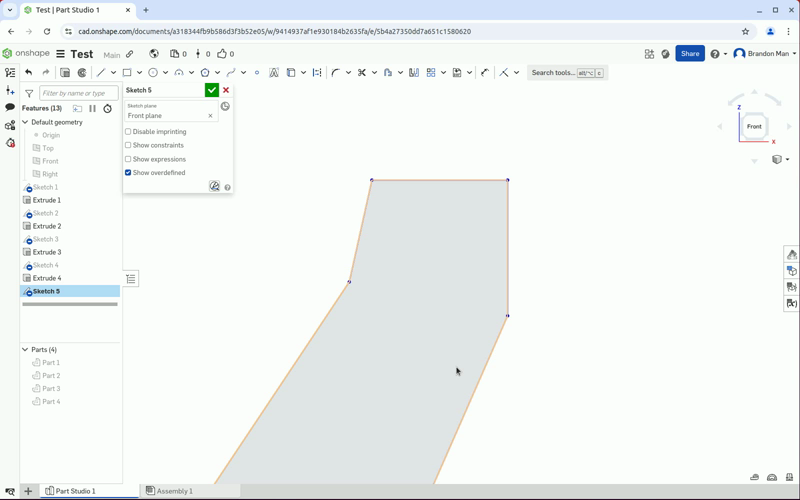
scroll(-6)
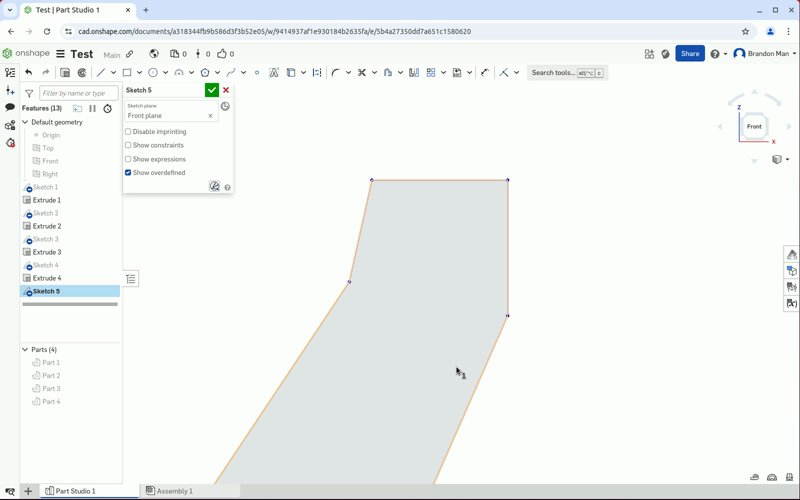
scroll(-6)
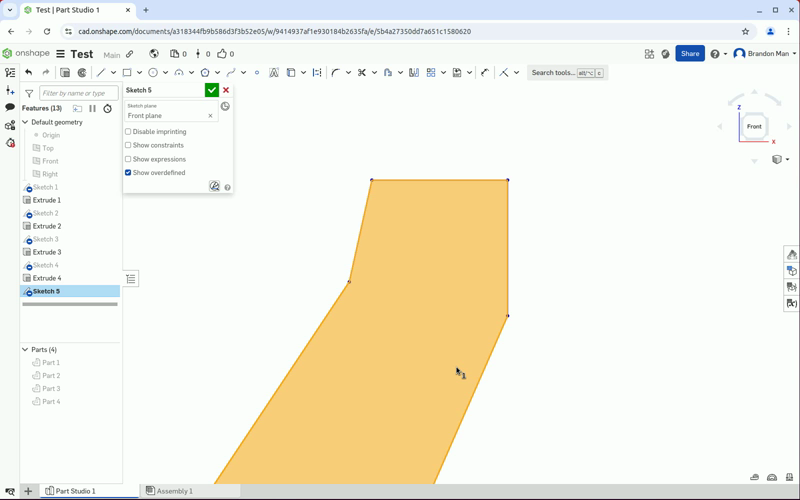
scroll(-6)
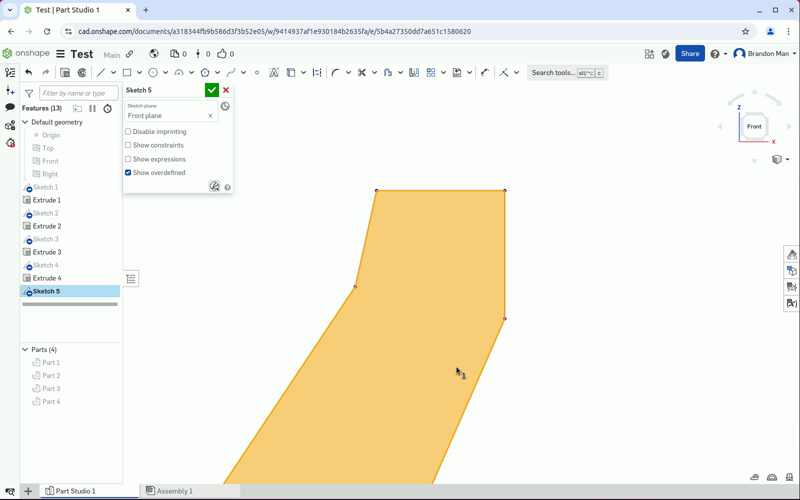
scroll(-6)
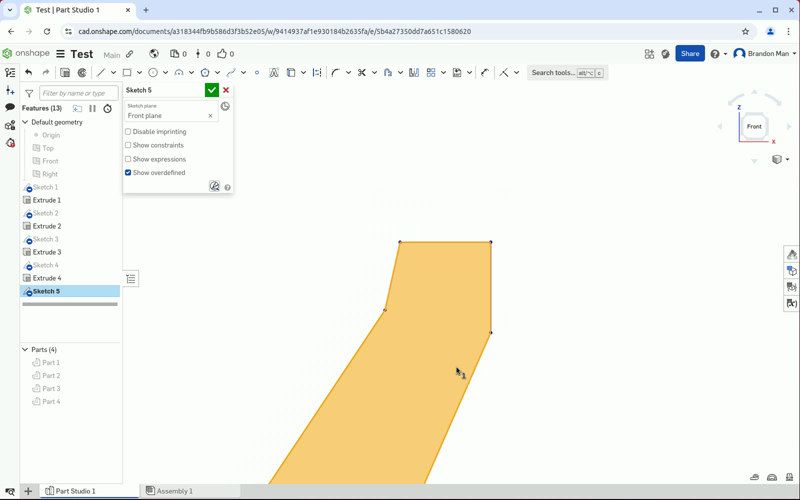
scroll(-6)
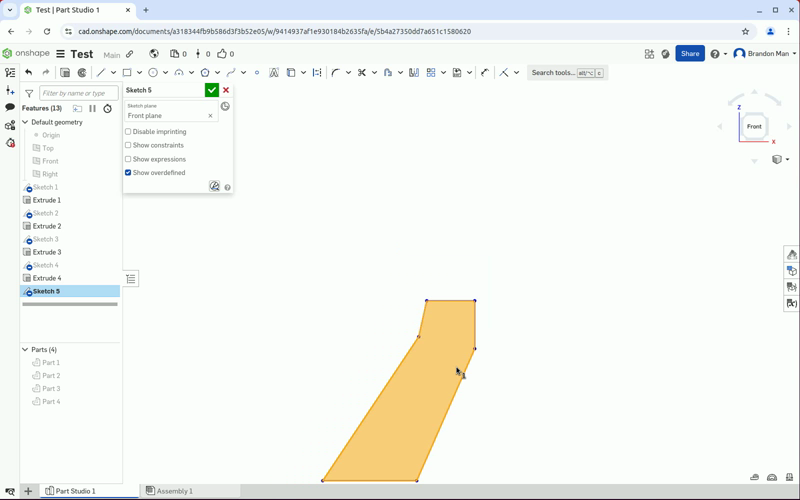
scroll(-6)
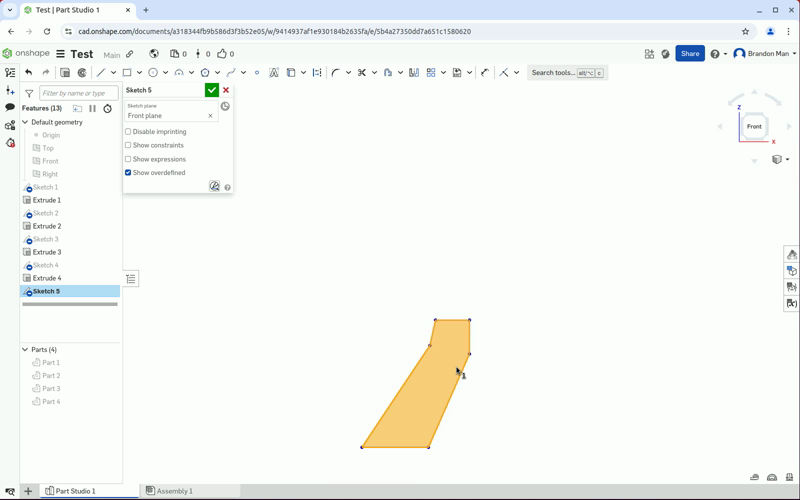
scroll(-6)
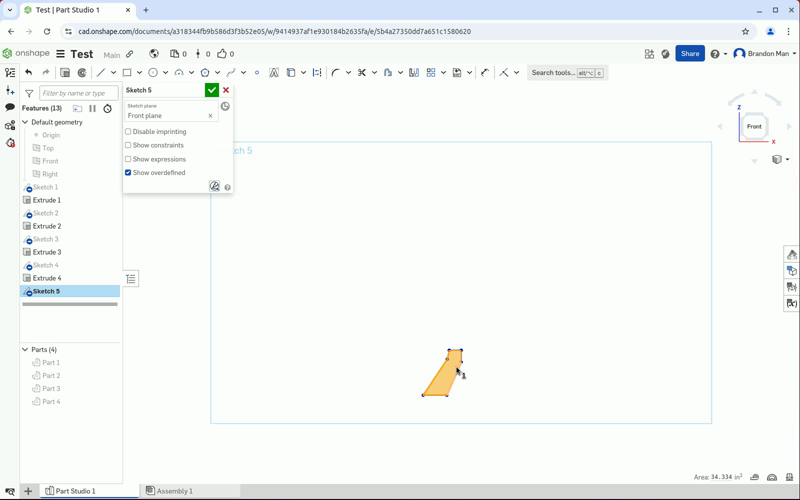
mouse_move(73, 352)
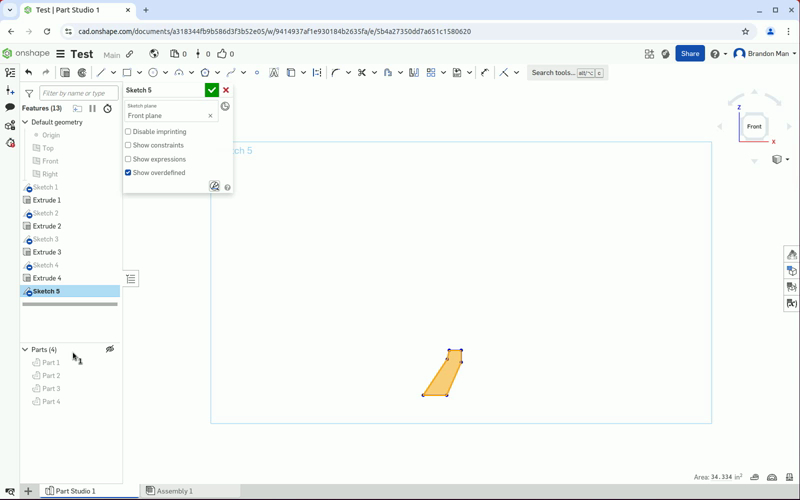
key(shift+y)
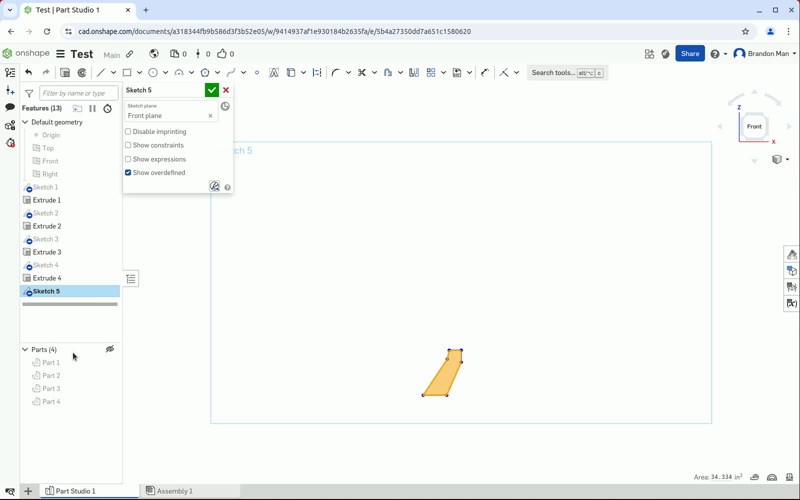
key(shift+e)
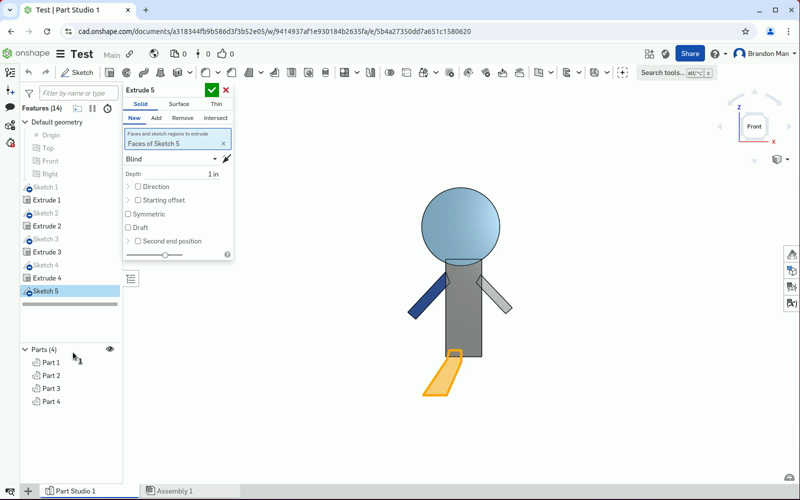
mouse_move(143, 106)
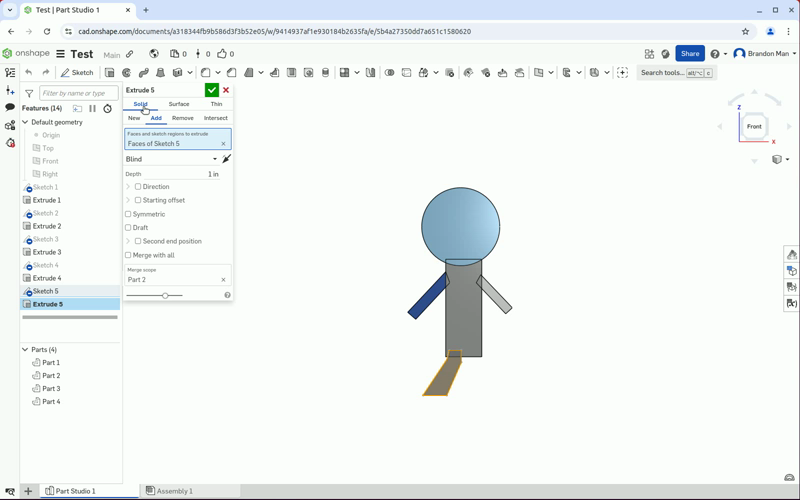
click(143, 106)
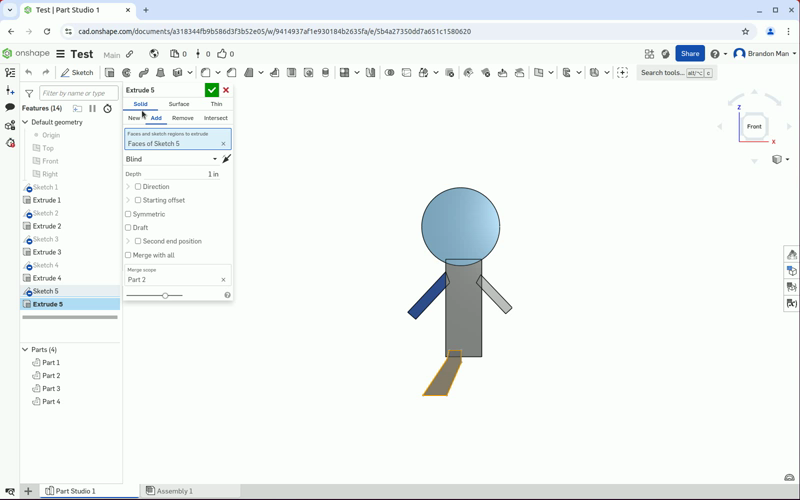
mouse_move(137, 120)
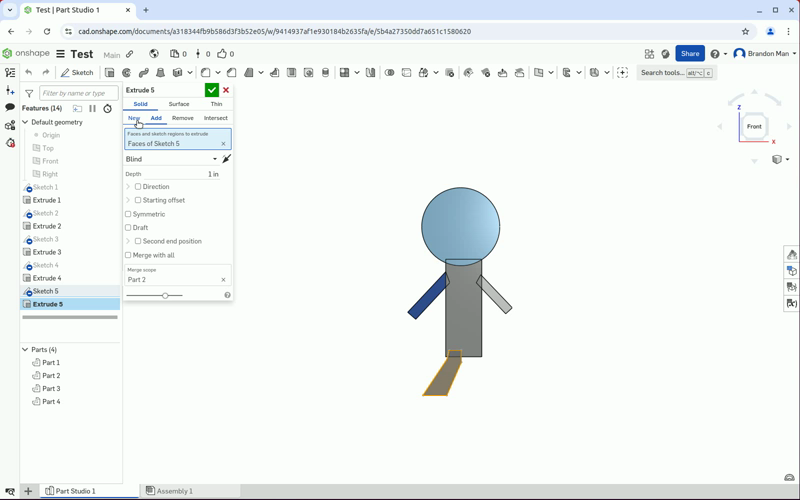
click(137, 120)
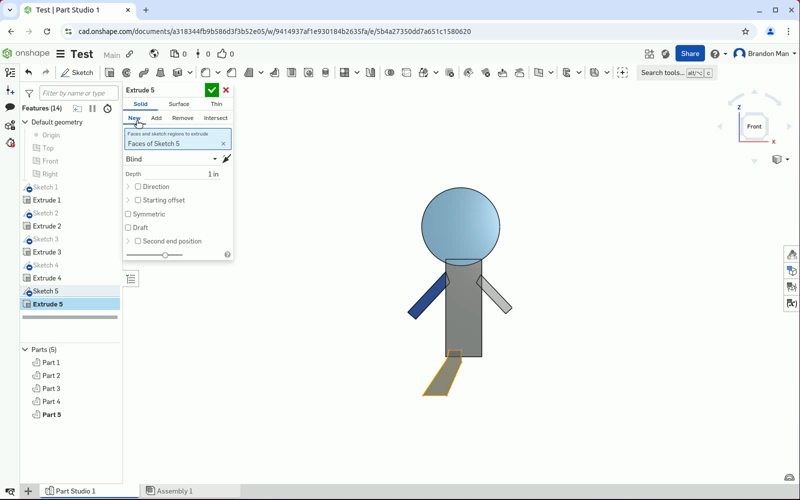
key(tab, 4)
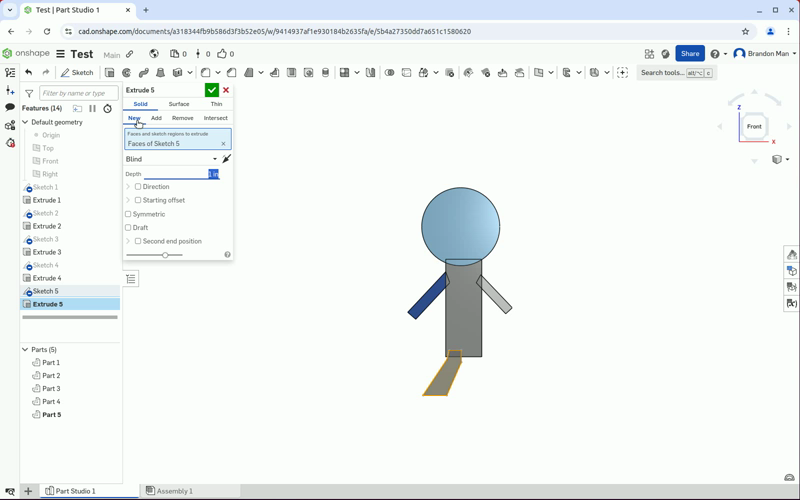
text(5.055)
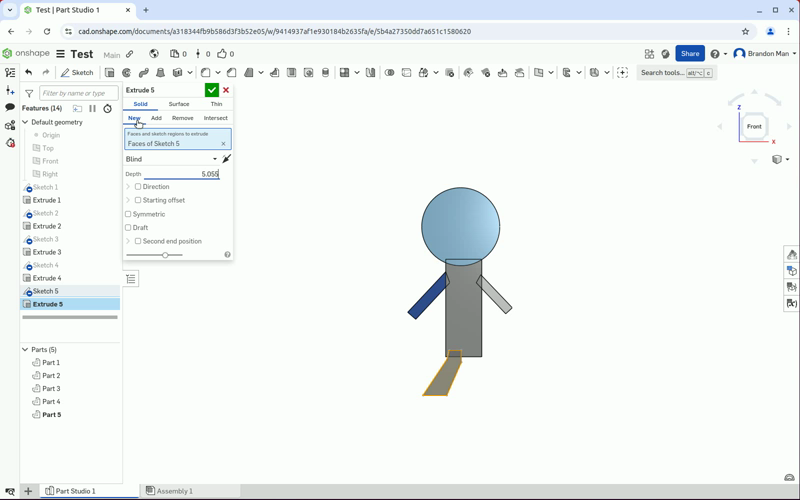
key(enter)
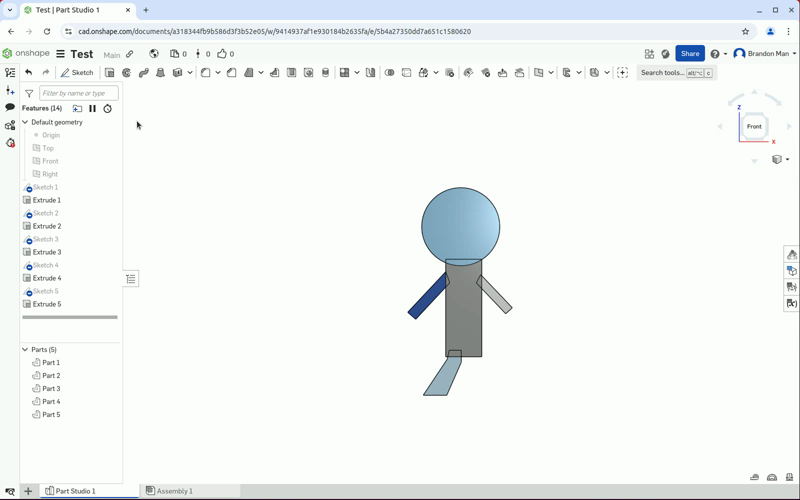
key(shift+h)
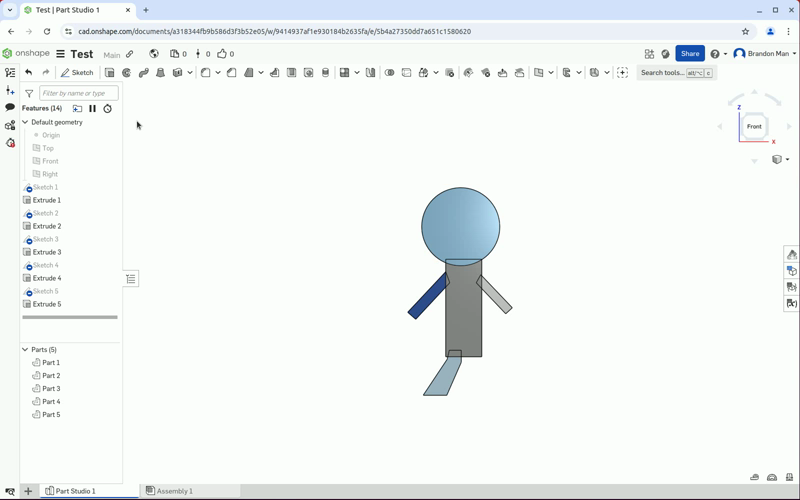
key(shift+h)
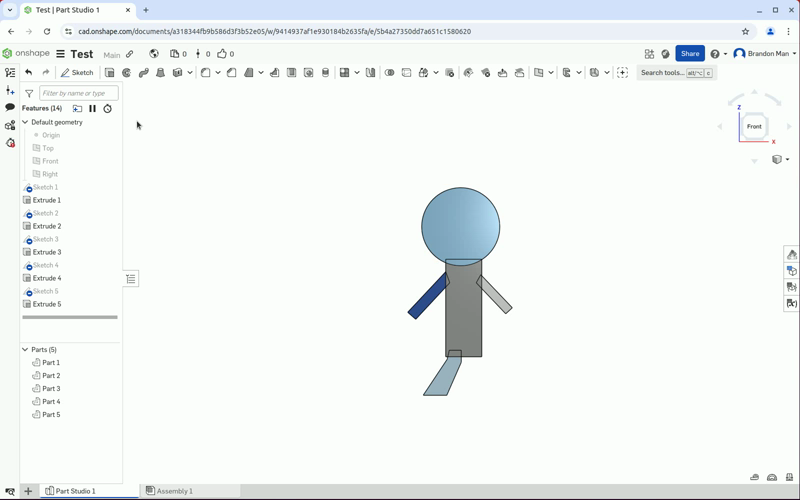
mouse_move(73, 189)
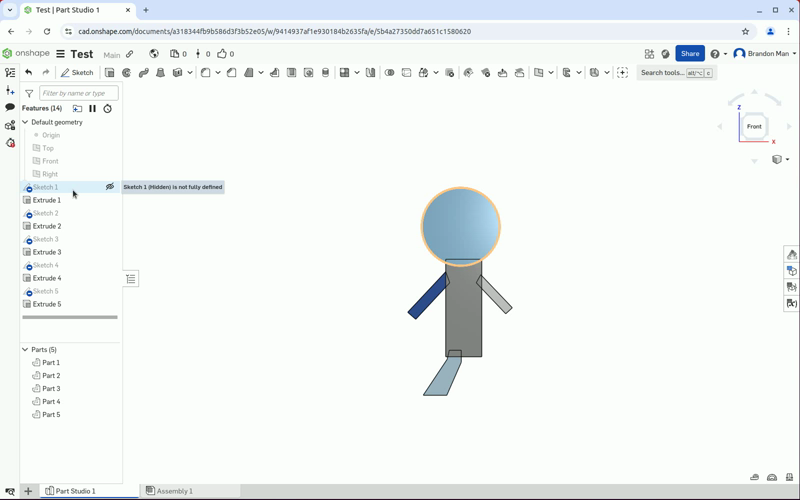
click(73, 189)
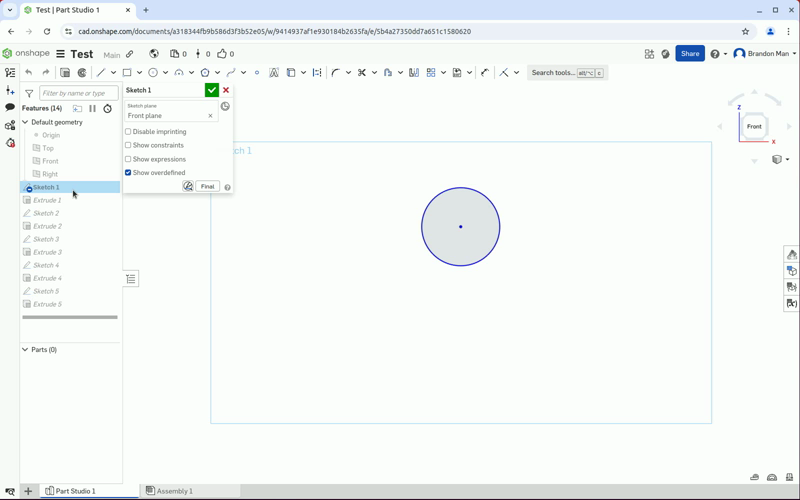
mouse_move(229, 92)
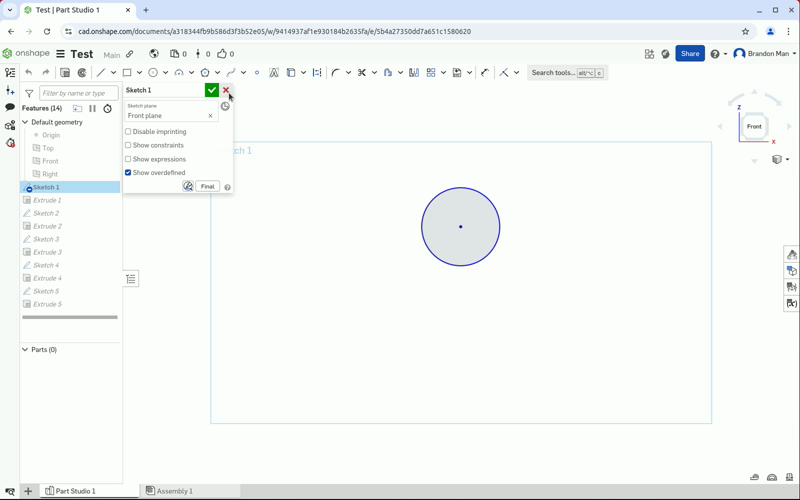
click(229, 92)
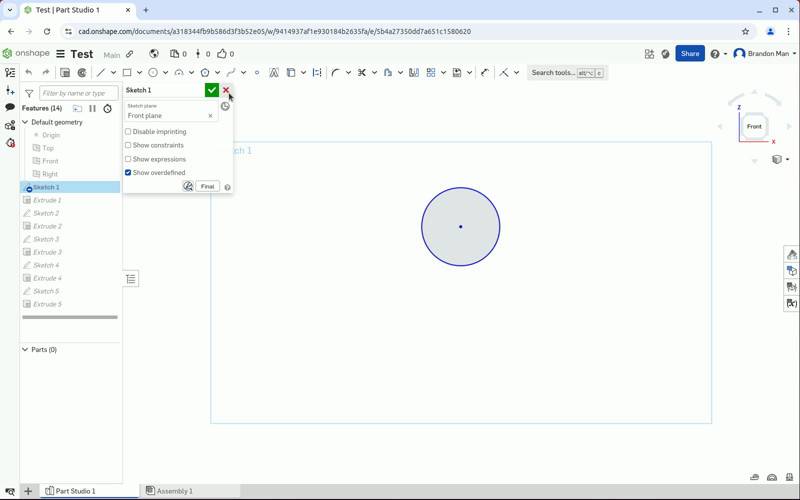
key(shift+s)
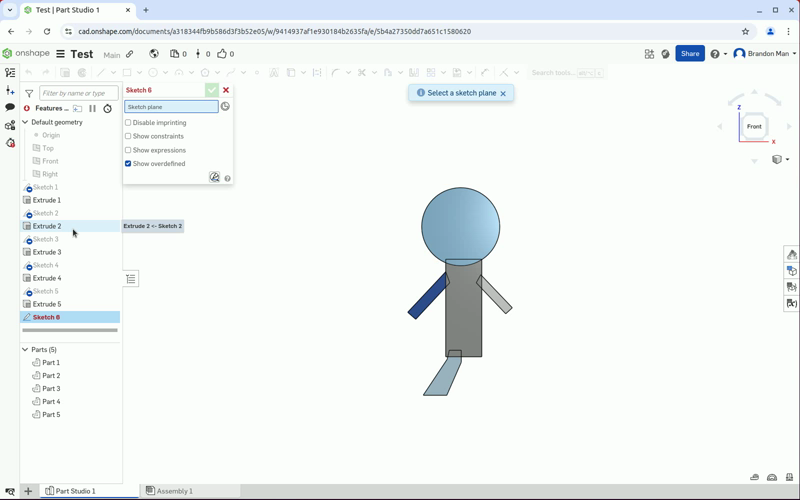
scroll(3)
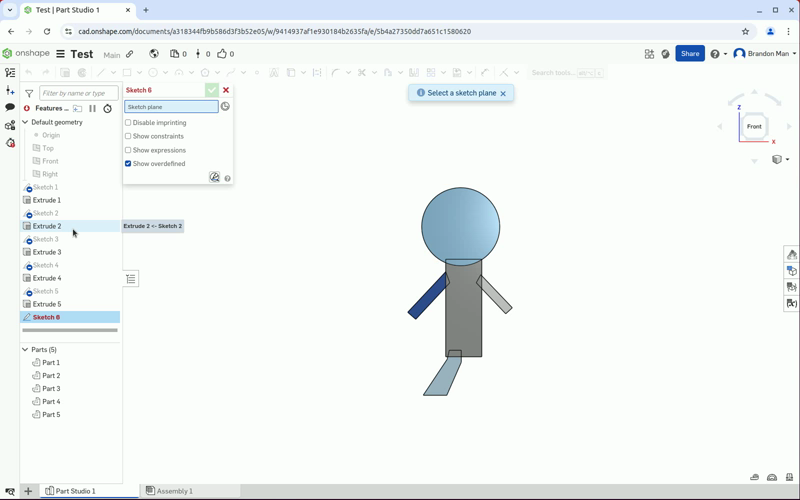
mouse_move(73, 163)
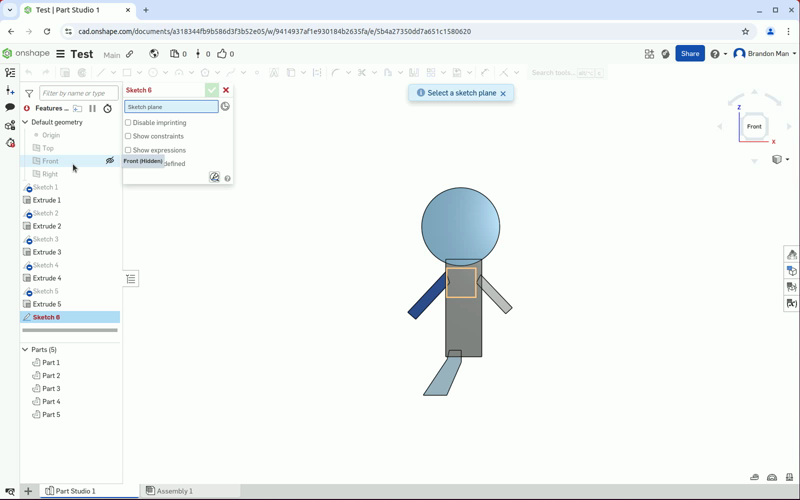
click(73, 163)
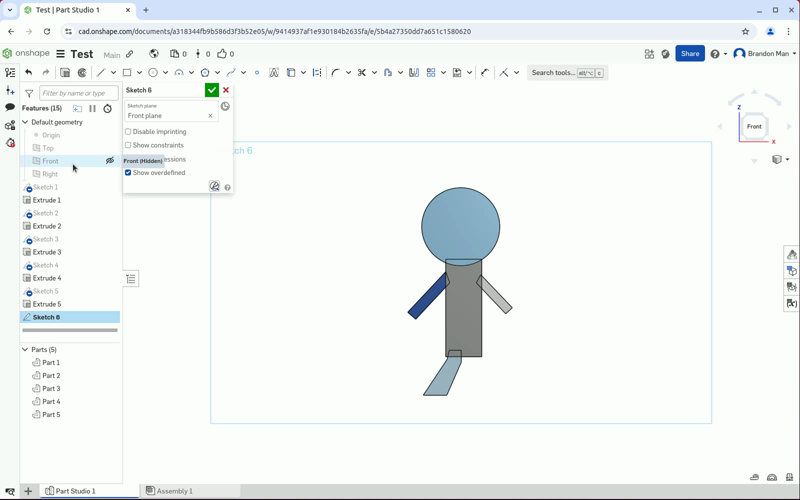
mouse_move(73, 352)
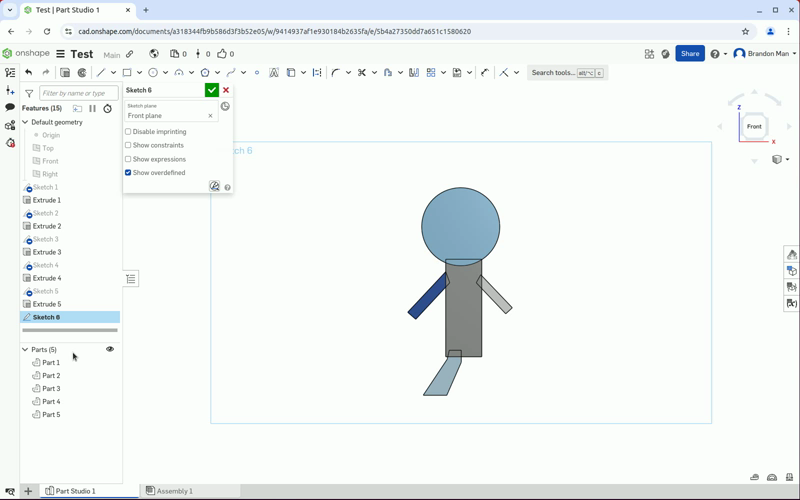
key(y)
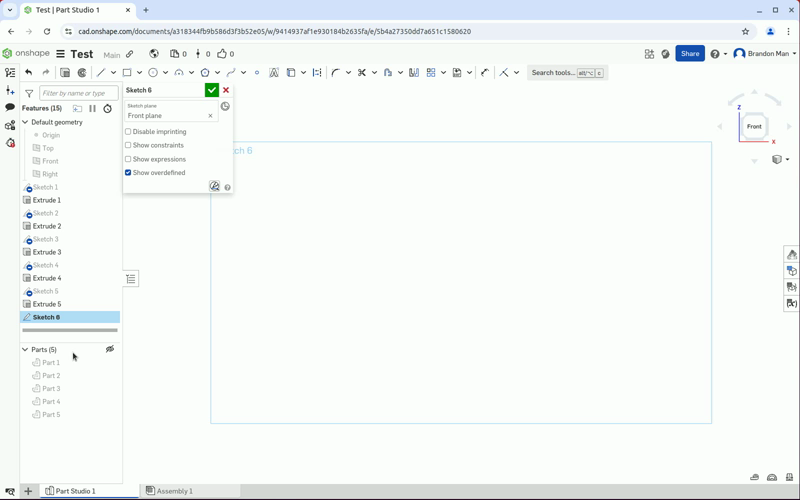
key(l)
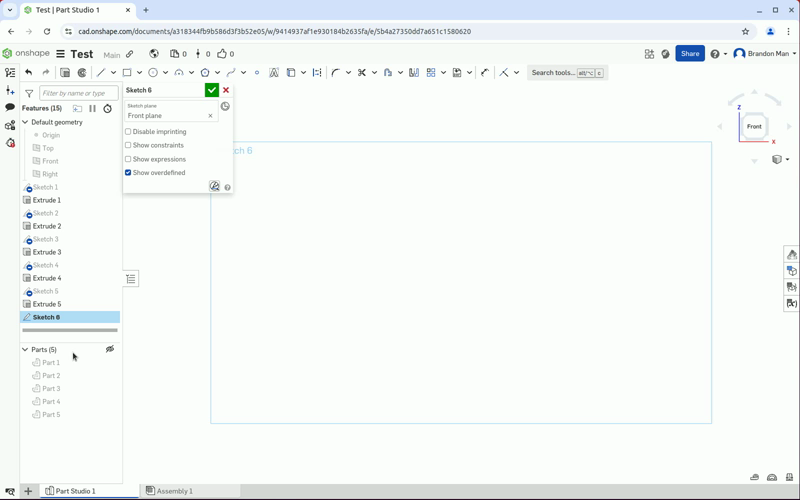
key_down(shift)
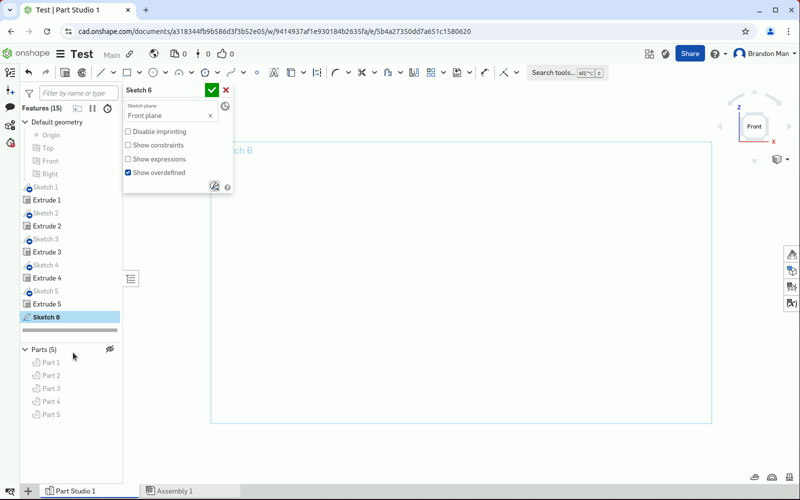
mouse_move(460, 362)
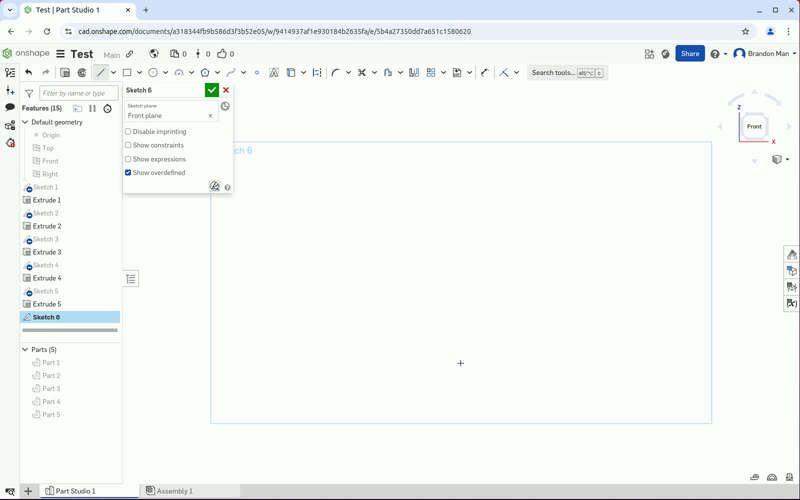
click(460, 362)
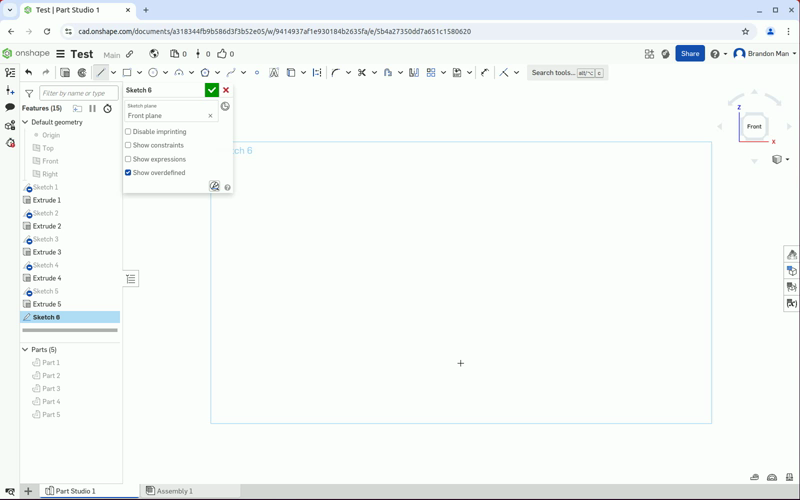
key_up(shift)
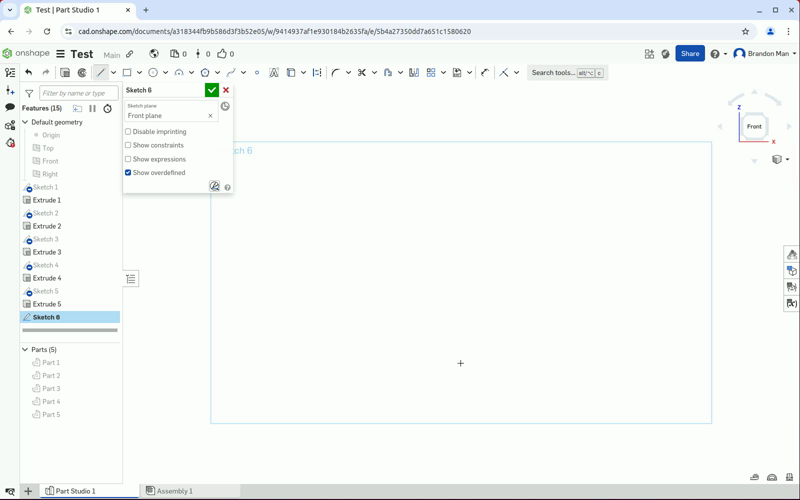
key_down(shift)
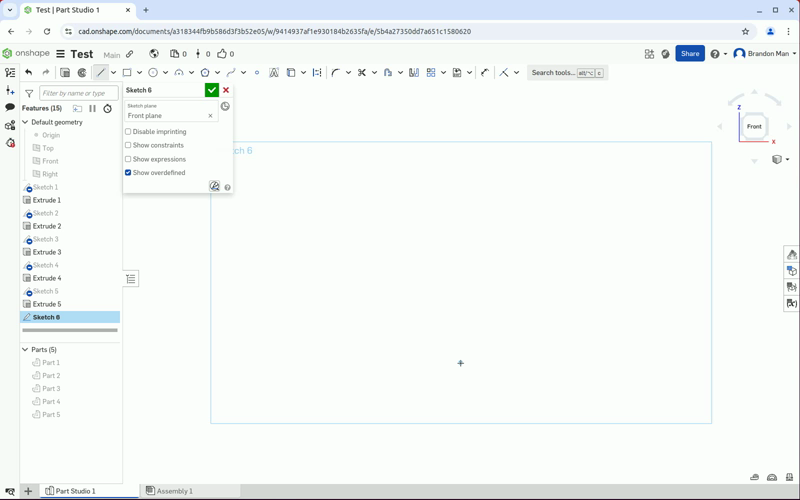
mouse_move(490, 362)
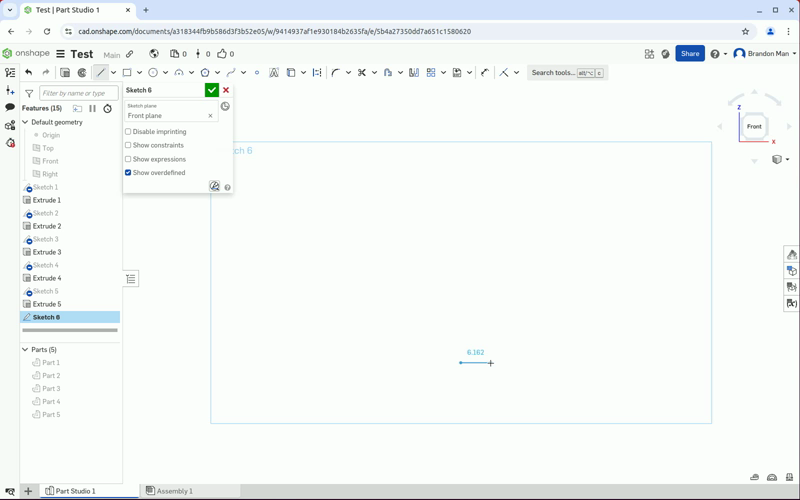
mouse_move(478, 396)
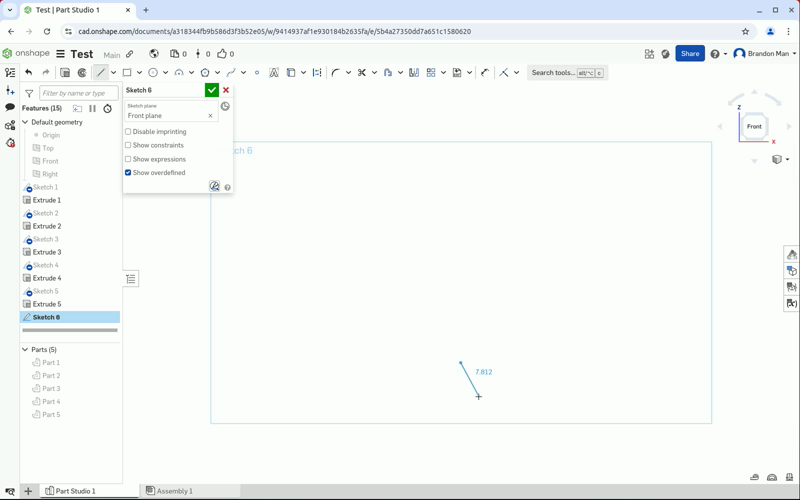
click(478, 396)
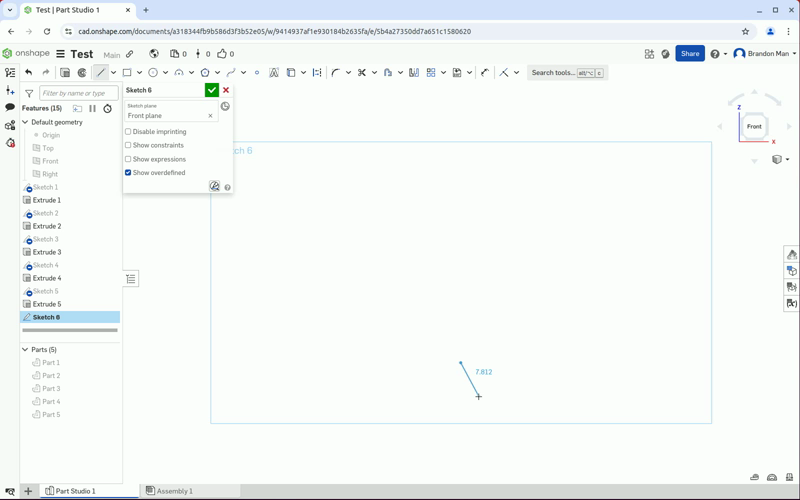
key_up(shift)
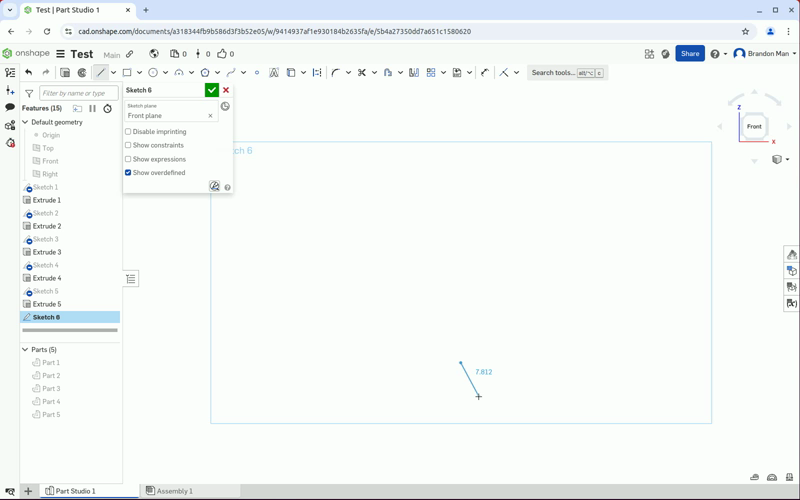
key_down(shift)
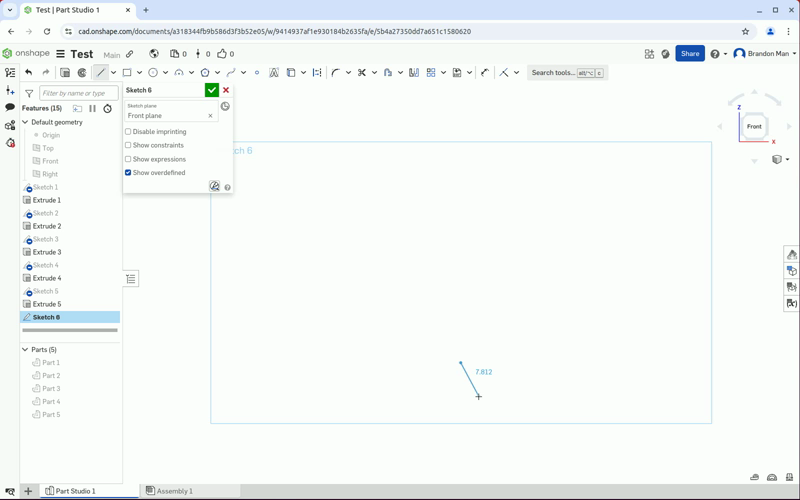
mouse_move(508, 396)
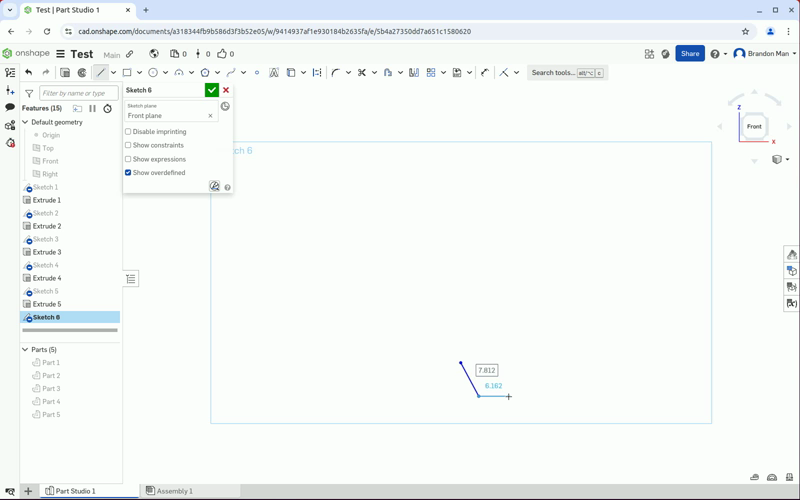
mouse_move(501, 396)
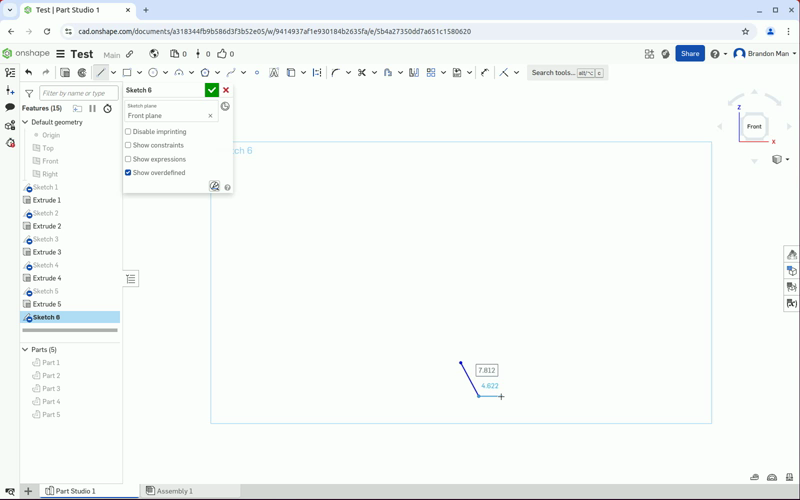
click(501, 396)
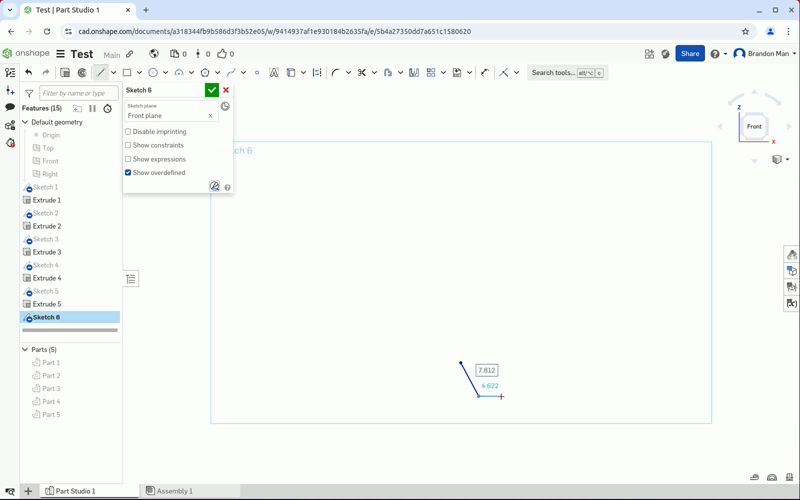
key_up(shift)
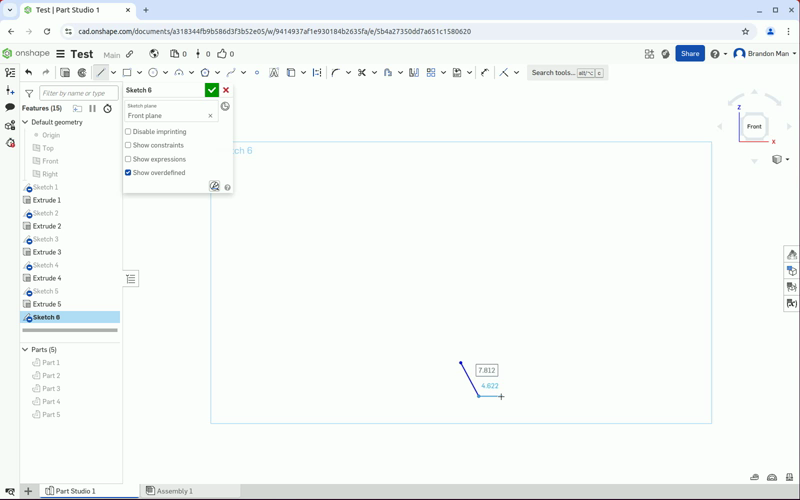
key_down(shift)
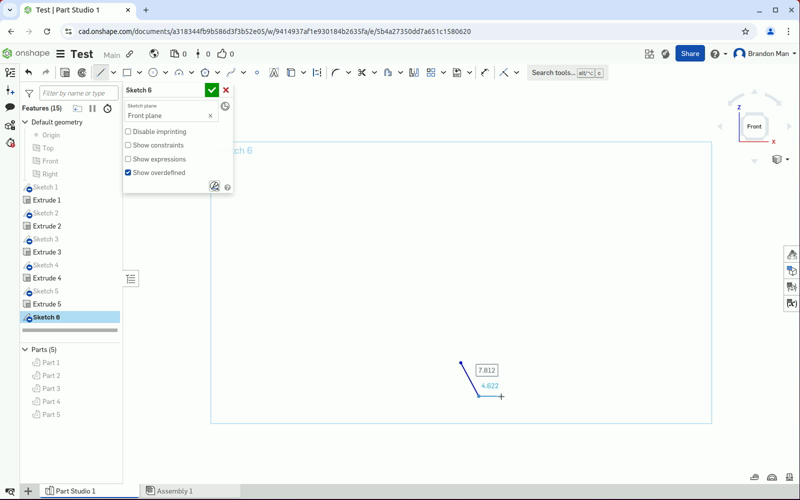
mouse_move(531, 396)
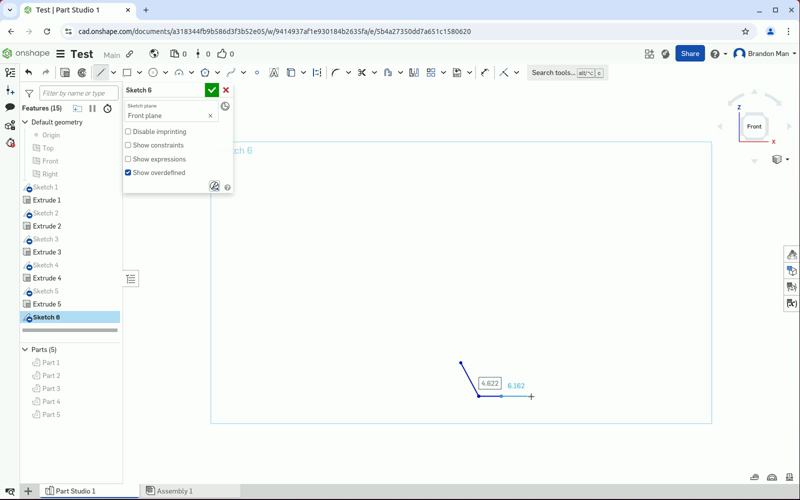
mouse_move(477, 350)
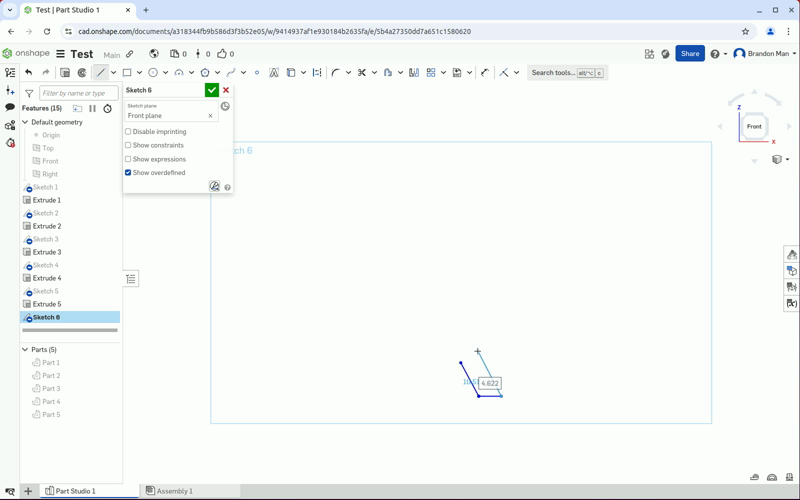
click(477, 350)
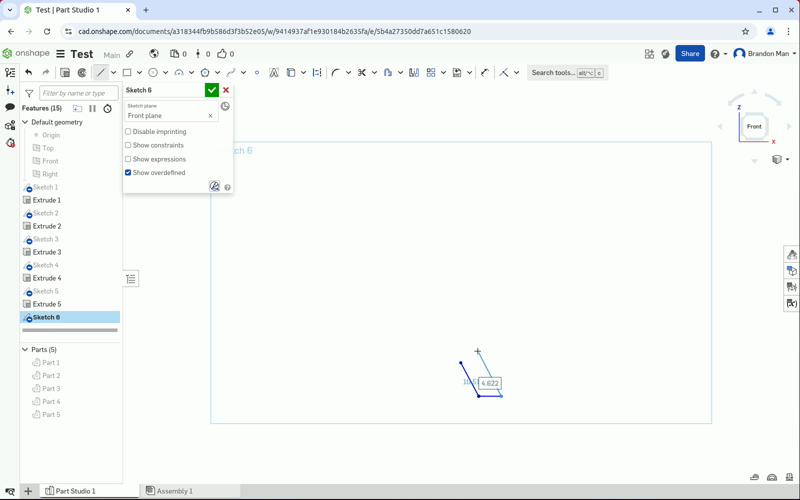
key_up(shift)
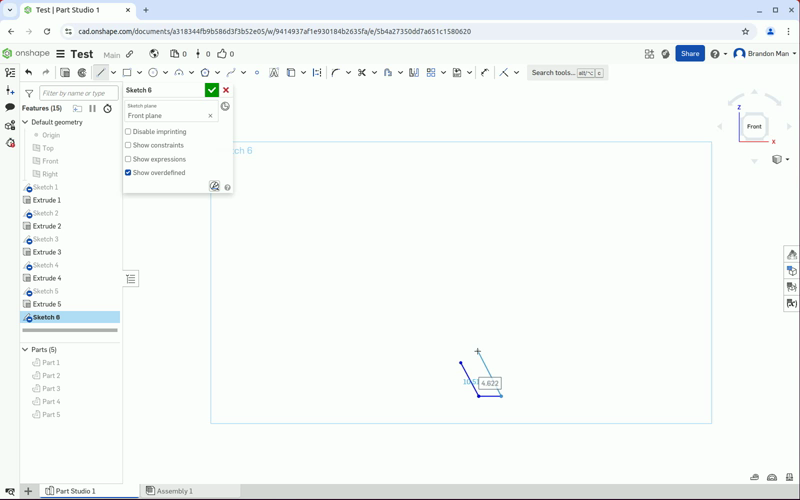
key_down(shift)
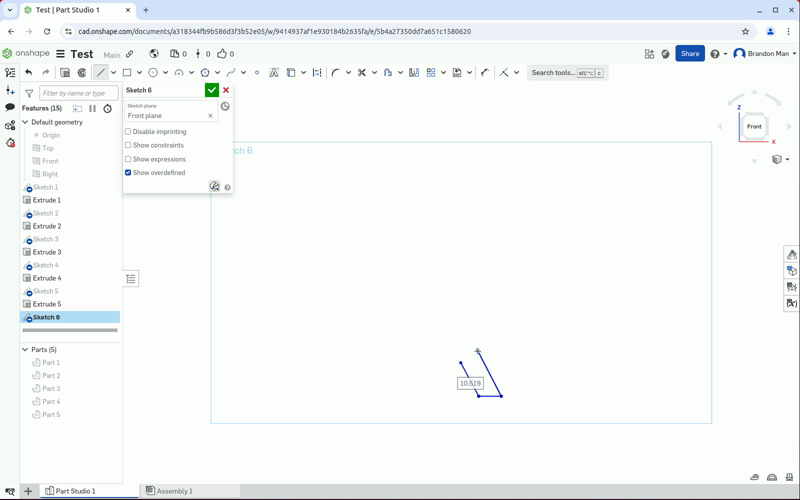
mouse_move(507, 350)
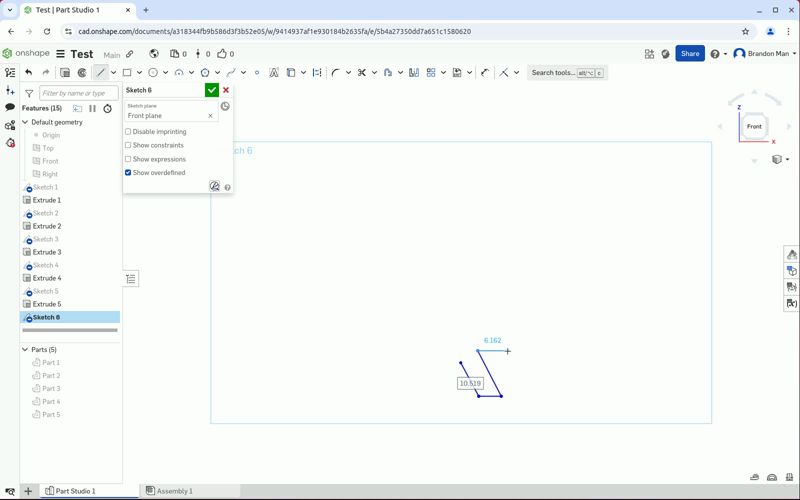
mouse_move(467, 350)
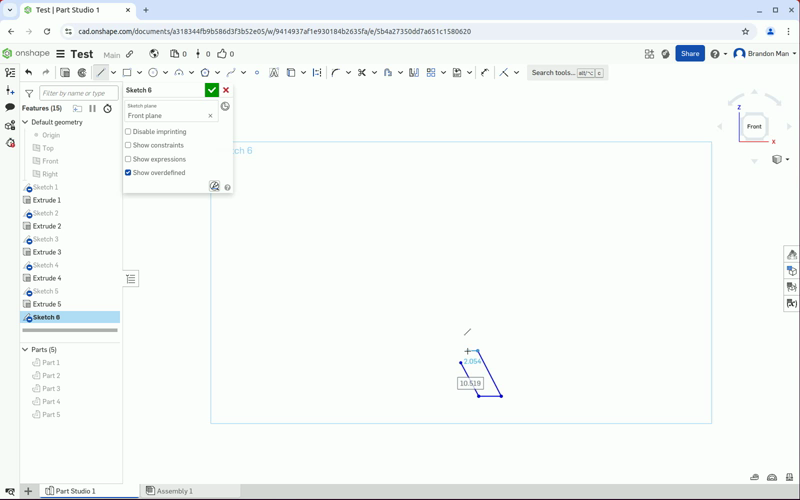
click(467, 350)
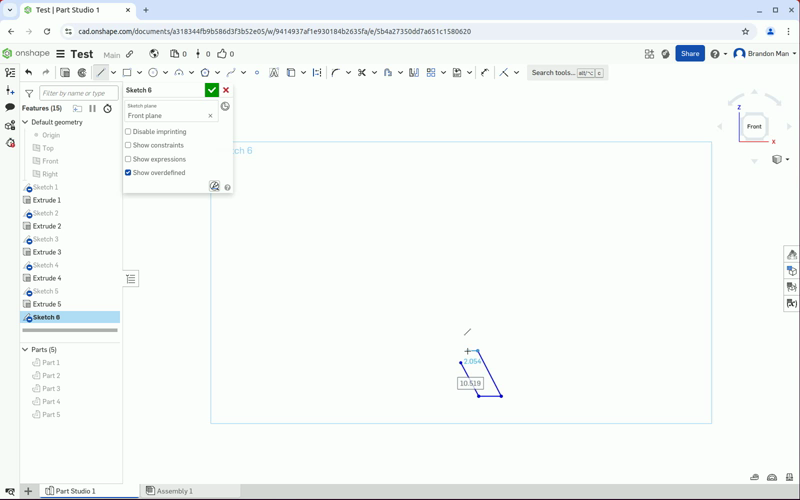
key_up(shift)
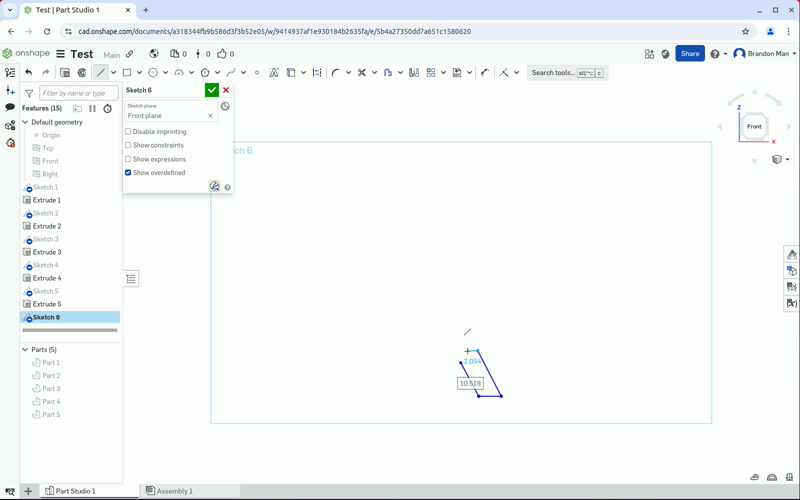
key_down(shift)
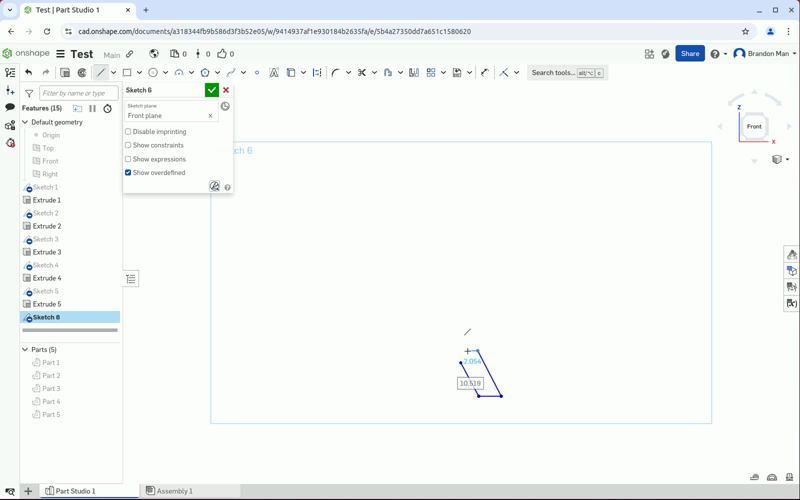
mouse_move(497, 350)
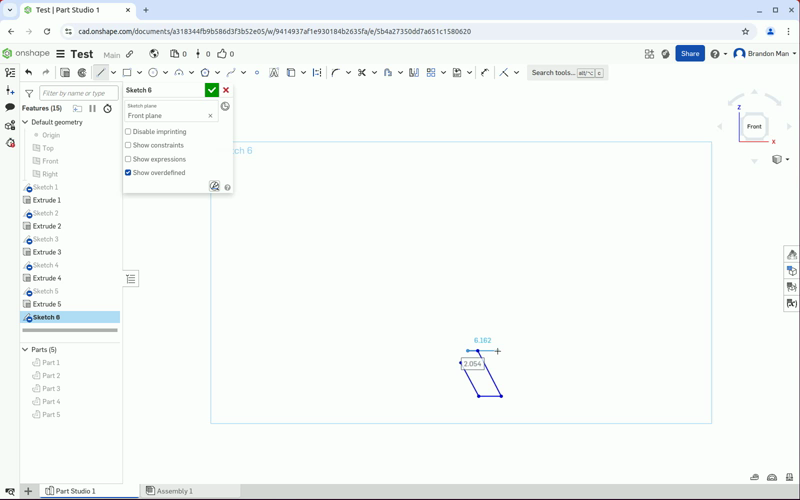
mouse_move(460, 350)
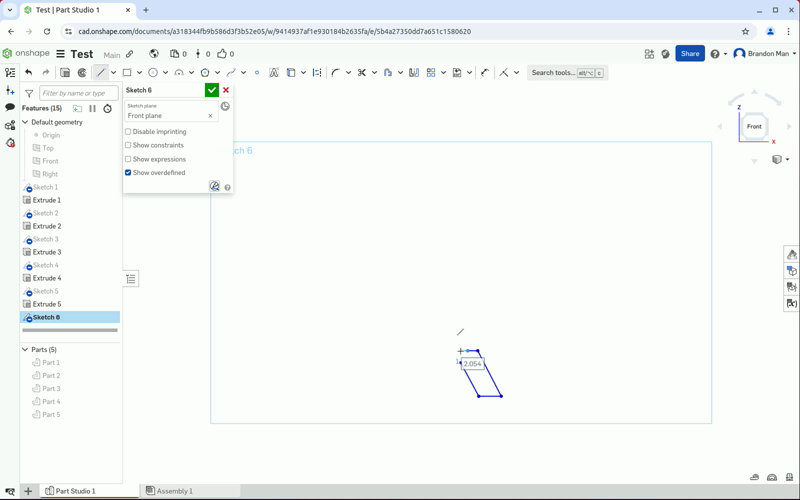
scroll(6)
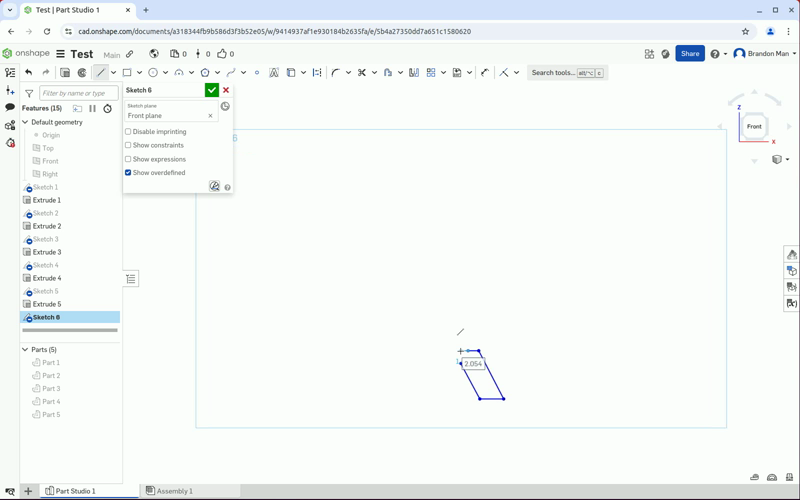
scroll(6)
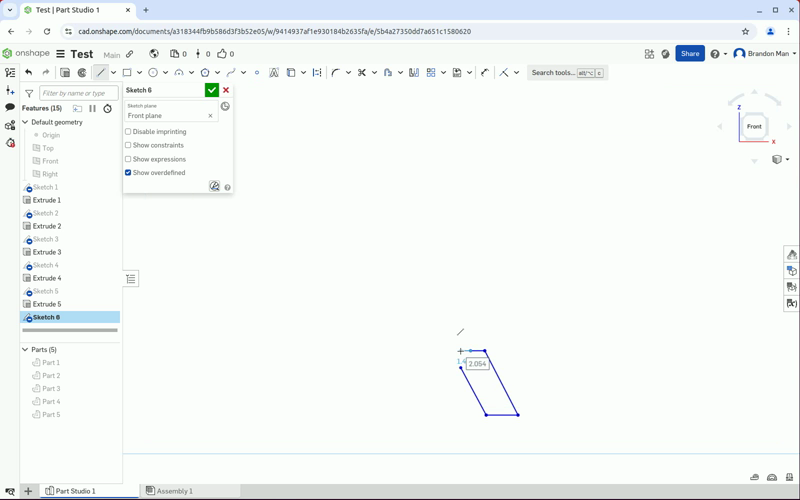
scroll(6)
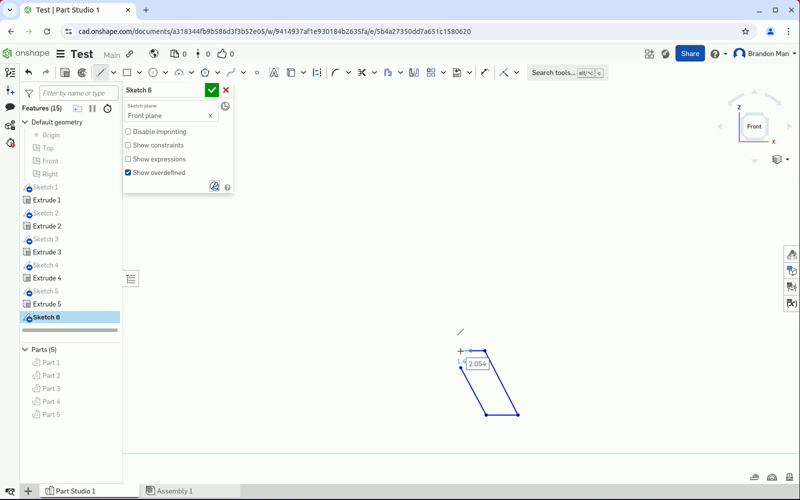
scroll(6)
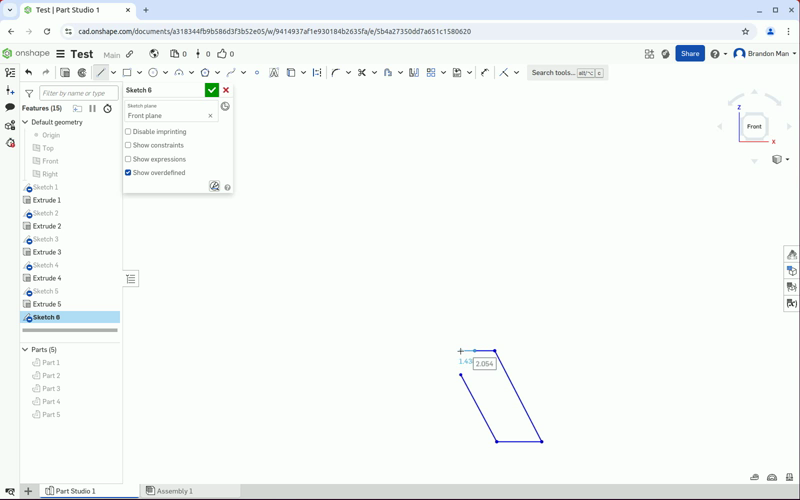
scroll(6)
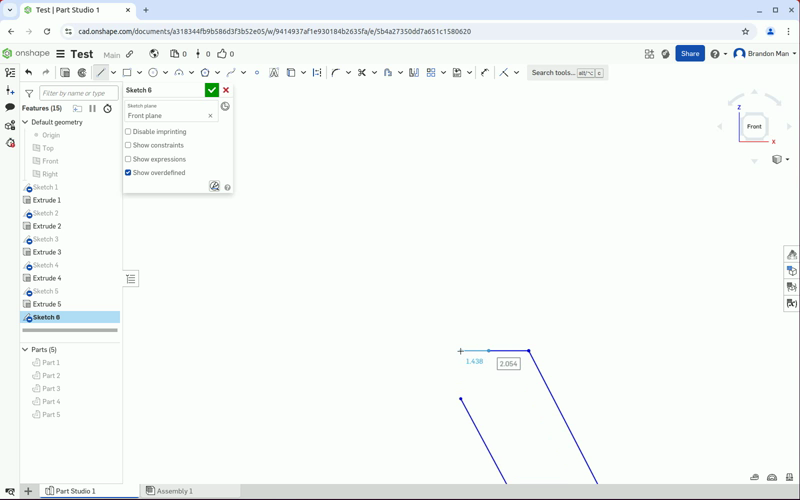
scroll(6)
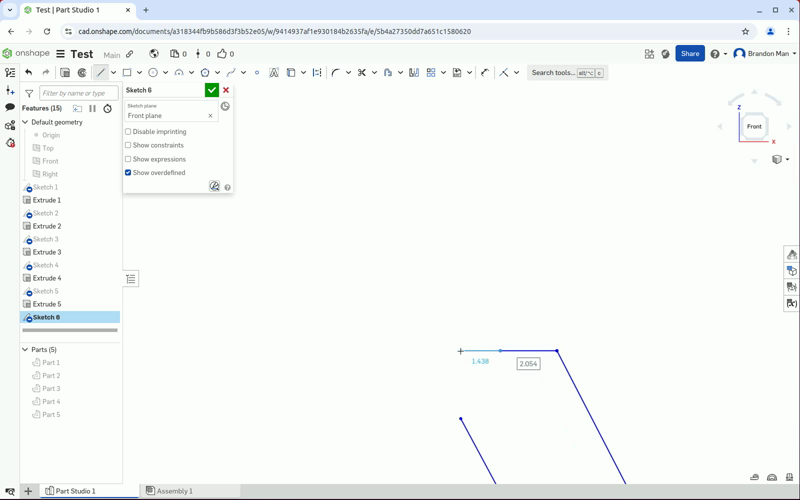
scroll(6)
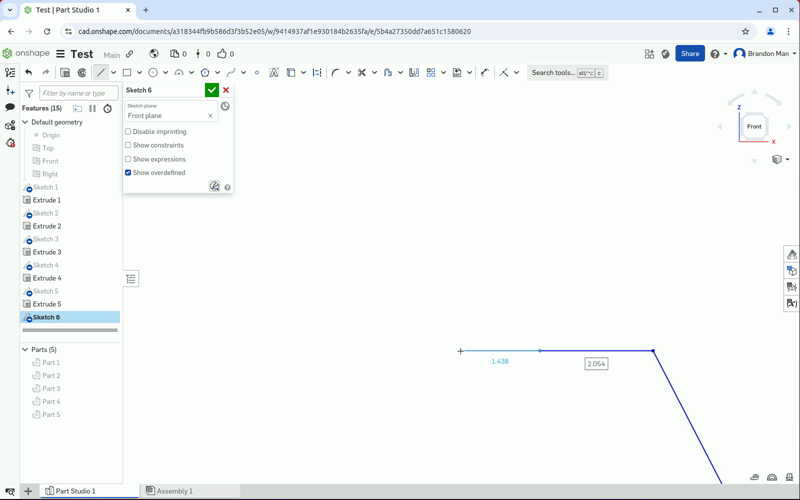
click(460, 350)
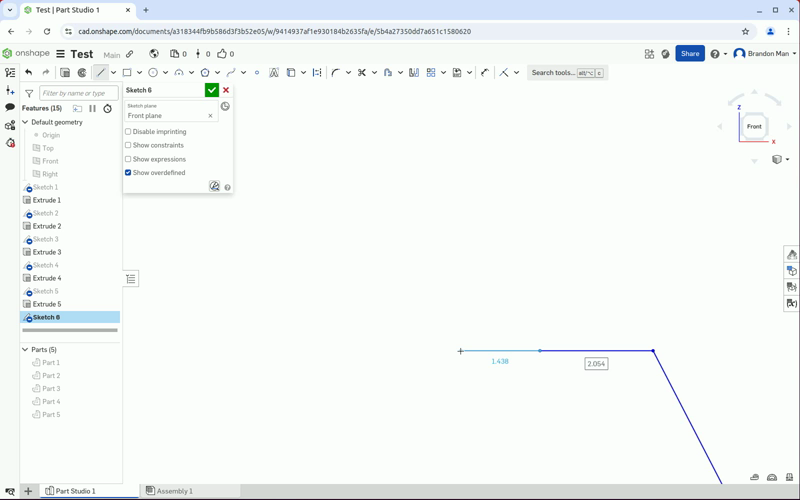
scroll(-6)
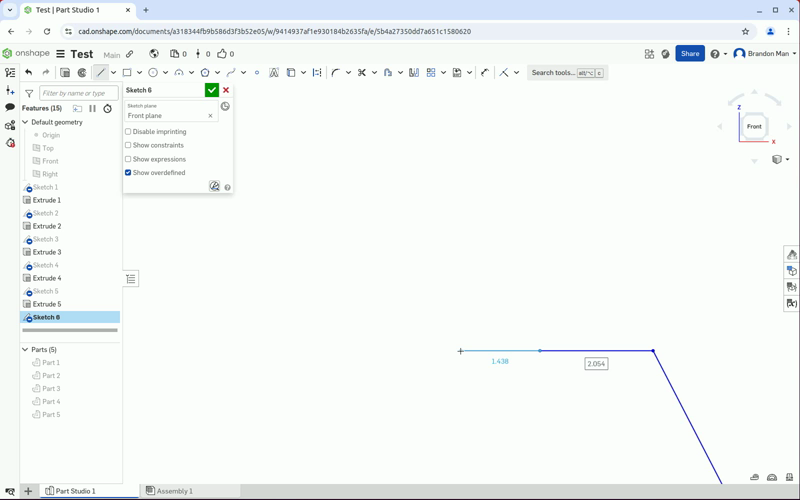
scroll(-6)
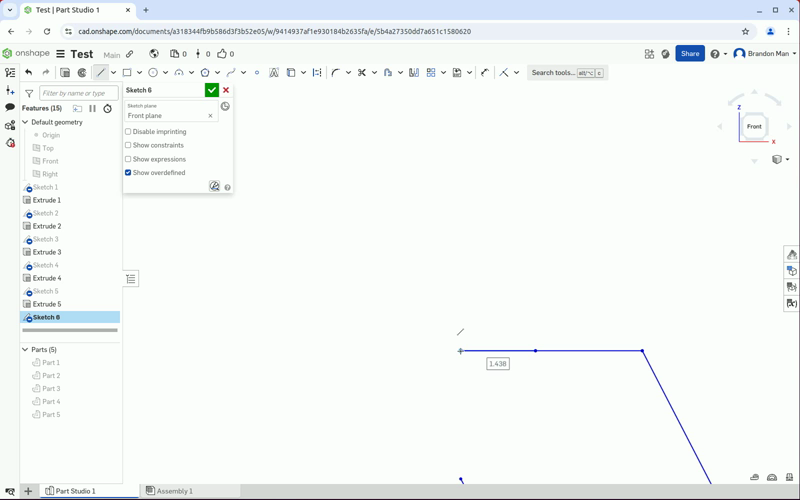
scroll(-6)
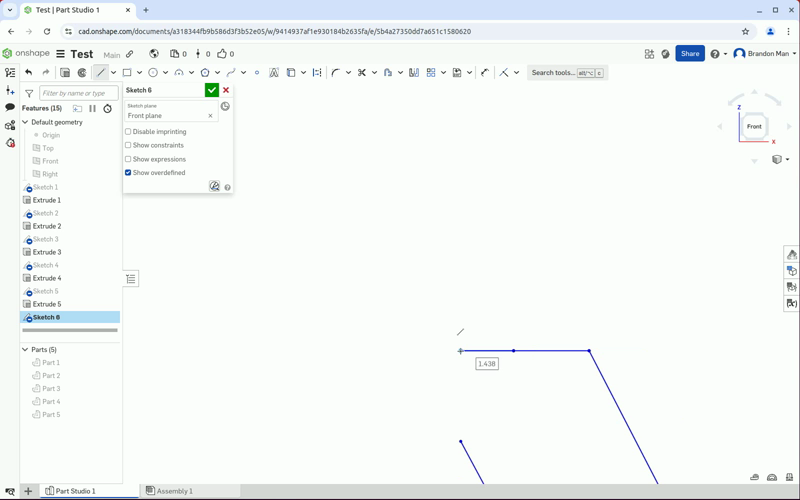
scroll(-6)
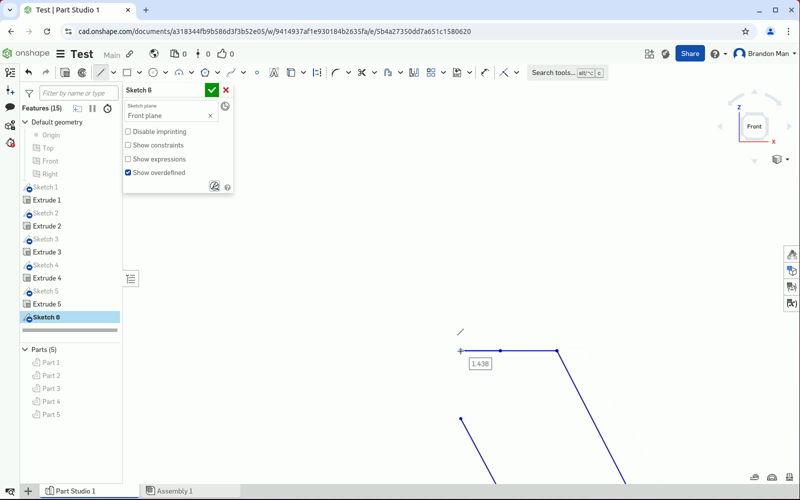
scroll(-6)
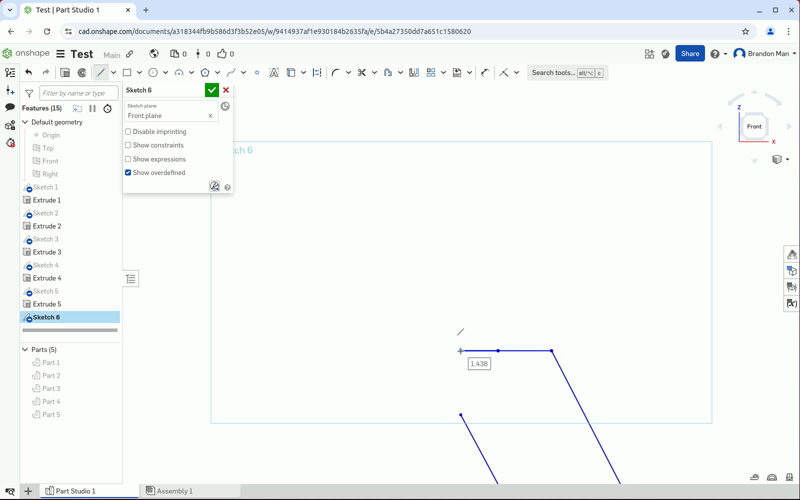
scroll(-6)
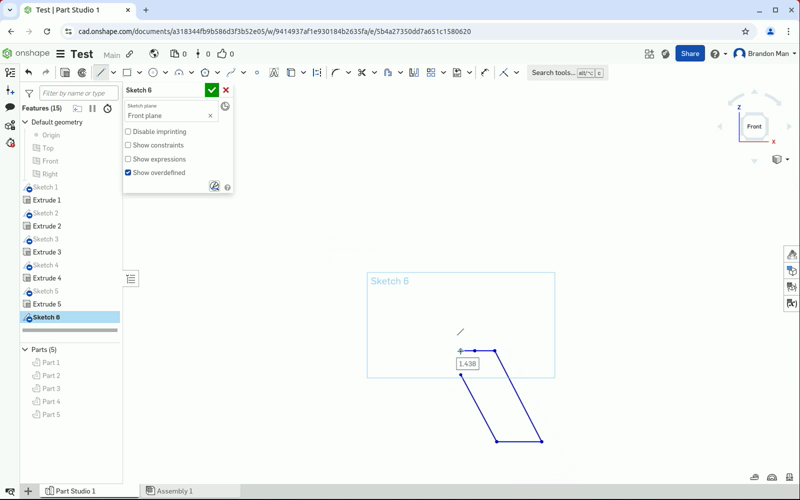
scroll(-6)
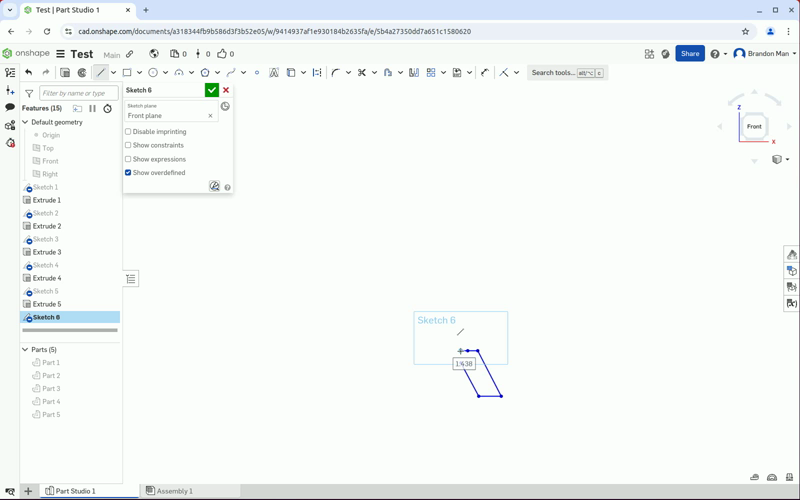
key_up(shift)
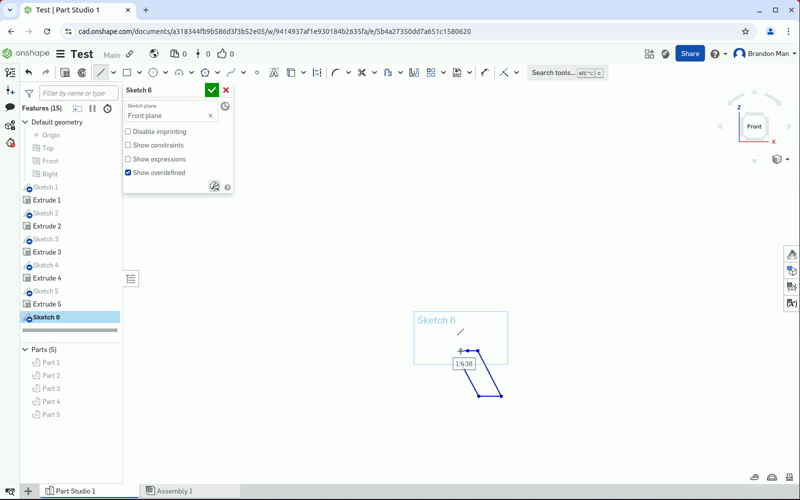
mouse_move(490, 350)
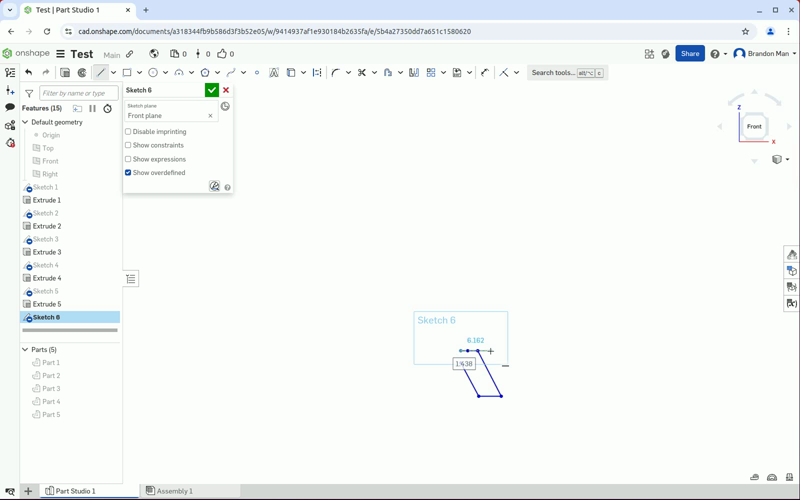
key_down(shift)
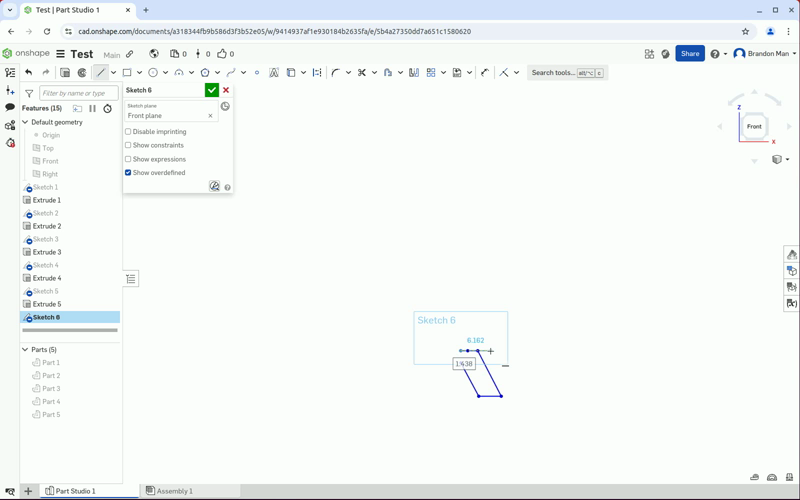
mouse_move(460, 362)
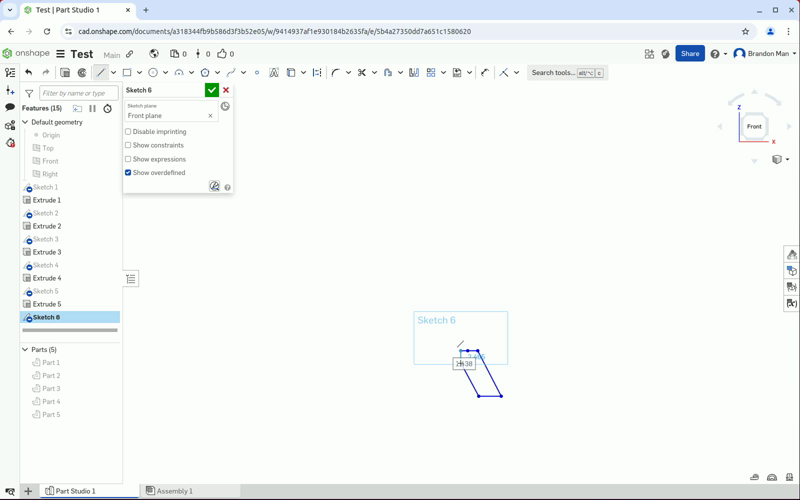
key_up(shift)
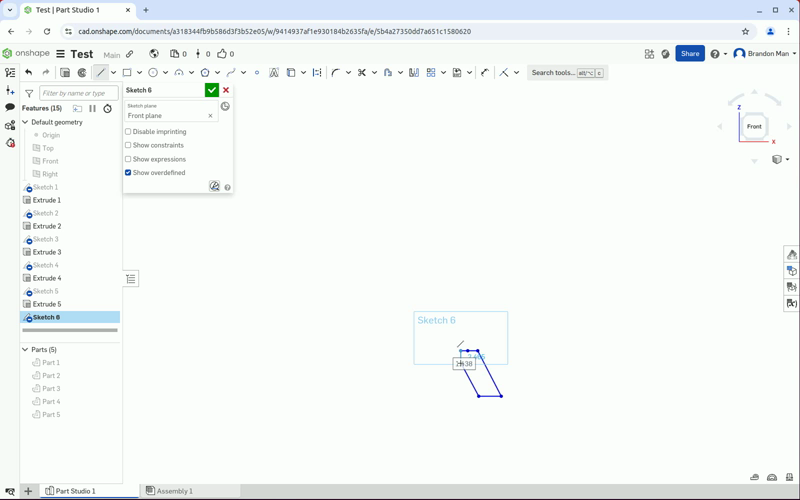
click(460, 362)
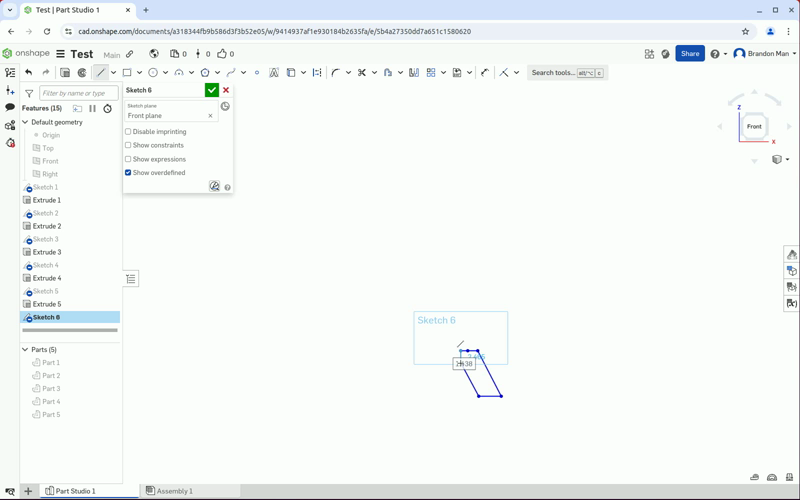
key(esc)
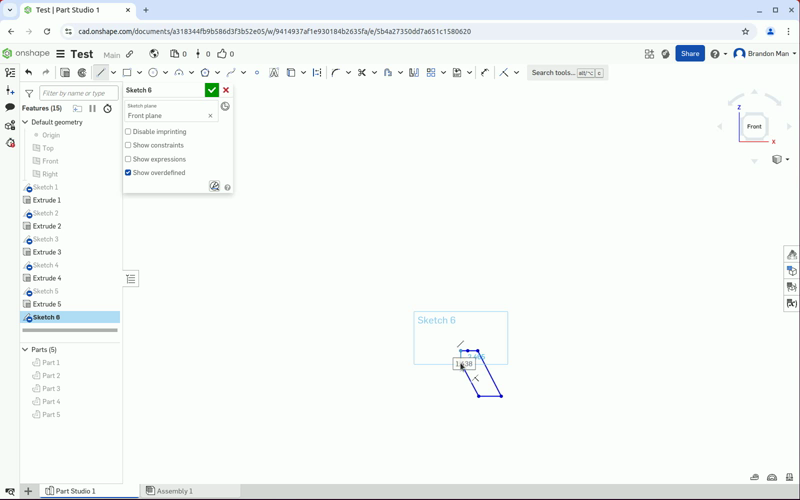
mouse_move(479, 366)
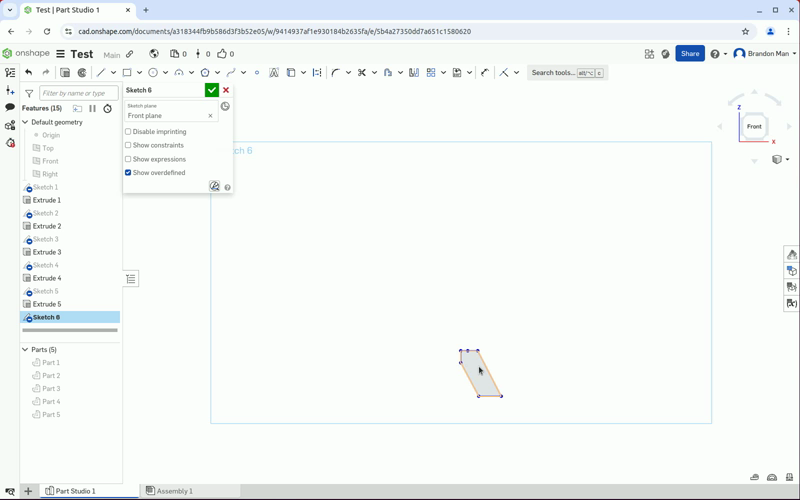
scroll(6)
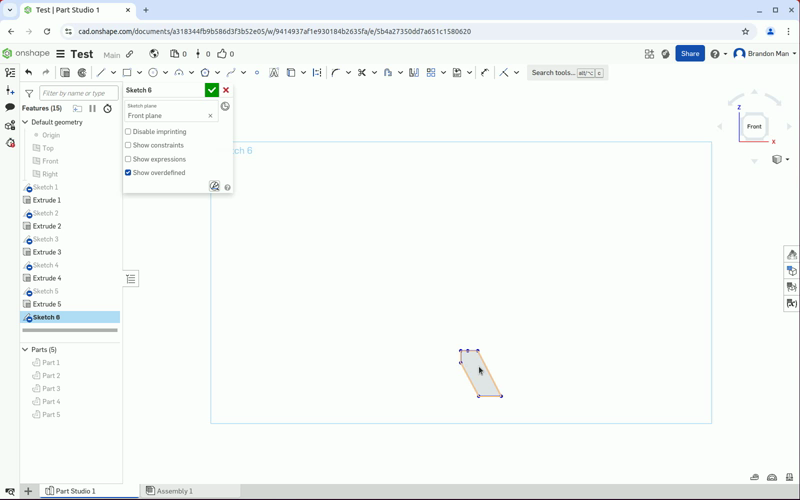
scroll(6)
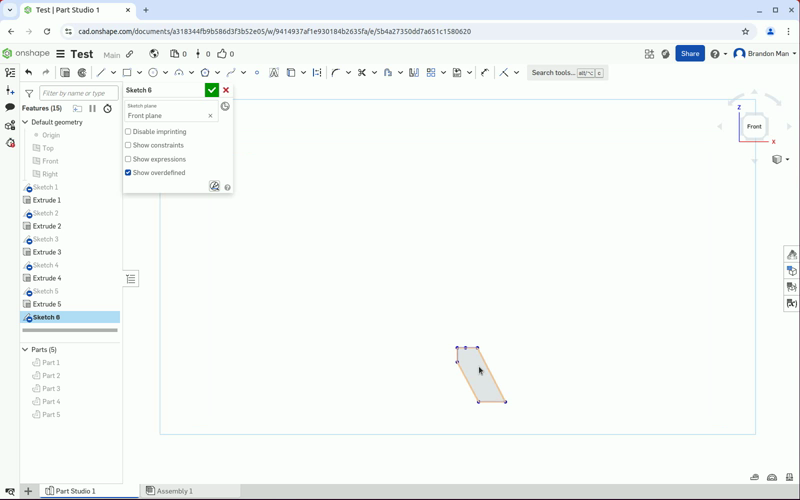
scroll(6)
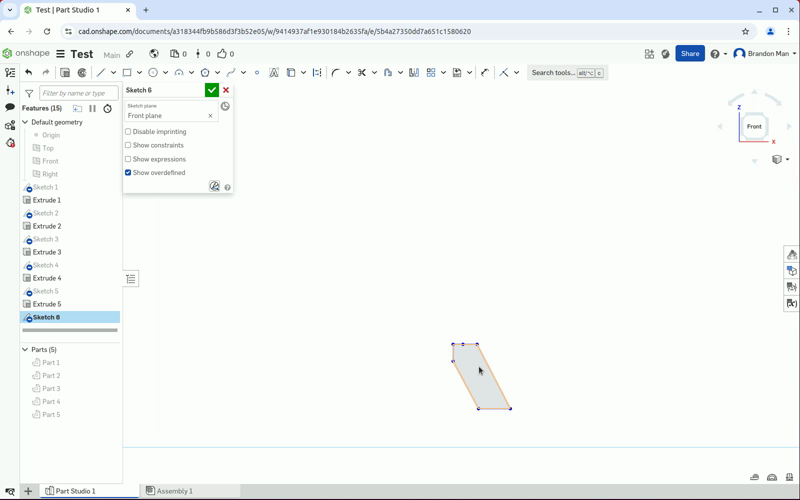
scroll(6)
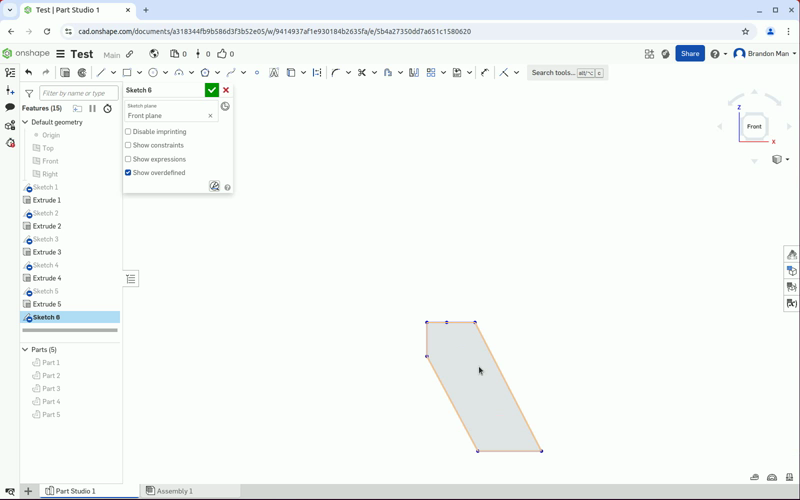
scroll(6)
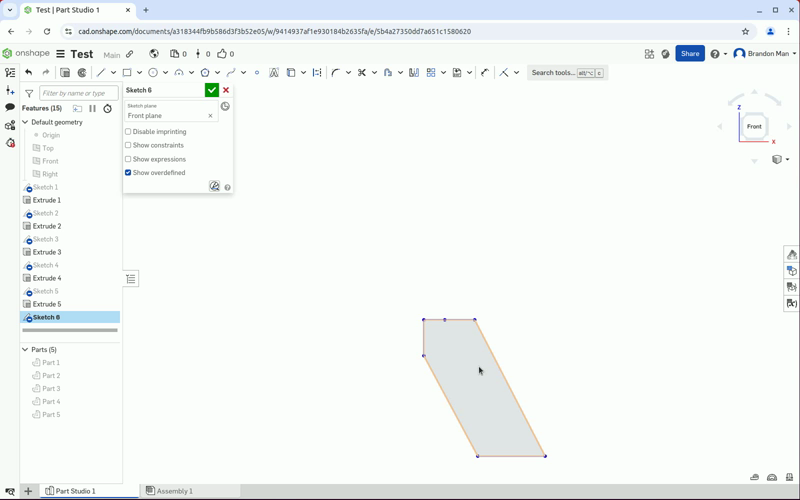
scroll(6)
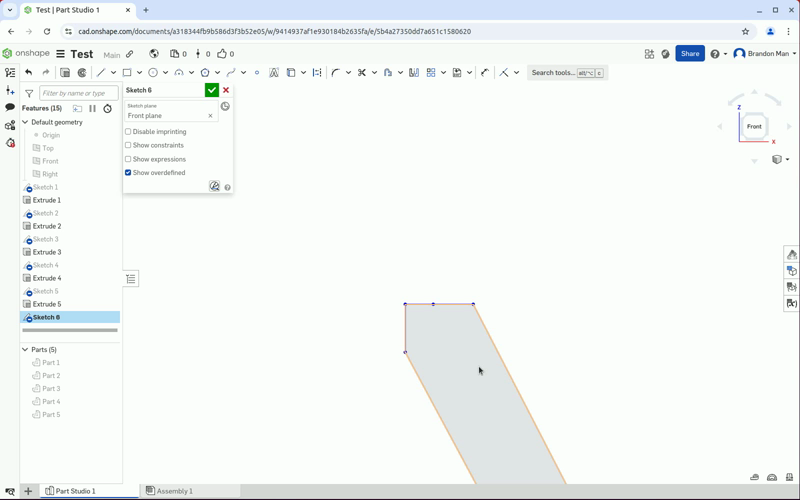
scroll(6)
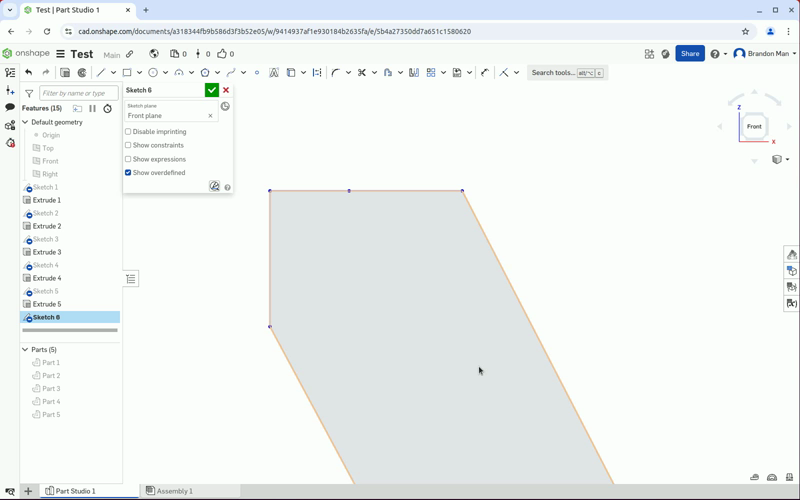
click(479, 366)
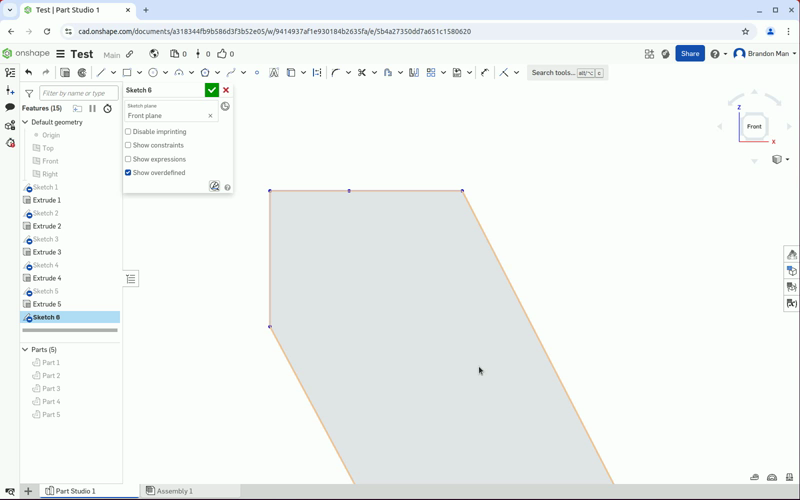
scroll(-6)
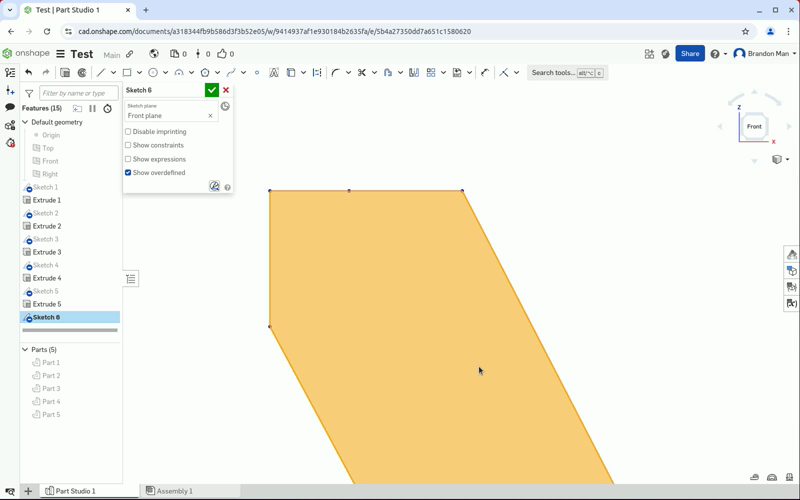
scroll(-6)
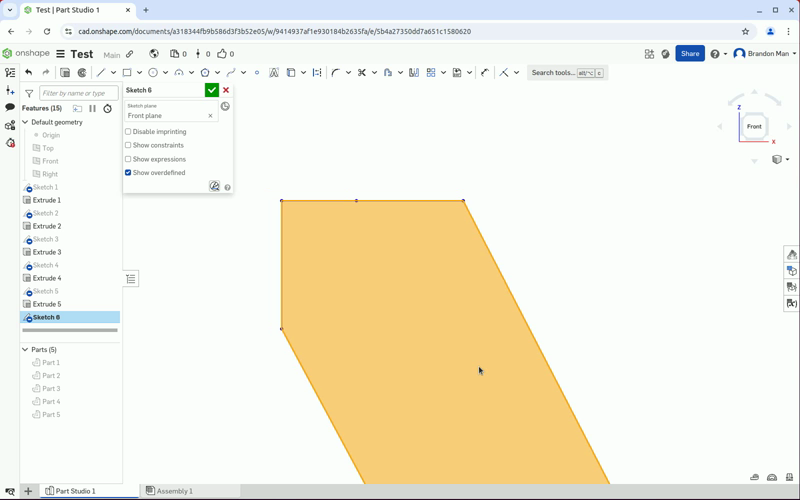
scroll(-6)
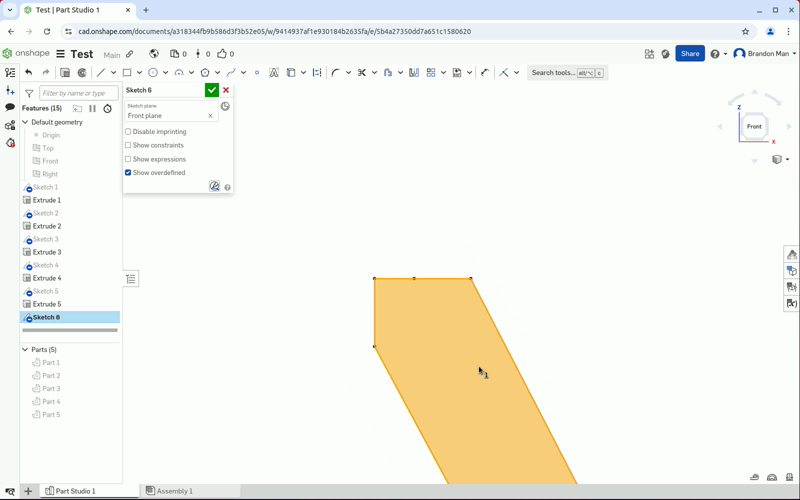
scroll(-6)
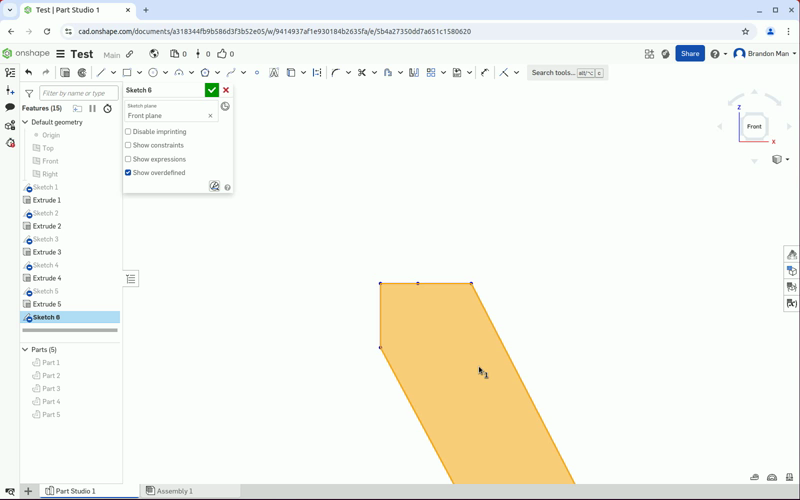
scroll(-6)
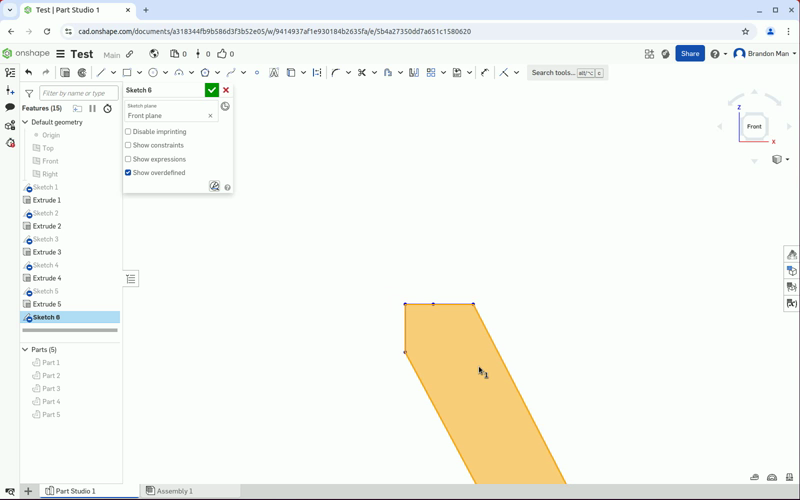
scroll(-6)
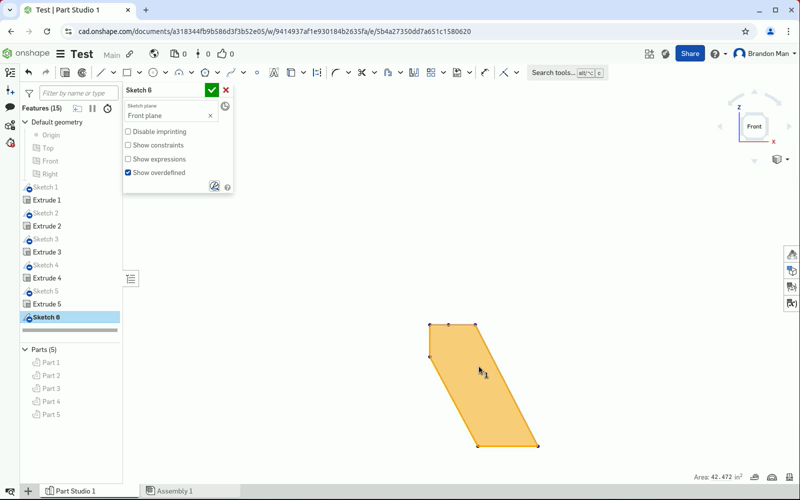
scroll(-6)
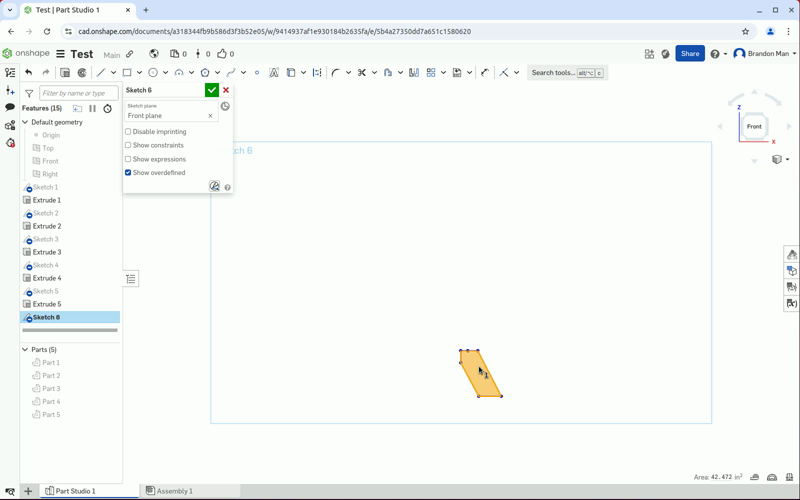
mouse_move(73, 352)
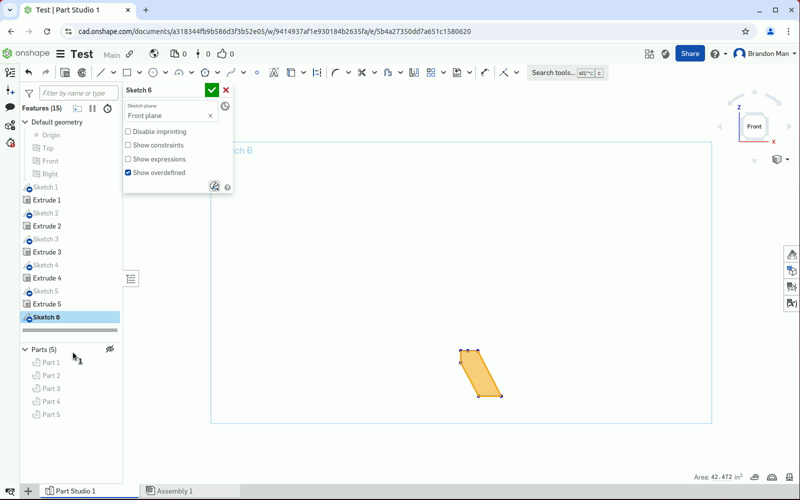
key(shift+y)
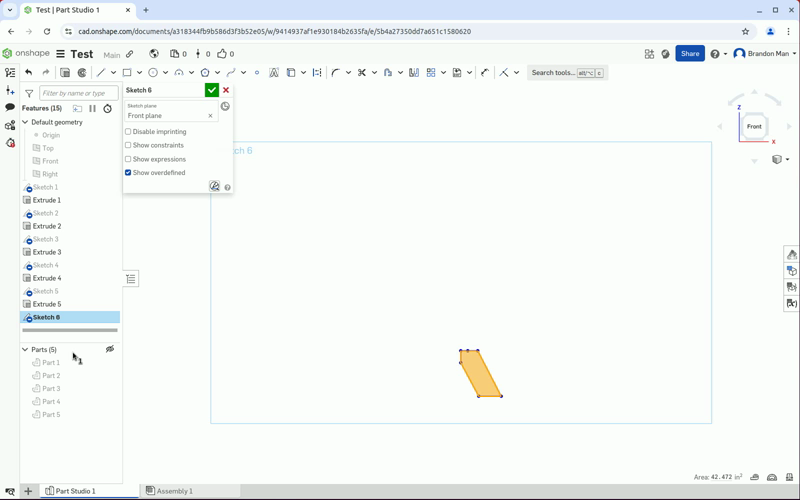
key(shift+e)
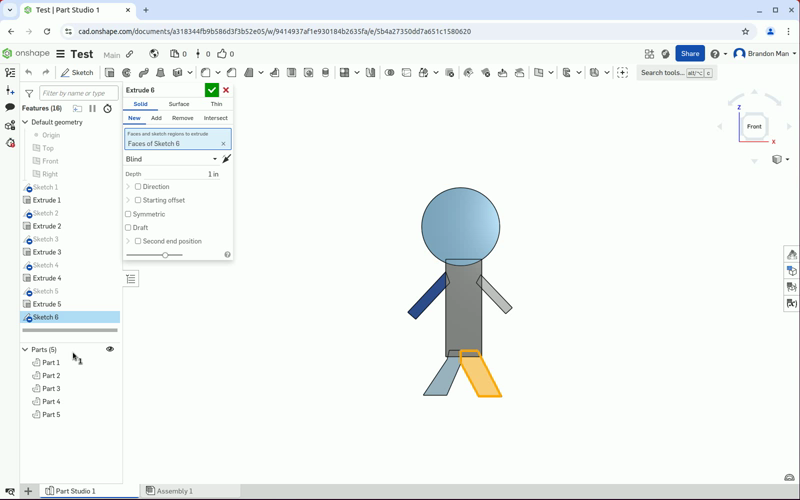
mouse_move(143, 106)
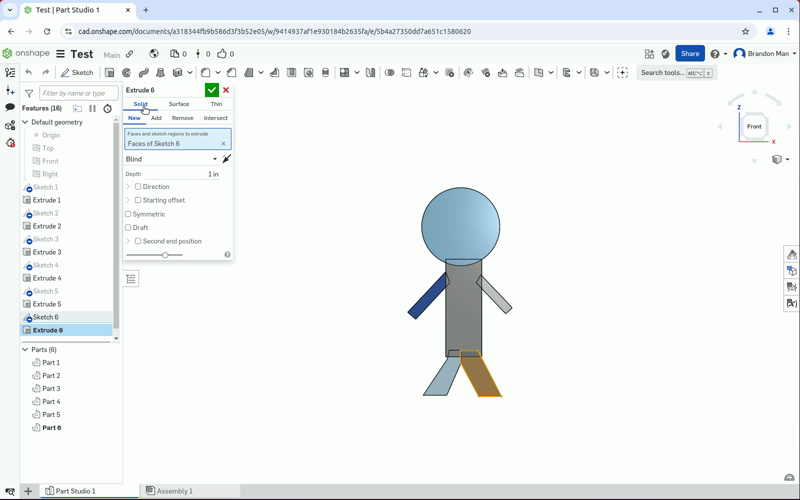
click(143, 106)
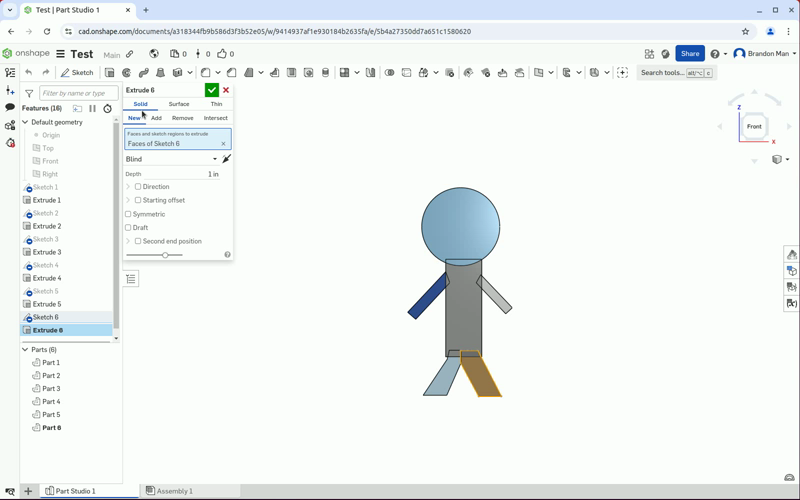
mouse_move(137, 120)
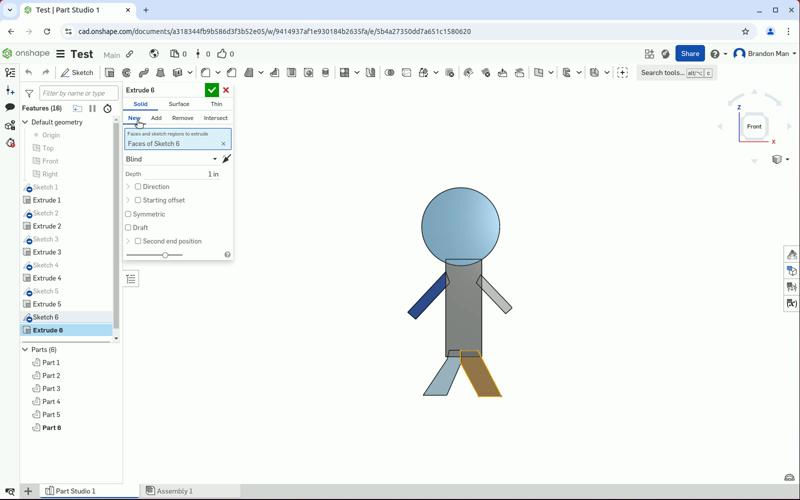
click(137, 120)
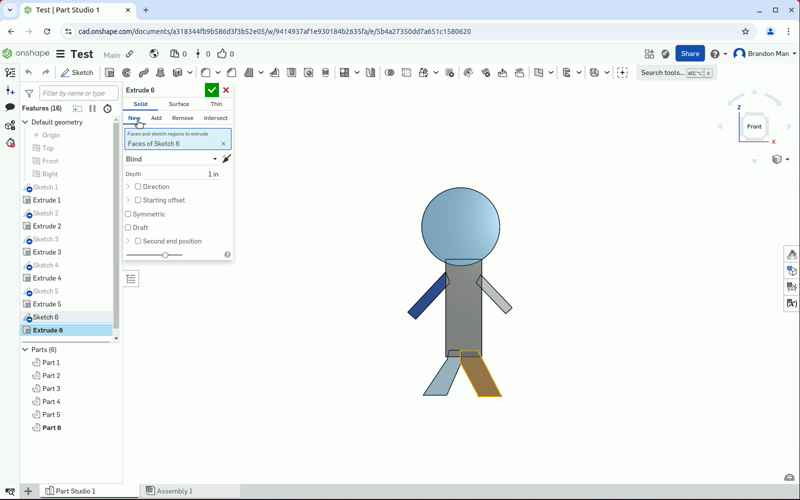
key(tab, 4)
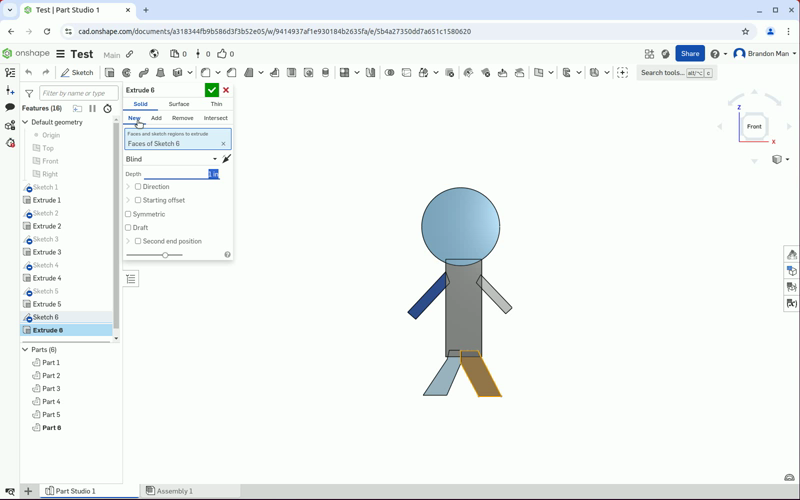
text(5.055)
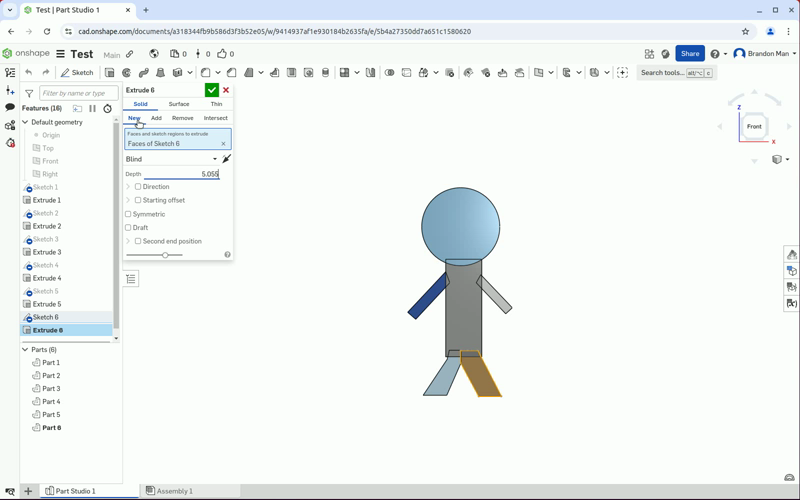
key(enter)
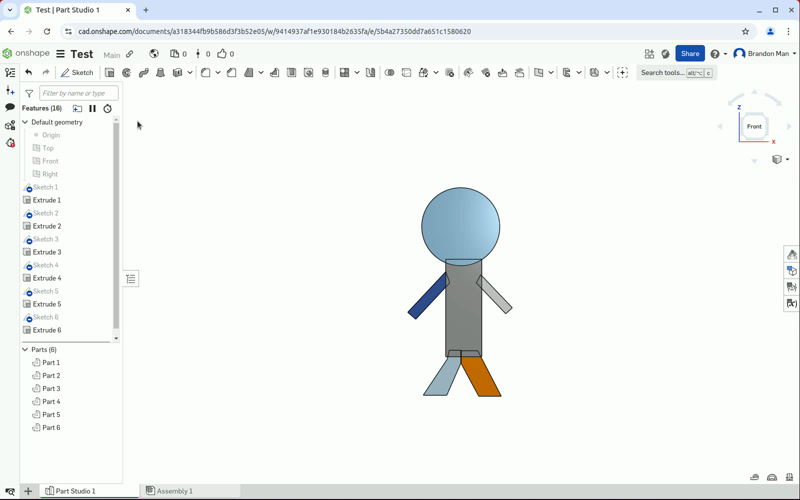
key(shift+h)
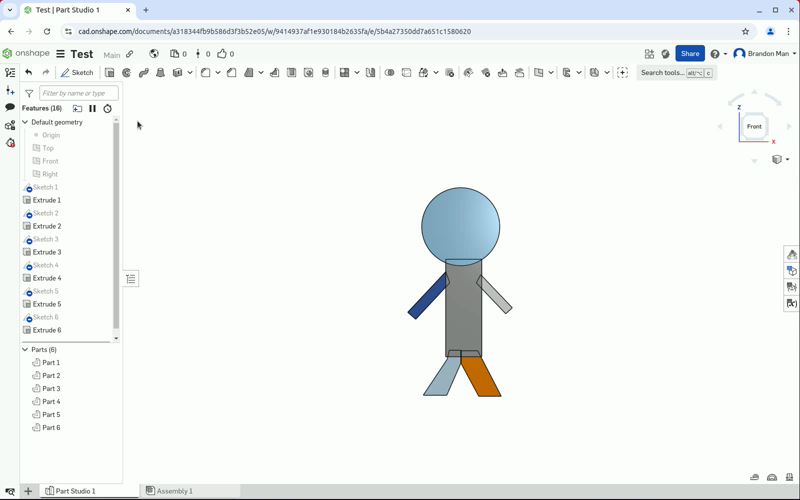
key(shift+h)
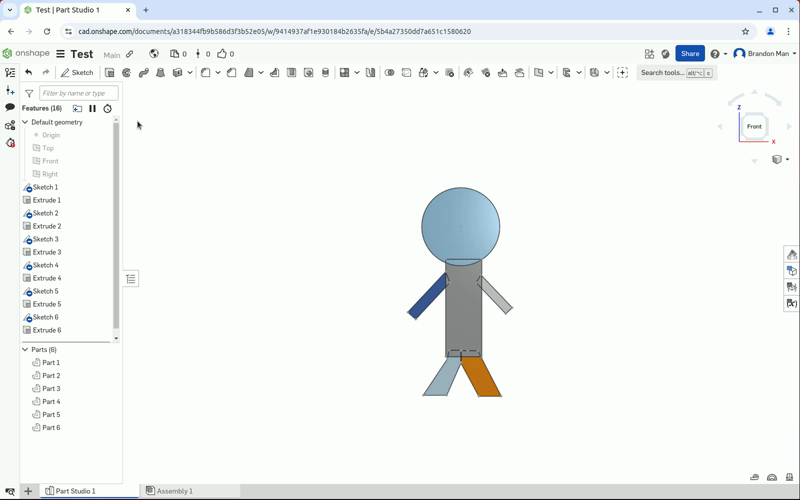
key(shift+7)
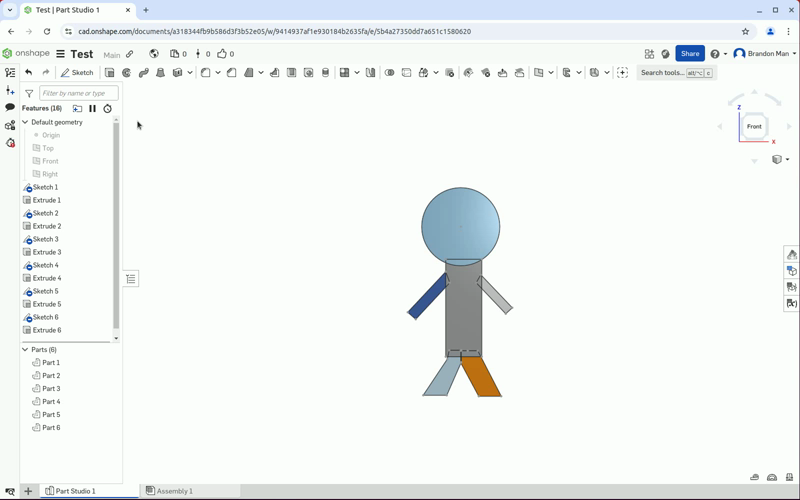
key(left, 2)
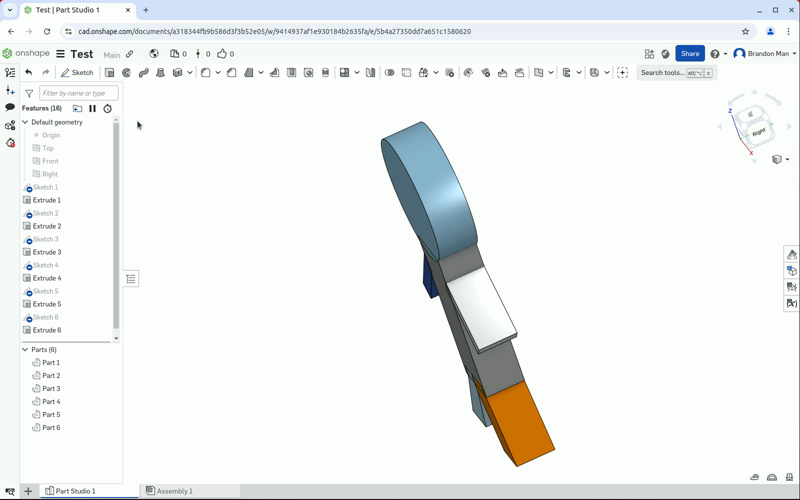
key(down, 2)
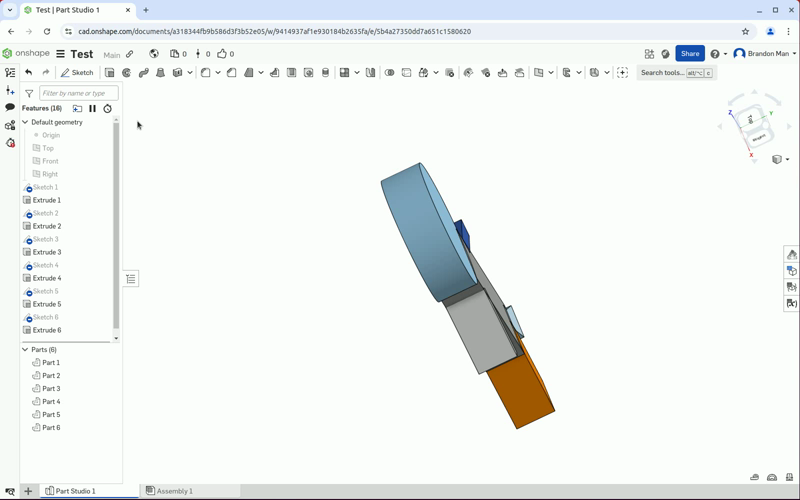
key(up, 2)
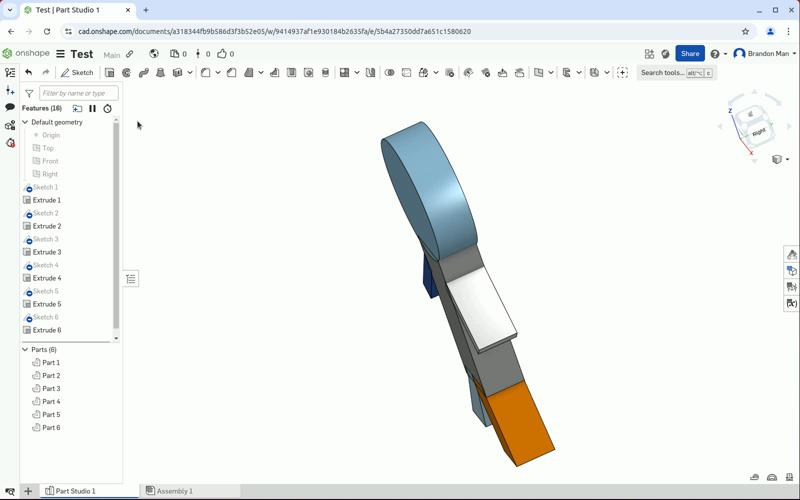
key(right, 2)
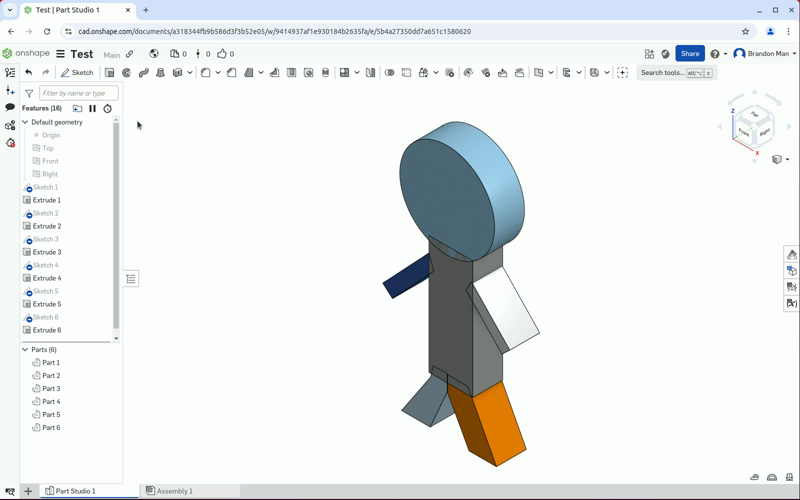
mouse_move(69, 189)
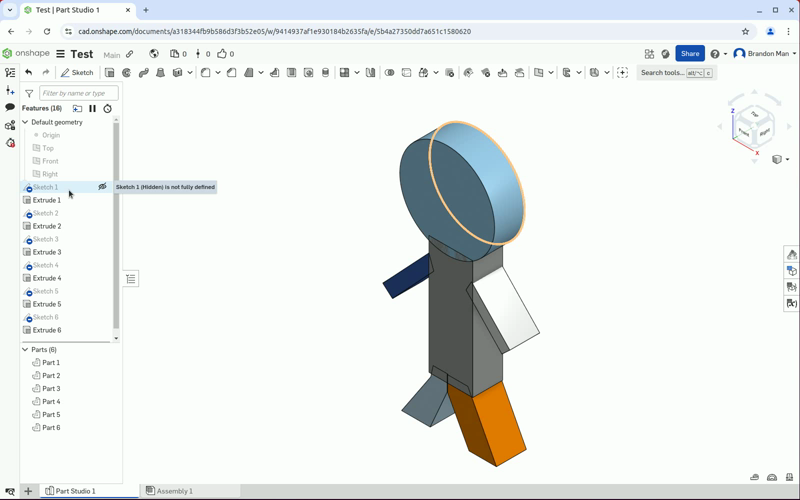
click(69, 189)